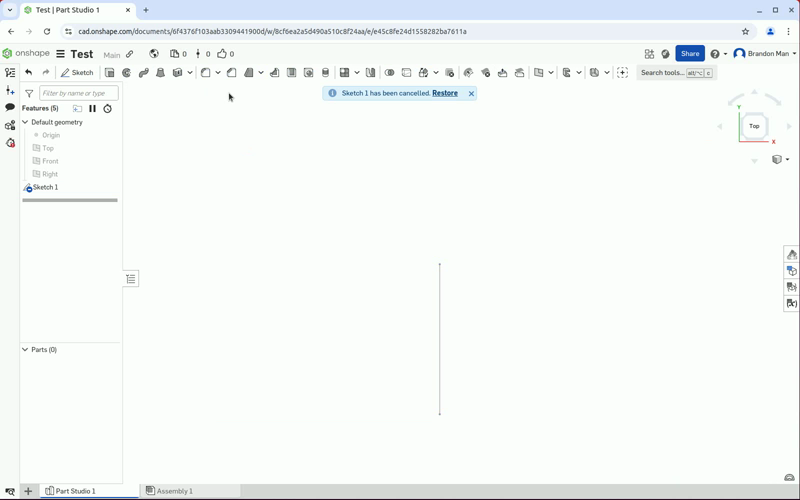
key(shift+h)
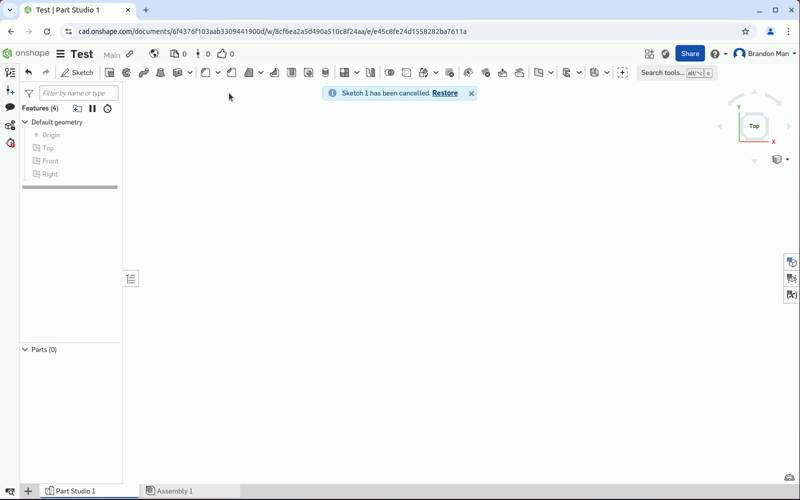
mouse_move(73, 352)
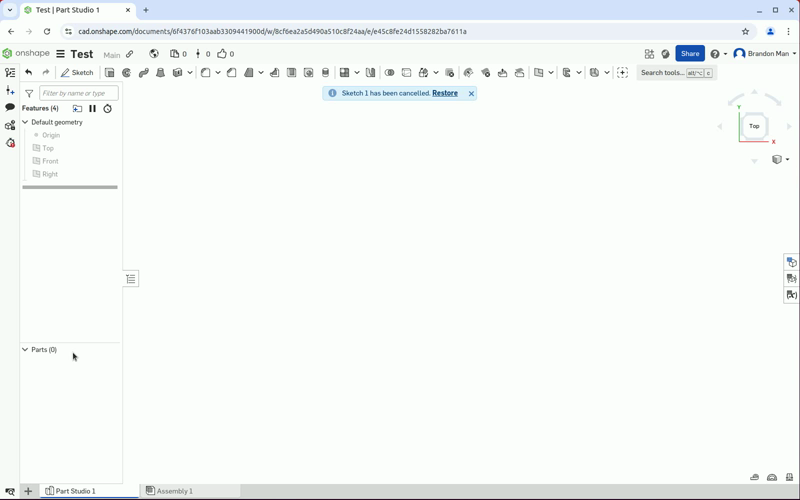
key(y)
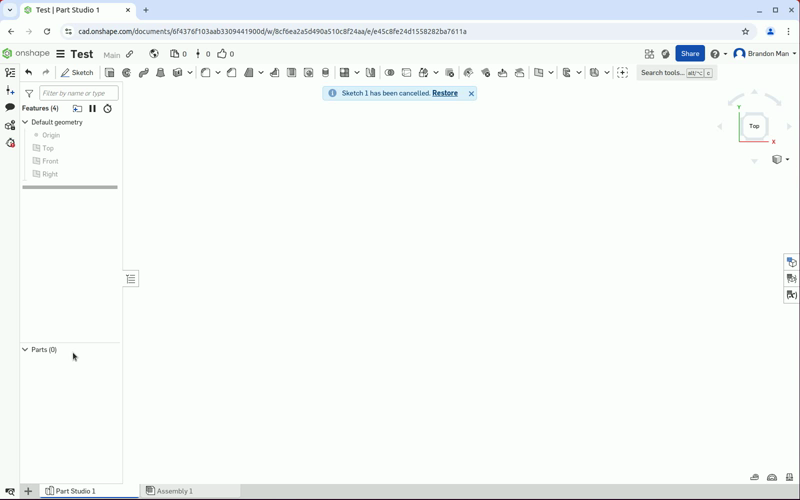
key(shift+p)
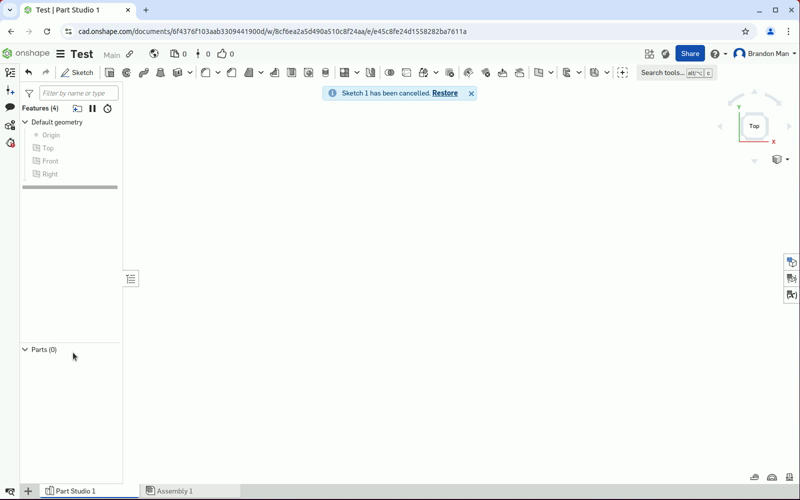
key(space)
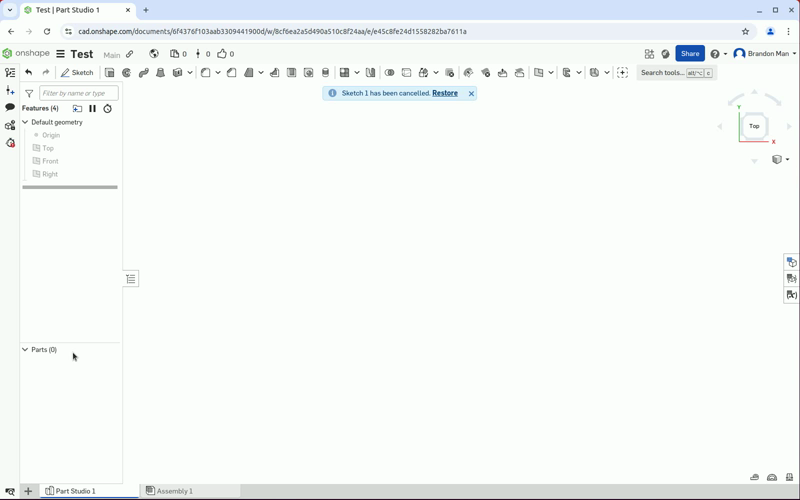
key_down(shift)
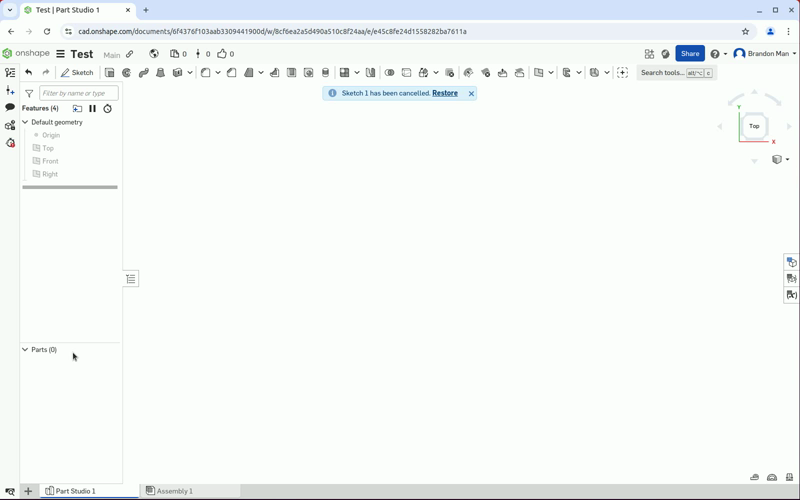
key(up)
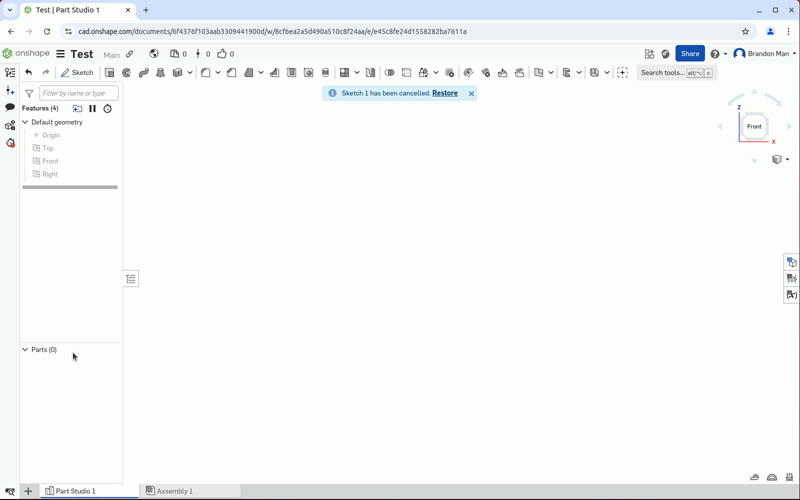
key_up(shift)
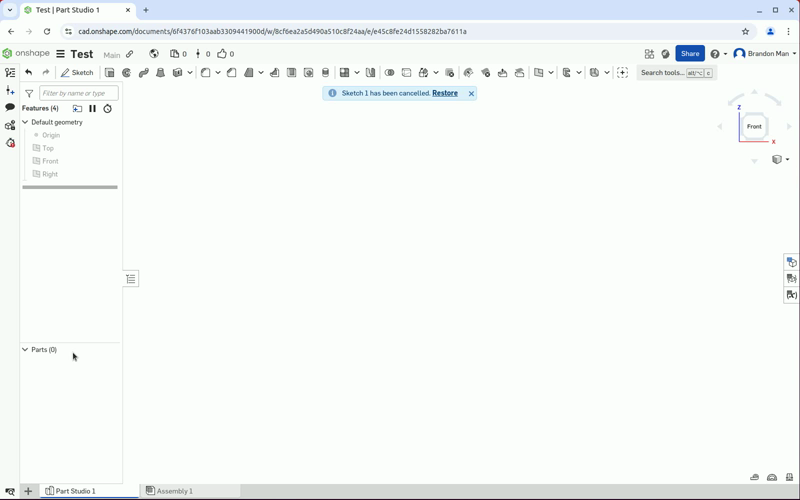
mouse_move(73, 352)
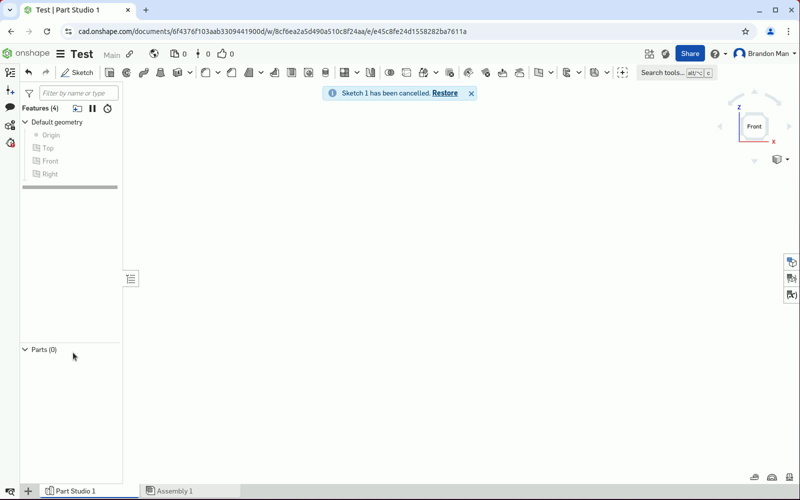
key(shift+y)
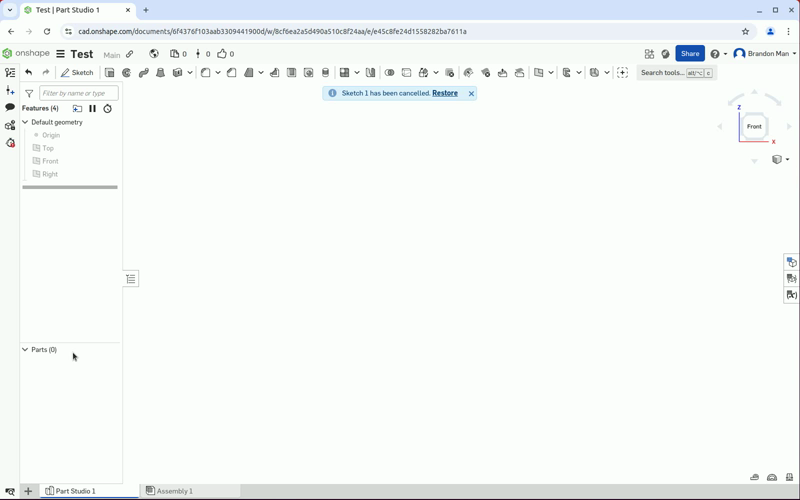
key(shift+s)
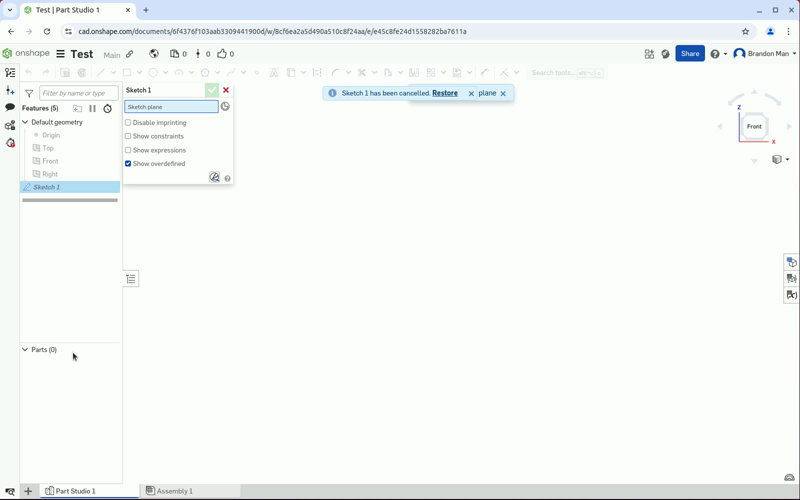
mouse_move(73, 163)
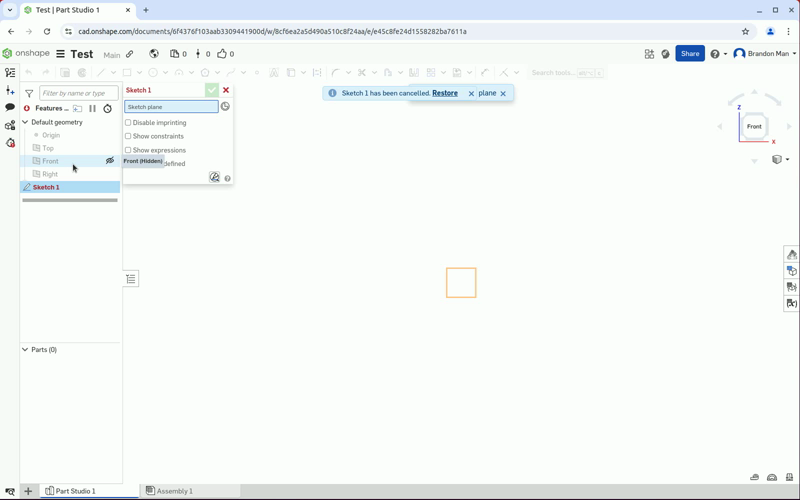
click(73, 163)
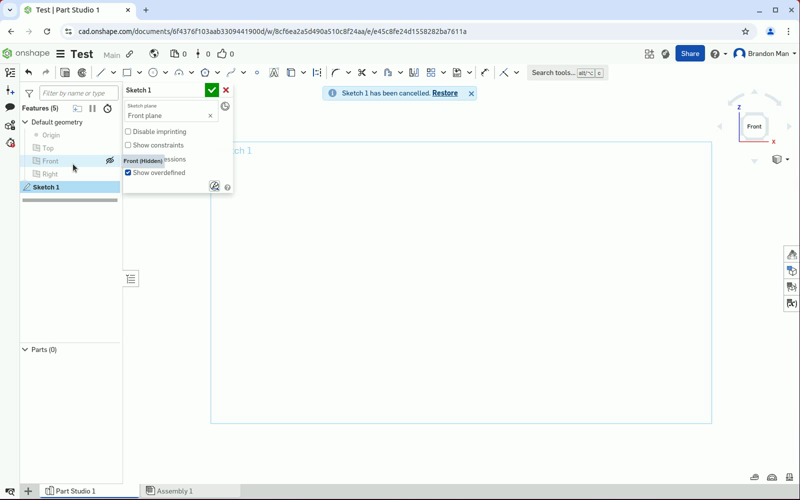
mouse_move(73, 352)
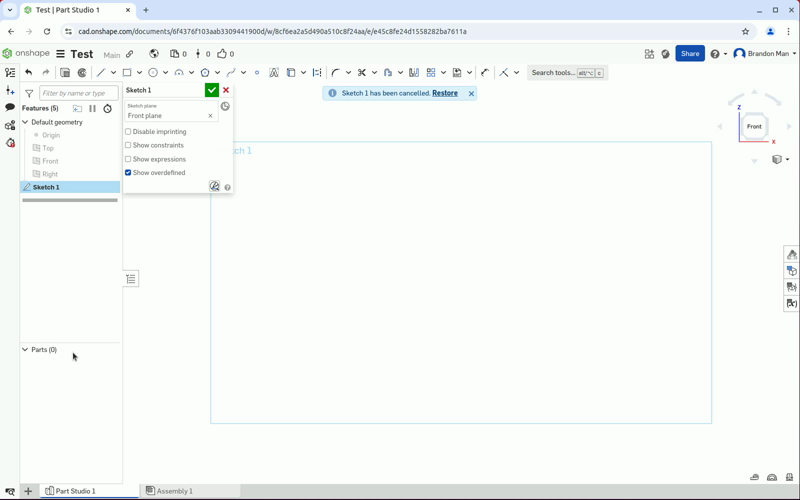
key(y)
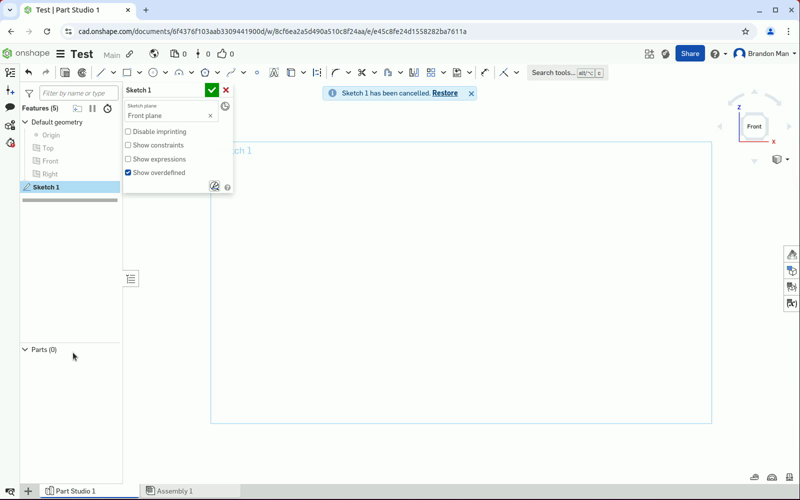
key(l)
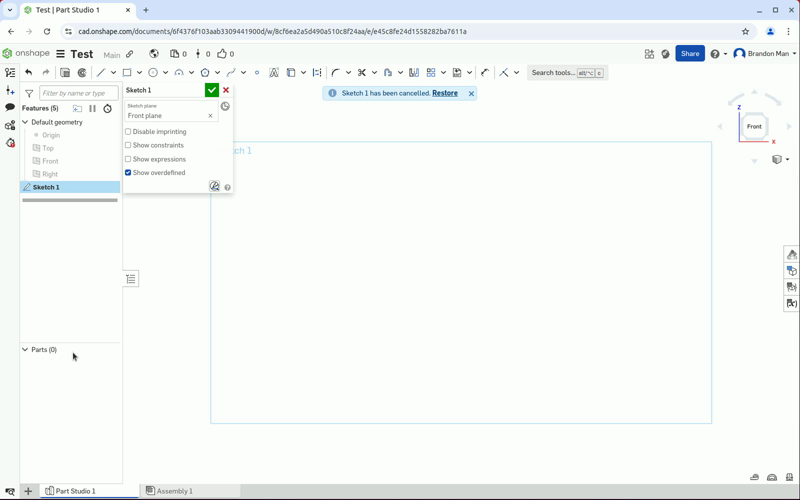
key_down(shift)
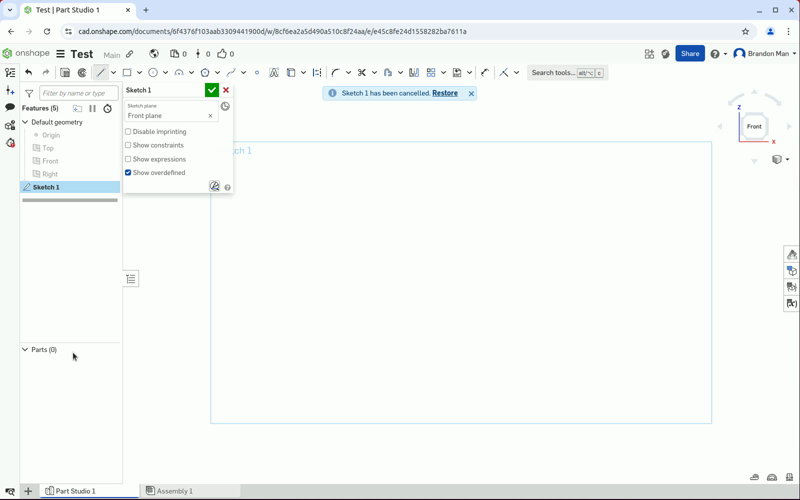
mouse_move(454, 288)
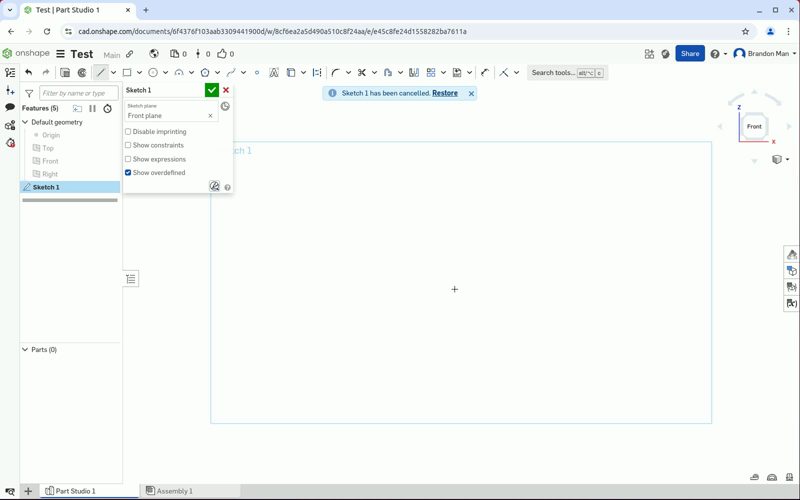
click(454, 288)
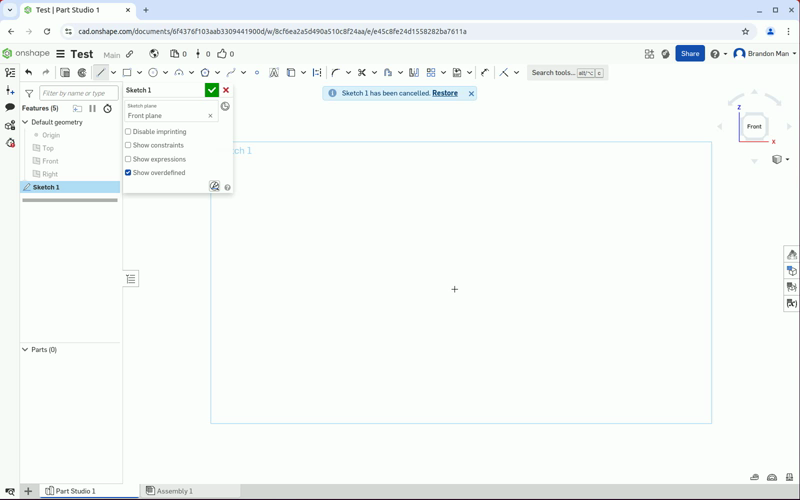
key_up(shift)
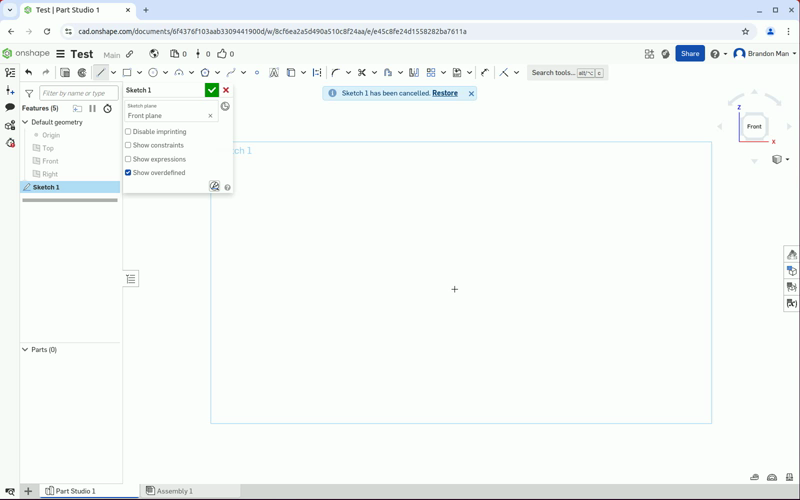
key_down(shift)
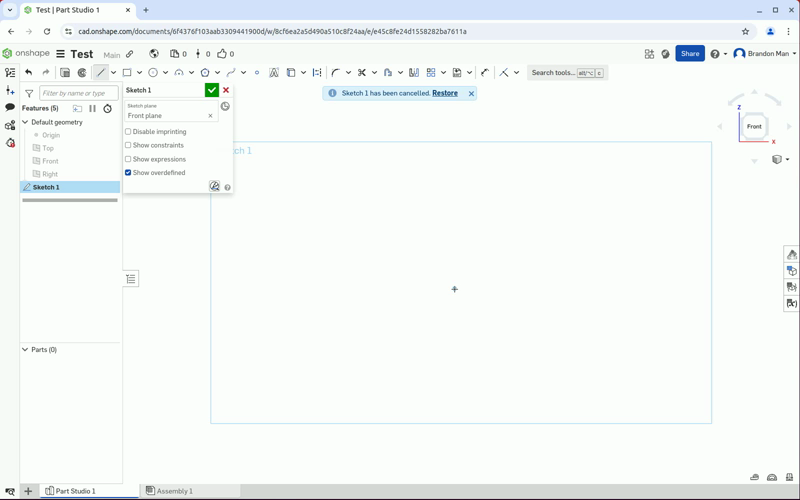
mouse_move(573, 288)
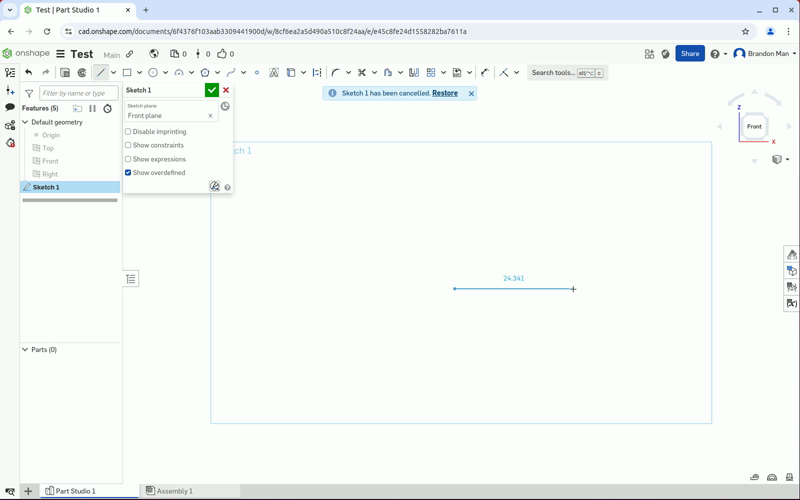
click(573, 288)
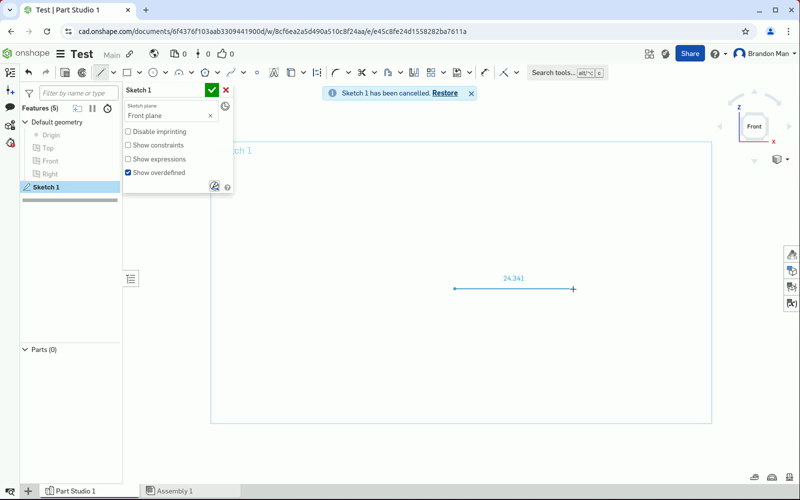
key_up(shift)
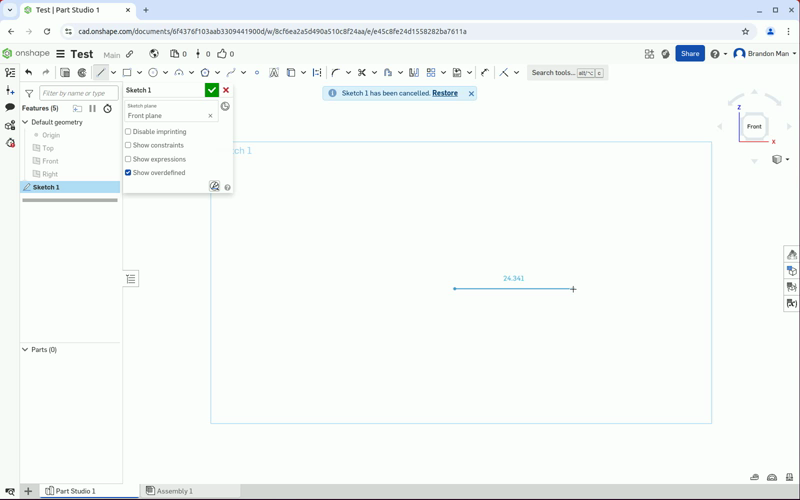
key_down(shift)
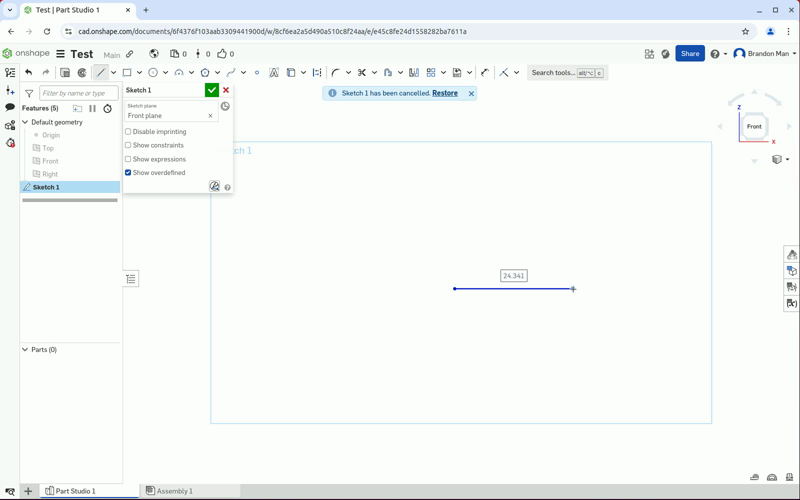
mouse_move(573, 228)
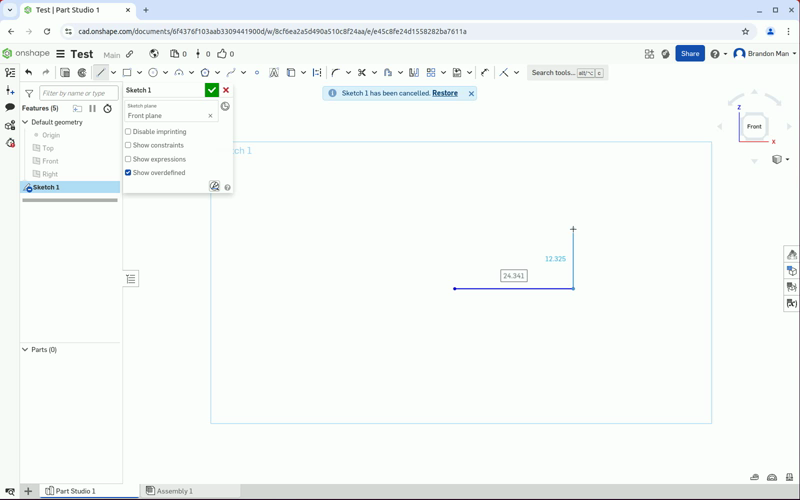
click(573, 228)
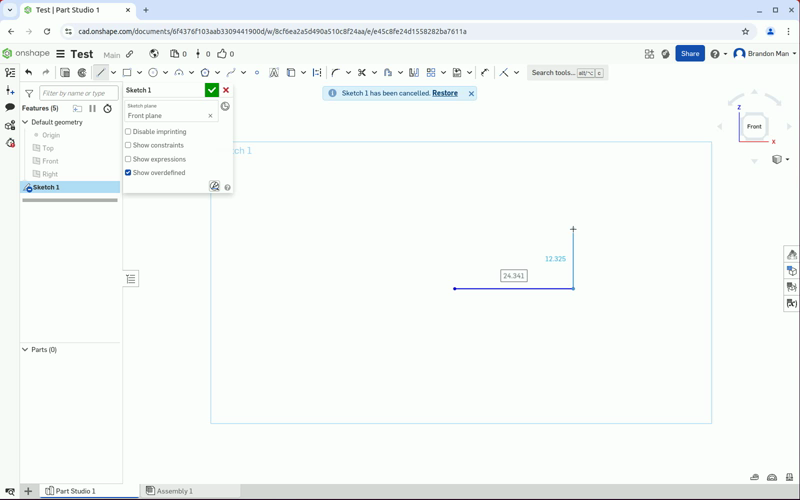
key_up(shift)
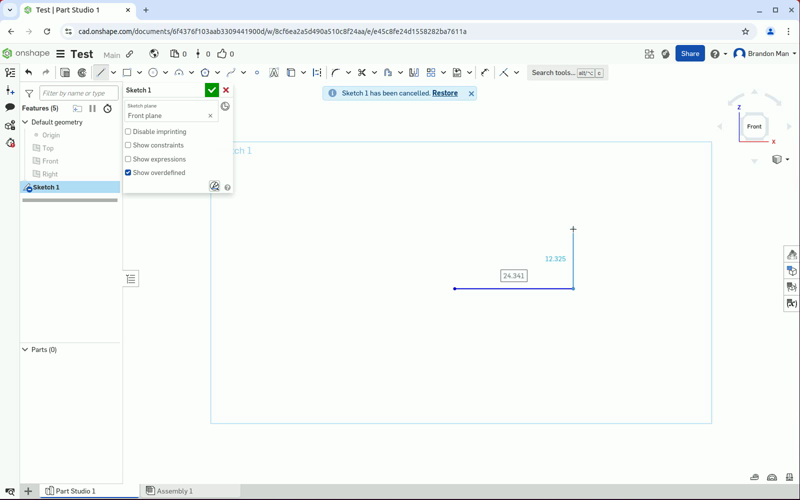
key_down(shift)
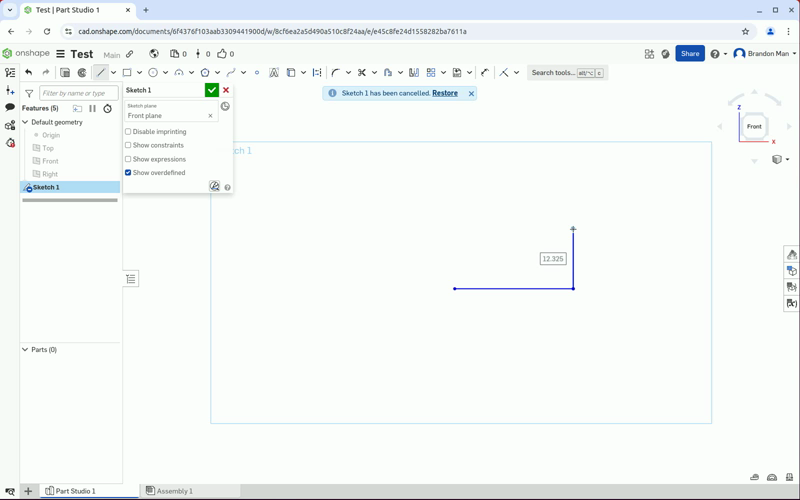
mouse_move(589, 228)
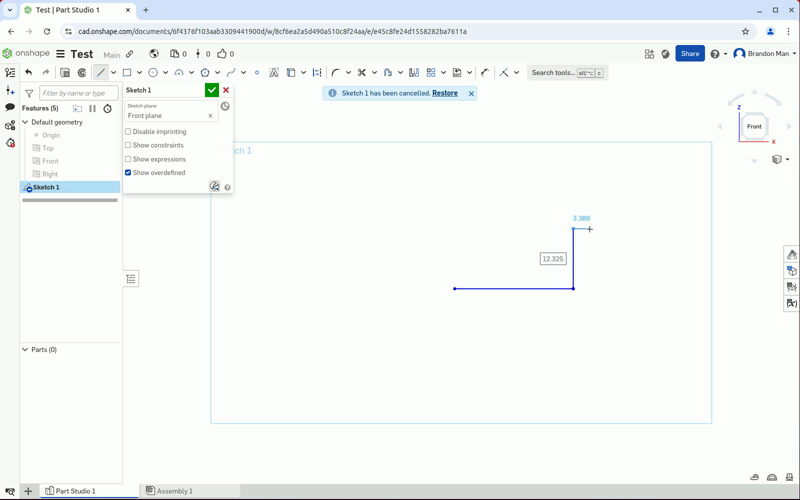
mouse_move(568, 228)
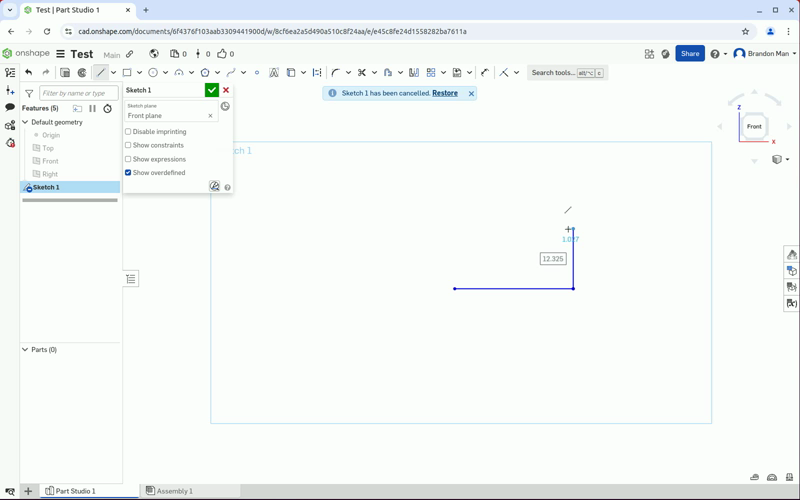
scroll(6)
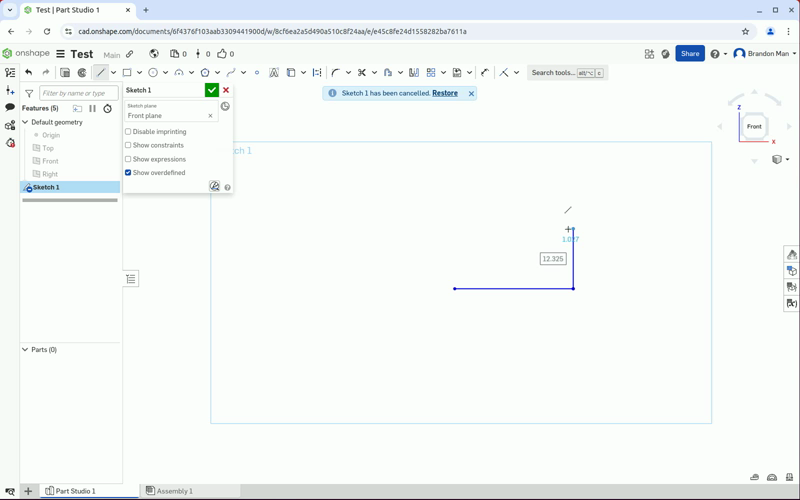
scroll(6)
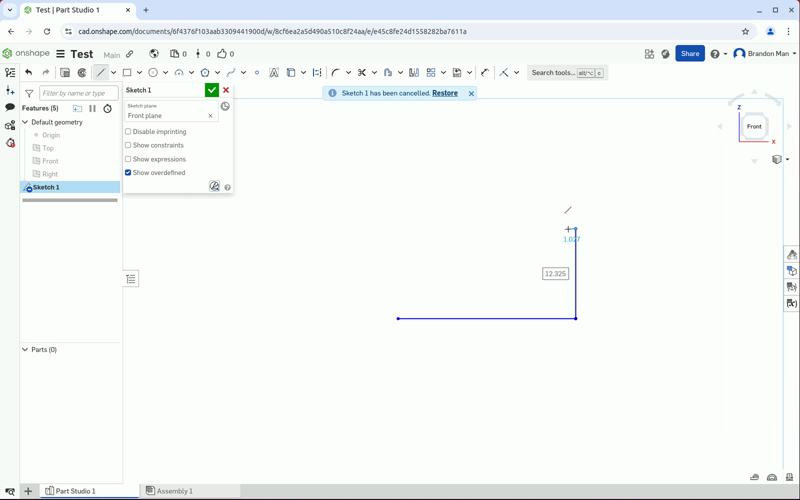
scroll(6)
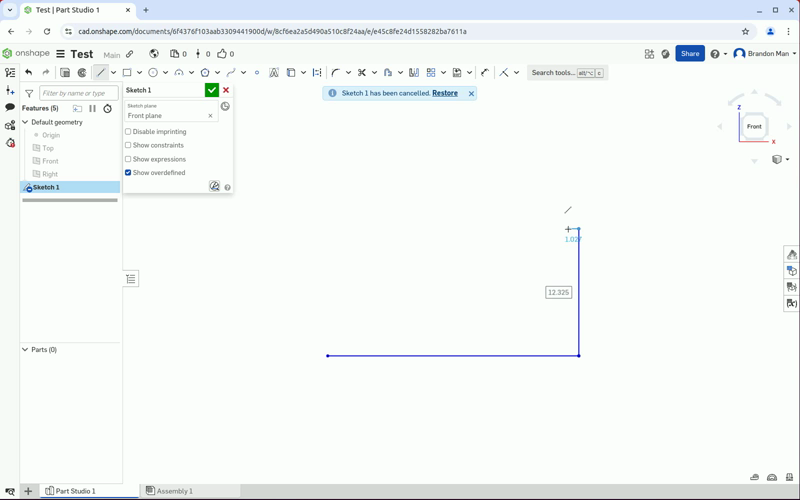
scroll(6)
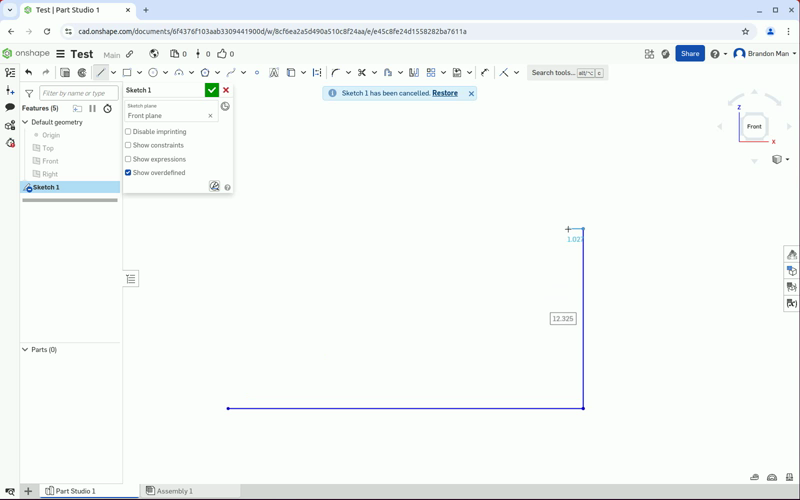
scroll(6)
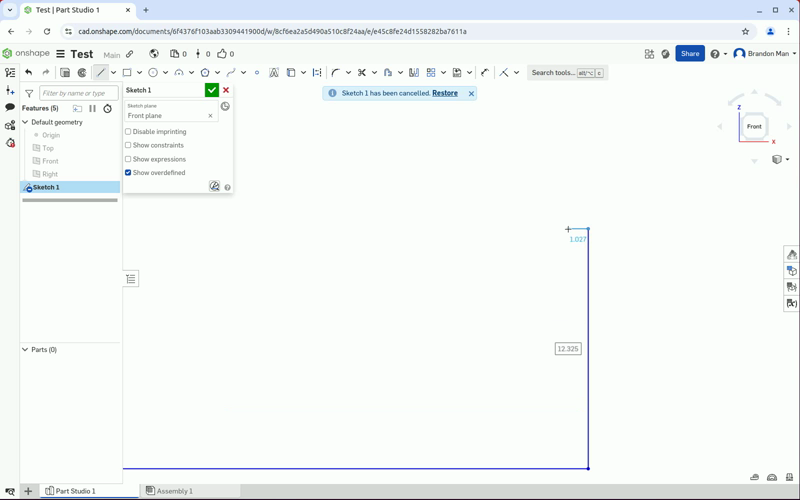
scroll(6)
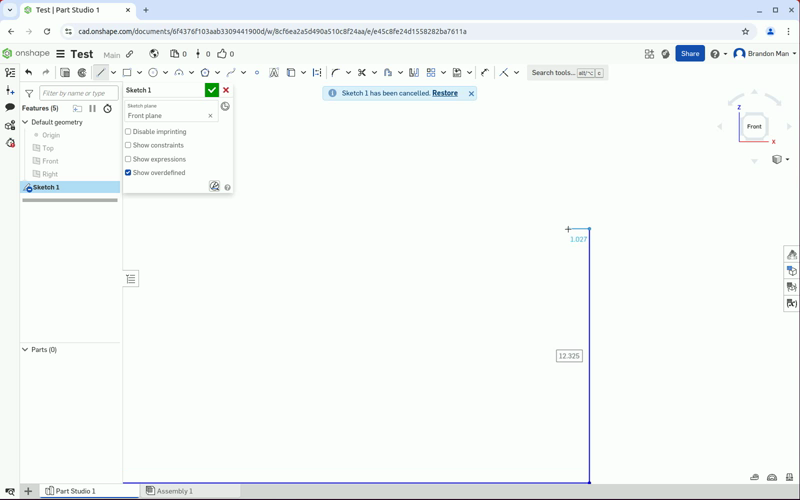
scroll(6)
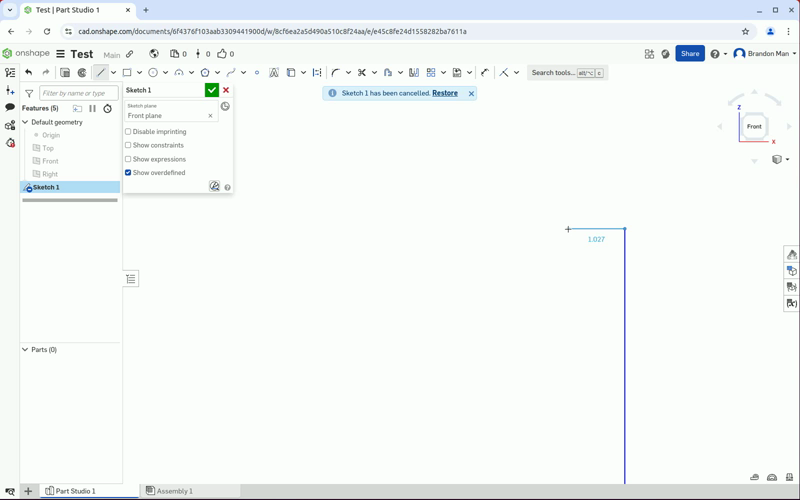
click(568, 228)
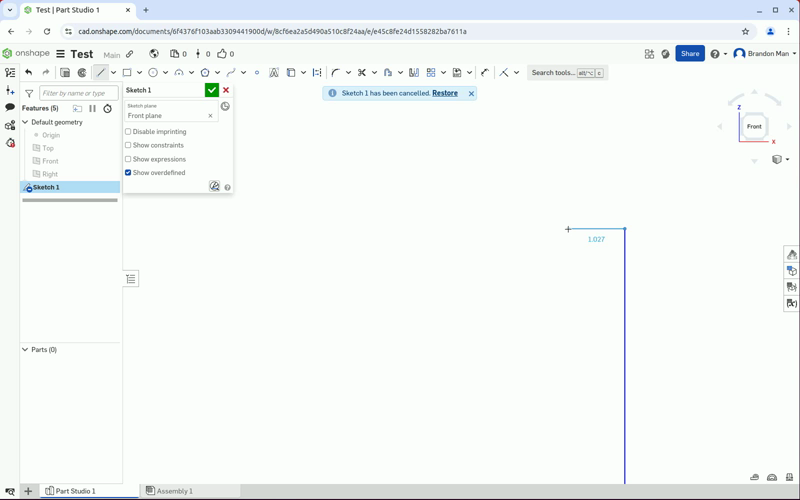
scroll(-6)
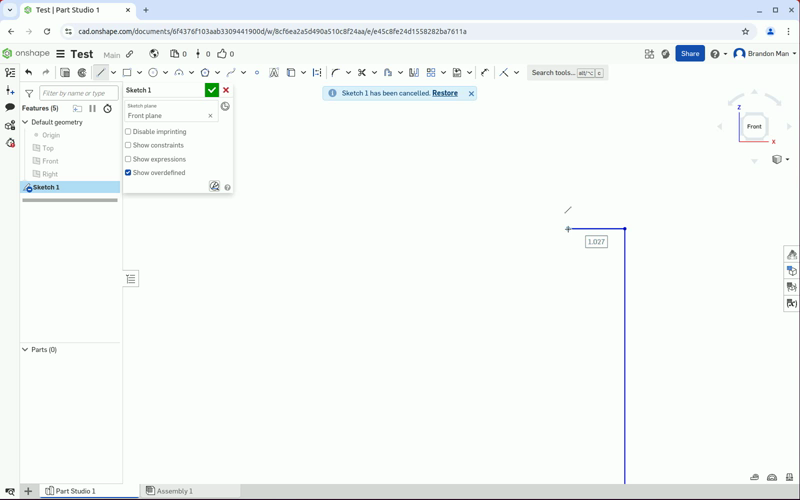
scroll(-6)
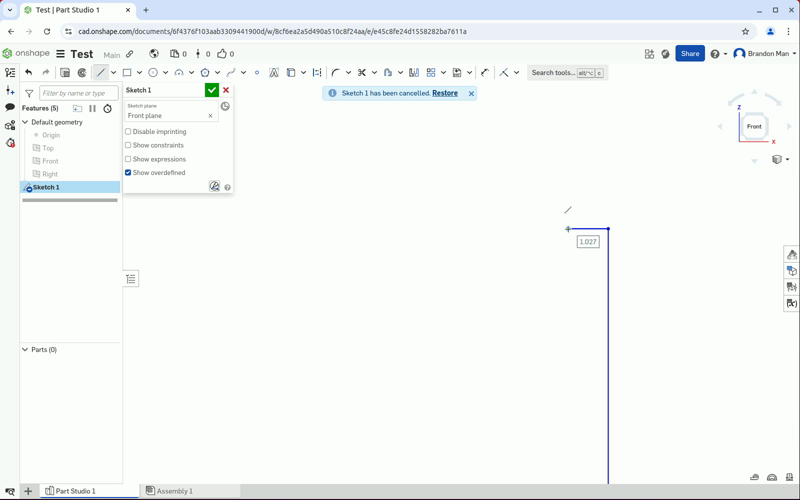
scroll(-6)
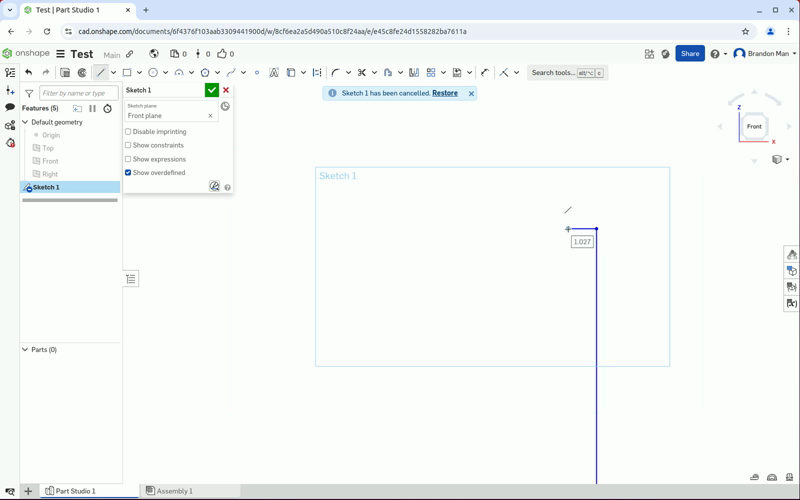
scroll(-6)
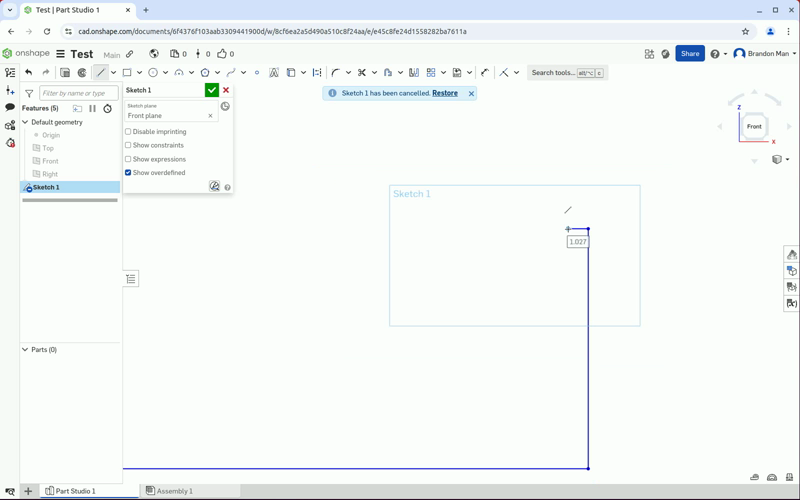
scroll(-6)
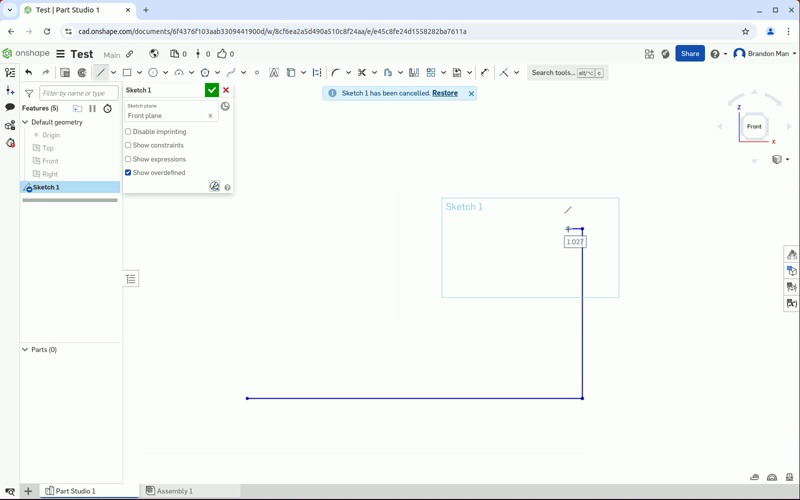
scroll(-6)
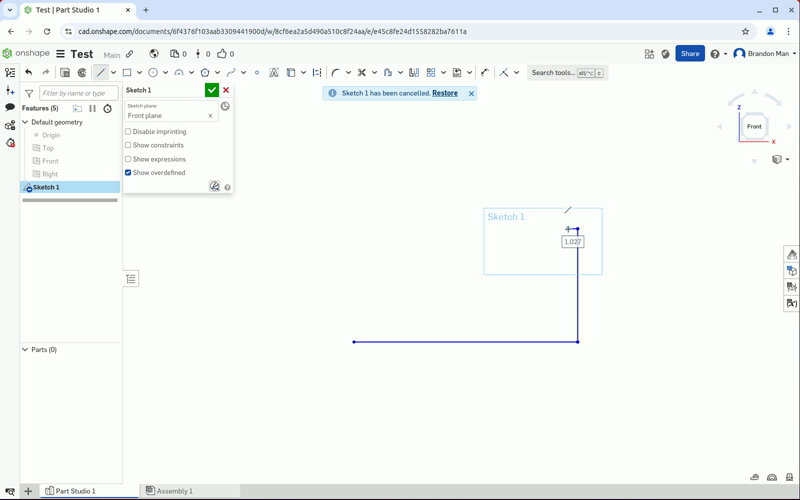
scroll(-6)
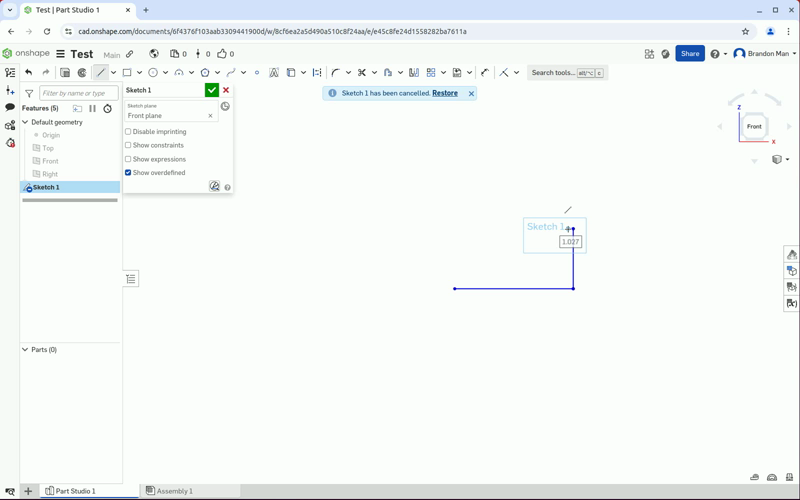
key_up(shift)
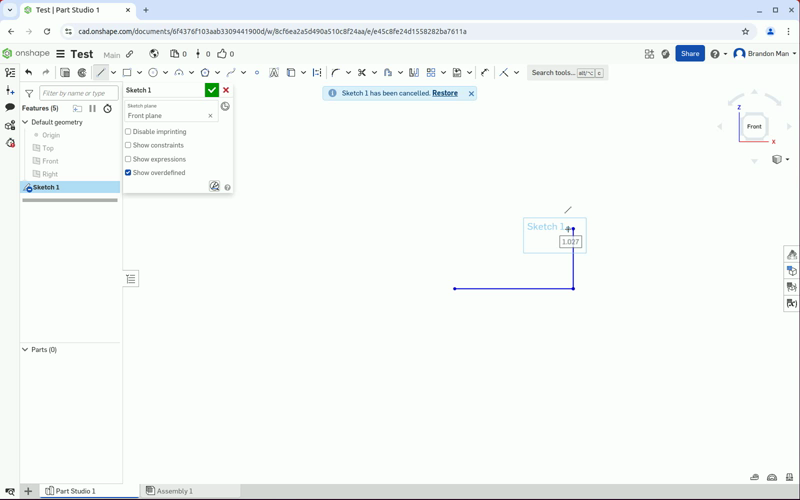
key_down(shift)
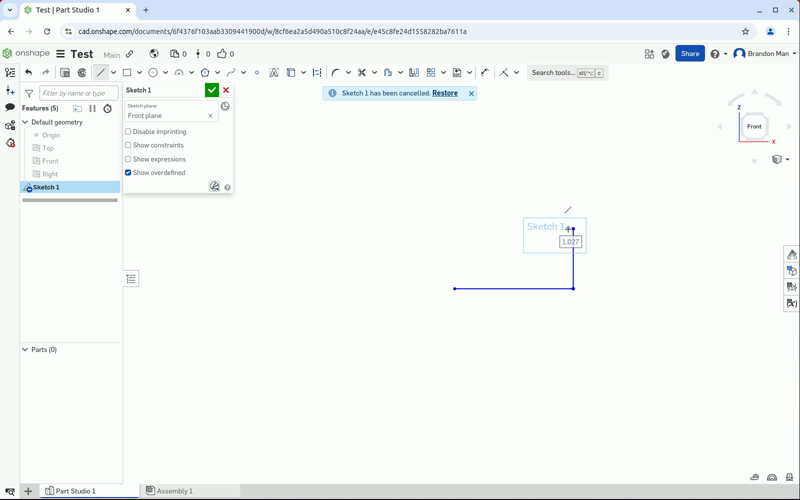
mouse_move(589, 228)
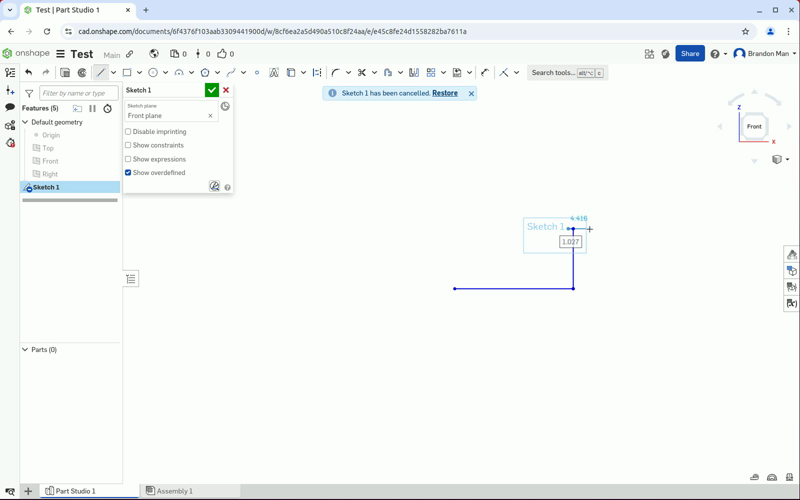
mouse_move(568, 282)
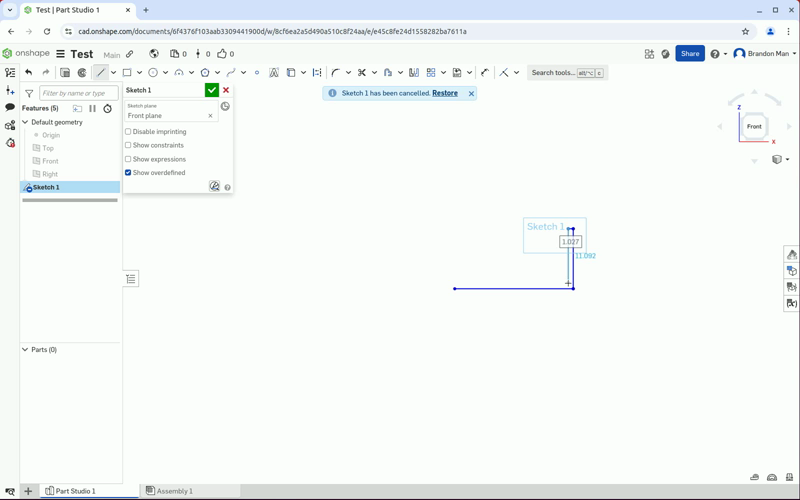
click(568, 282)
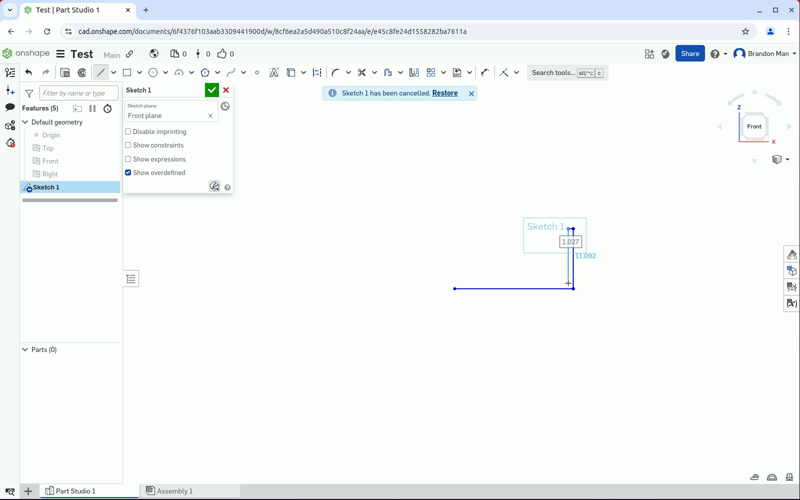
key_up(shift)
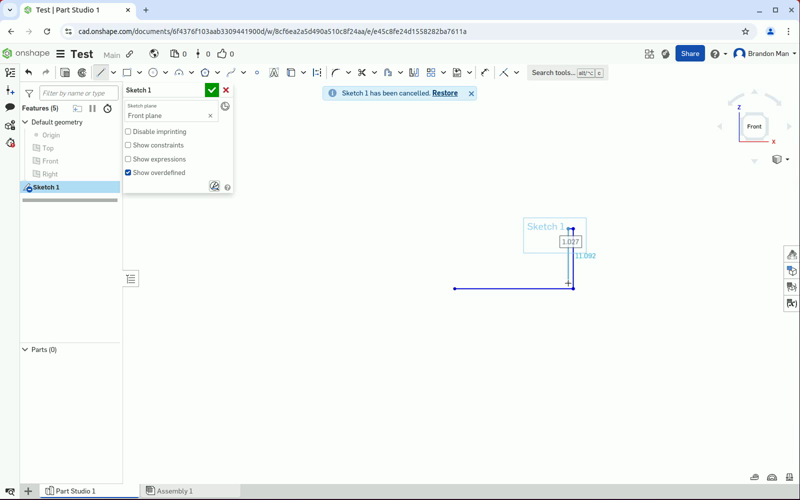
key_down(shift)
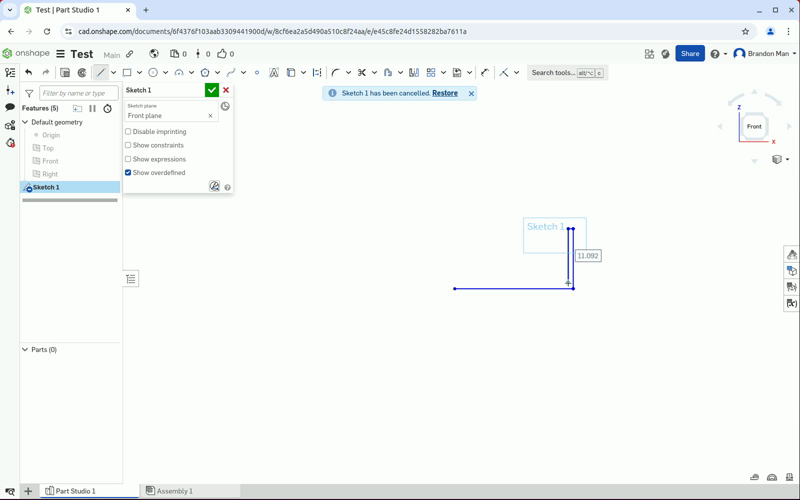
mouse_move(459, 282)
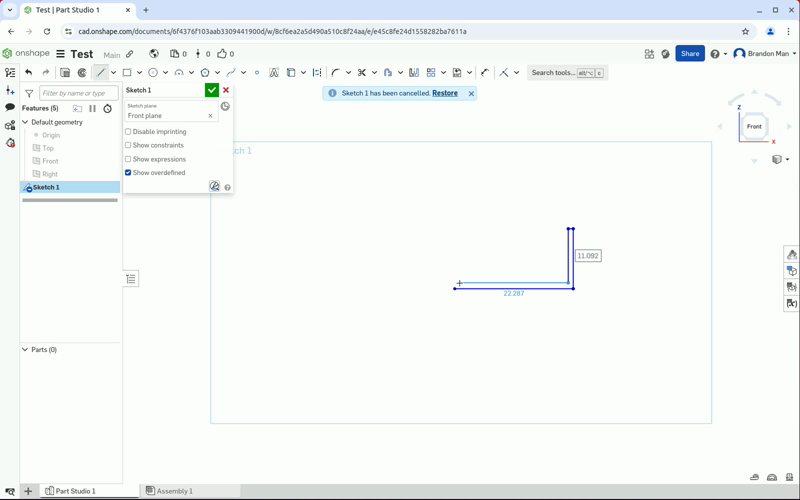
click(459, 282)
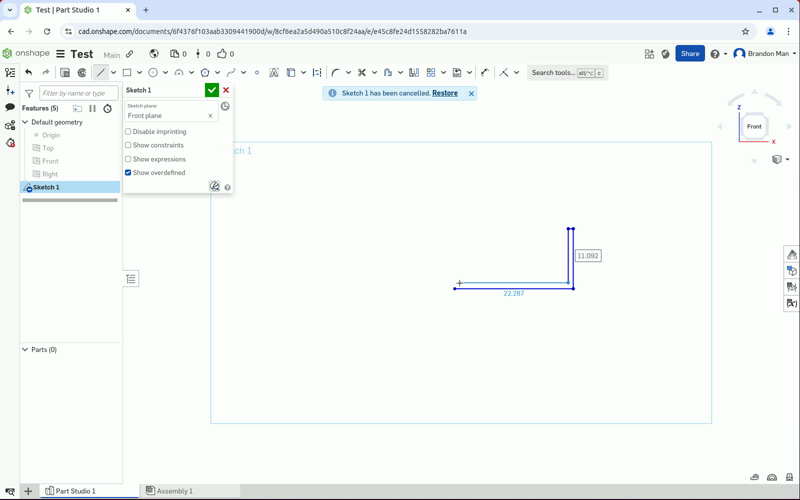
key_up(shift)
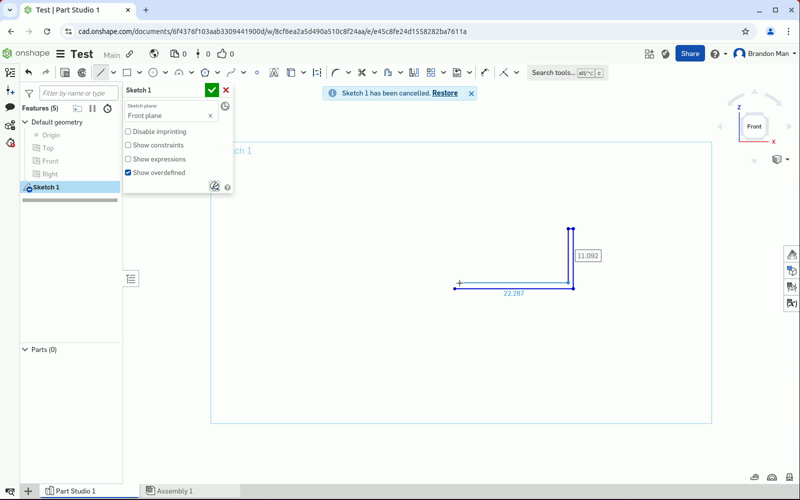
key_down(shift)
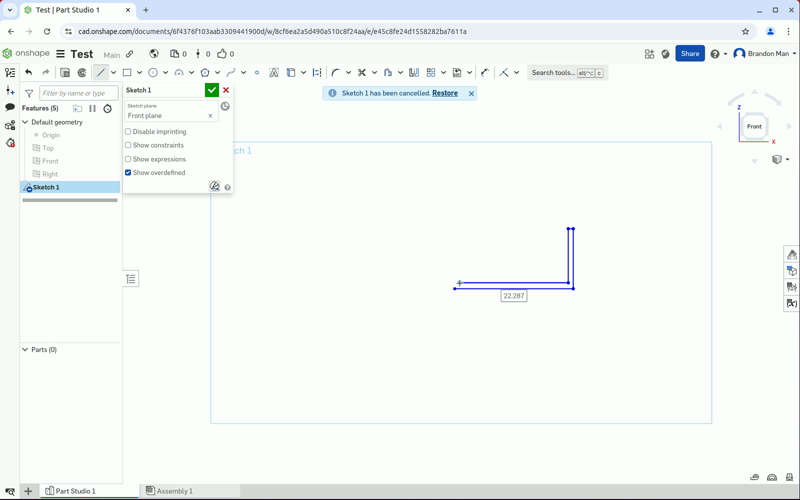
mouse_move(489, 282)
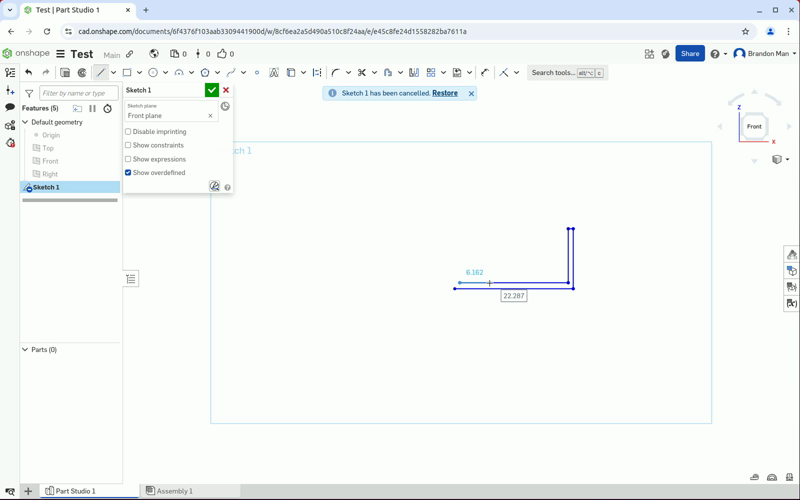
mouse_move(459, 228)
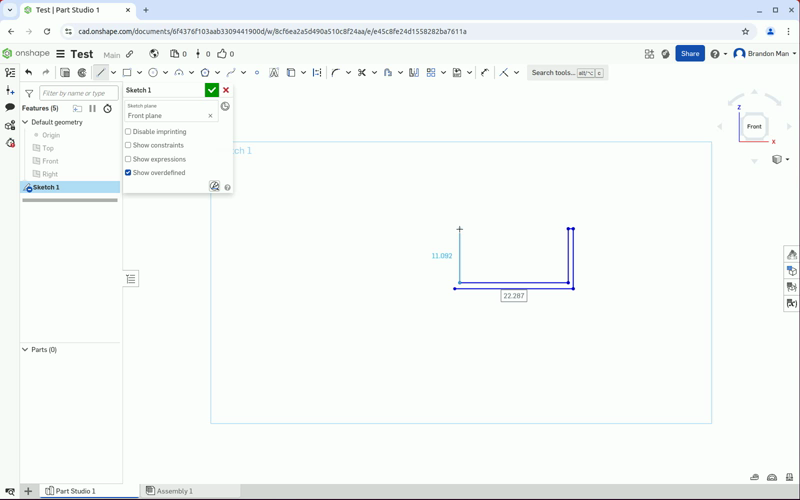
click(459, 228)
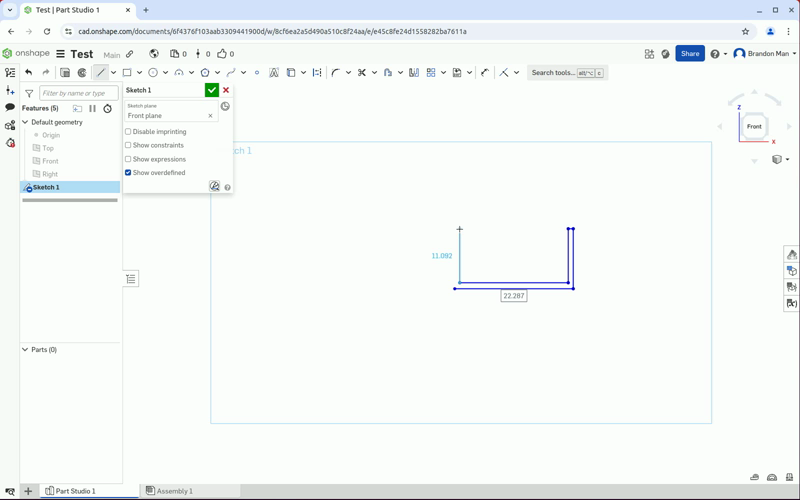
key_up(shift)
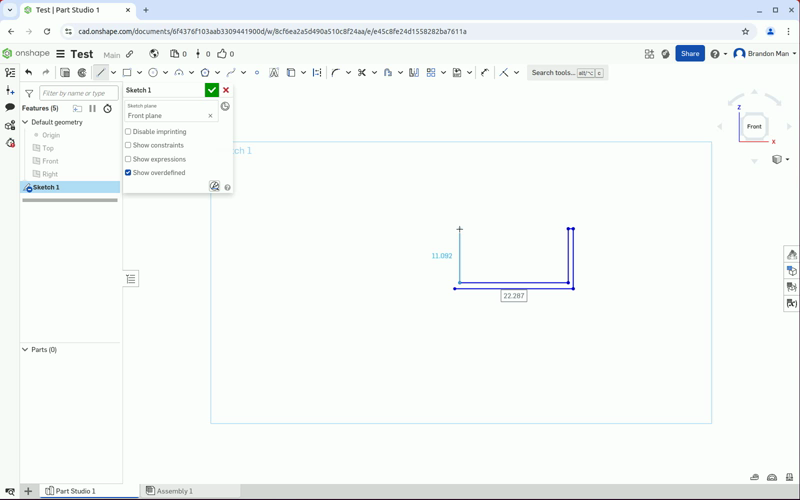
key_down(shift)
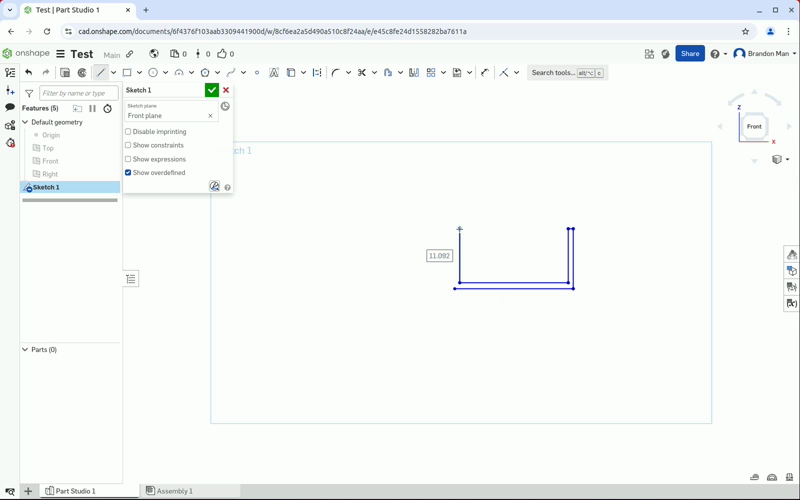
mouse_move(489, 228)
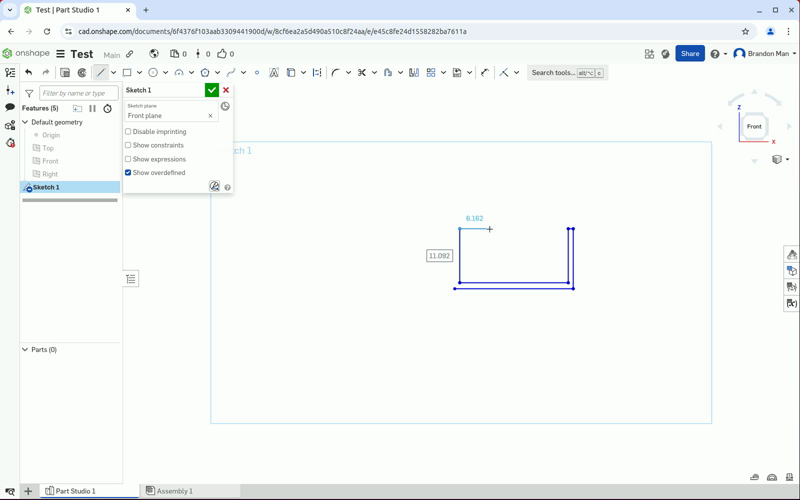
mouse_move(454, 228)
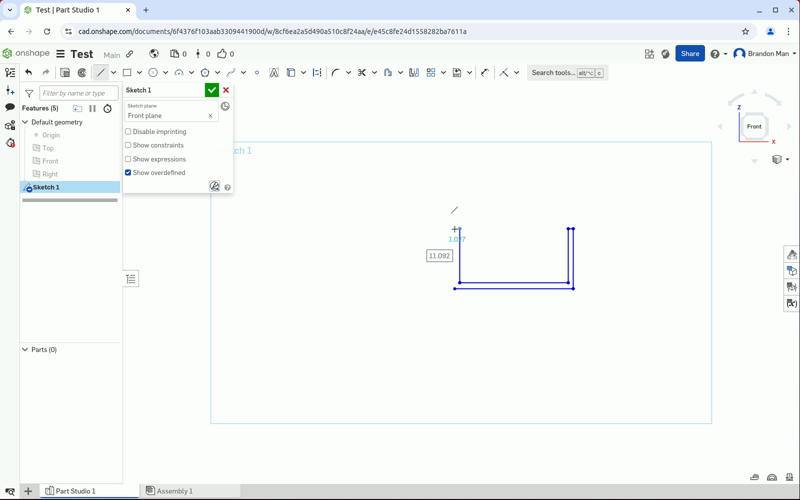
scroll(6)
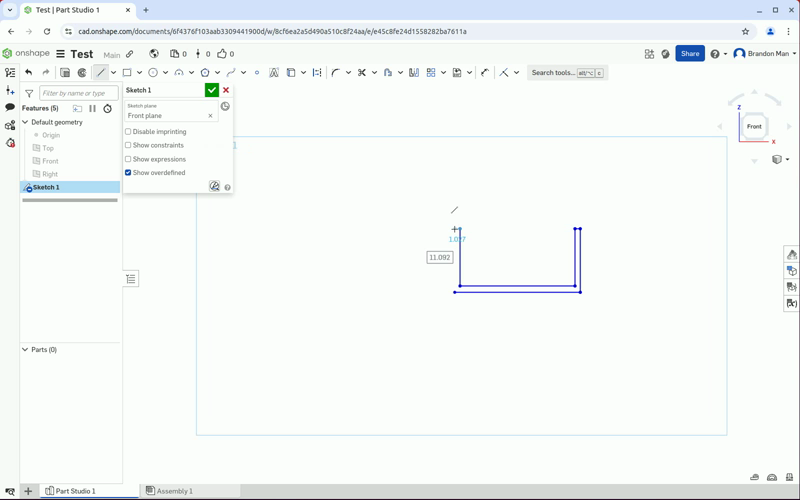
scroll(6)
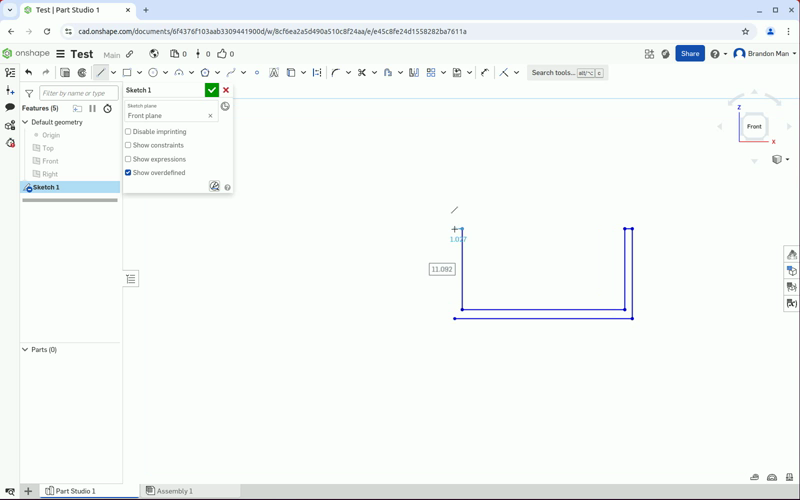
scroll(6)
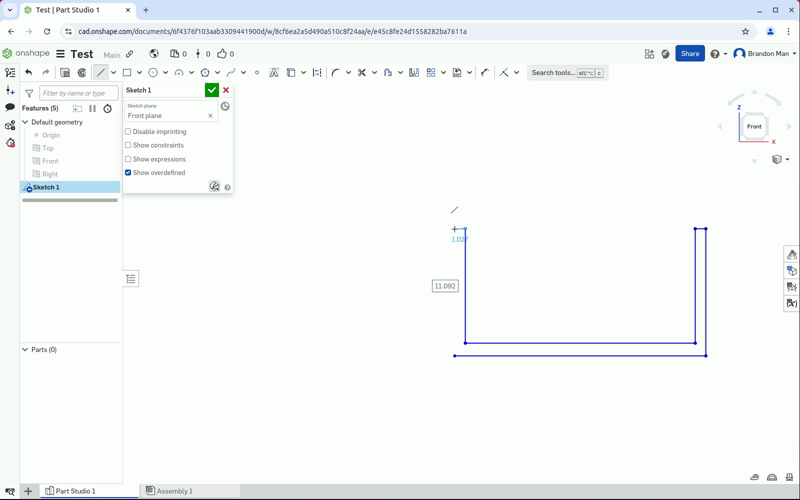
scroll(6)
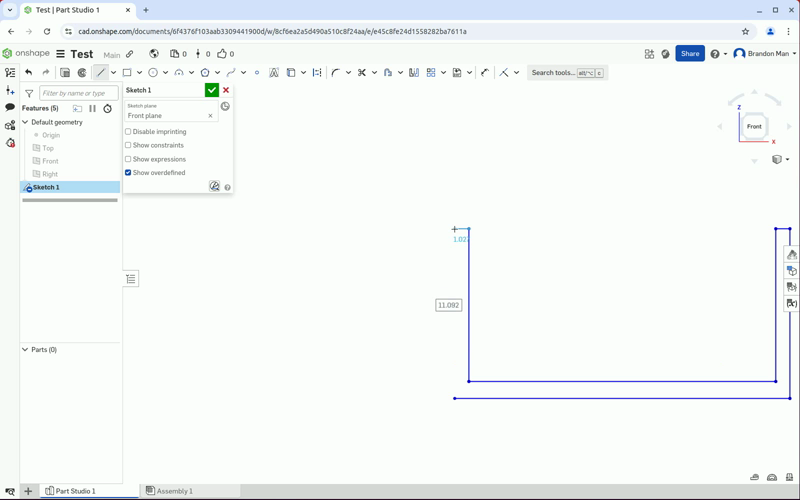
scroll(6)
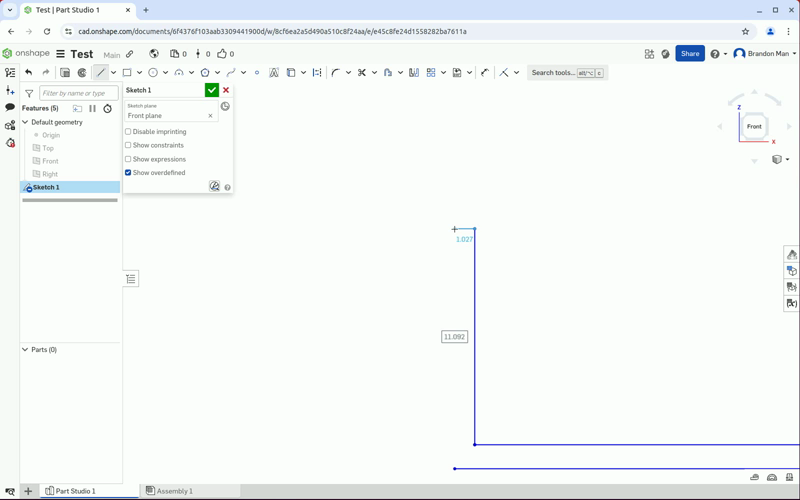
scroll(6)
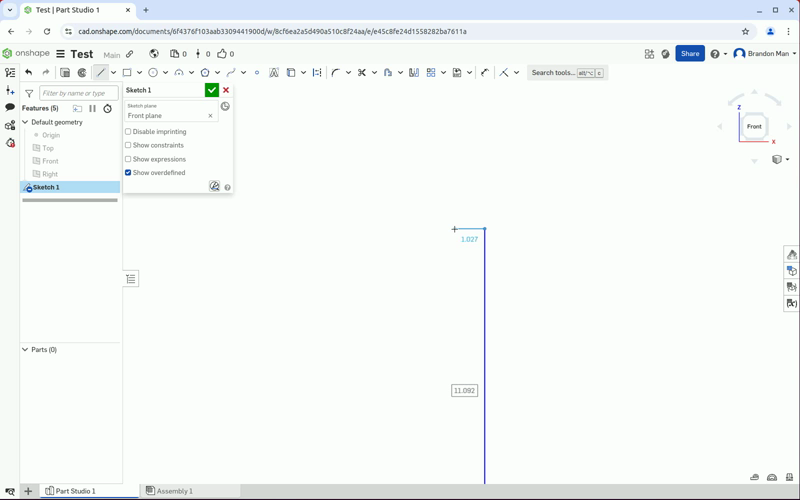
scroll(6)
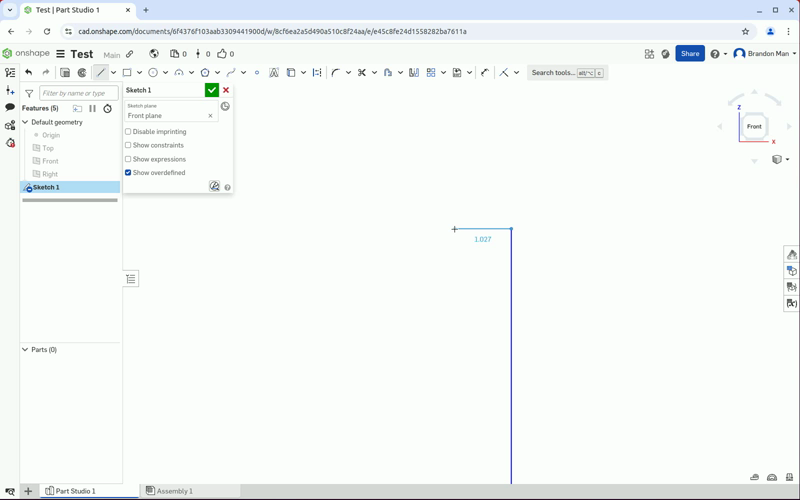
click(454, 228)
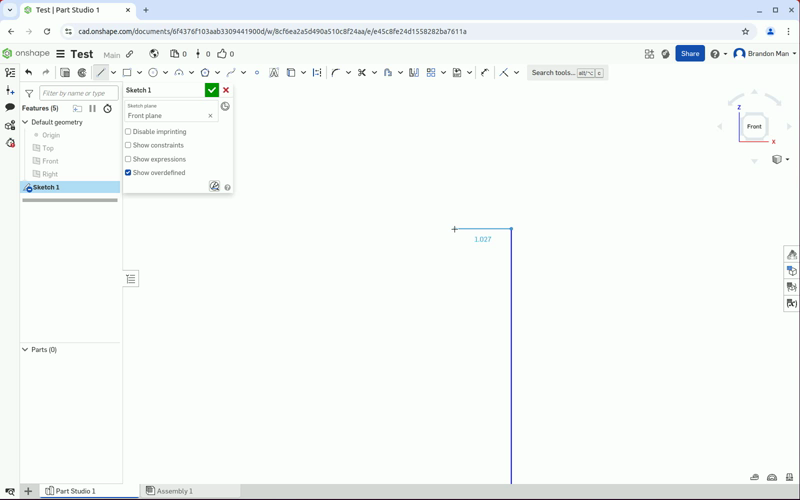
scroll(-6)
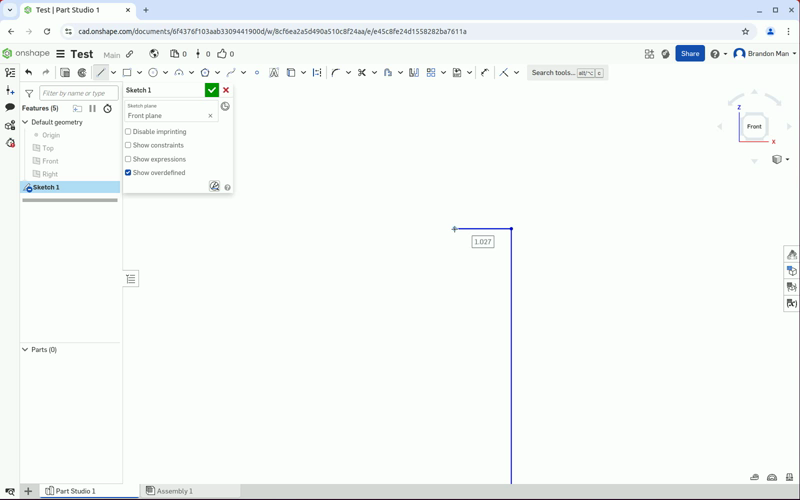
scroll(-6)
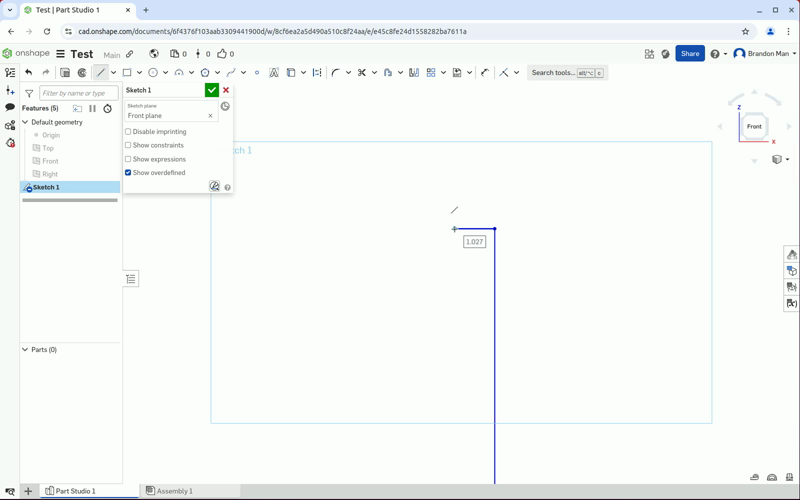
scroll(-6)
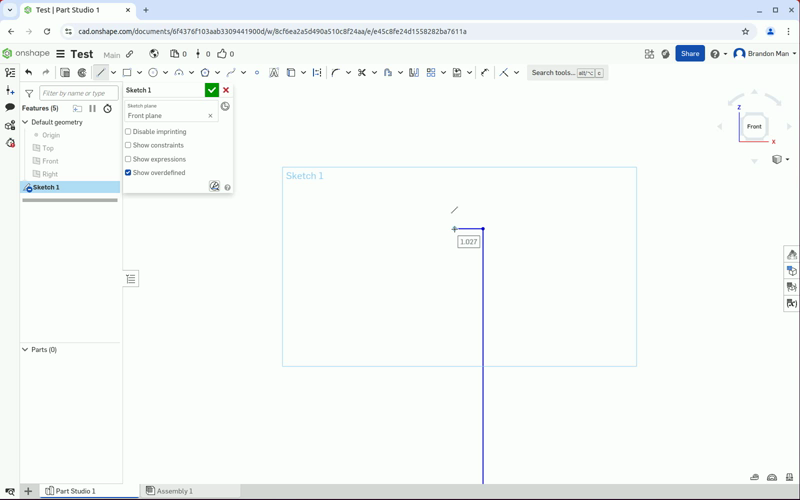
scroll(-6)
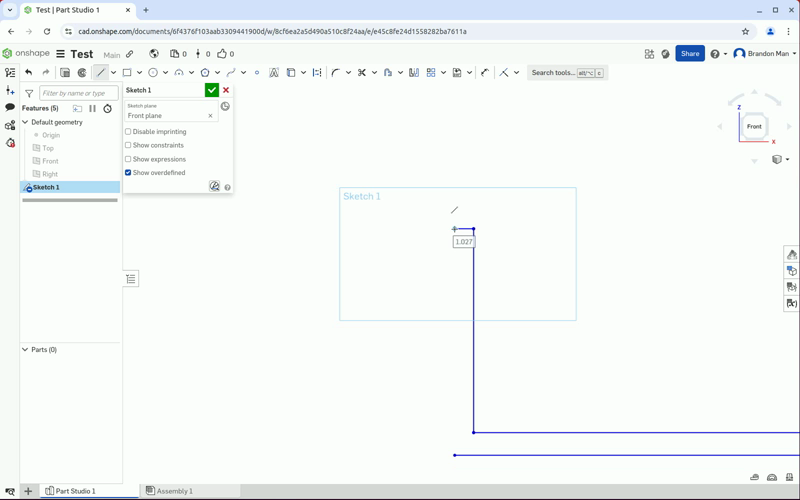
scroll(-6)
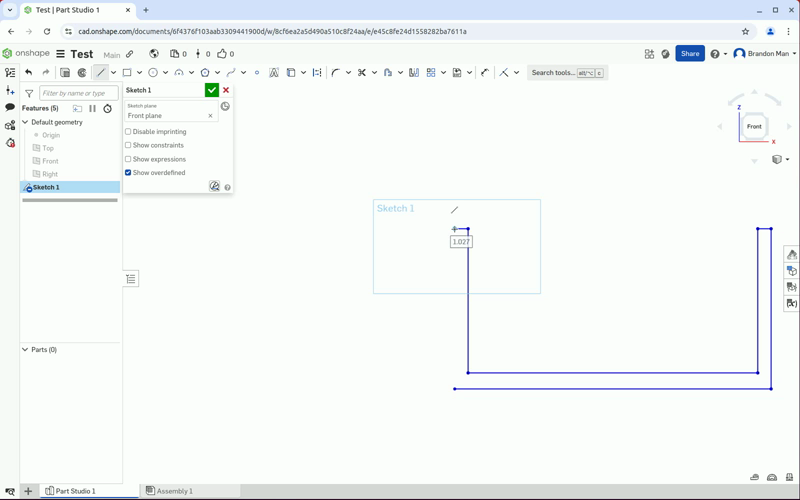
scroll(-6)
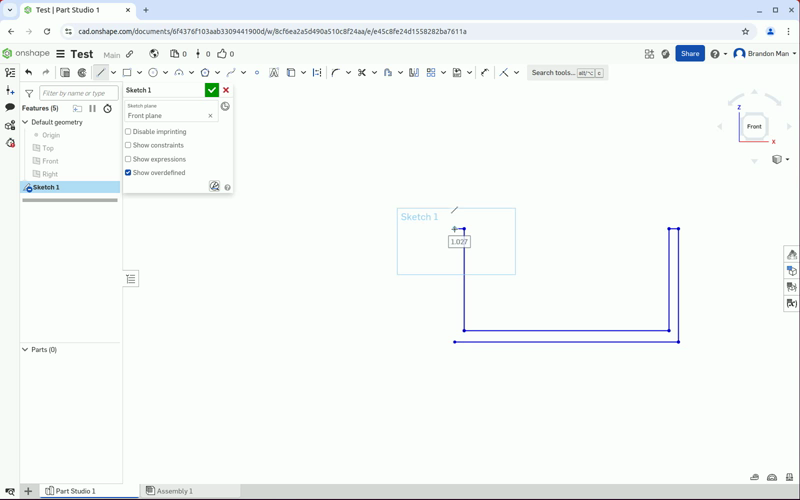
scroll(-6)
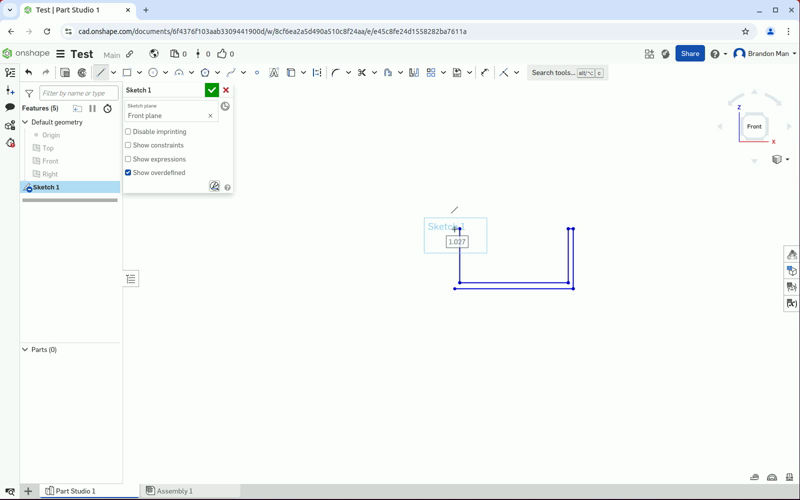
key_up(shift)
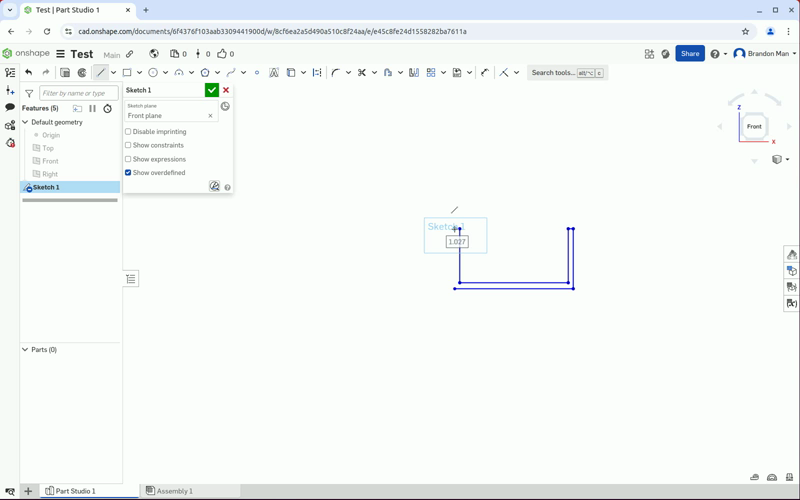
key_down(shift)
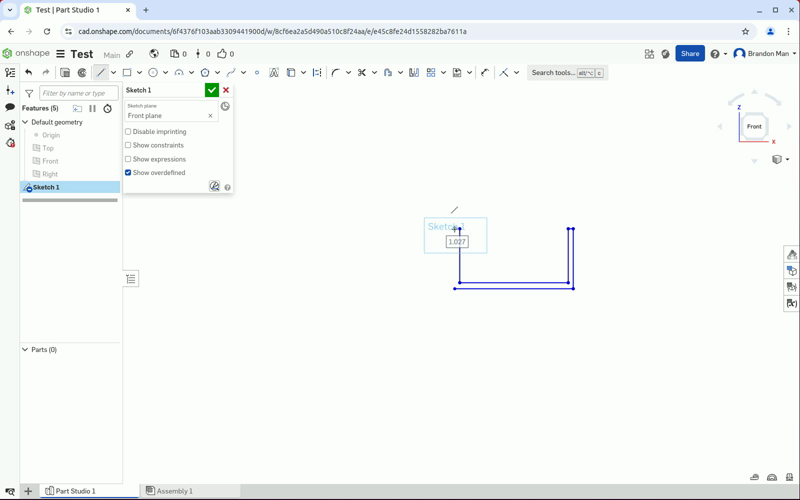
mouse_move(454, 288)
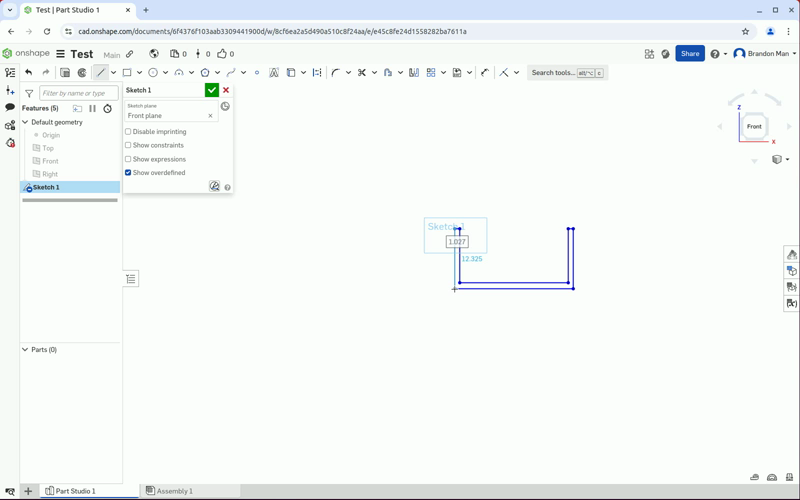
key_up(shift)
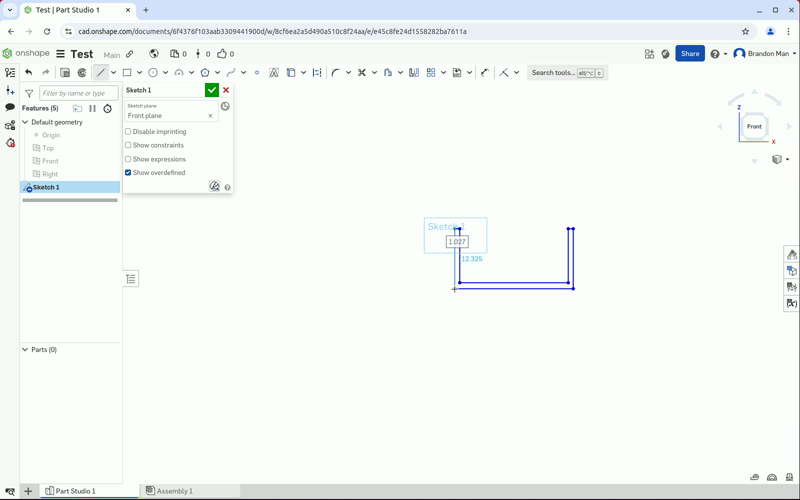
click(454, 288)
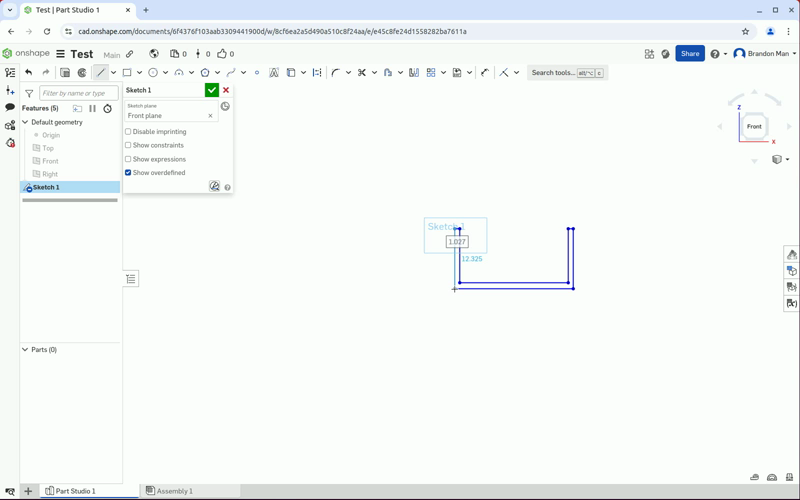
key(esc)
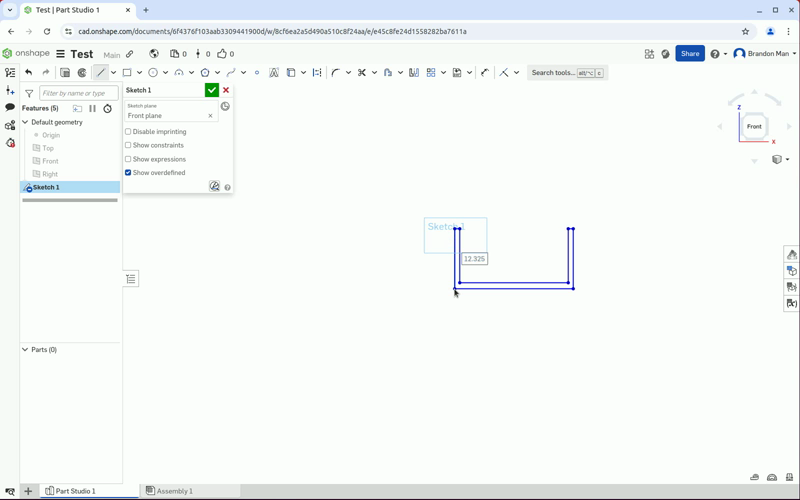
mouse_move(458, 253)
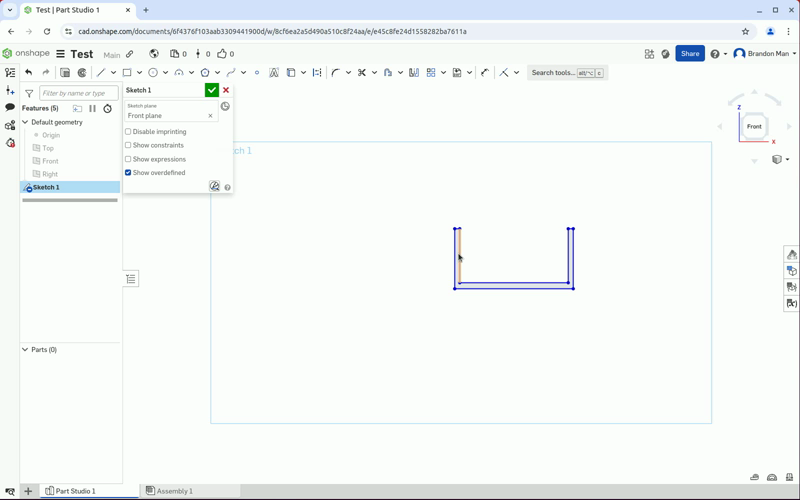
scroll(6)
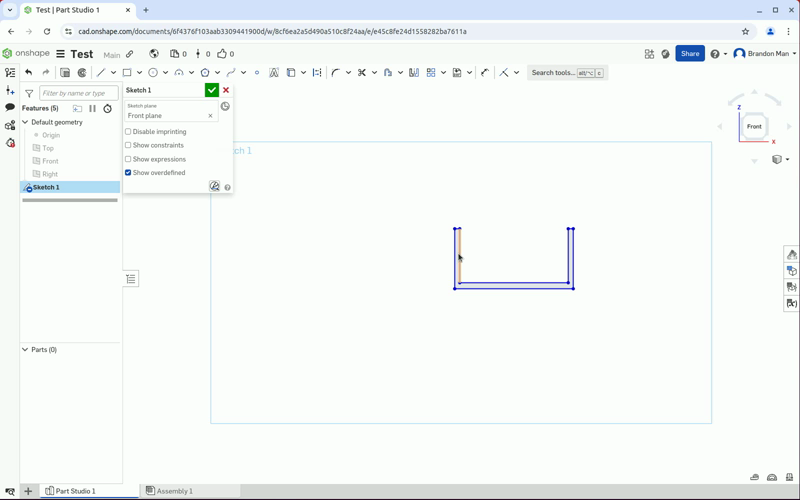
scroll(6)
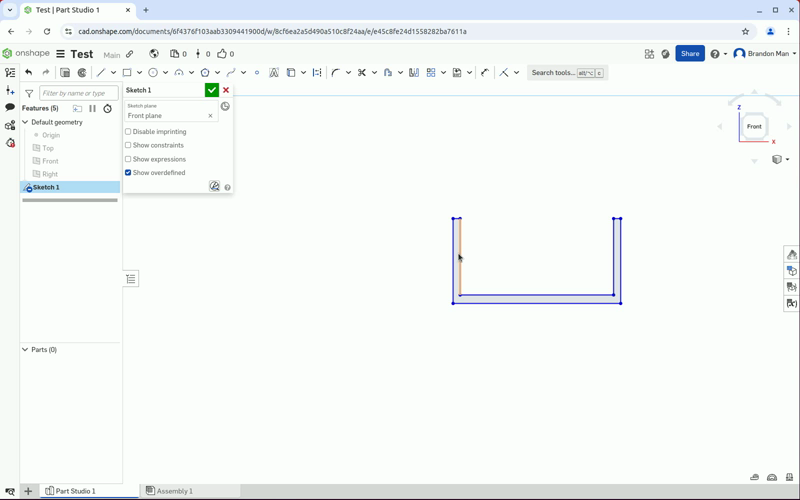
scroll(6)
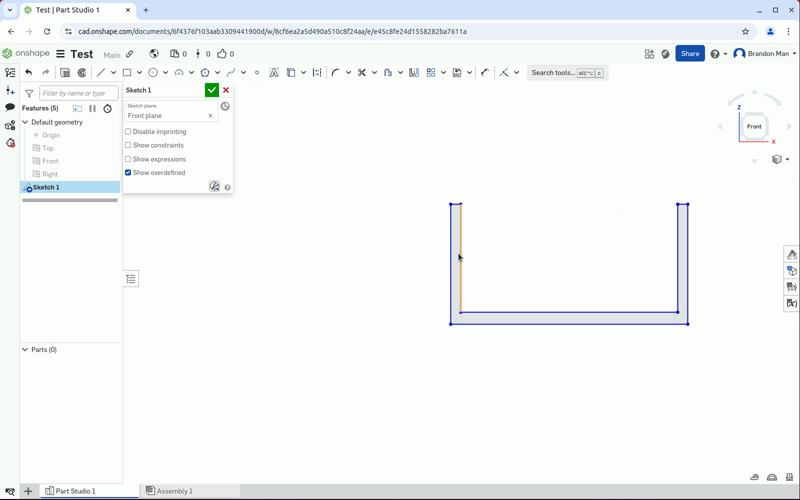
scroll(6)
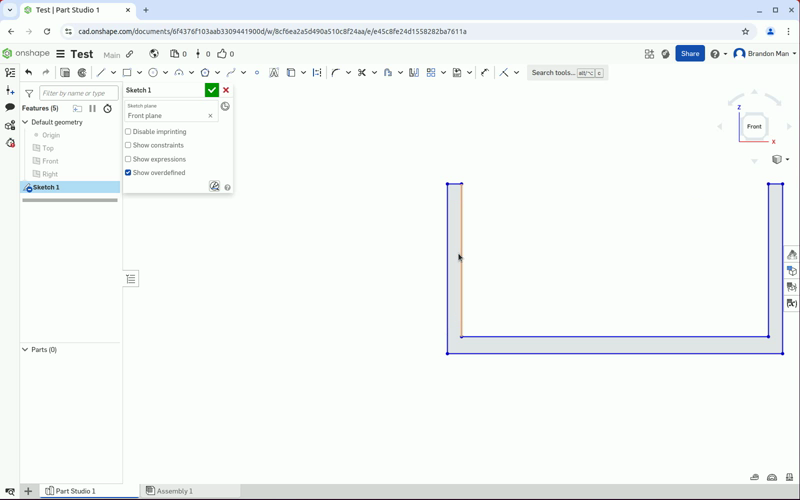
scroll(6)
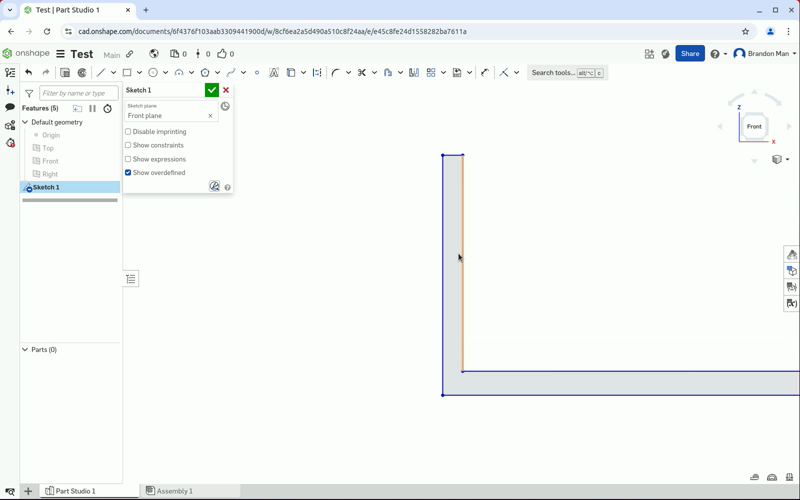
scroll(6)
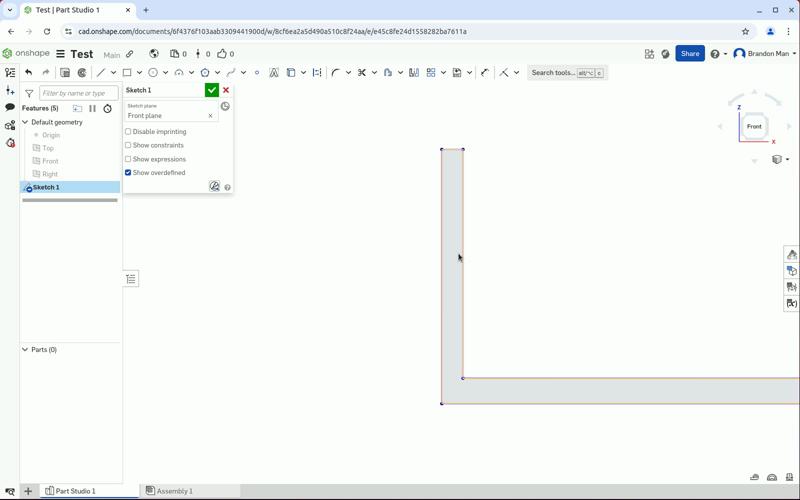
scroll(6)
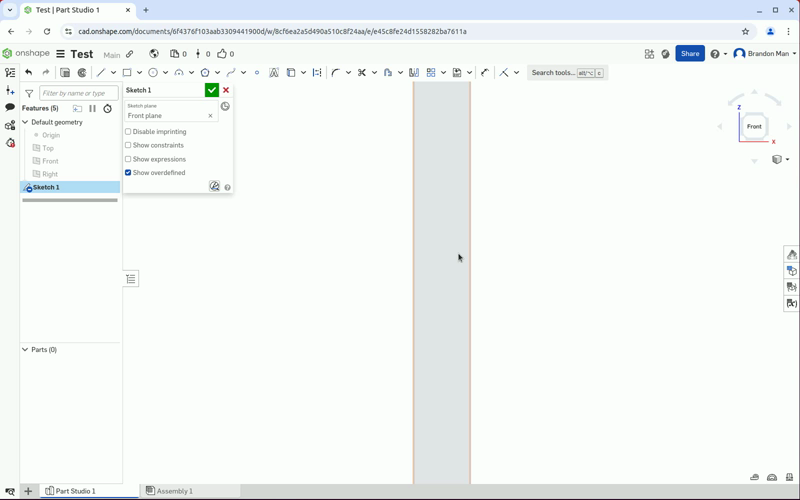
click(458, 253)
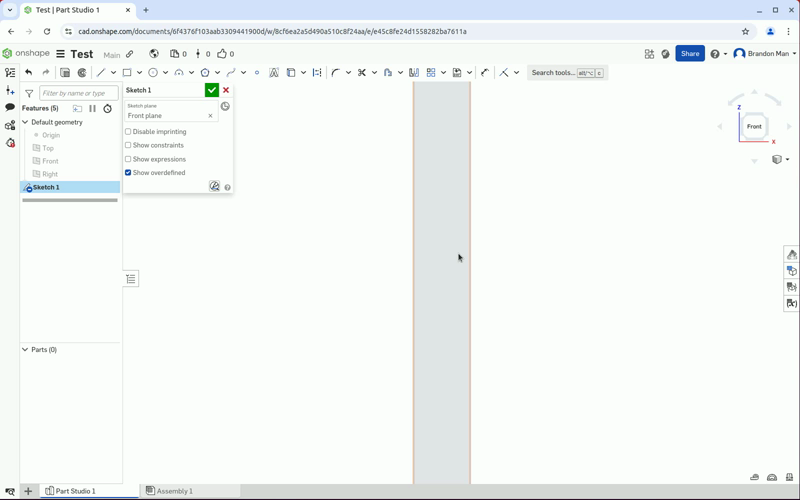
scroll(-6)
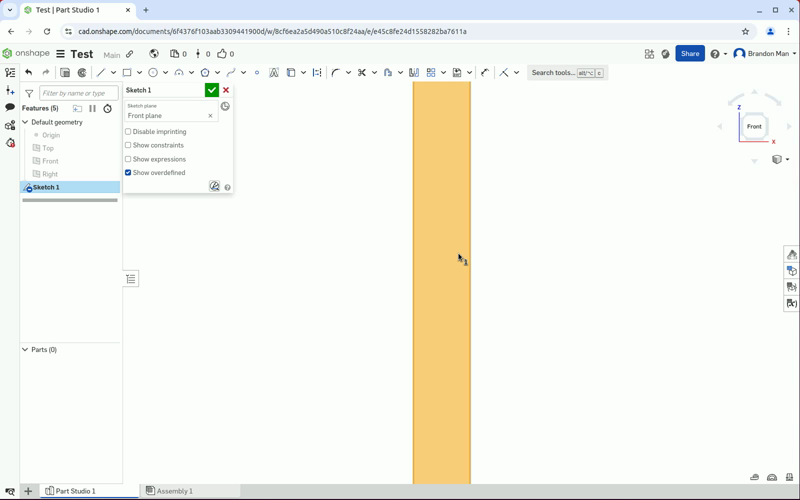
scroll(-6)
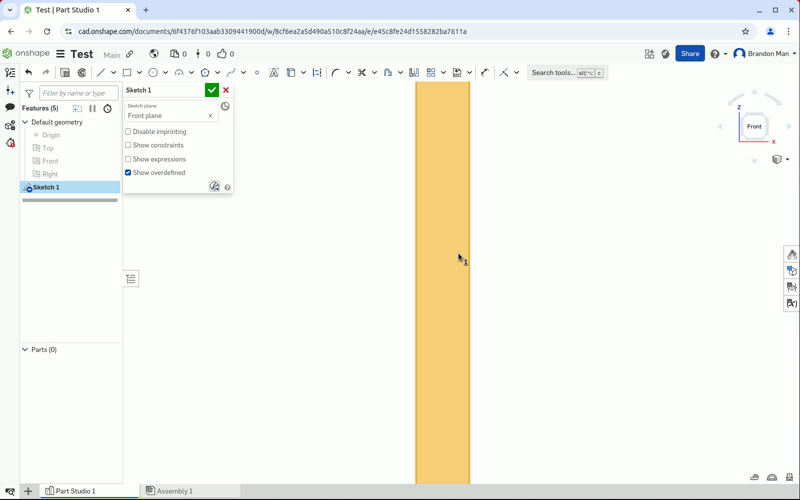
scroll(-6)
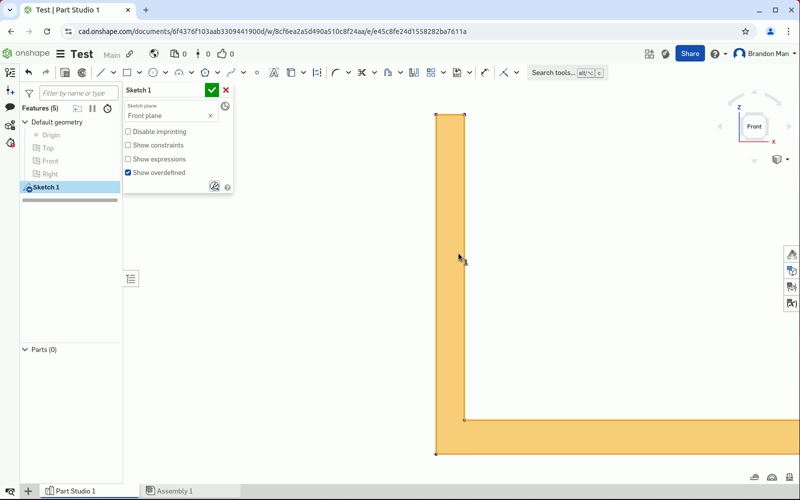
scroll(-6)
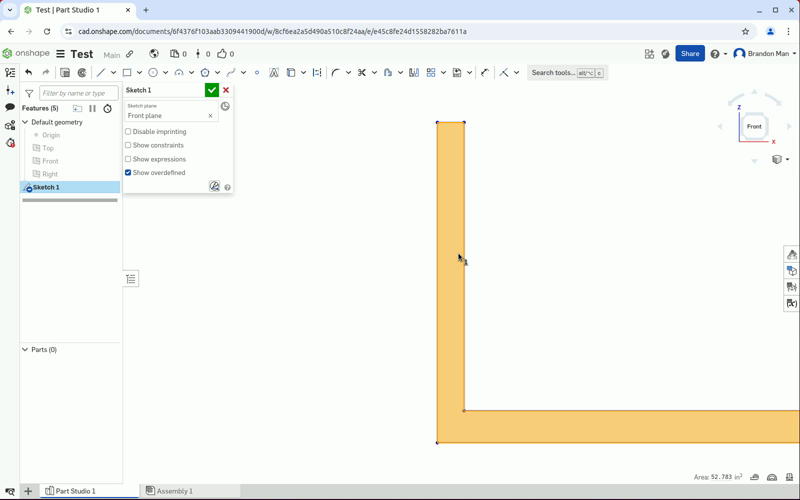
scroll(-6)
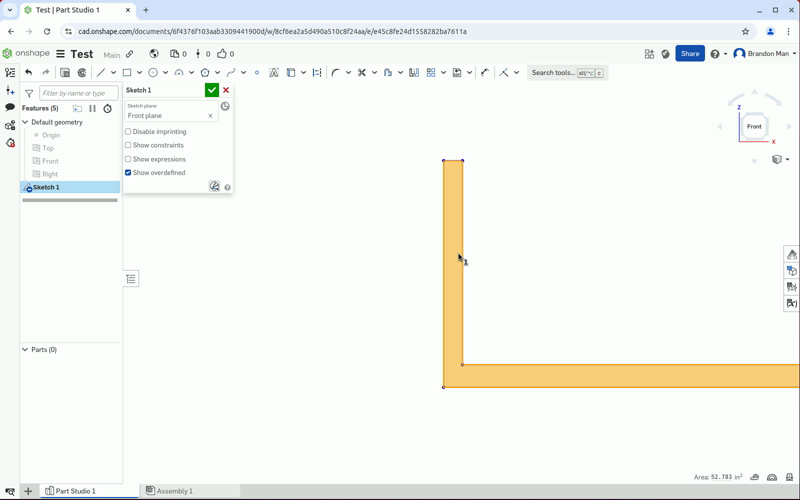
scroll(-6)
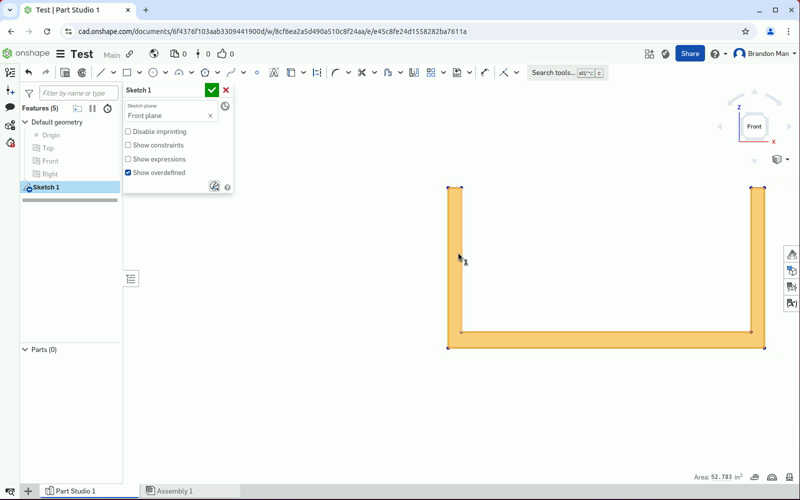
scroll(-6)
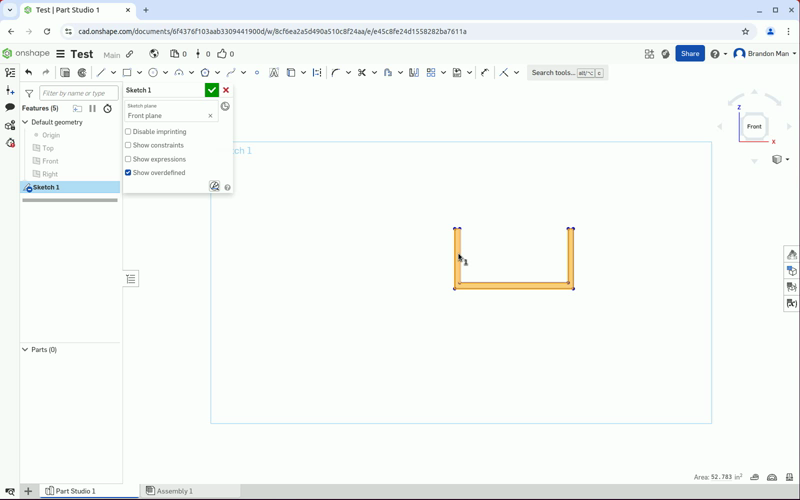
mouse_move(73, 352)
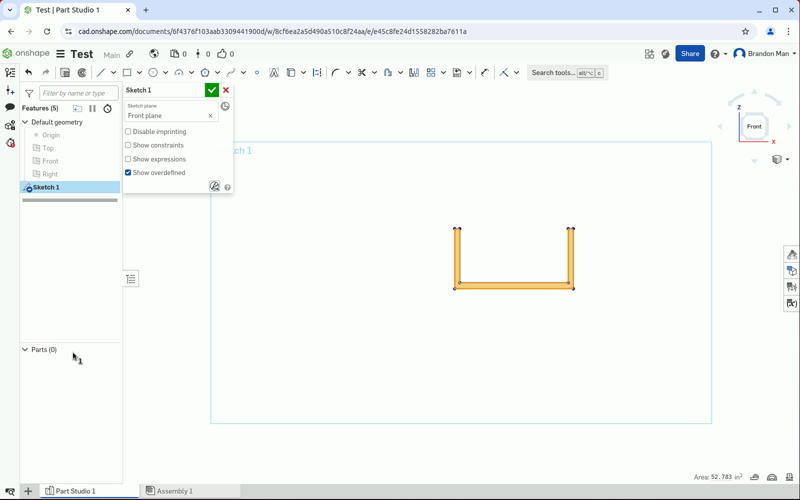
key(shift+y)
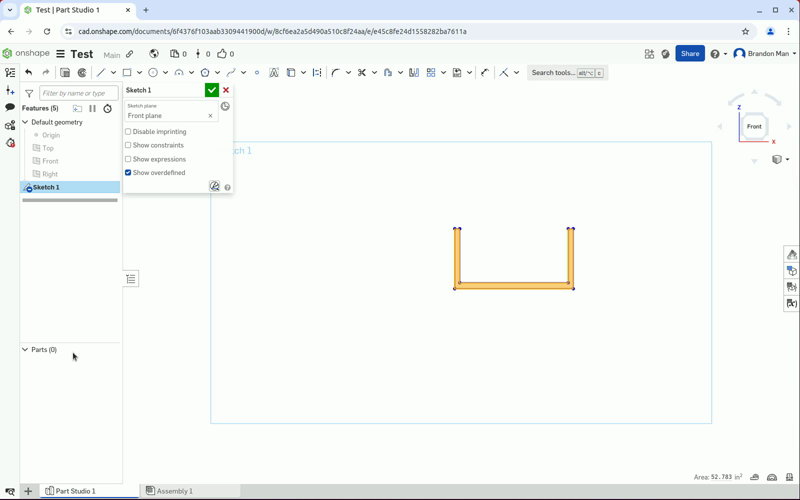
key(shift+e)
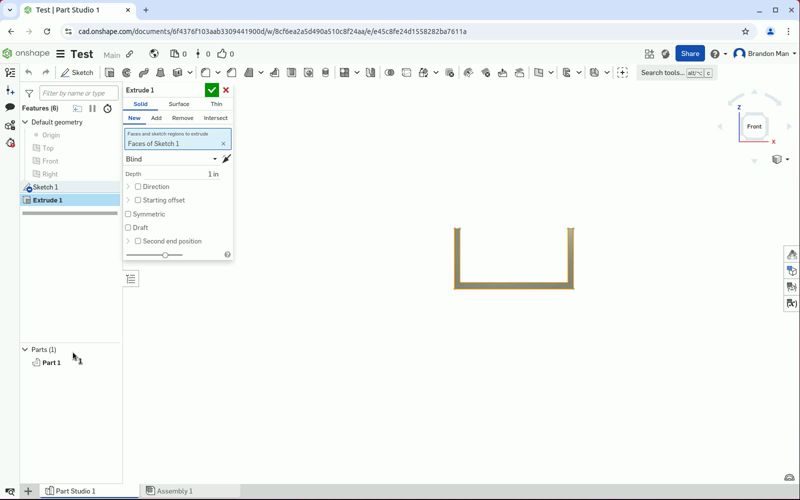
mouse_move(143, 106)
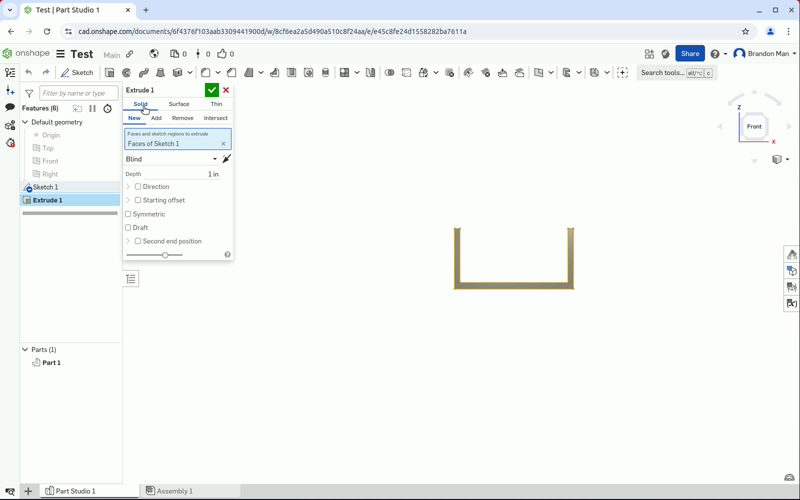
click(143, 106)
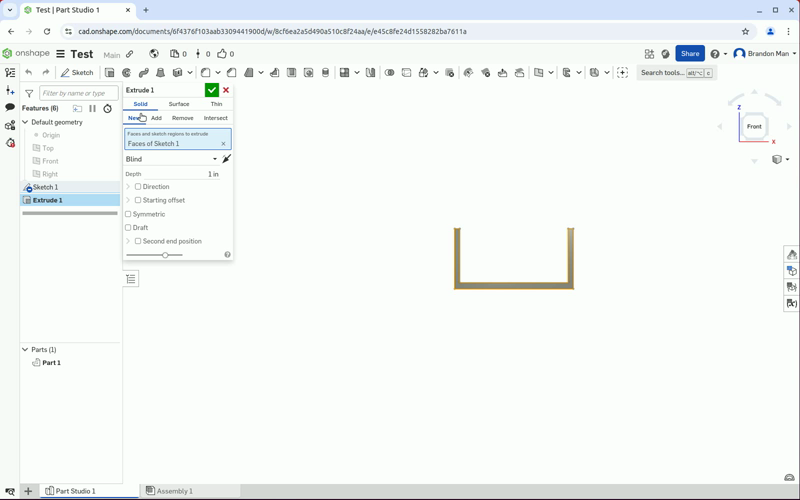
mouse_move(137, 120)
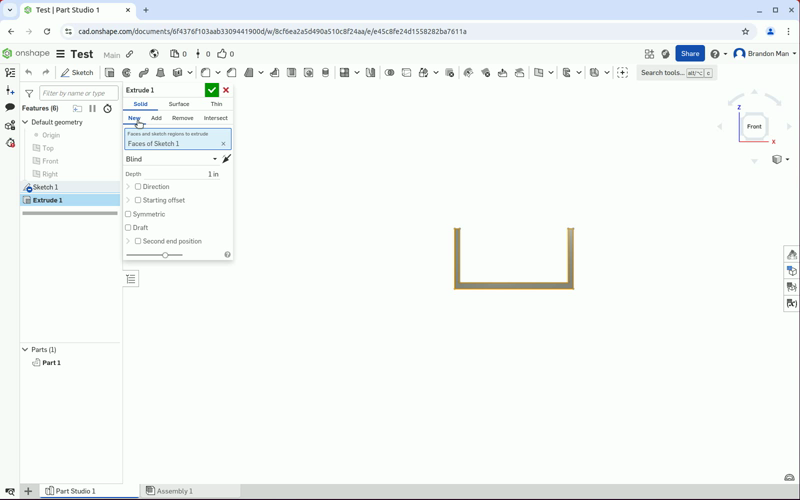
click(137, 120)
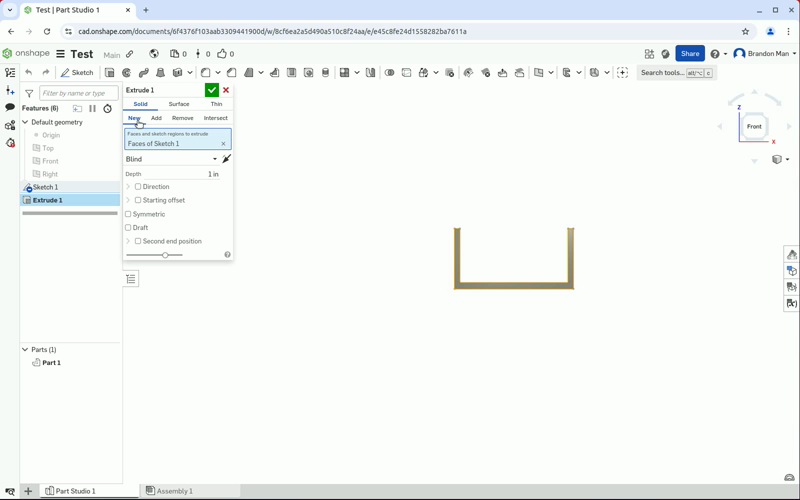
key(tab, 4)
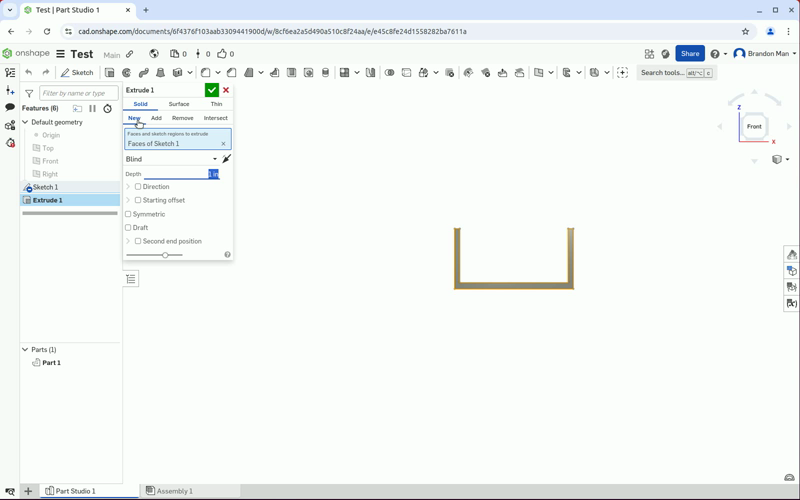
text(2.648)
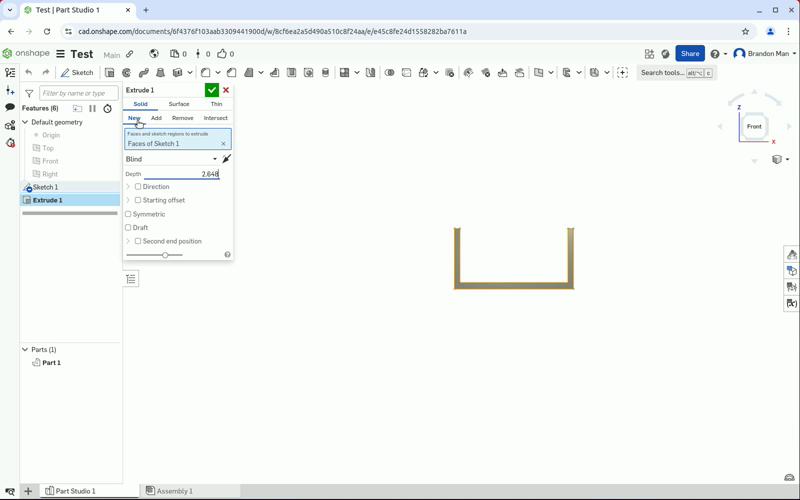
key(enter)
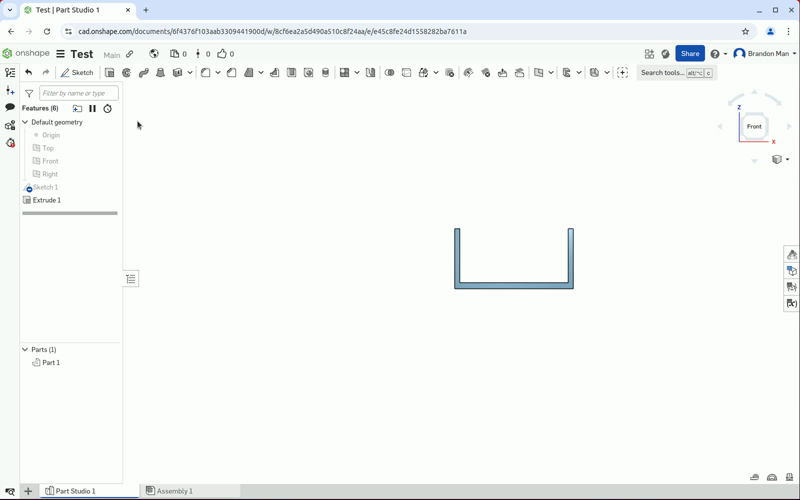
key(shift+h)
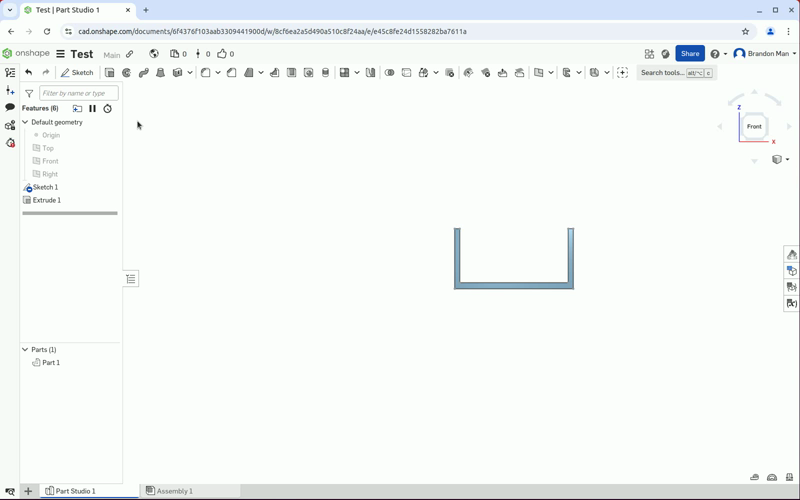
key(shift+h)
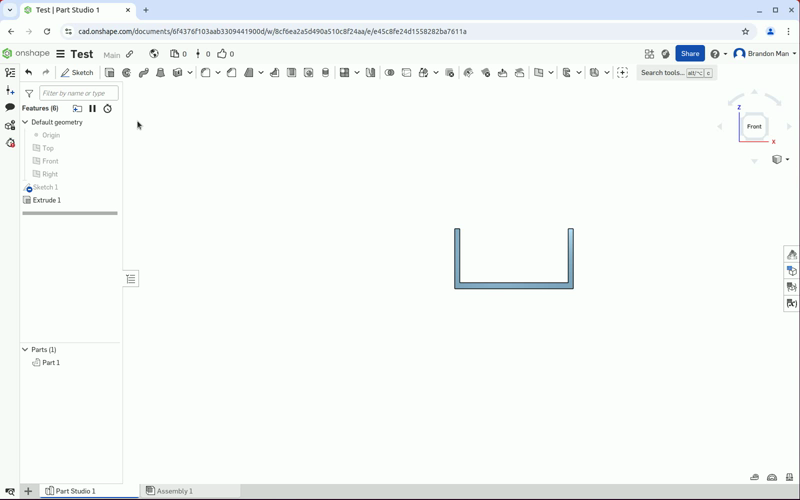
mouse_move(73, 189)
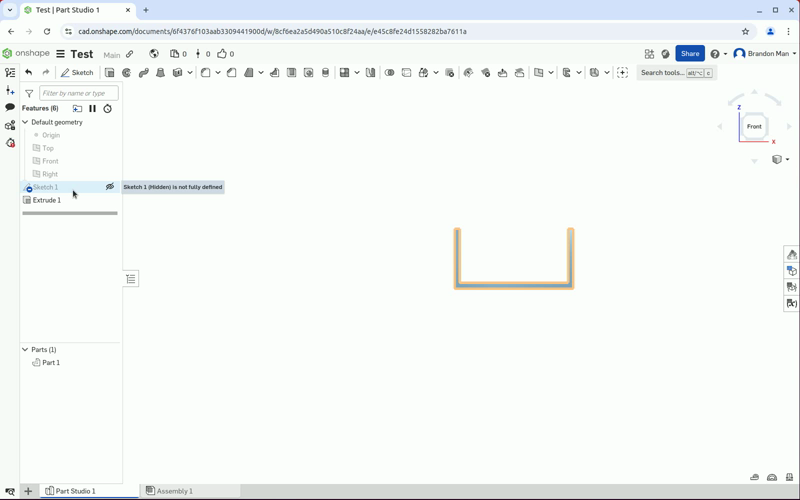
click(73, 189)
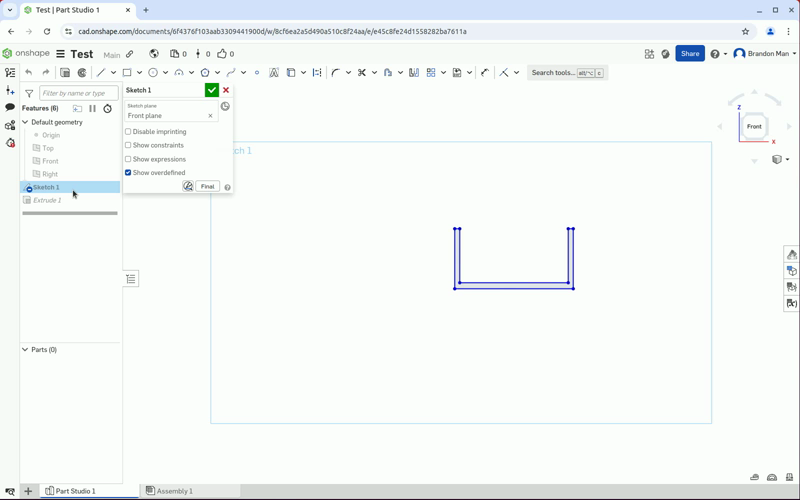
mouse_move(229, 92)
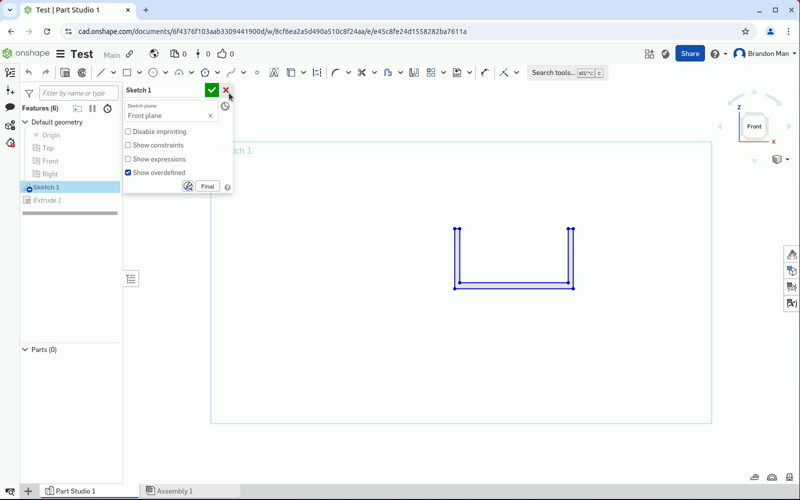
click(229, 92)
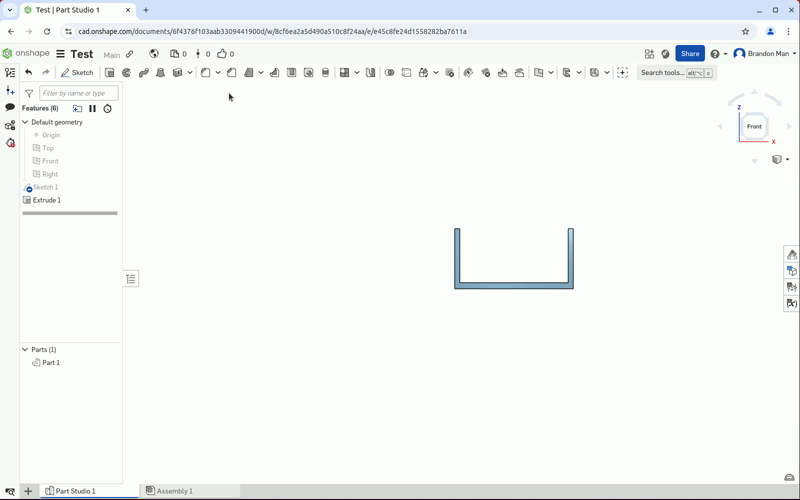
mouse_move(73, 352)
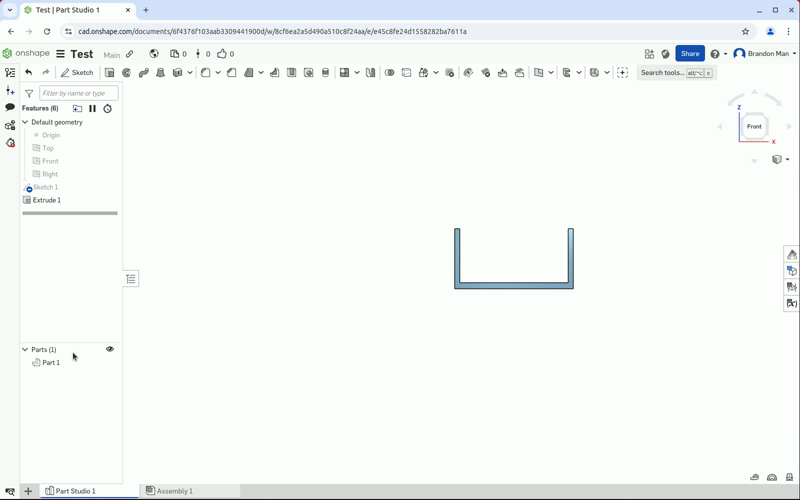
key(y)
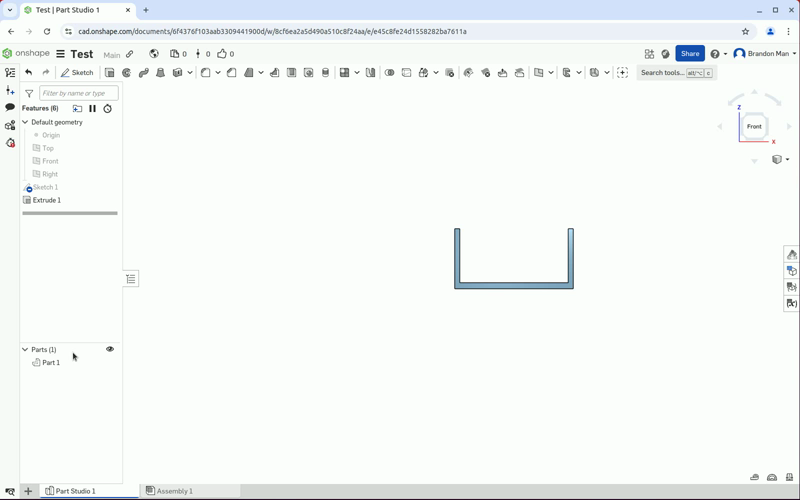
key(shift+p)
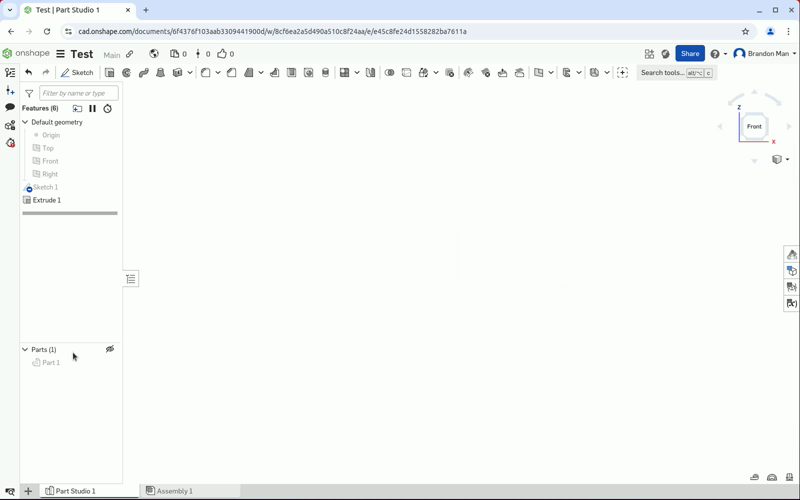
key(space)
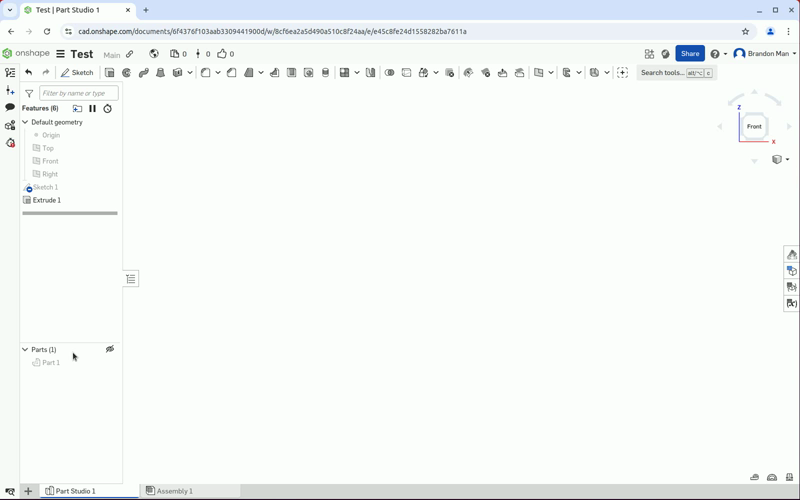
key_down(shift)
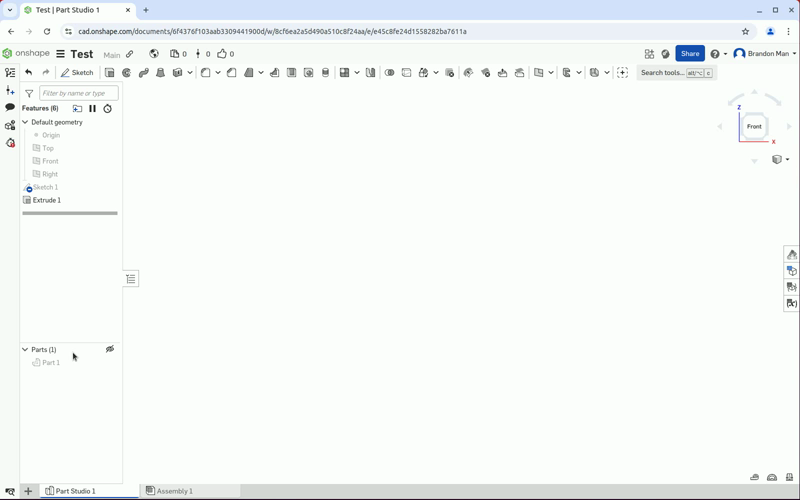
key(left)
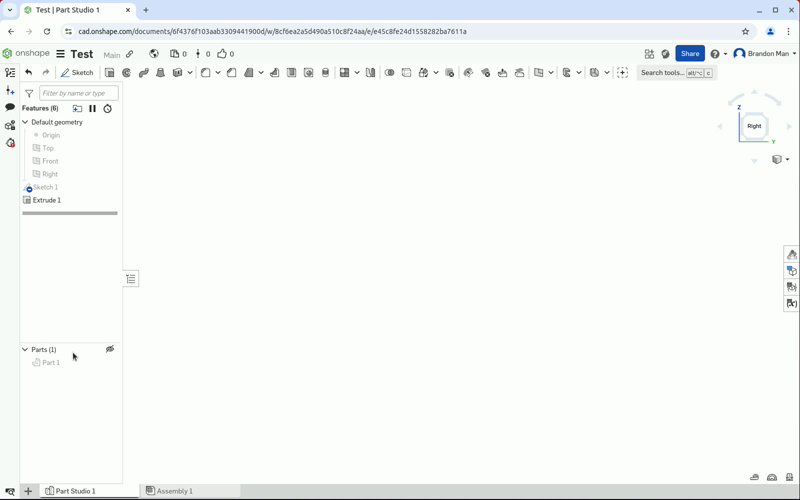
key_up(shift)
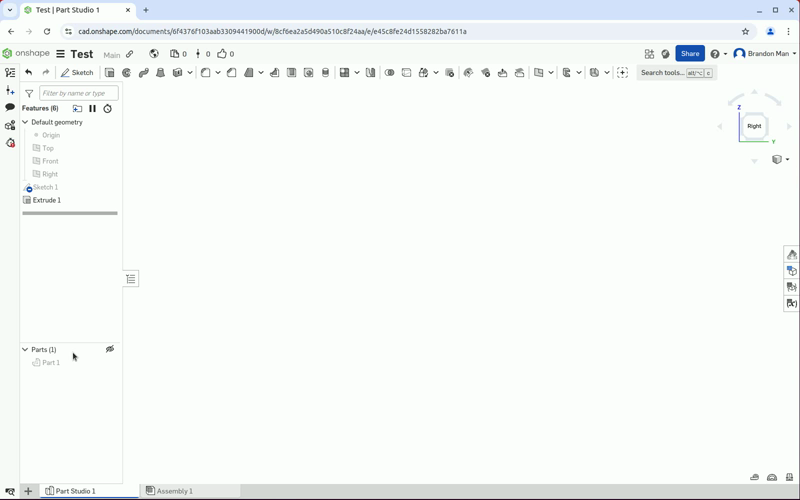
mouse_move(73, 352)
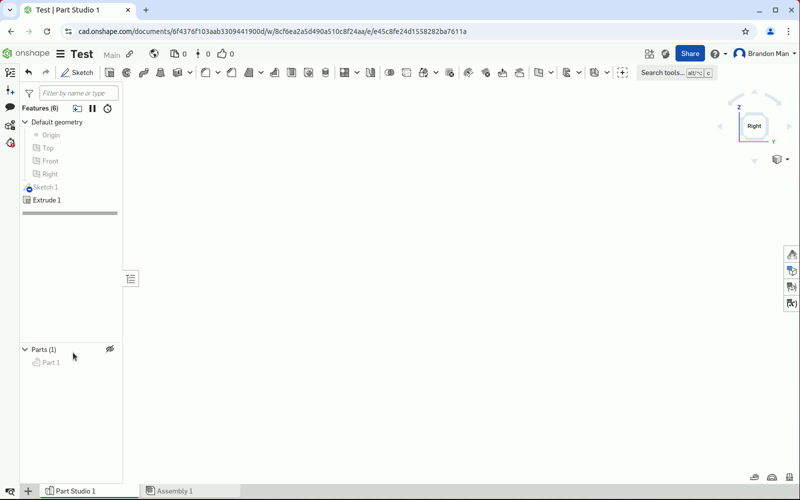
key(shift+y)
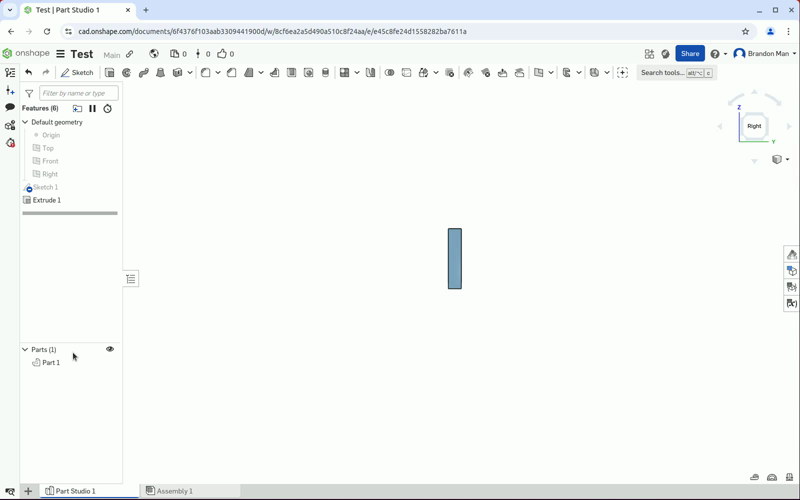
mouse_move(541, 75)
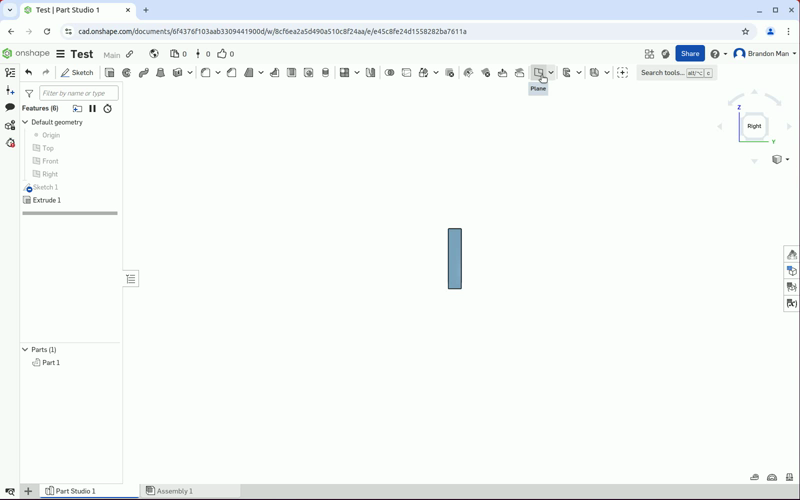
click(541, 75)
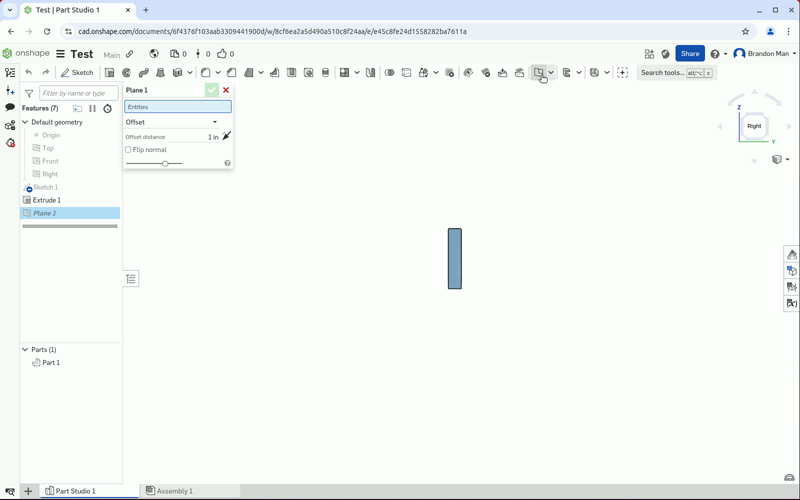
mouse_move(73, 176)
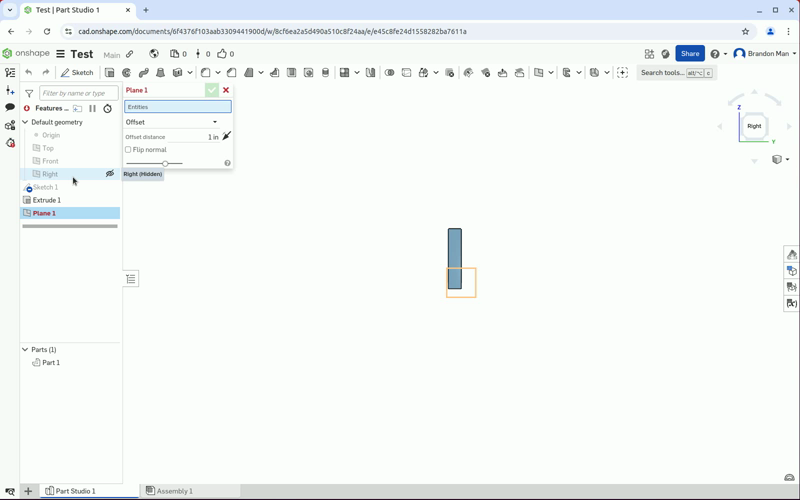
click(73, 176)
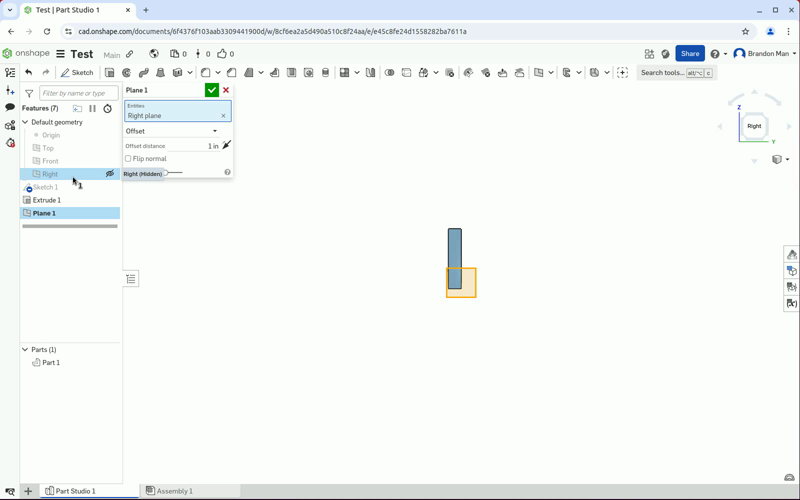
key(tab, 2)
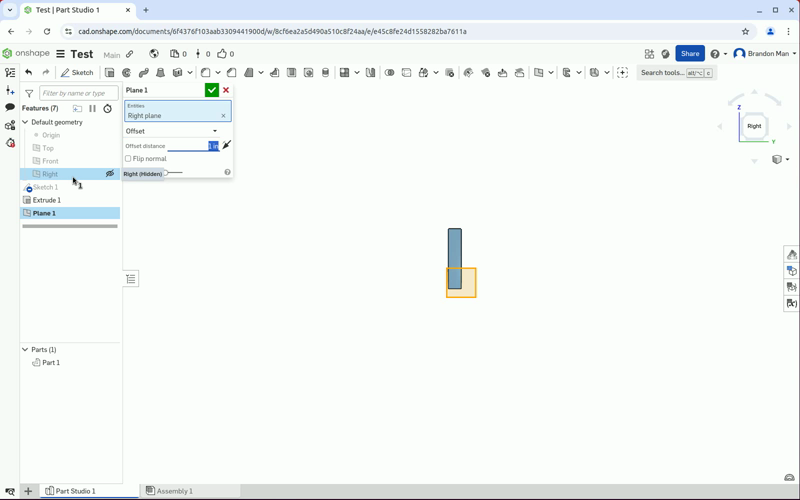
text(21.907)
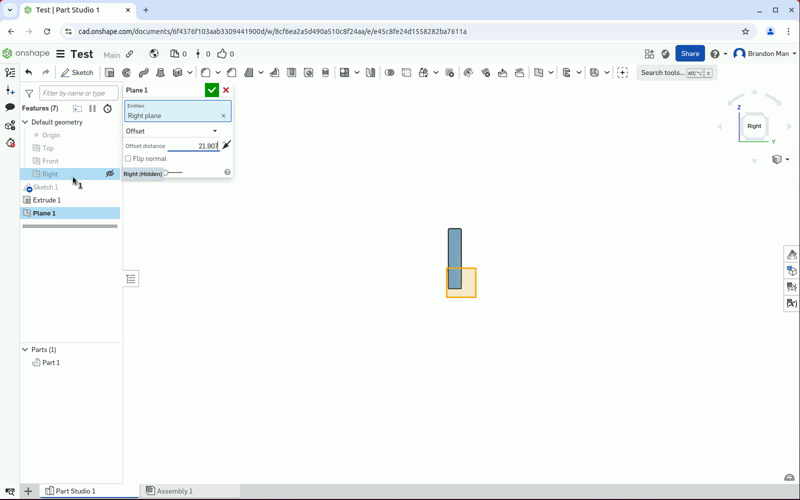
key(enter, 2)
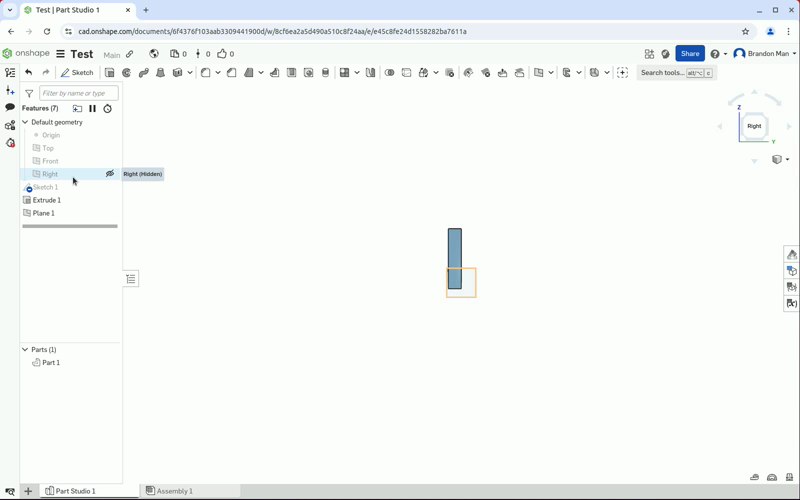
key(shift+s)
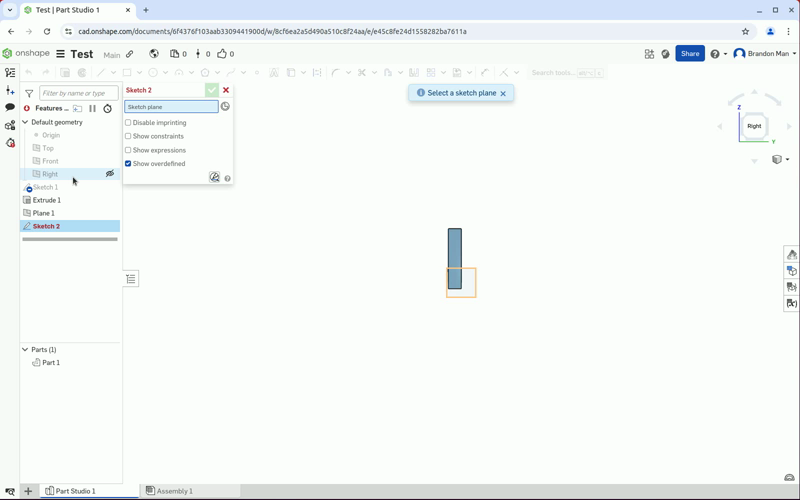
mouse_move(73, 215)
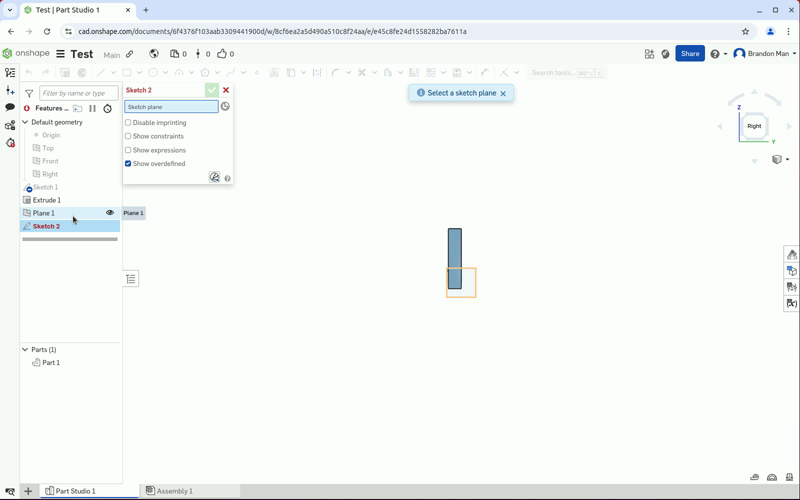
click(73, 215)
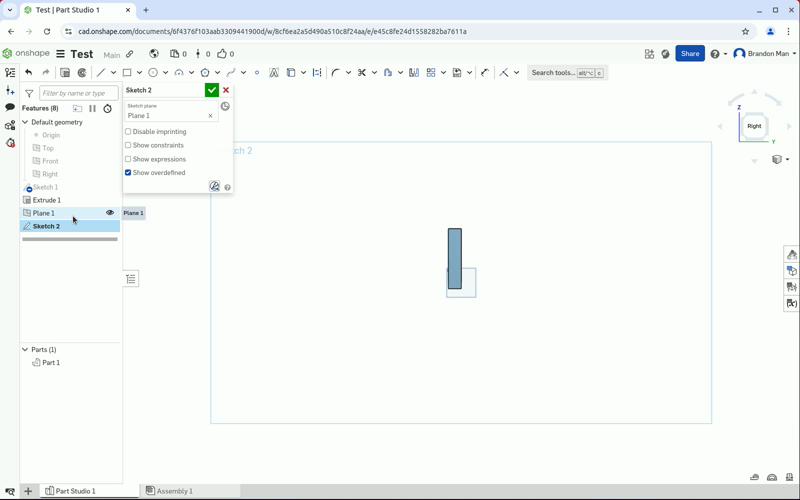
mouse_move(73, 352)
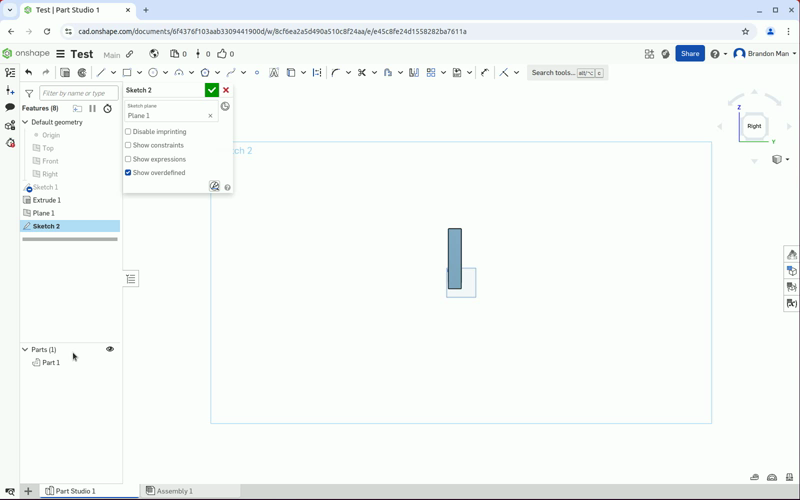
key(y)
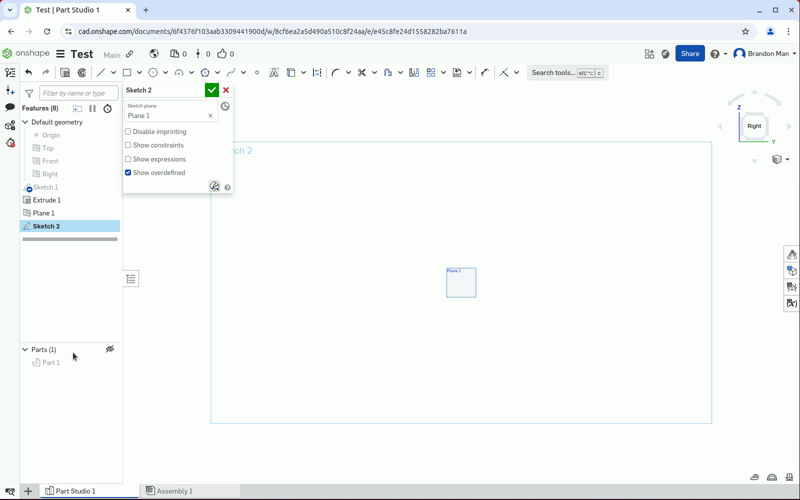
key(l)
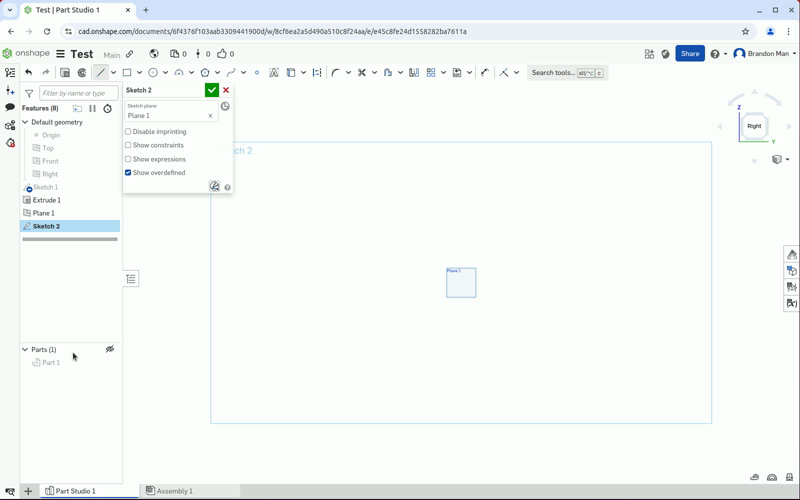
key_down(shift)
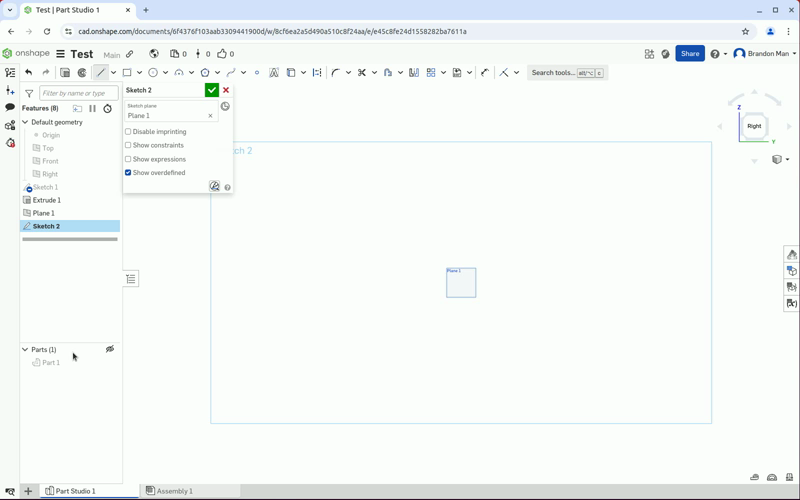
mouse_move(446, 282)
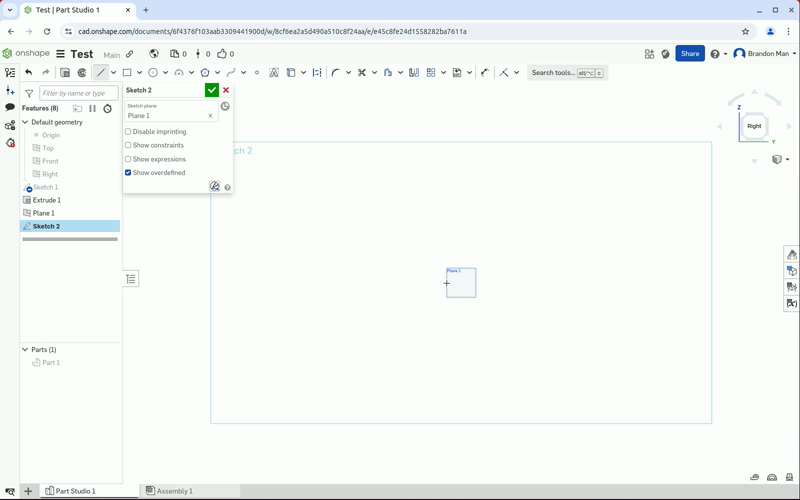
click(446, 282)
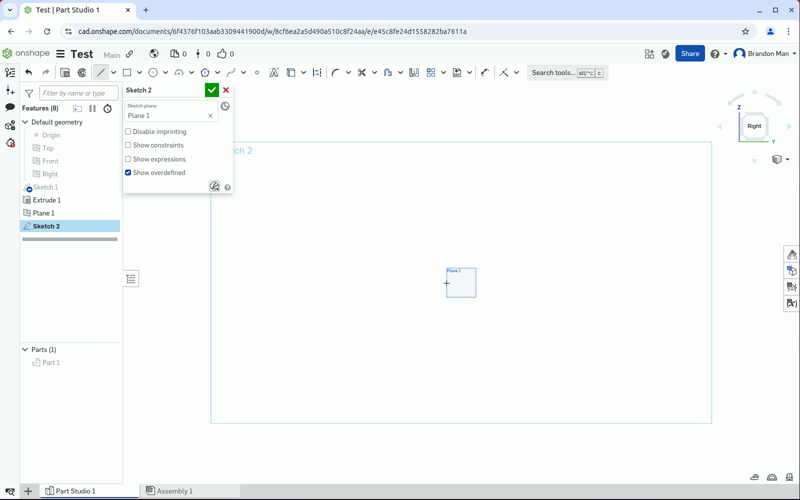
key_up(shift)
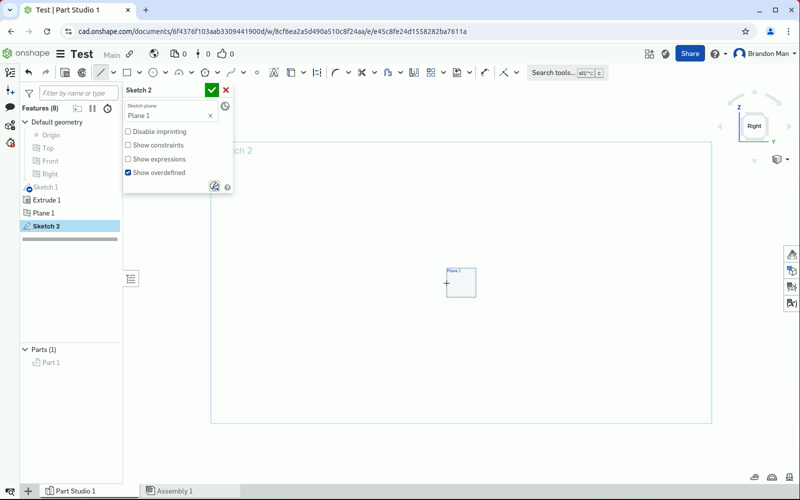
key_down(shift)
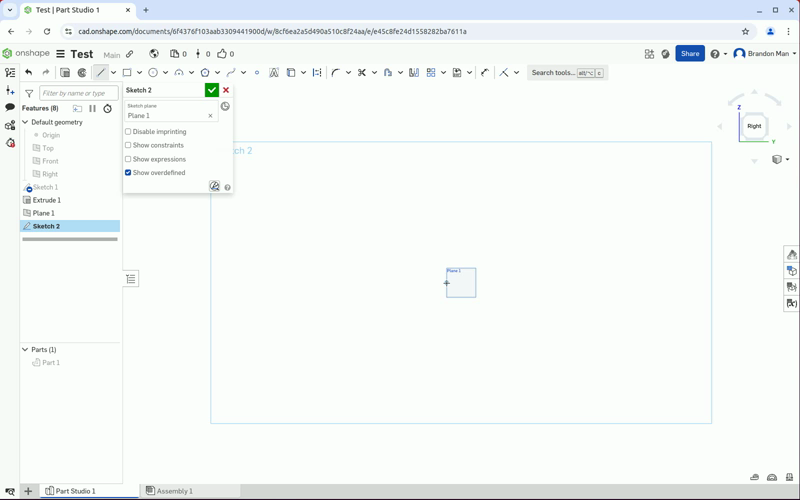
key_up(shift)
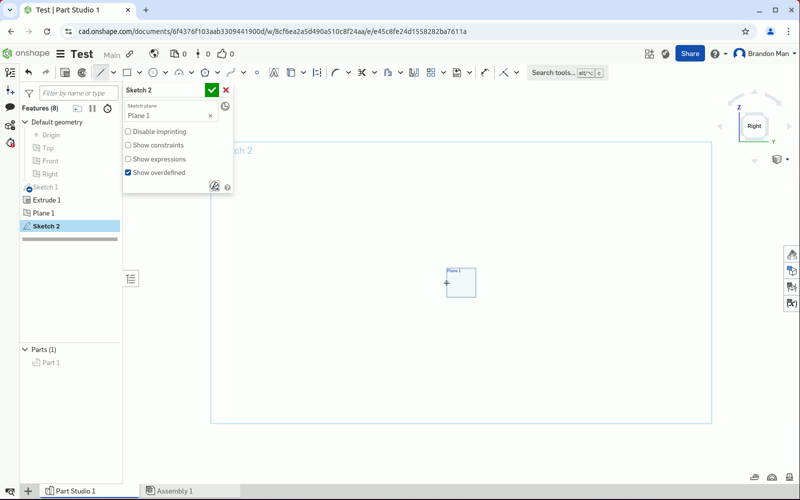
key(esc)
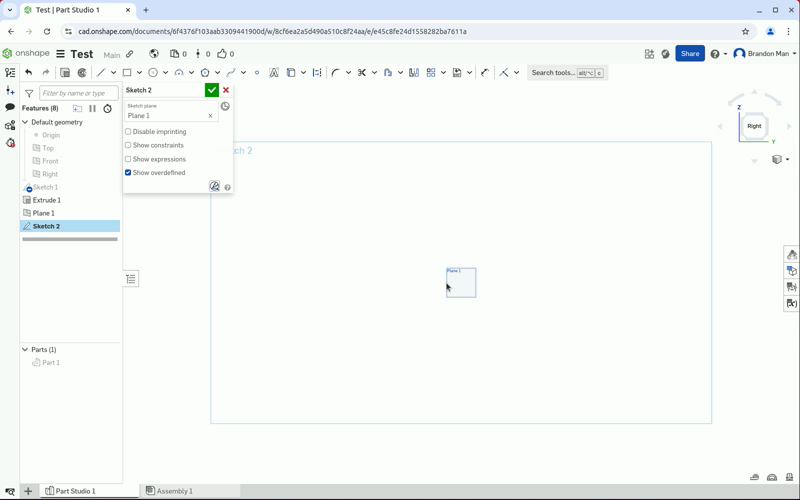
key(a)
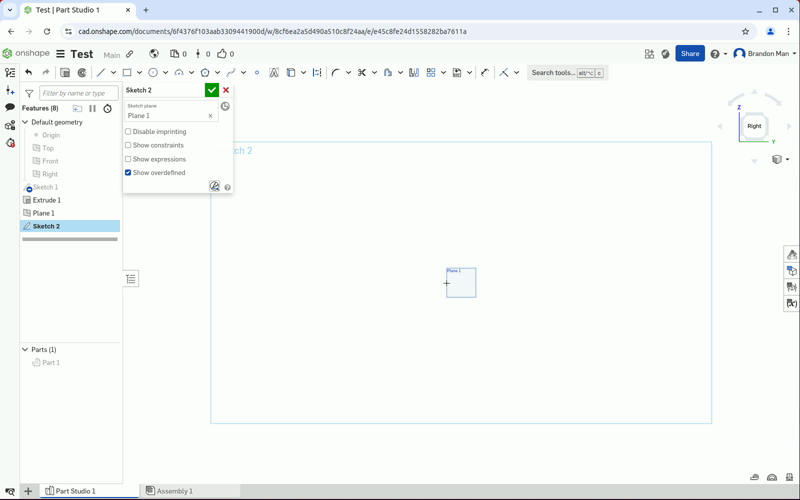
mouse_move(446, 282)
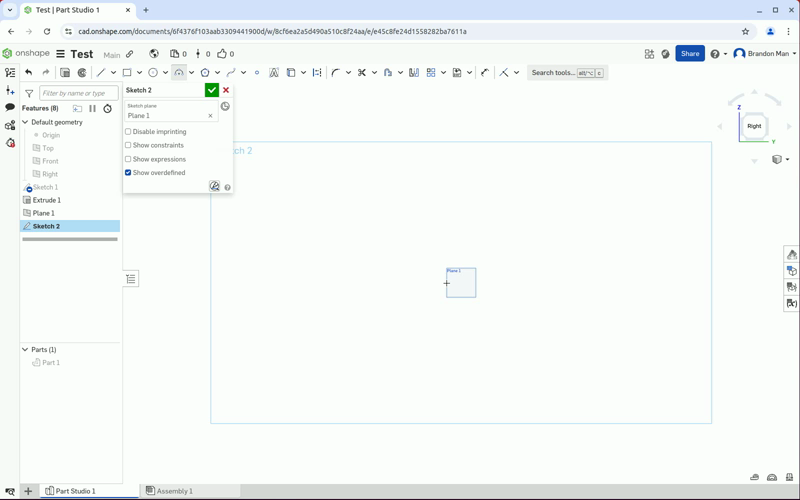
click(446, 282)
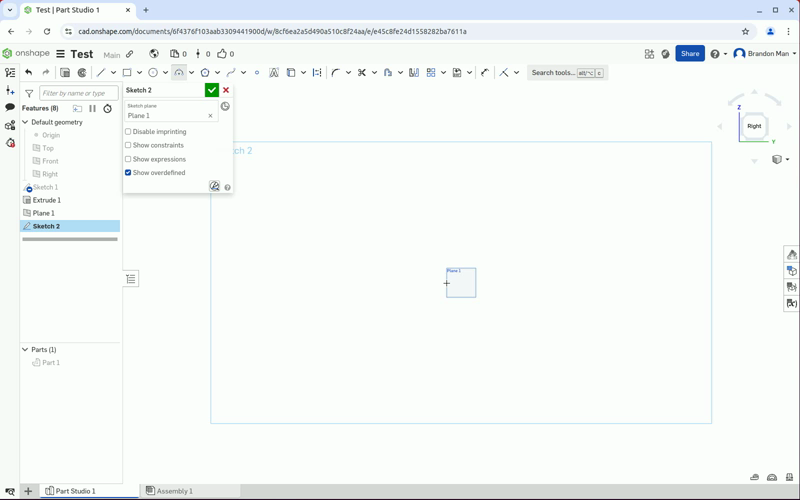
key_down(shift)
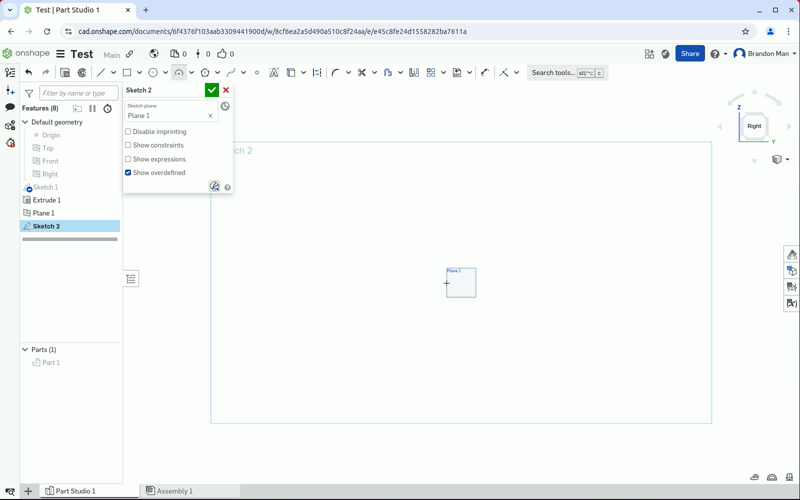
mouse_move(447, 282)
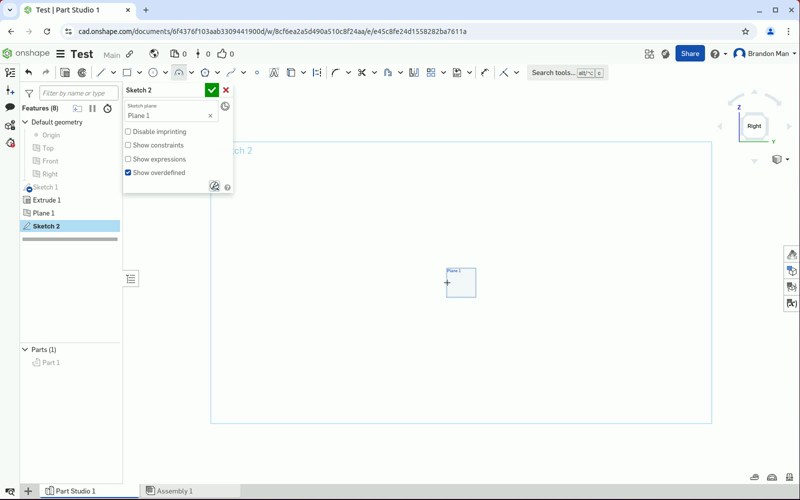
scroll(6)
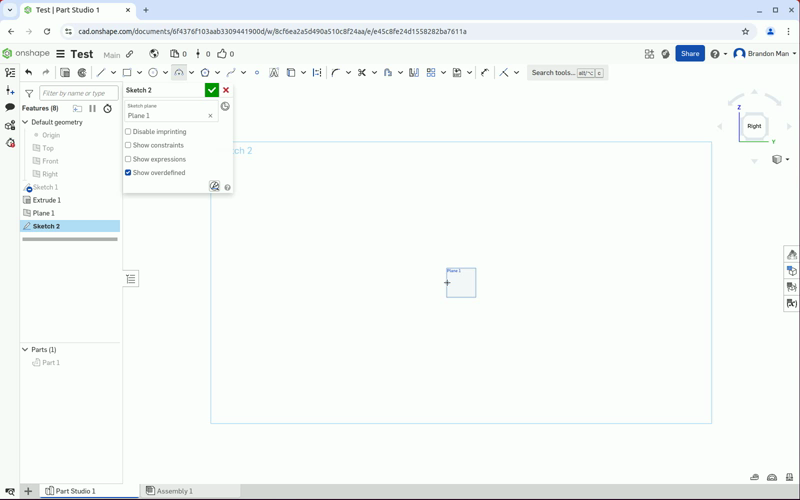
scroll(6)
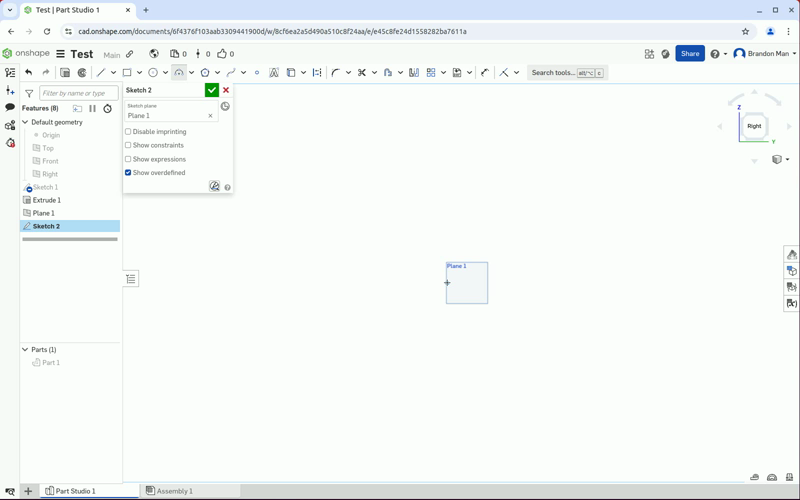
scroll(6)
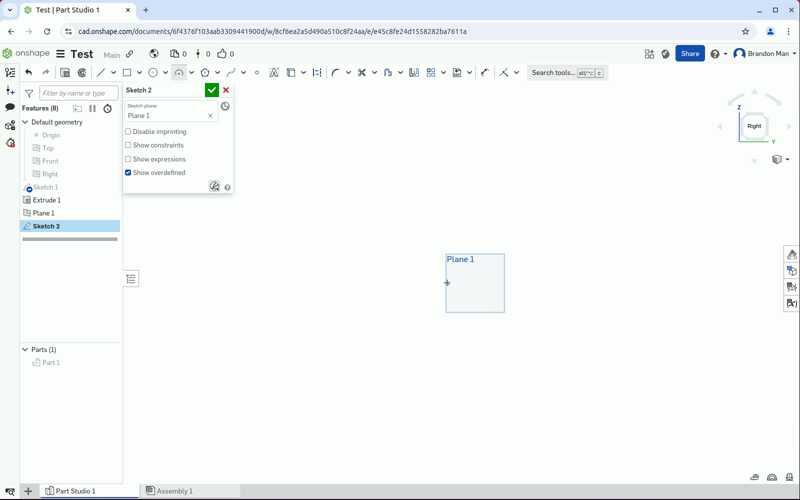
scroll(6)
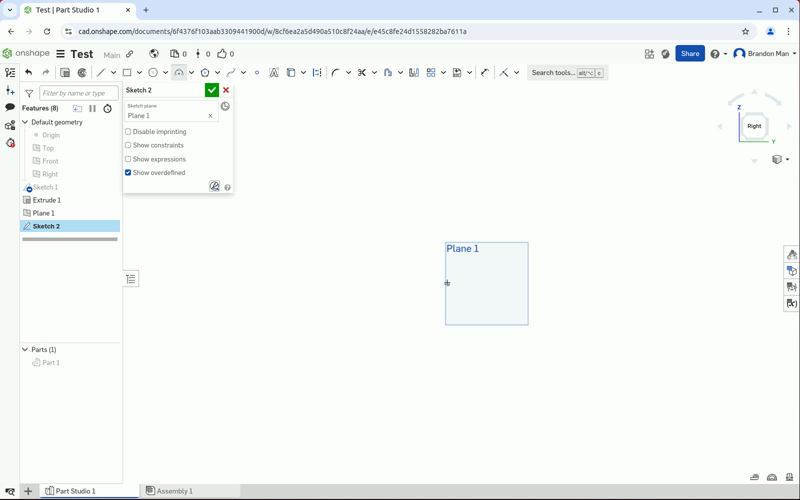
scroll(6)
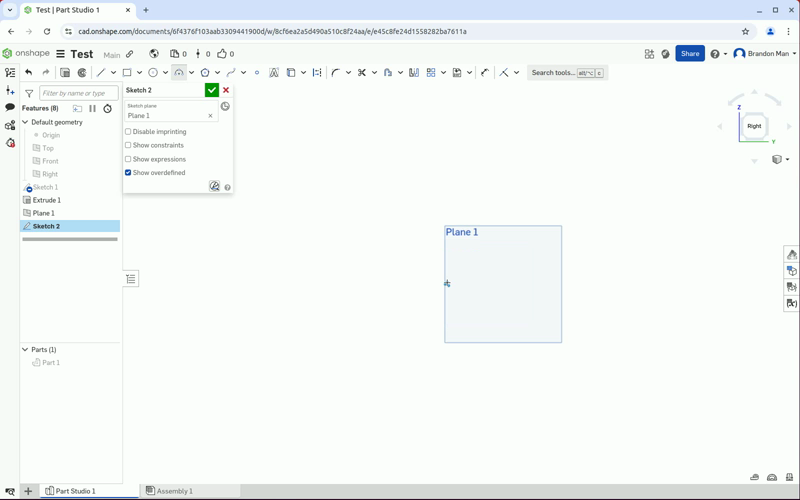
scroll(6)
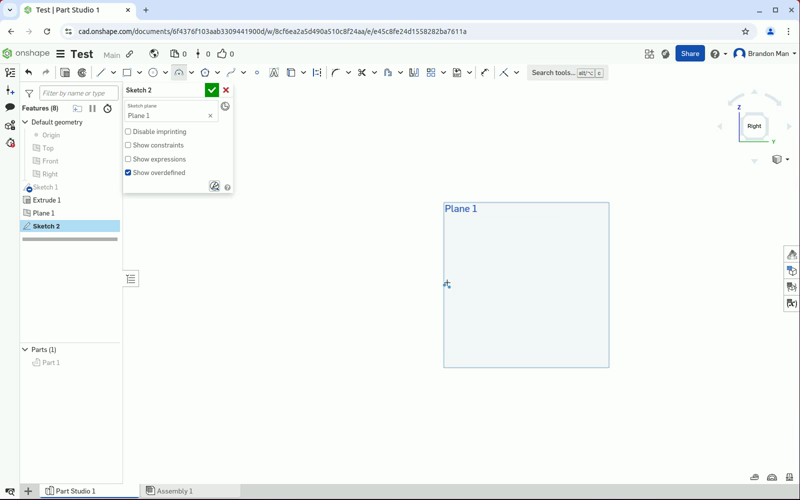
scroll(6)
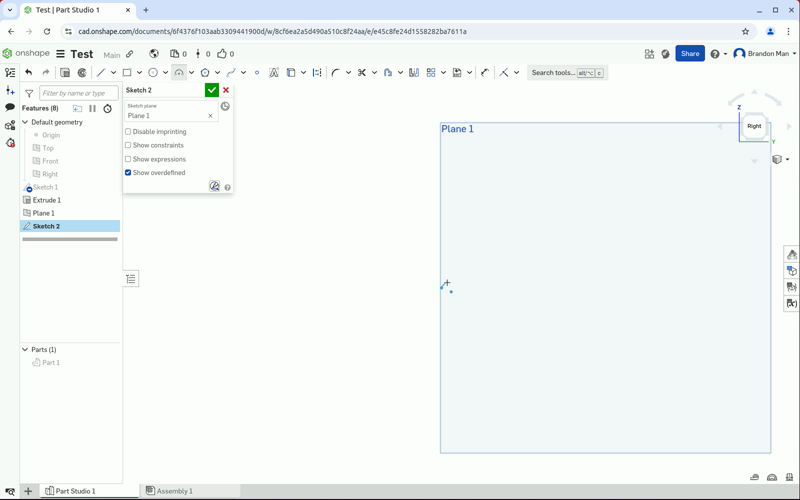
click(447, 282)
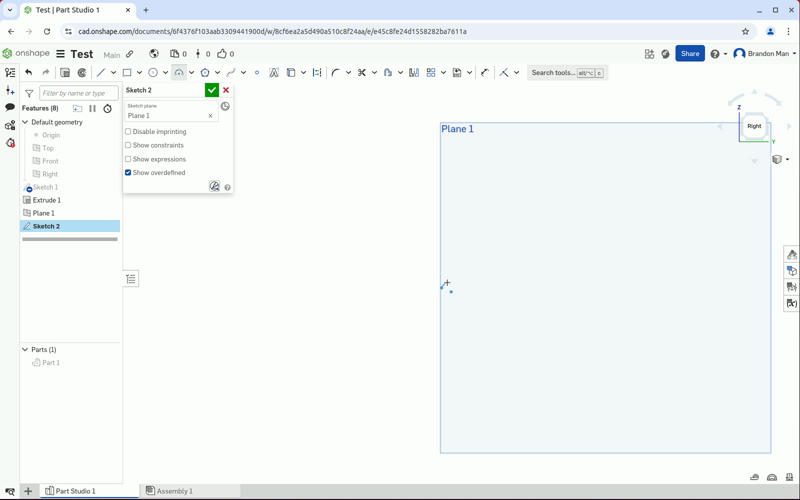
scroll(-6)
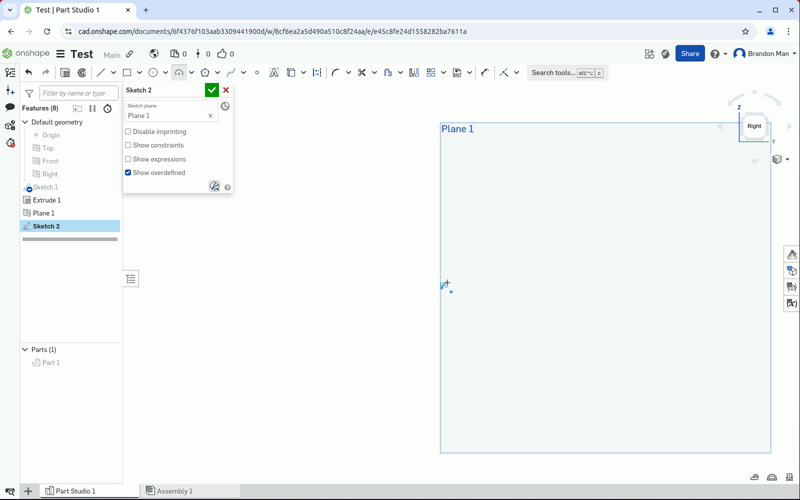
scroll(-6)
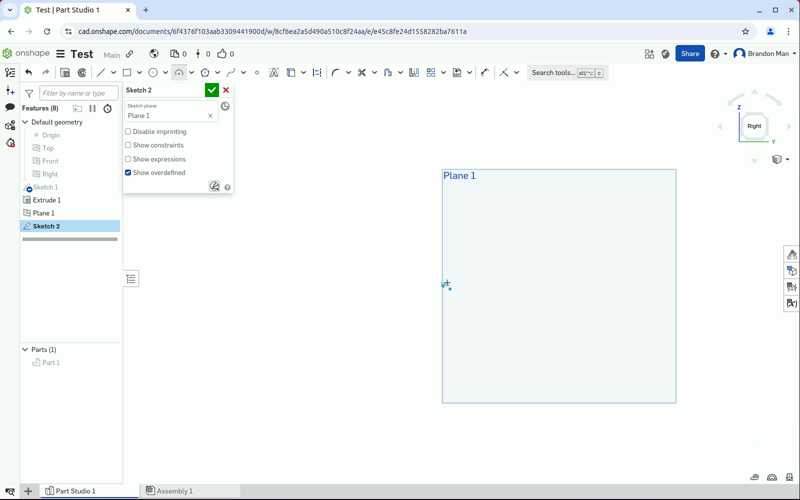
scroll(-6)
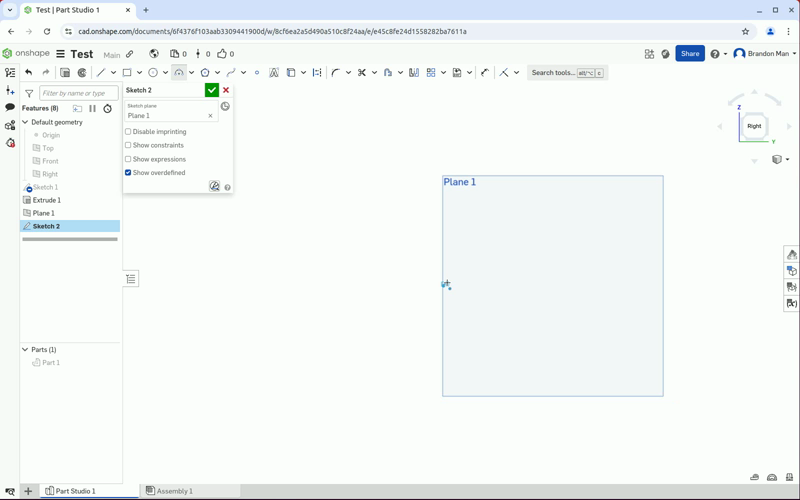
scroll(-6)
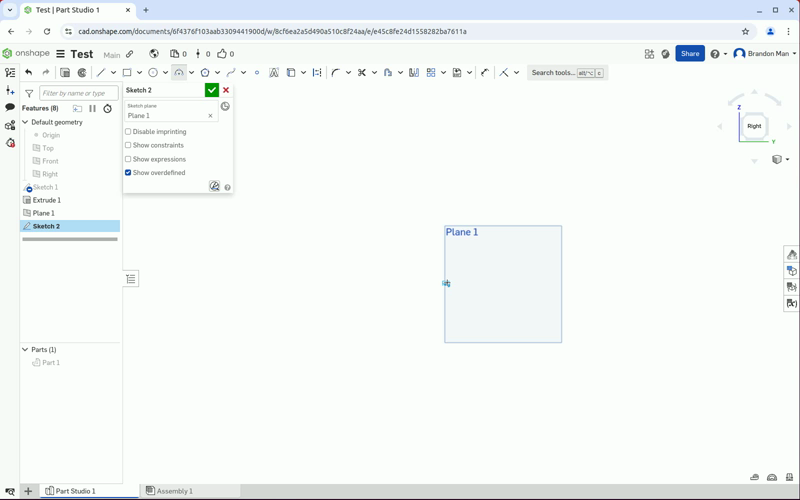
scroll(-6)
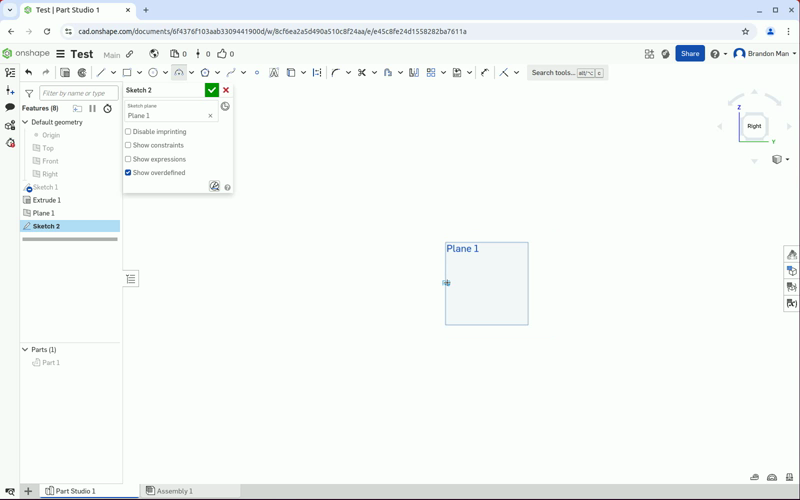
scroll(-6)
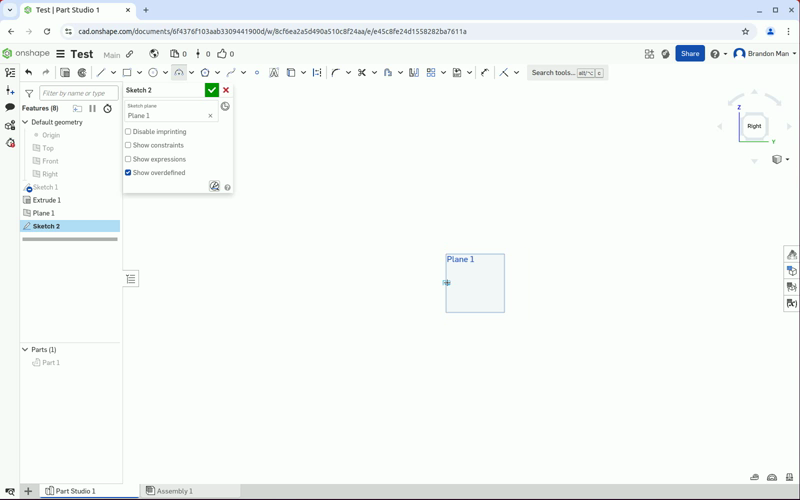
scroll(-6)
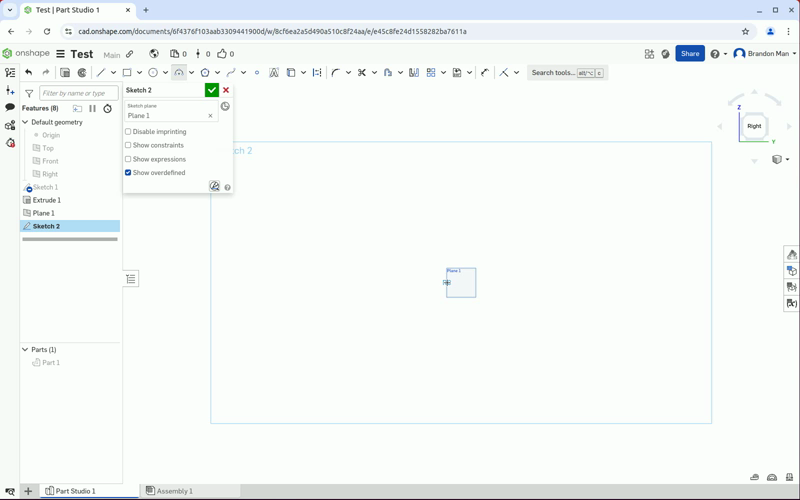
mouse_move(446, 282)
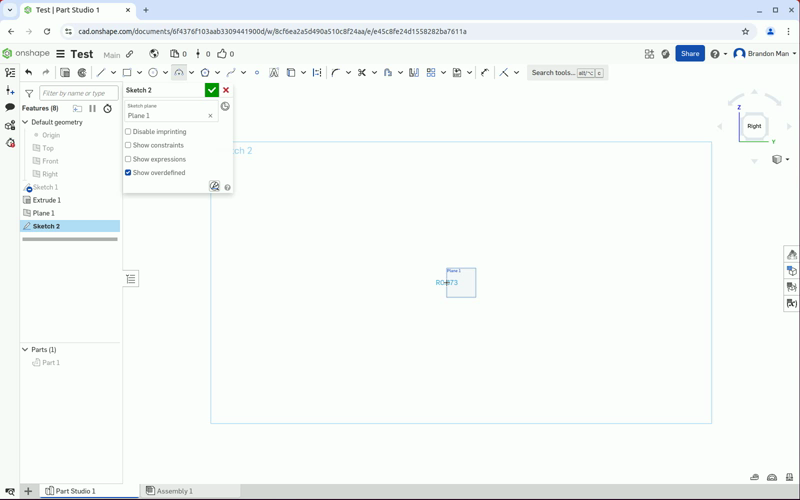
scroll(6)
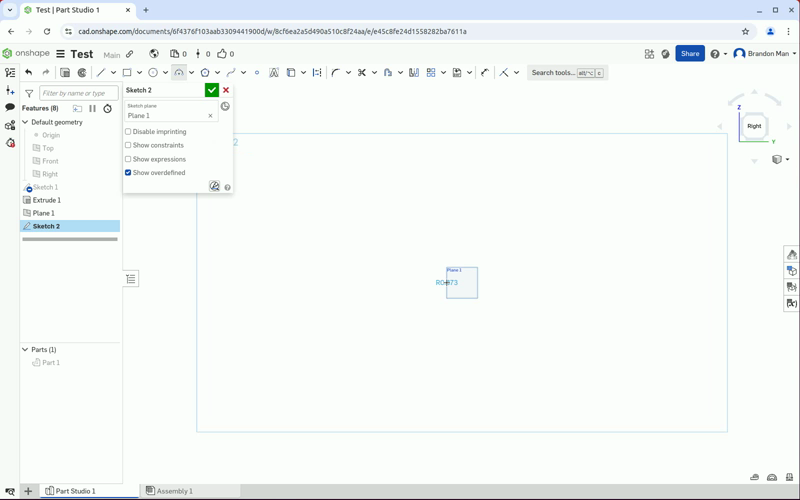
scroll(6)
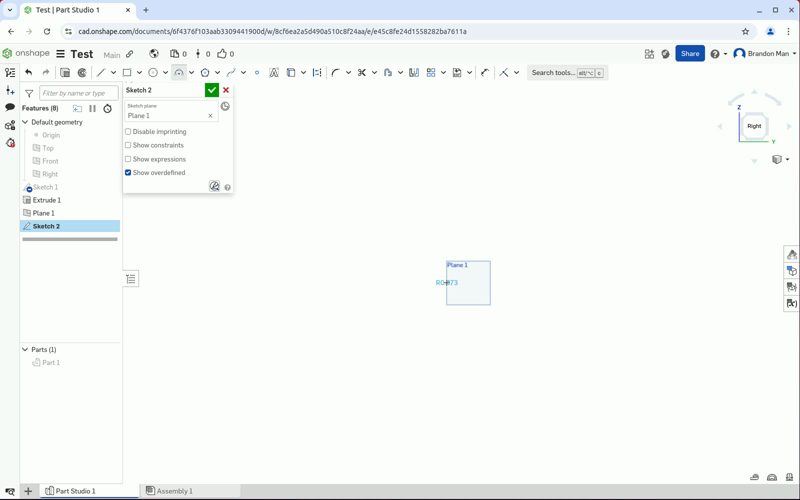
scroll(6)
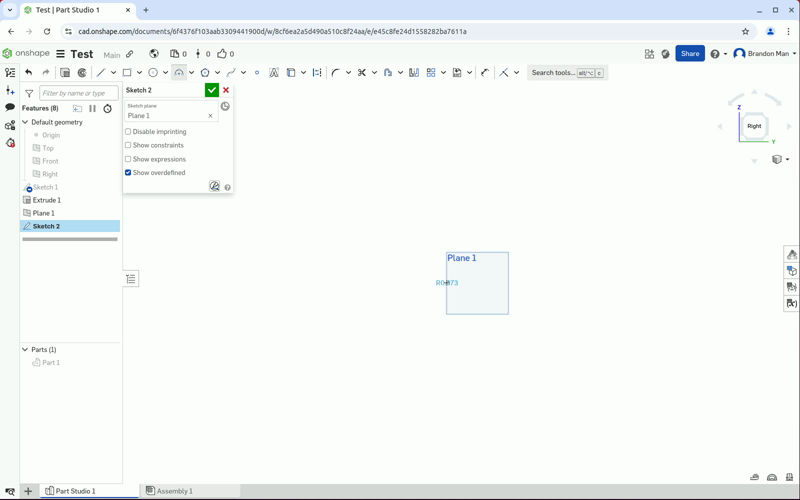
scroll(6)
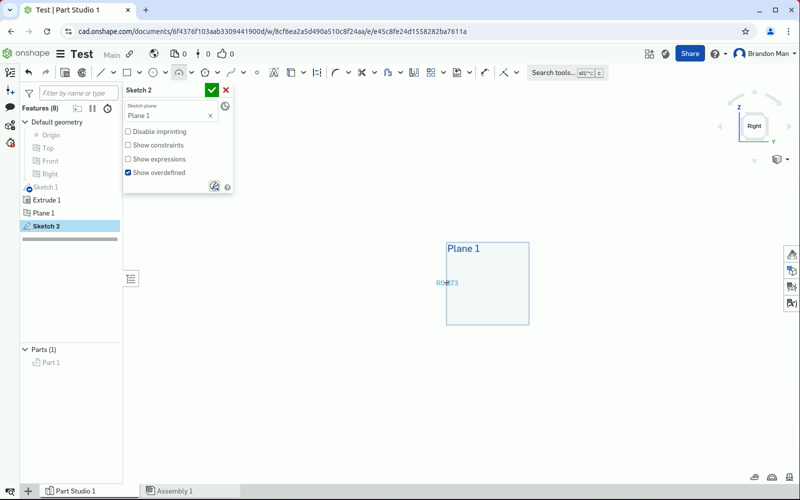
scroll(6)
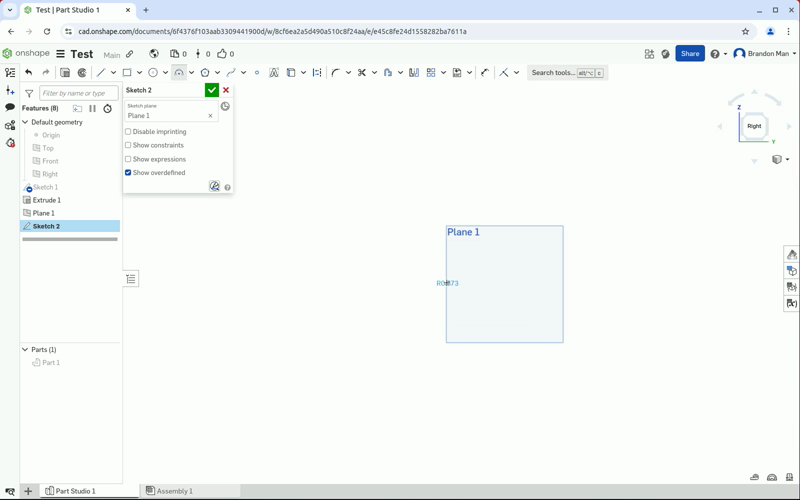
scroll(6)
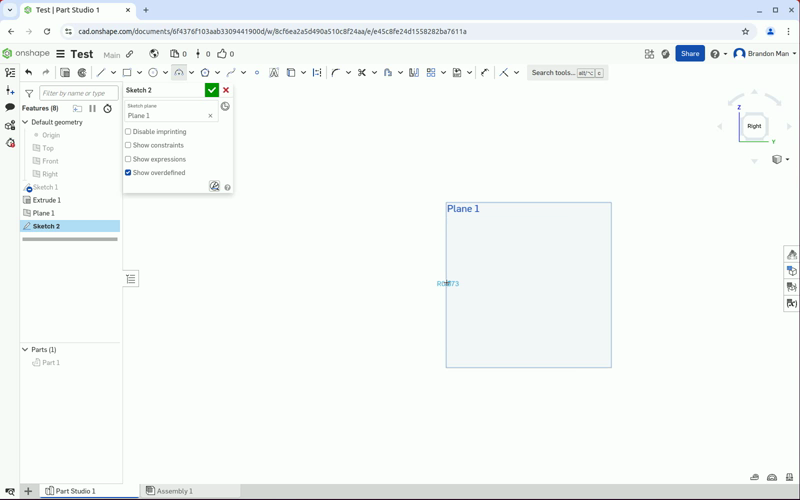
scroll(6)
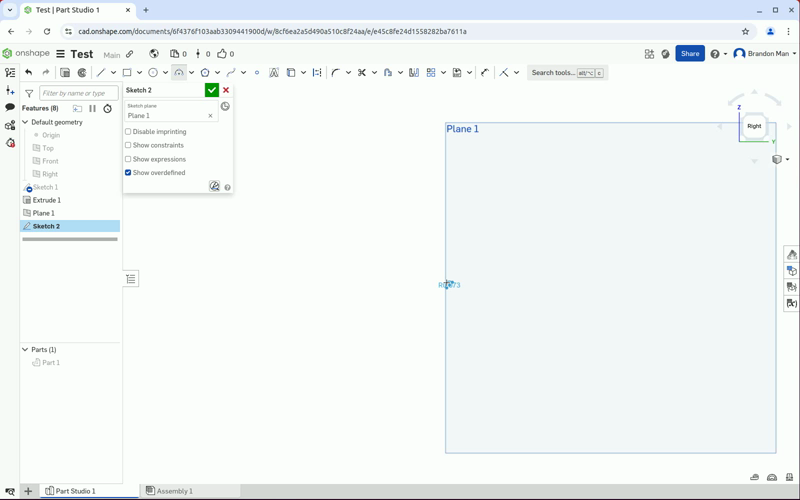
click(446, 282)
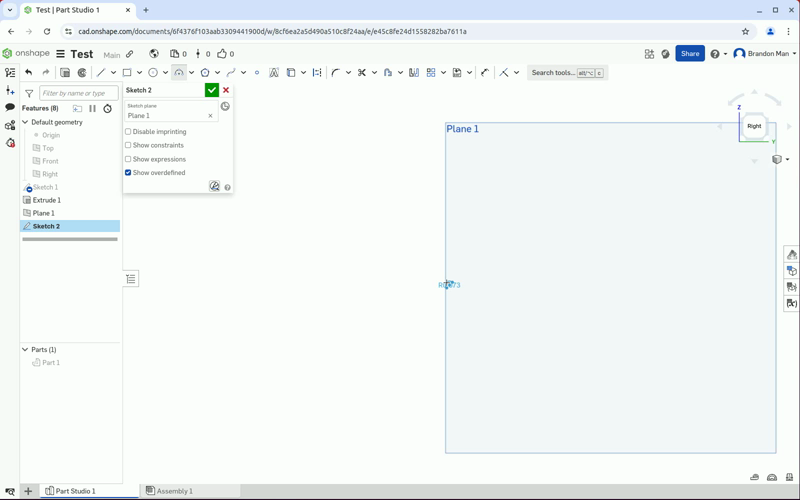
scroll(-6)
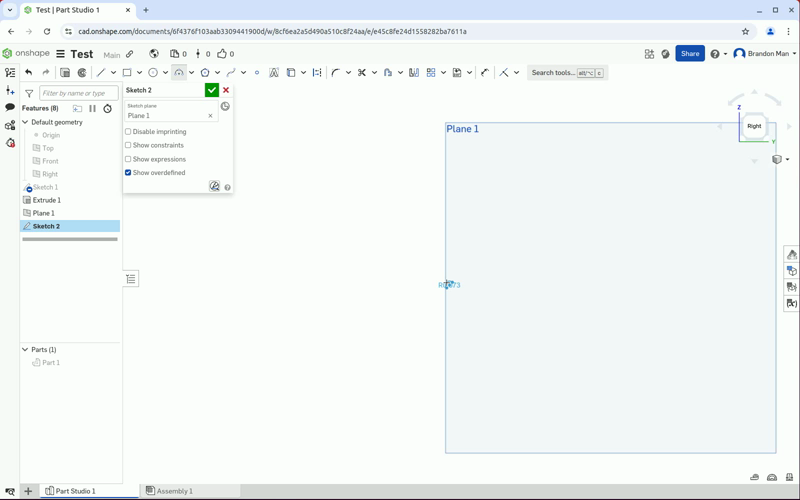
scroll(-6)
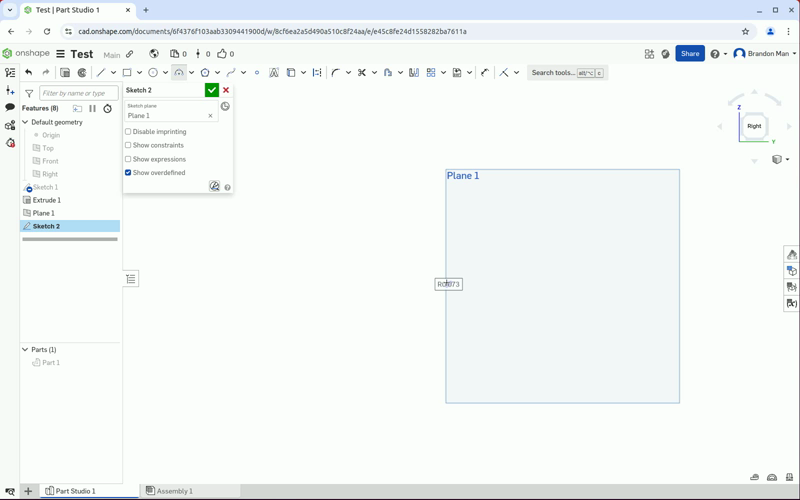
scroll(-6)
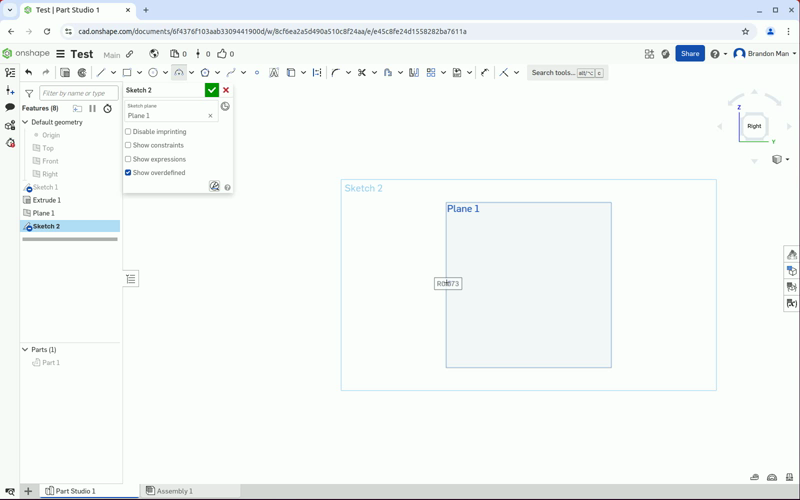
scroll(-6)
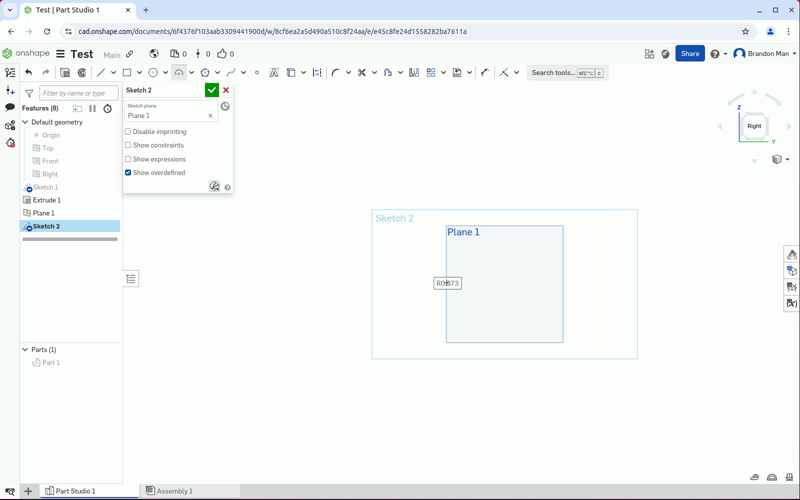
scroll(-6)
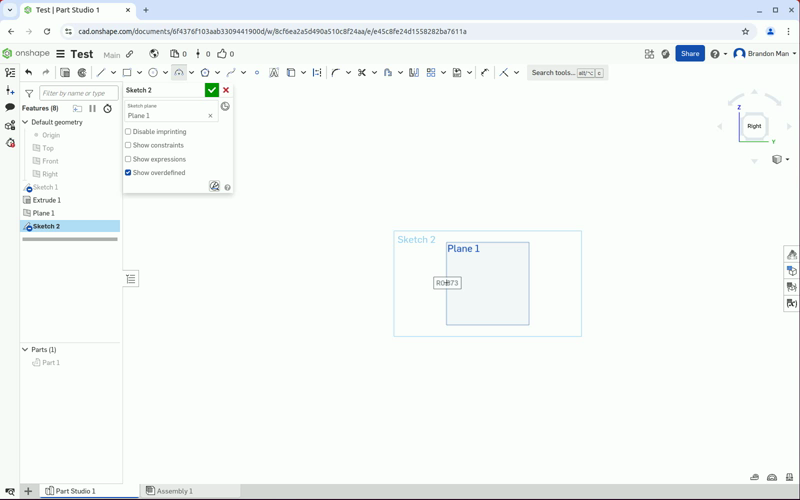
scroll(-6)
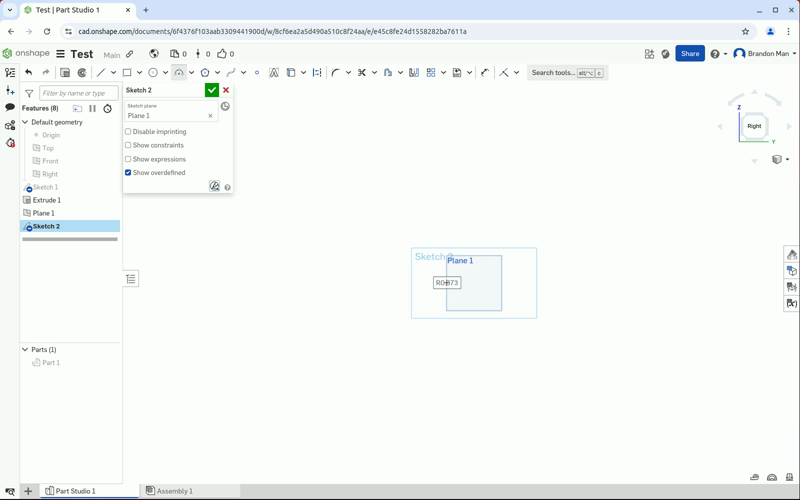
scroll(-6)
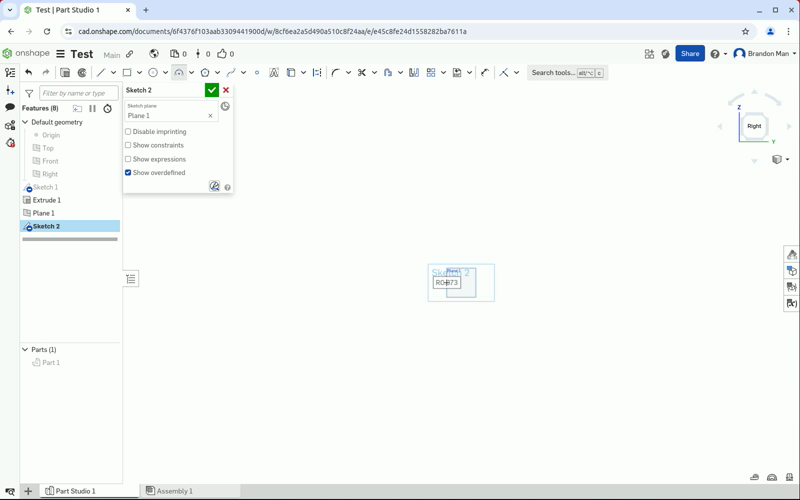
key_up(shift)
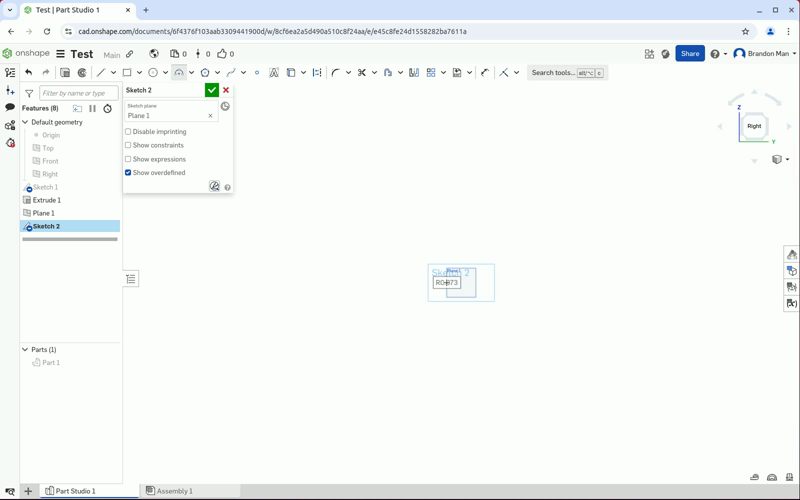
key(esc)
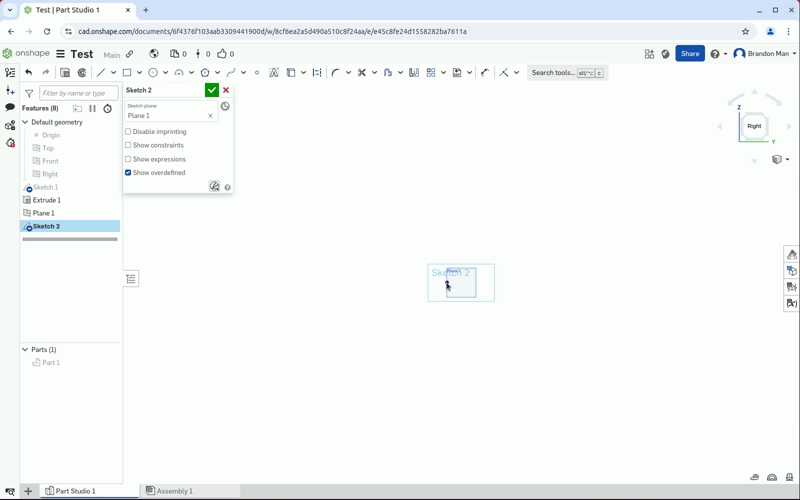
key(l)
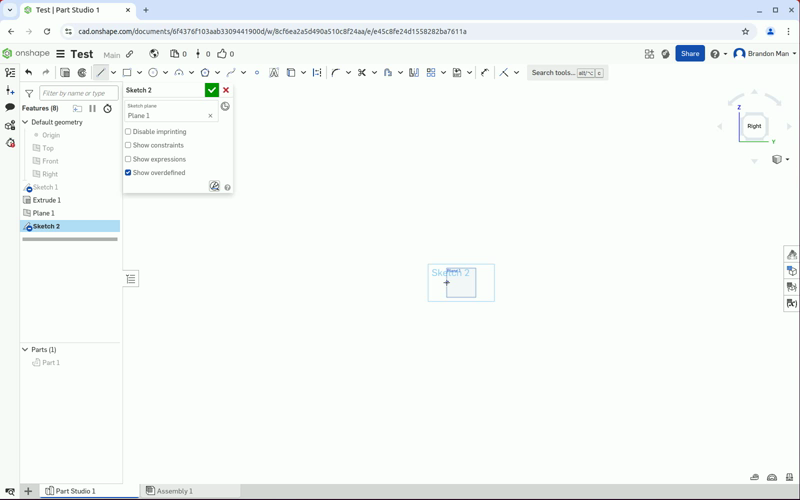
mouse_move(447, 282)
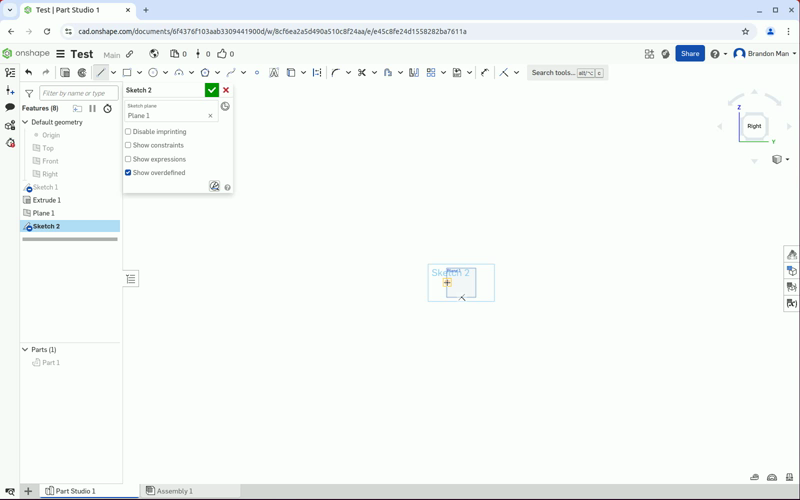
scroll(6)
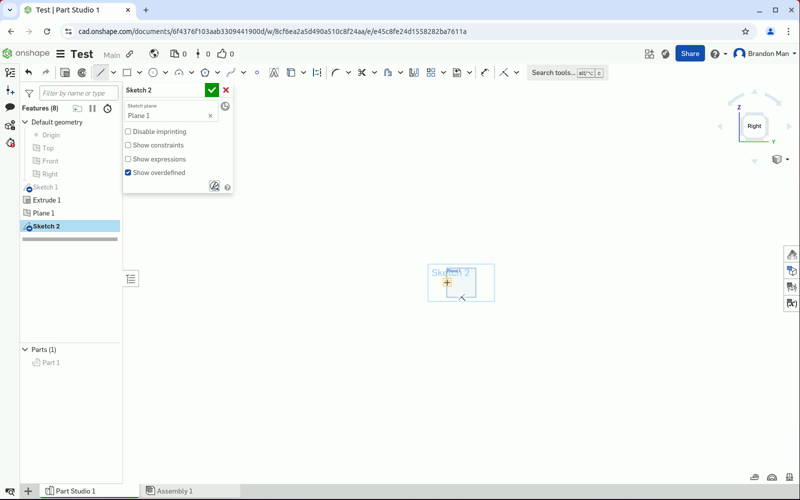
scroll(6)
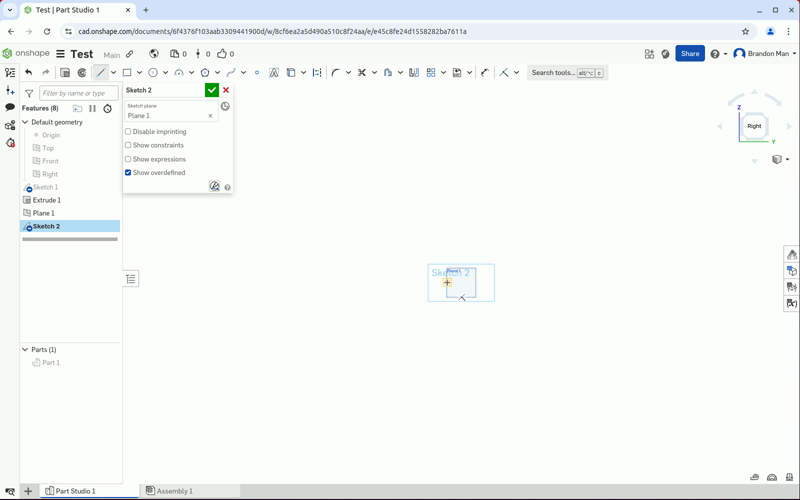
scroll(6)
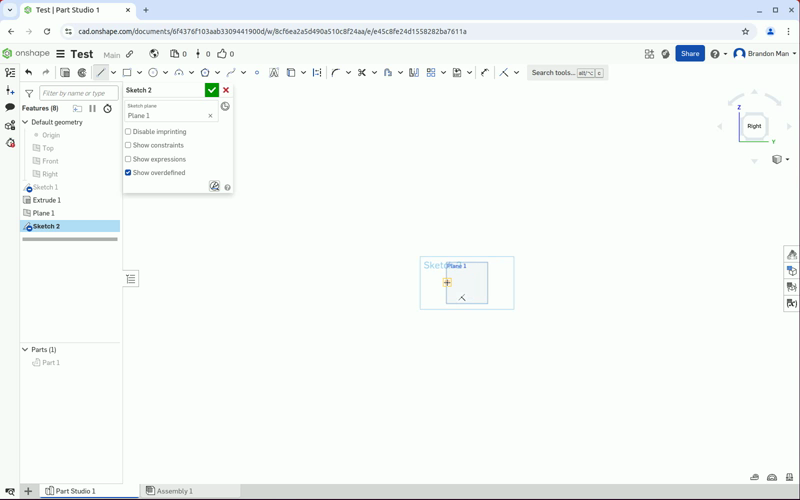
scroll(6)
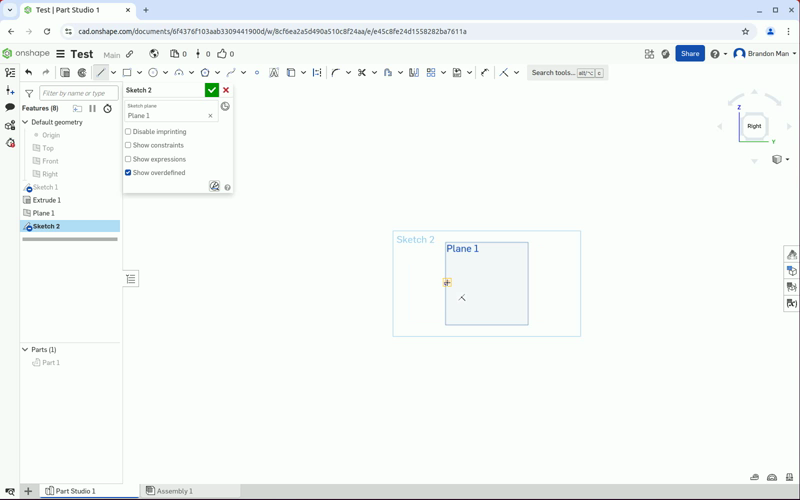
scroll(6)
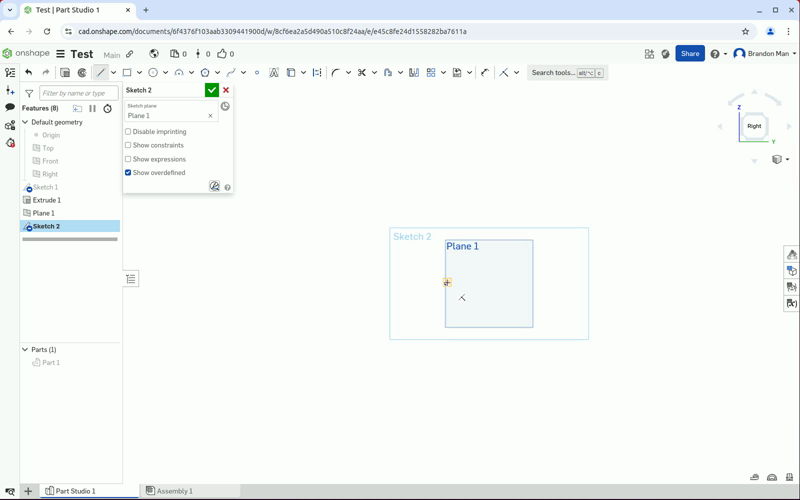
scroll(6)
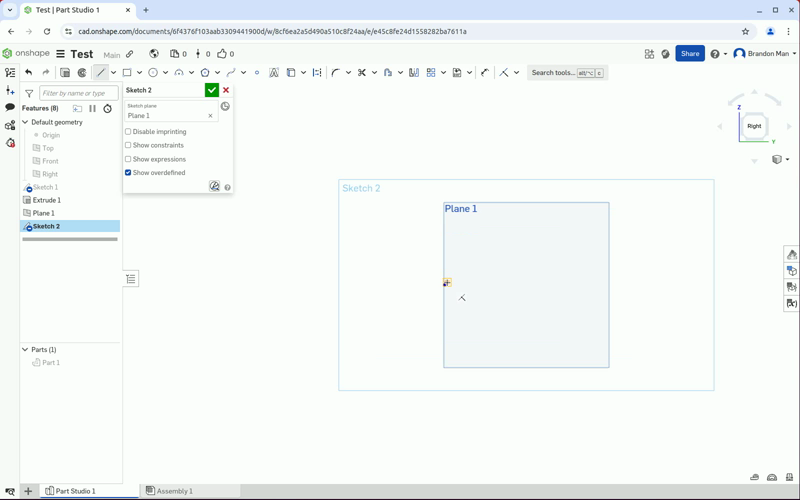
scroll(6)
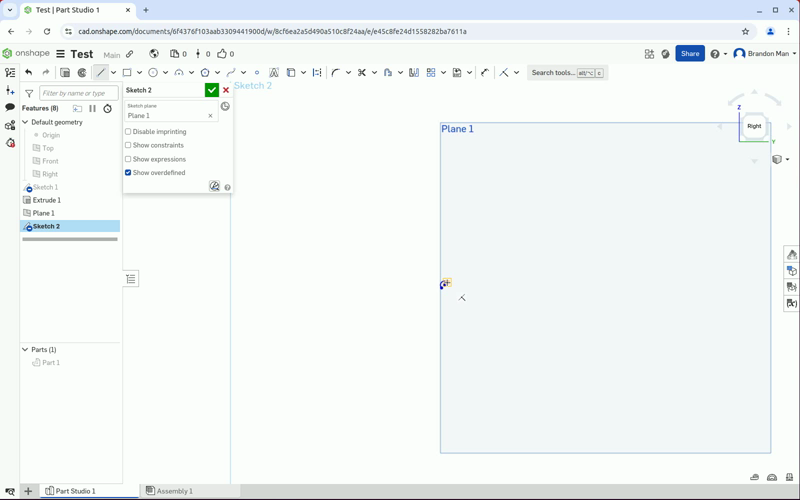
click(447, 282)
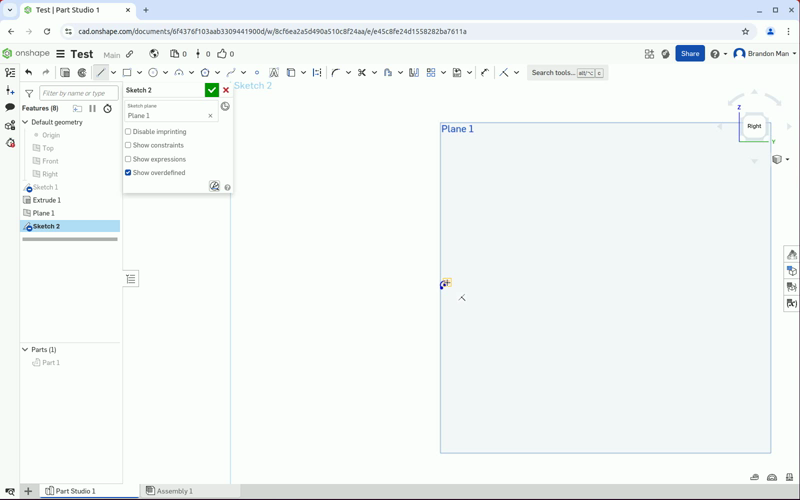
scroll(-6)
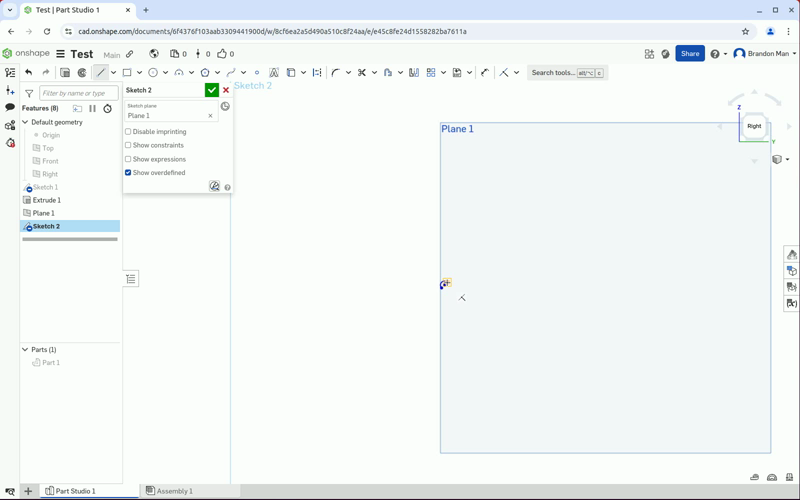
scroll(-6)
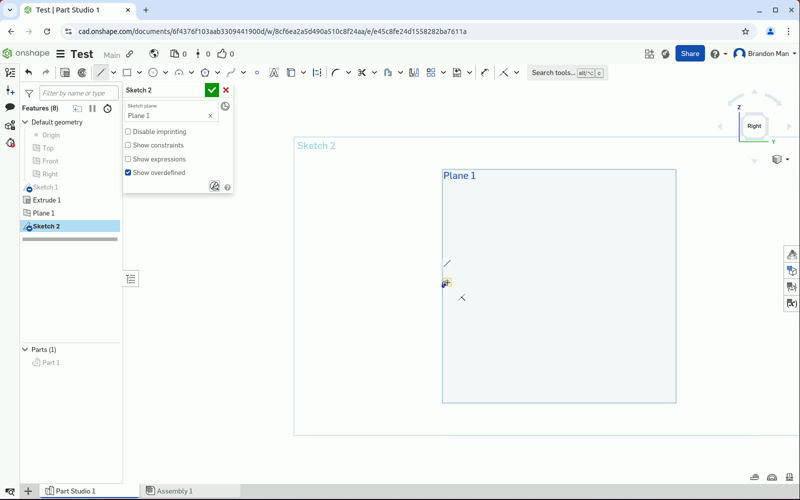
scroll(-6)
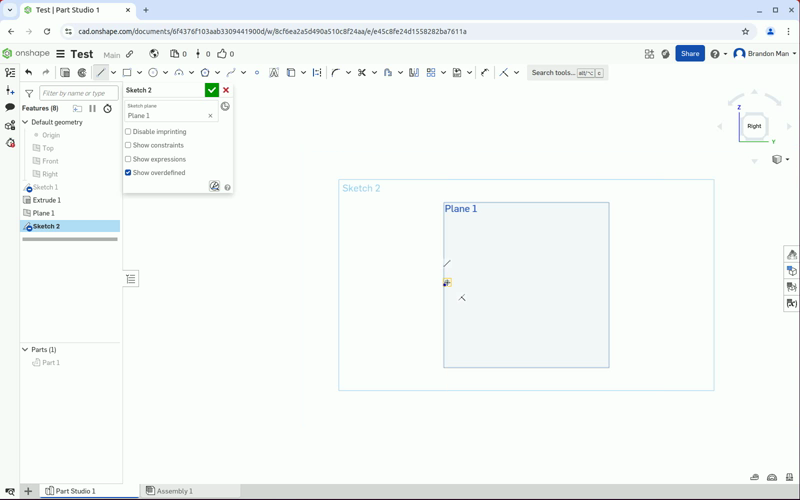
scroll(-6)
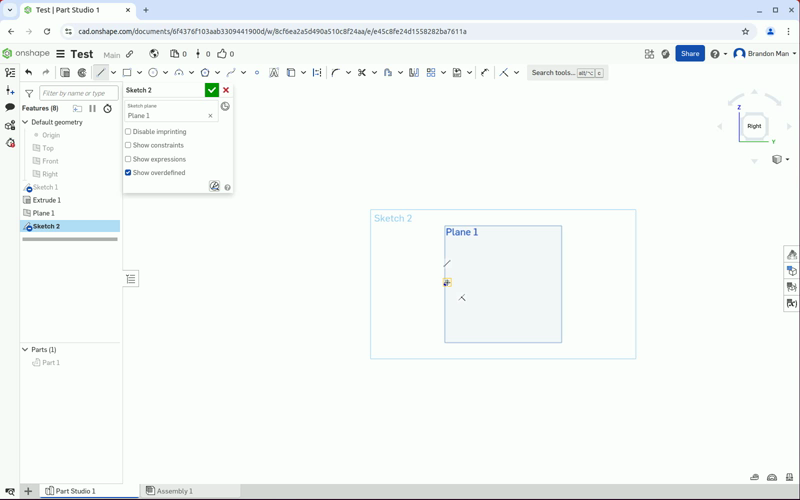
scroll(-6)
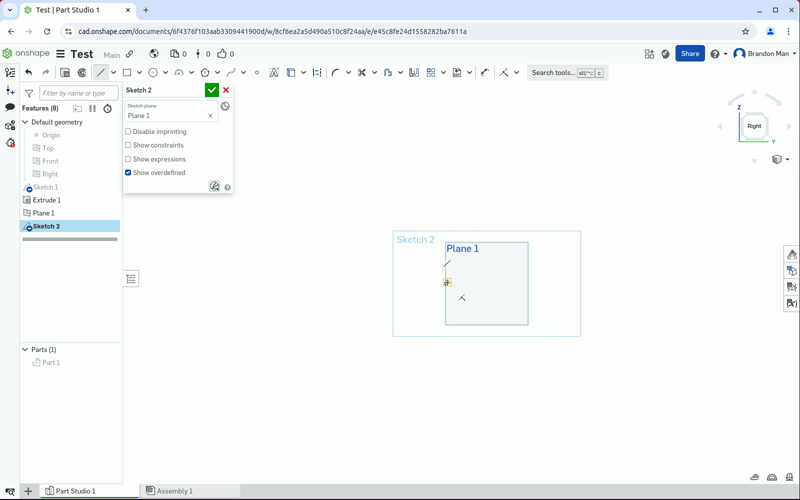
scroll(-6)
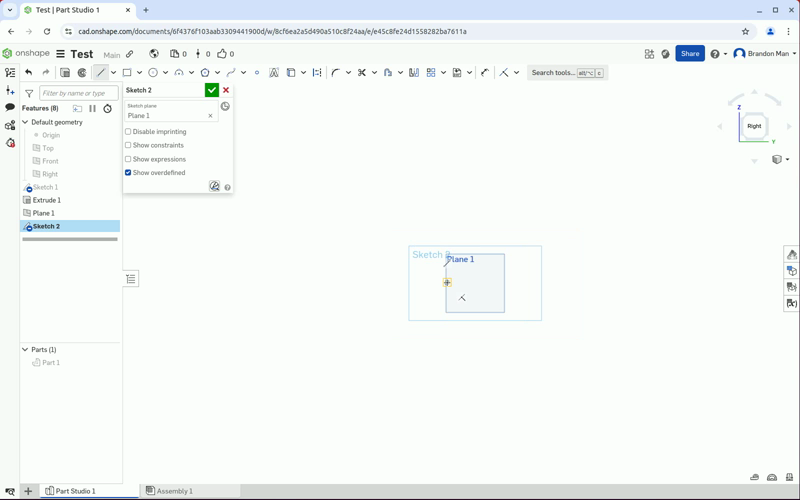
scroll(-6)
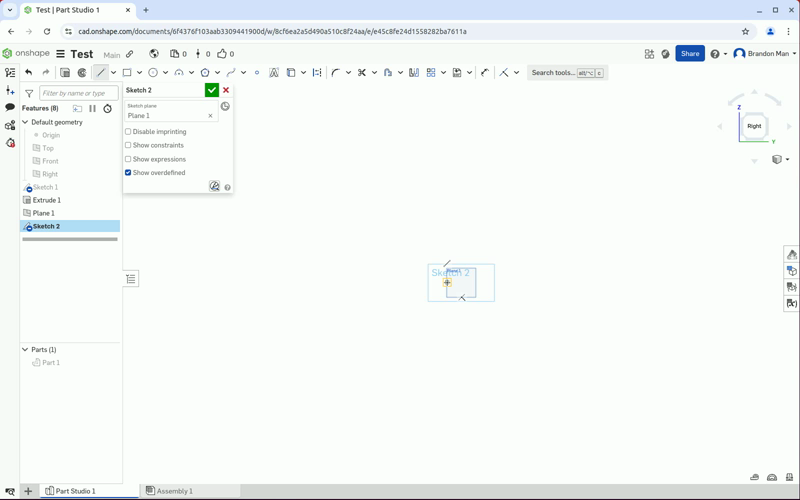
key_down(shift)
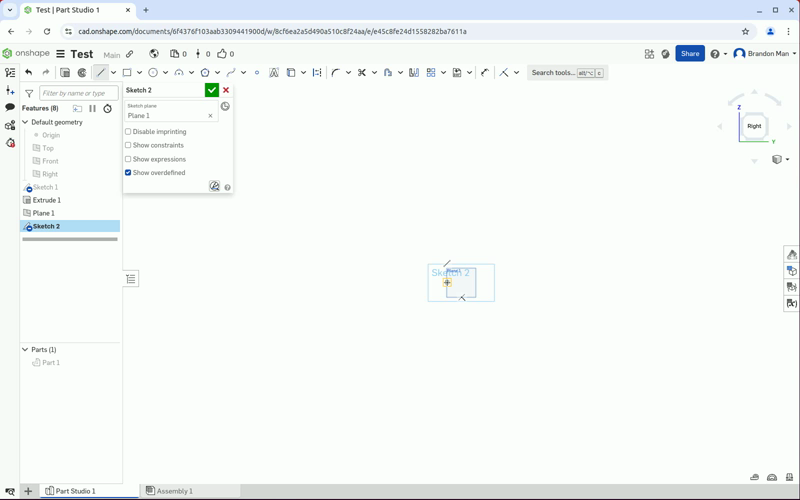
mouse_move(477, 282)
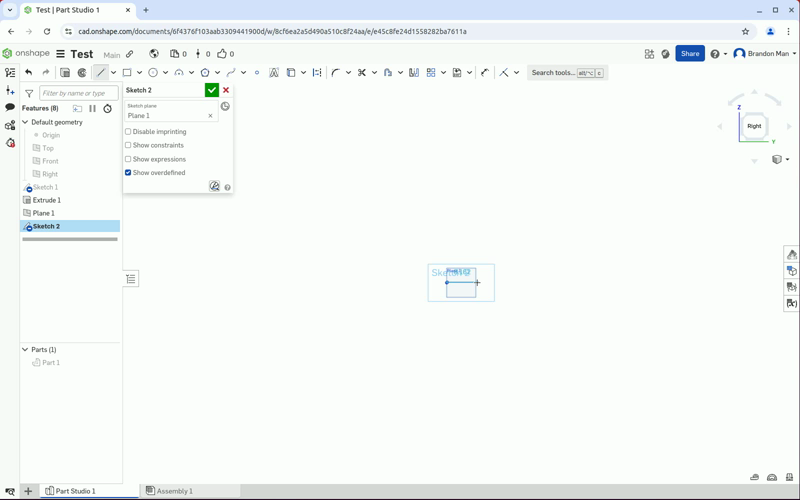
mouse_move(447, 282)
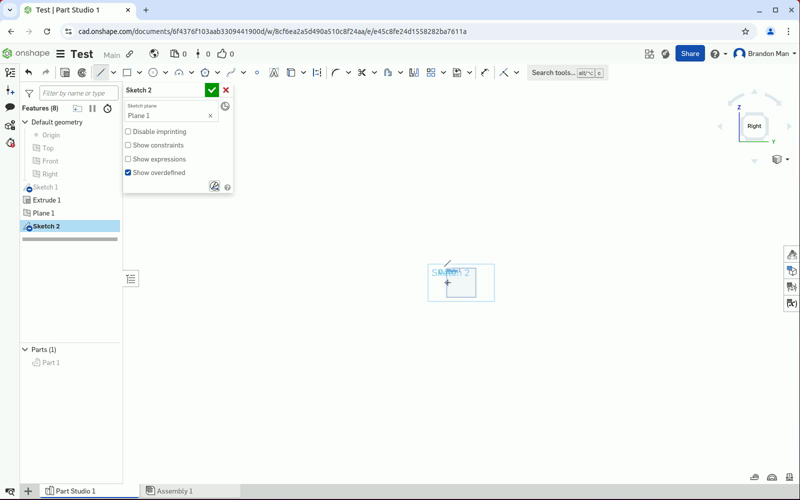
scroll(6)
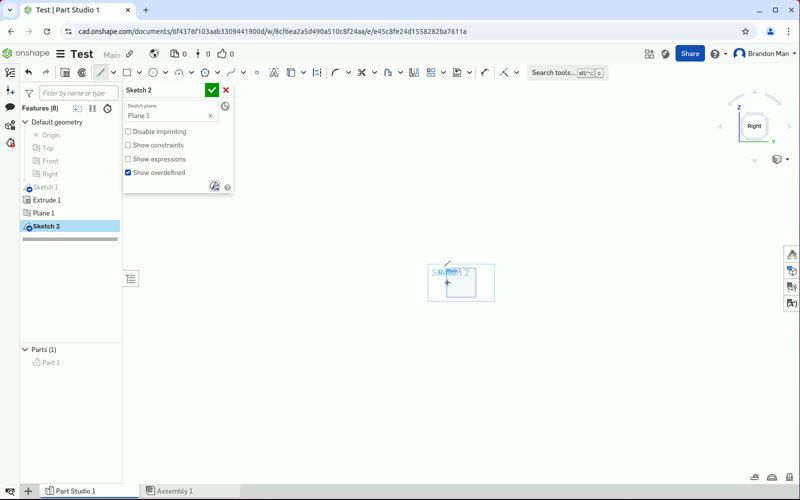
scroll(6)
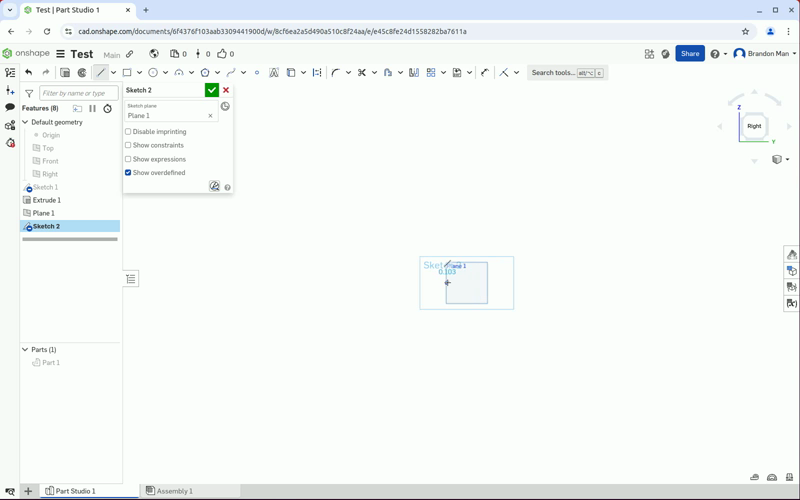
scroll(6)
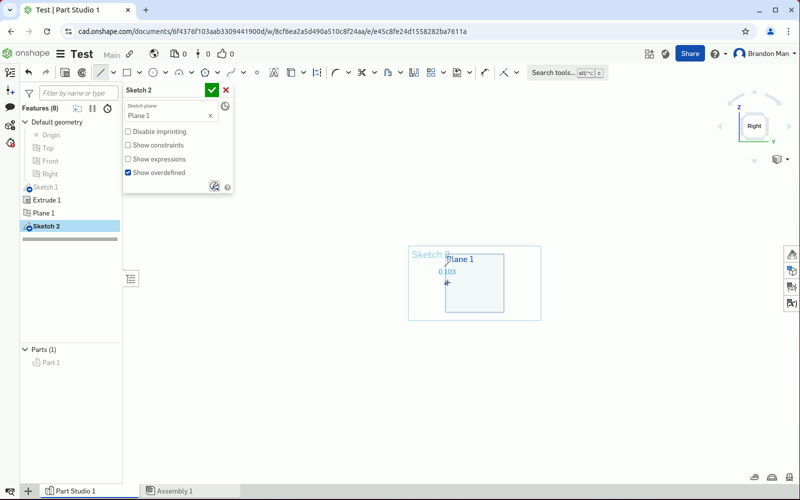
scroll(6)
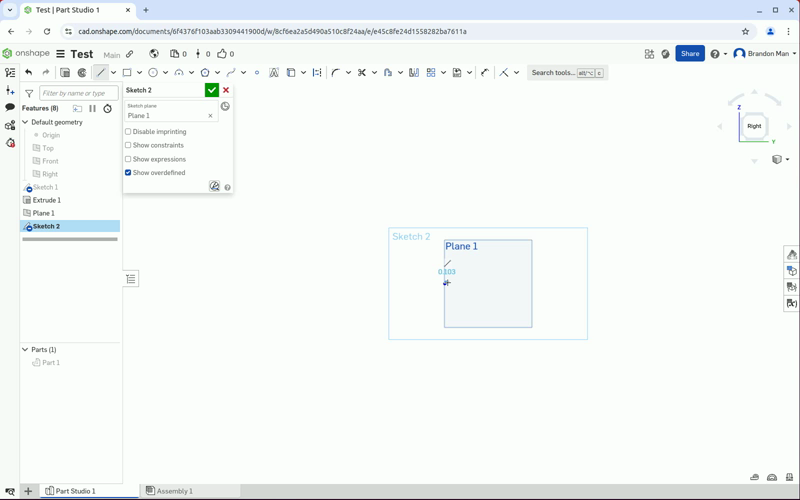
scroll(6)
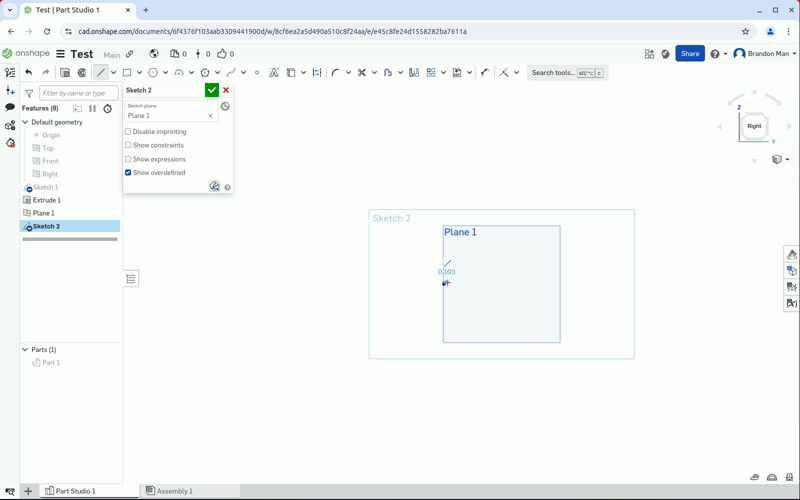
scroll(6)
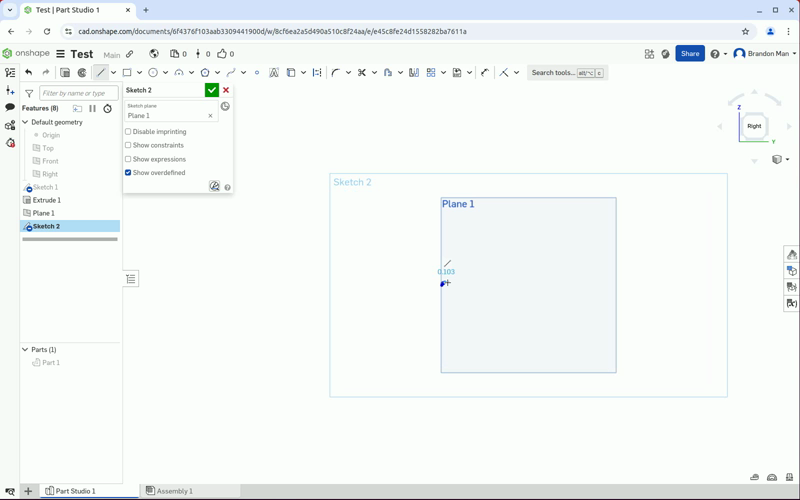
scroll(6)
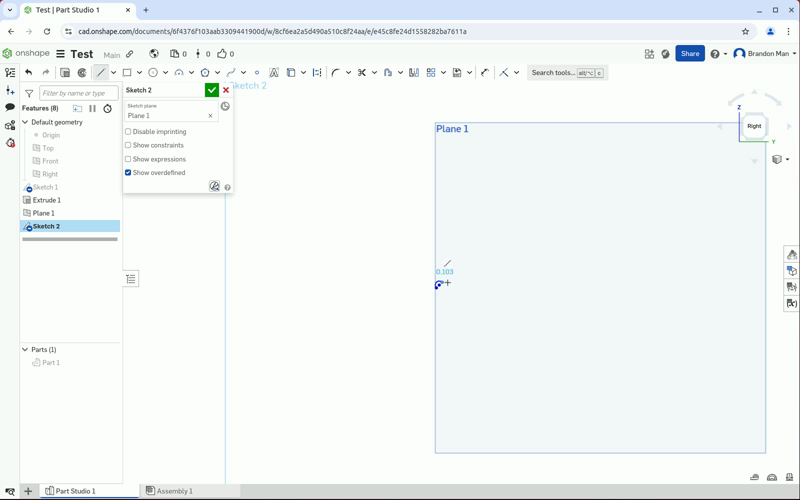
click(447, 282)
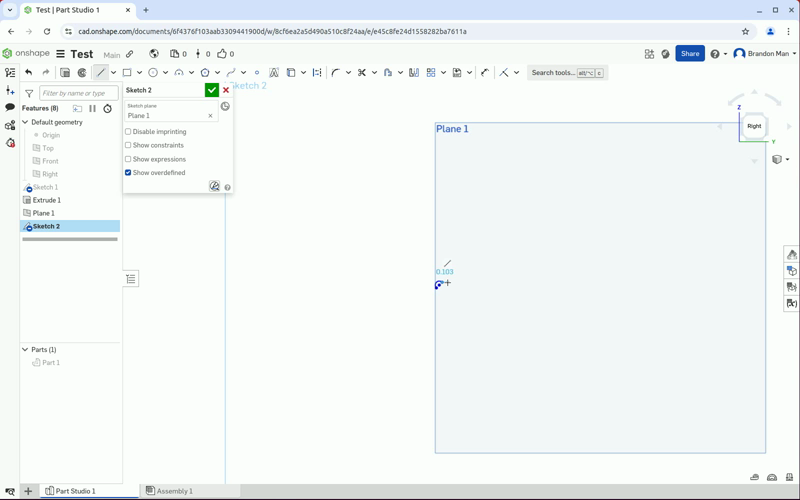
scroll(-6)
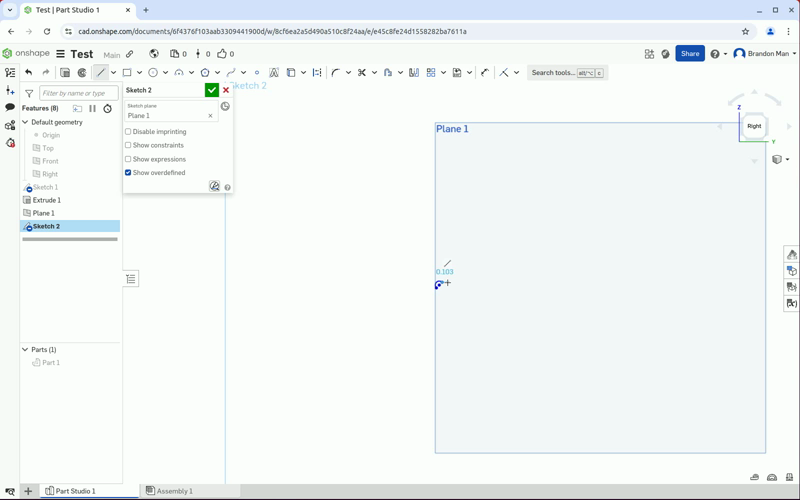
scroll(-6)
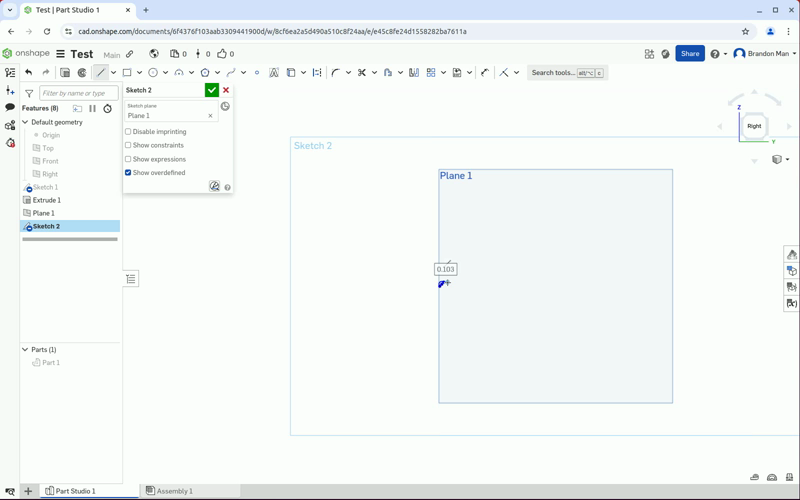
scroll(-6)
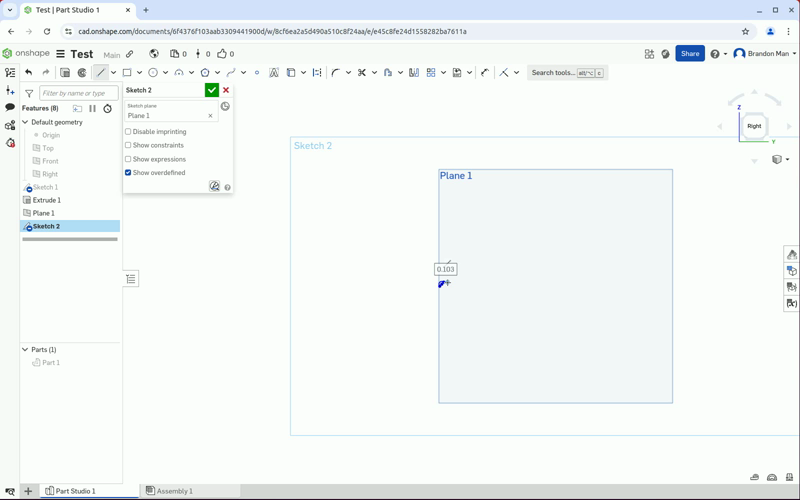
scroll(-6)
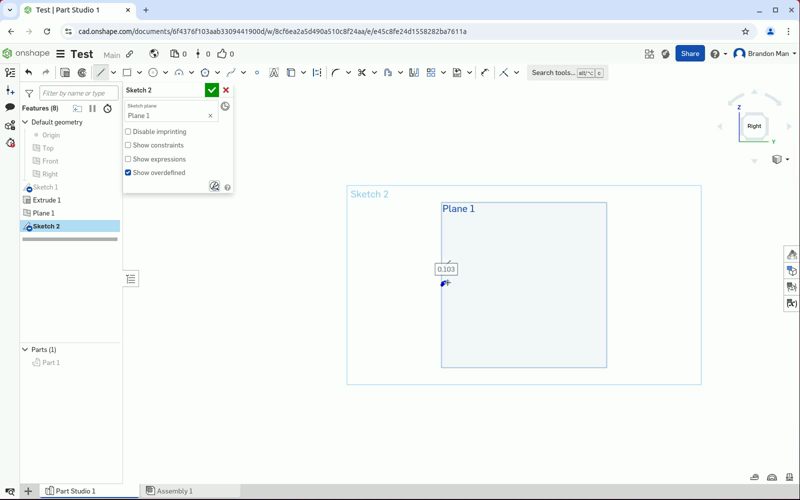
scroll(-6)
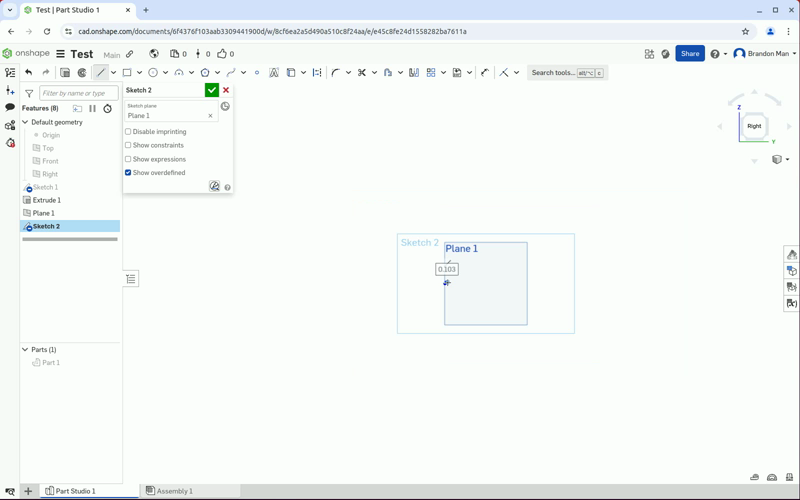
scroll(-6)
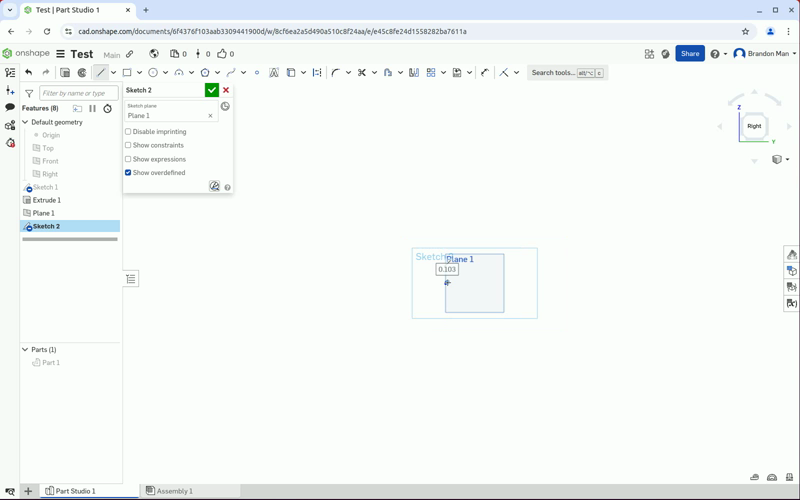
scroll(-6)
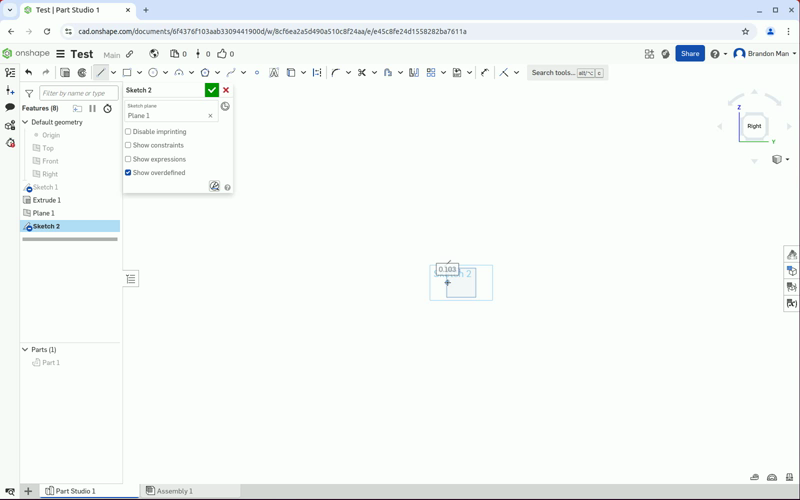
key_up(shift)
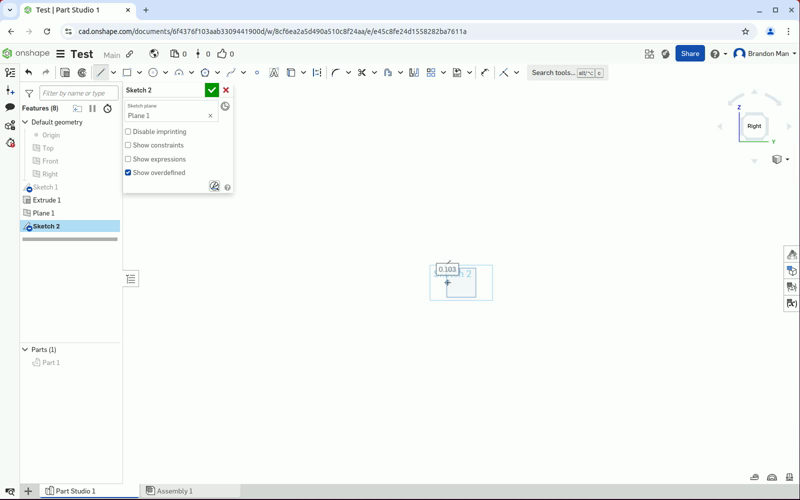
key_down(shift)
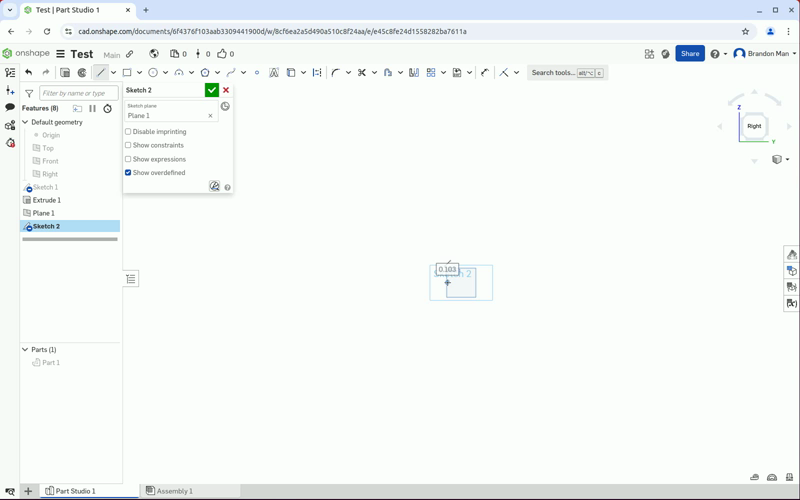
mouse_move(477, 282)
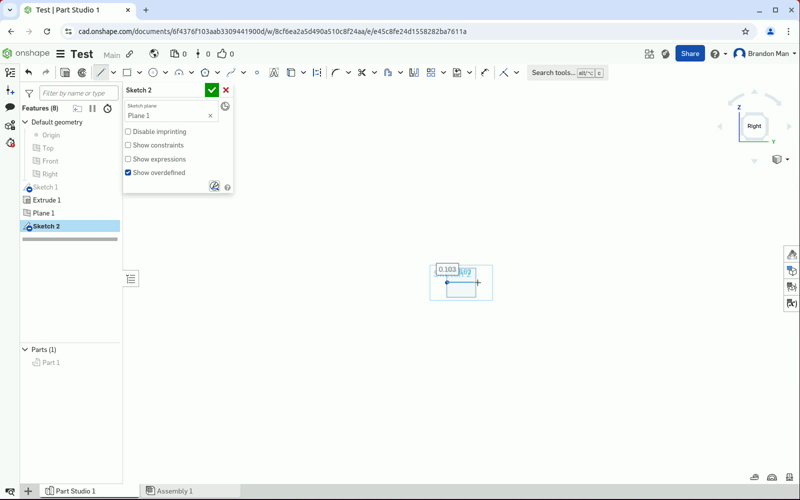
mouse_move(447, 283)
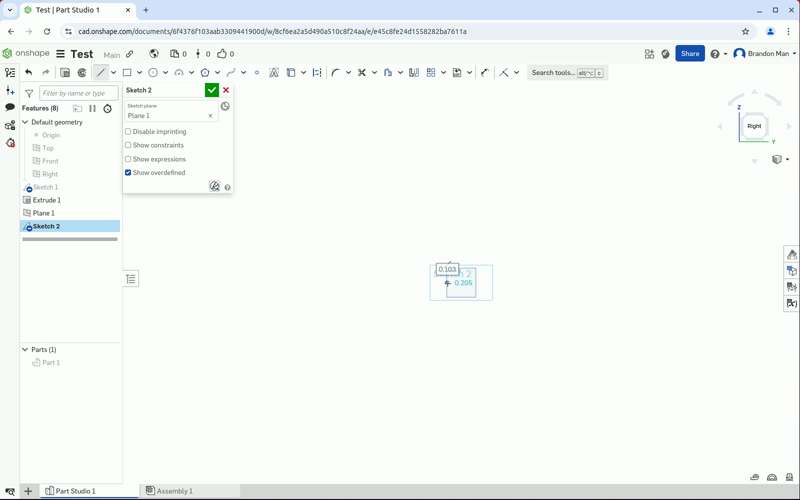
scroll(6)
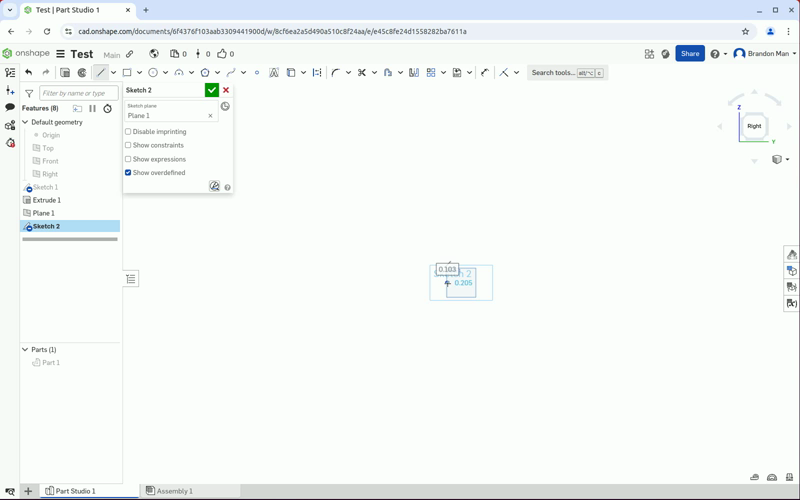
scroll(6)
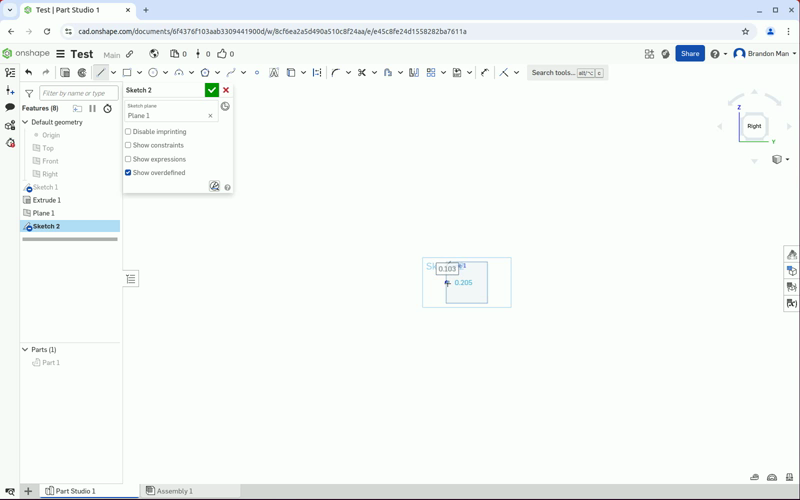
scroll(6)
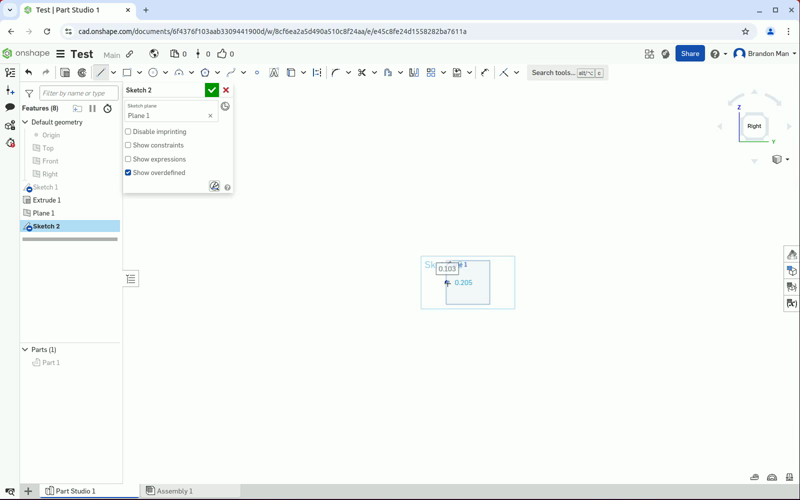
scroll(6)
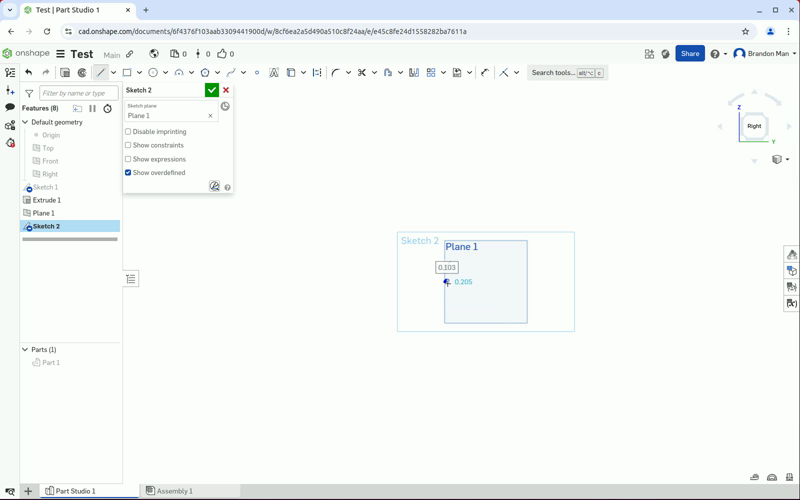
scroll(6)
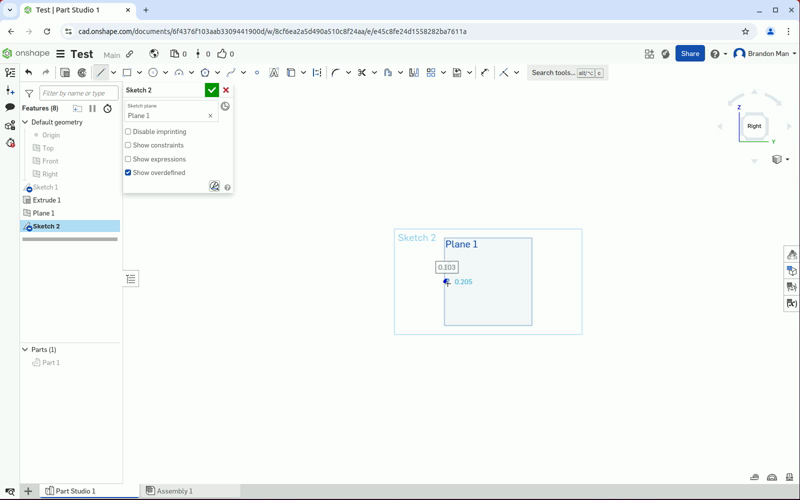
scroll(6)
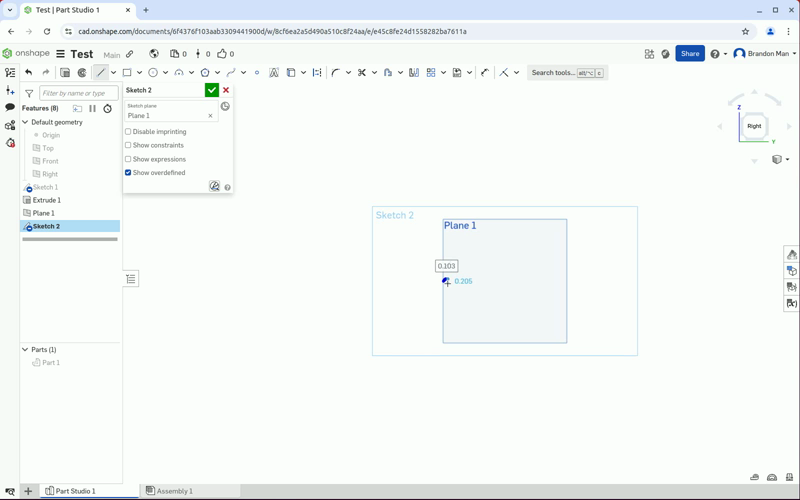
scroll(6)
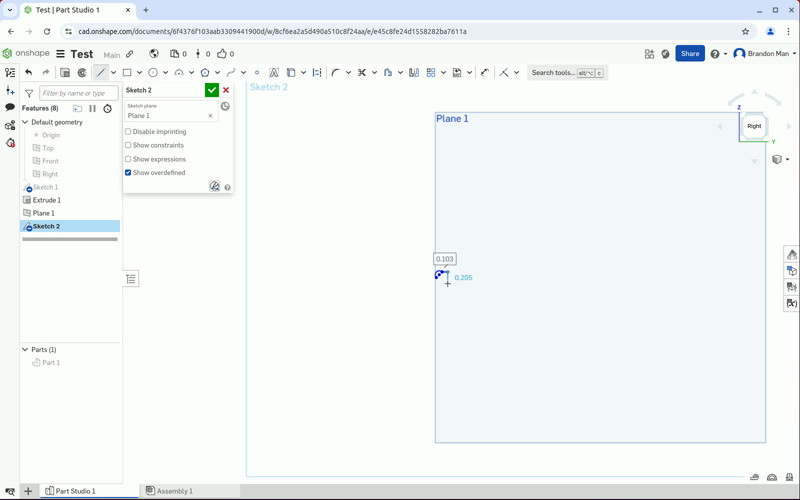
click(447, 283)
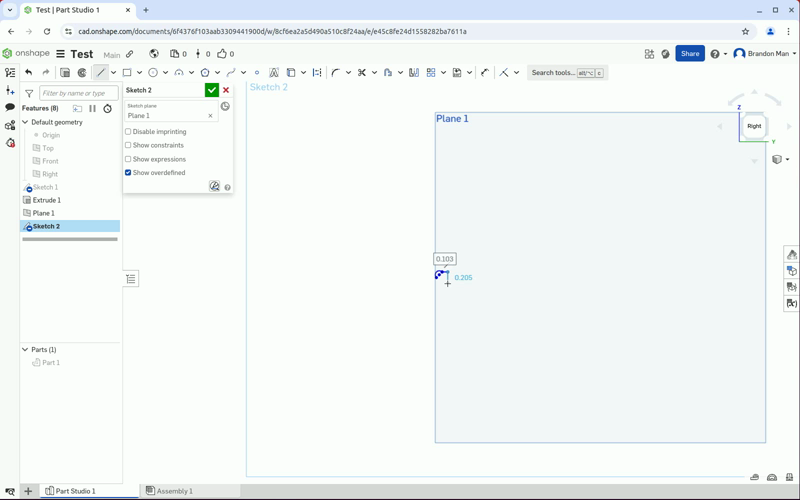
scroll(-6)
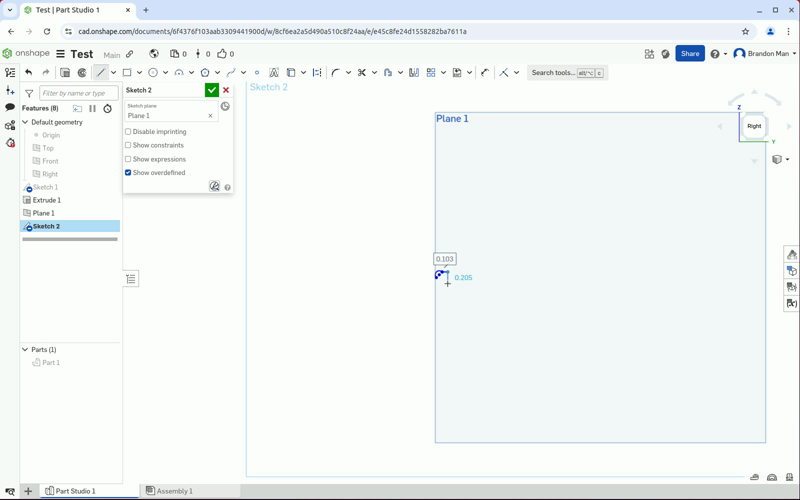
scroll(-6)
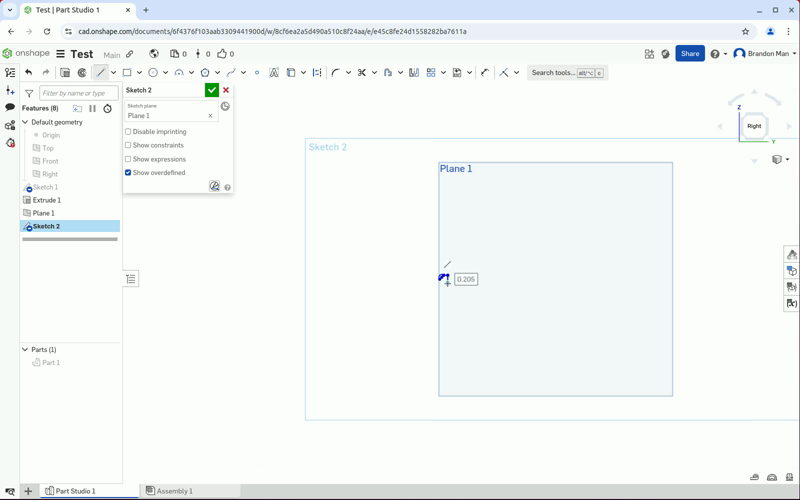
scroll(-6)
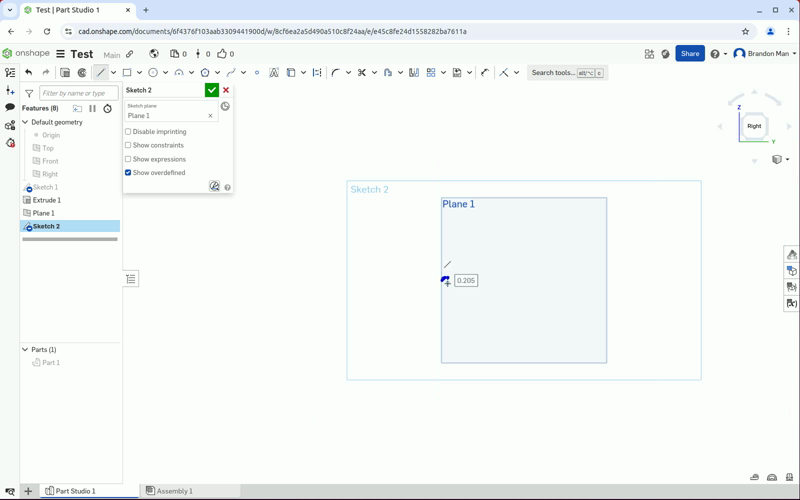
scroll(-6)
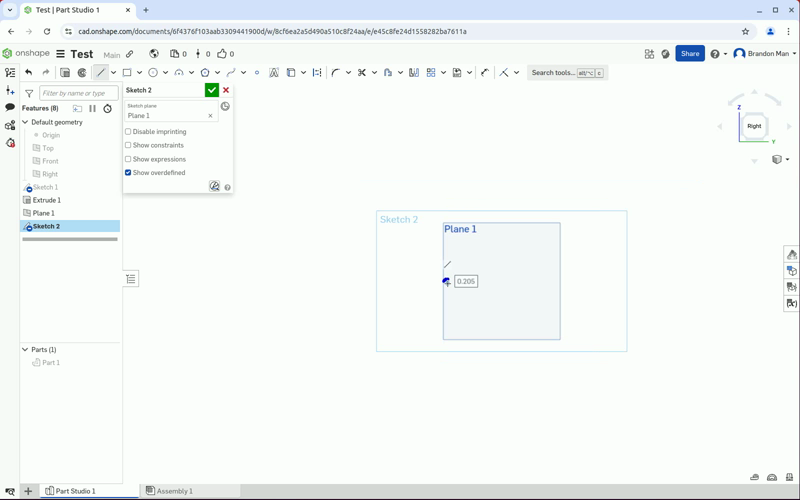
scroll(-6)
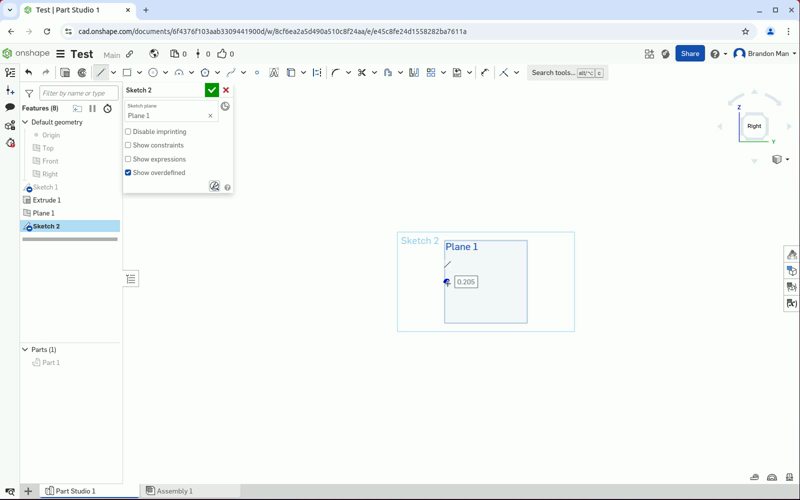
scroll(-6)
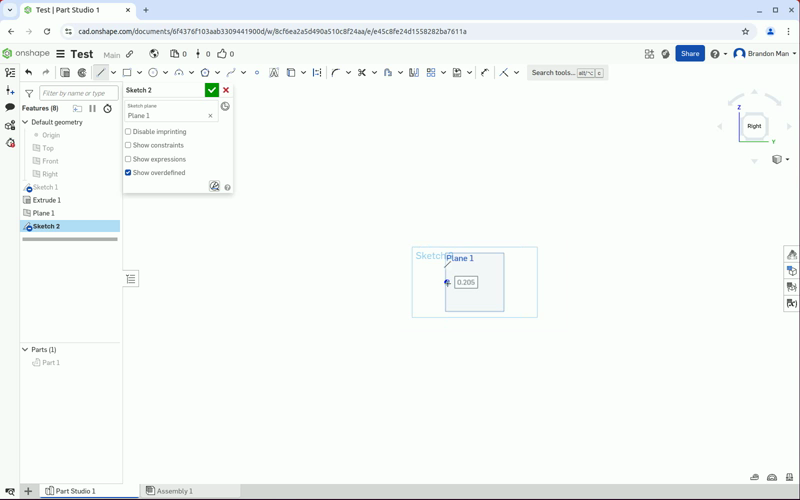
scroll(-6)
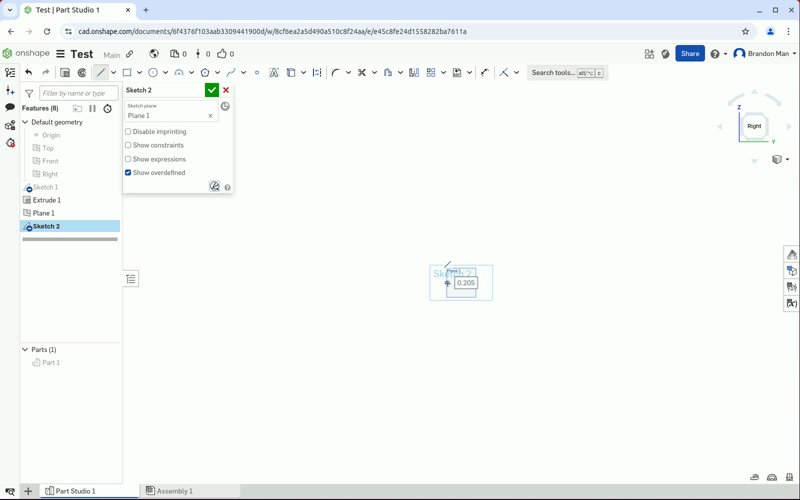
key_up(shift)
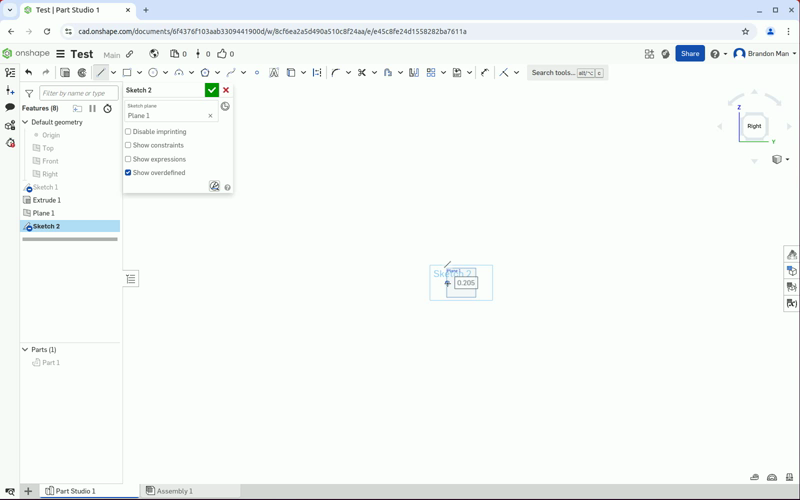
key_down(shift)
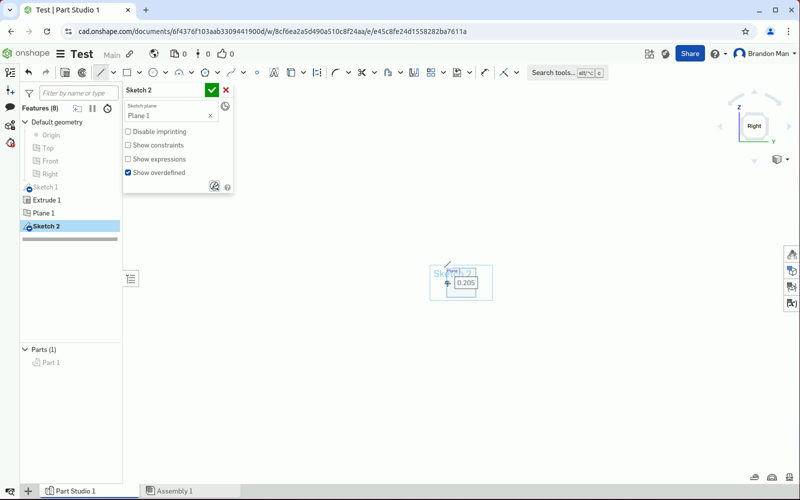
mouse_move(477, 283)
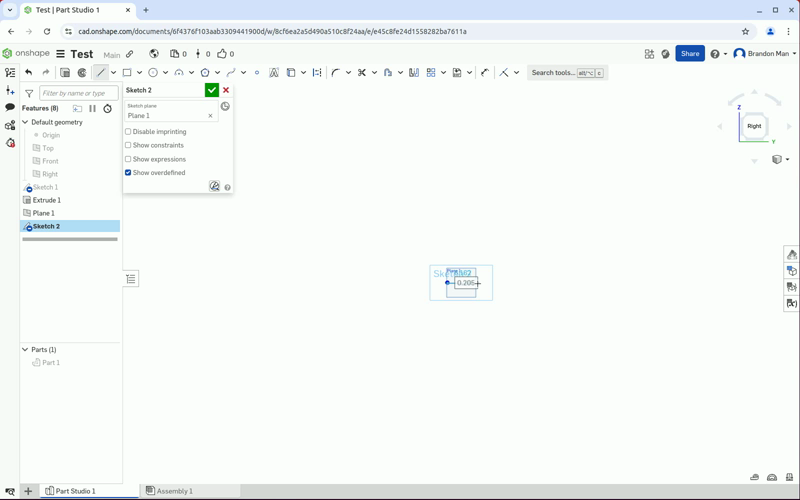
mouse_move(447, 283)
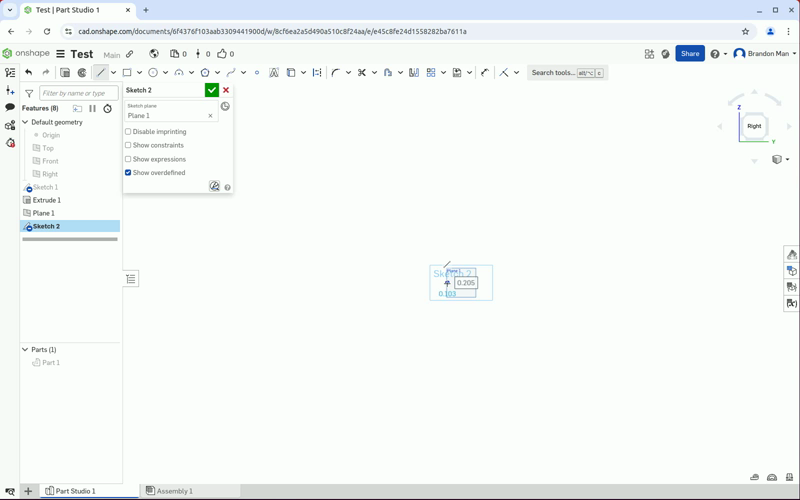
scroll(6)
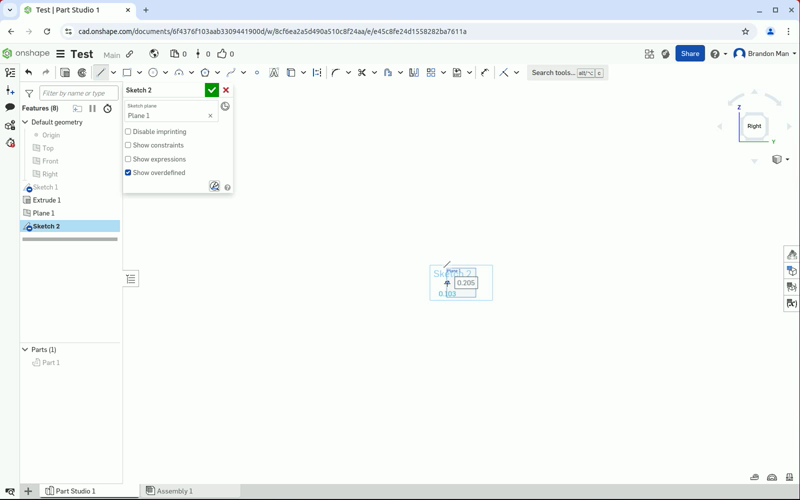
scroll(6)
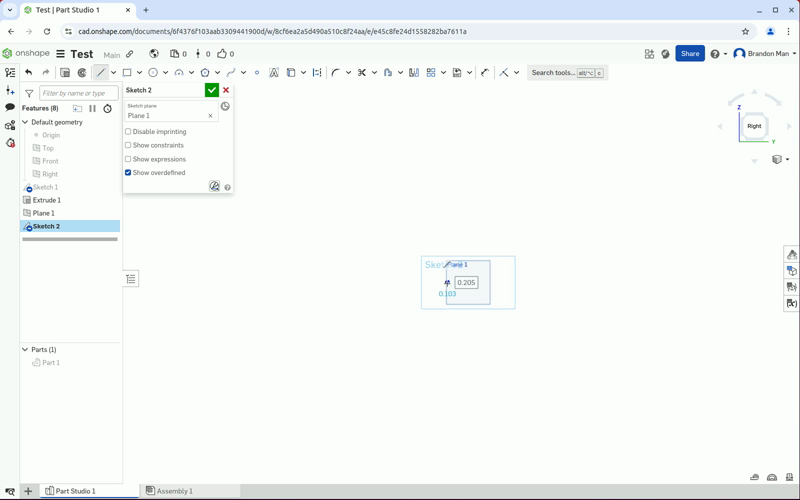
scroll(6)
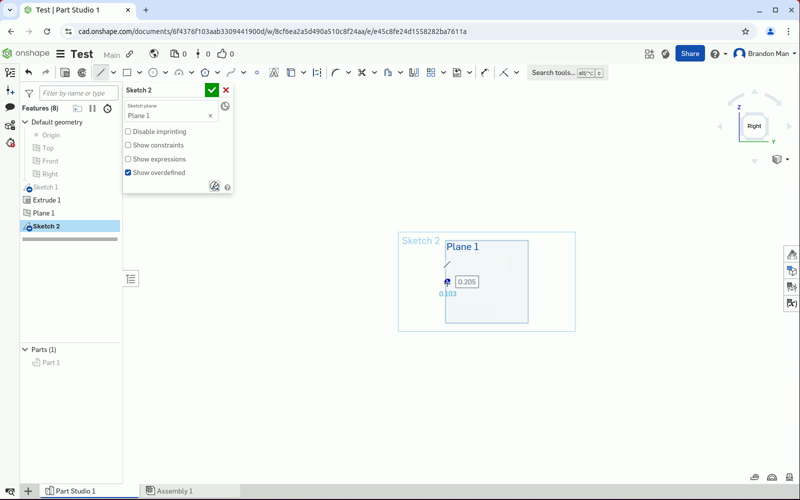
scroll(6)
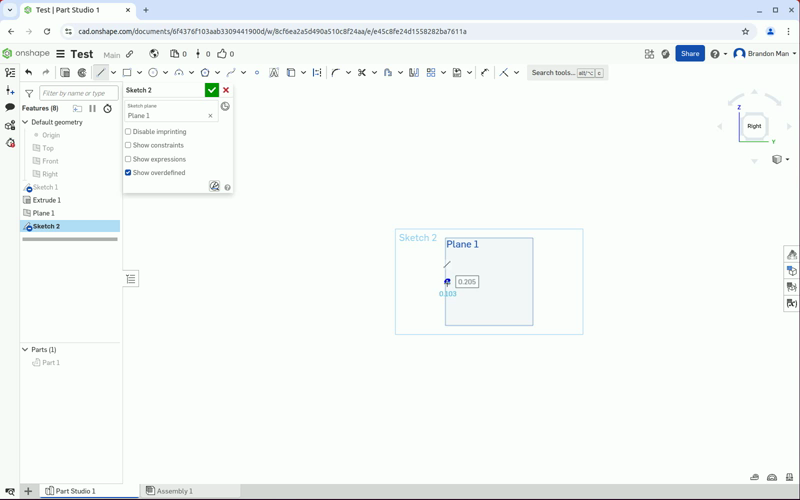
scroll(6)
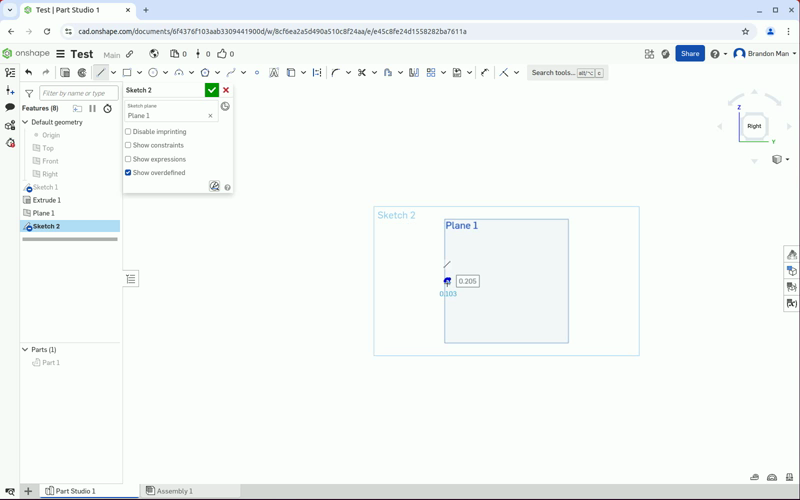
scroll(6)
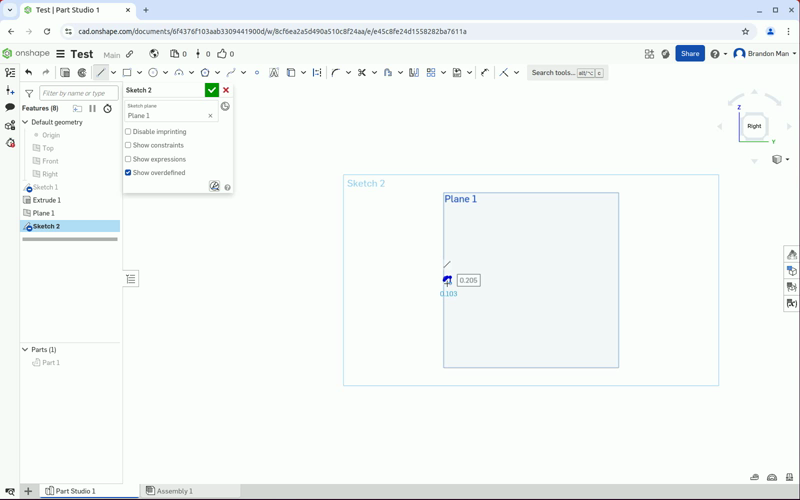
scroll(6)
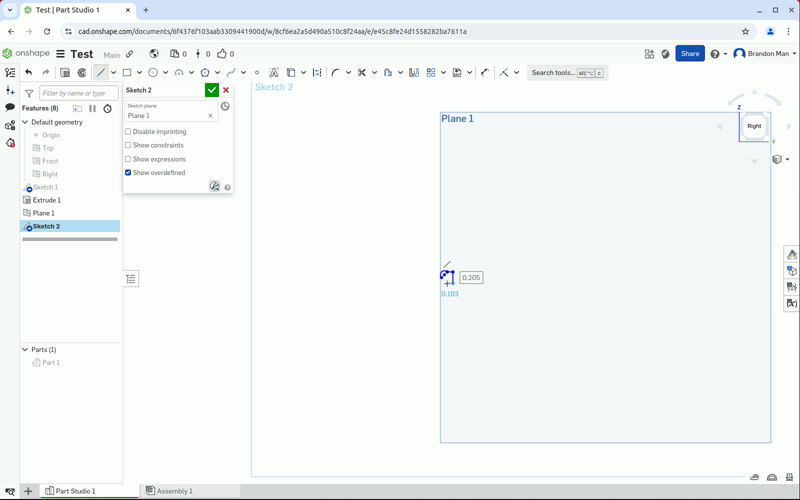
click(447, 283)
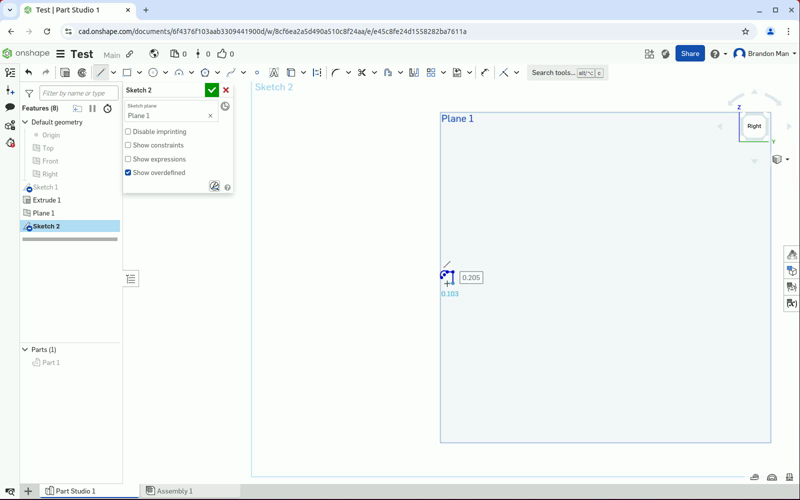
scroll(-6)
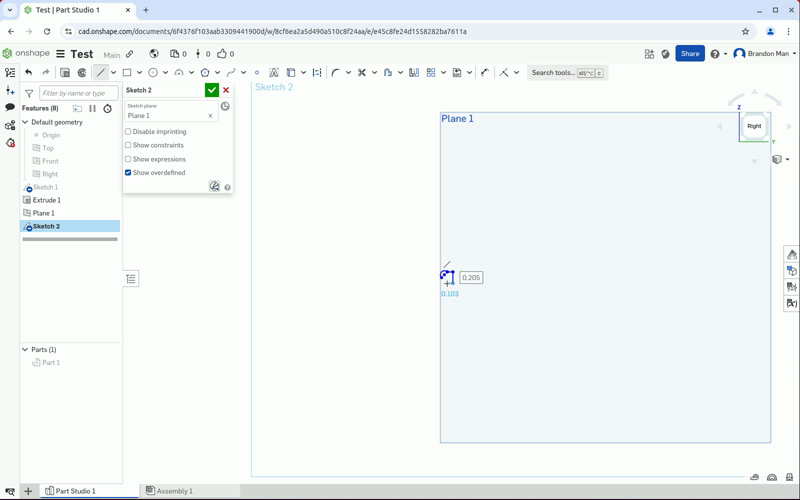
scroll(-6)
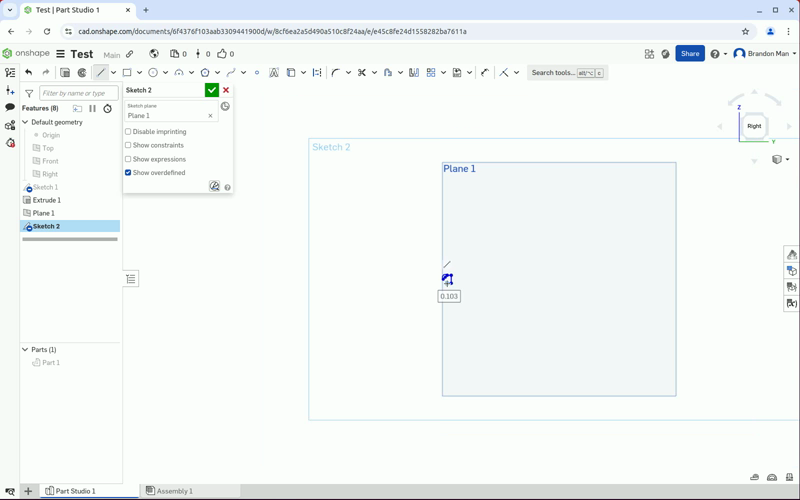
scroll(-6)
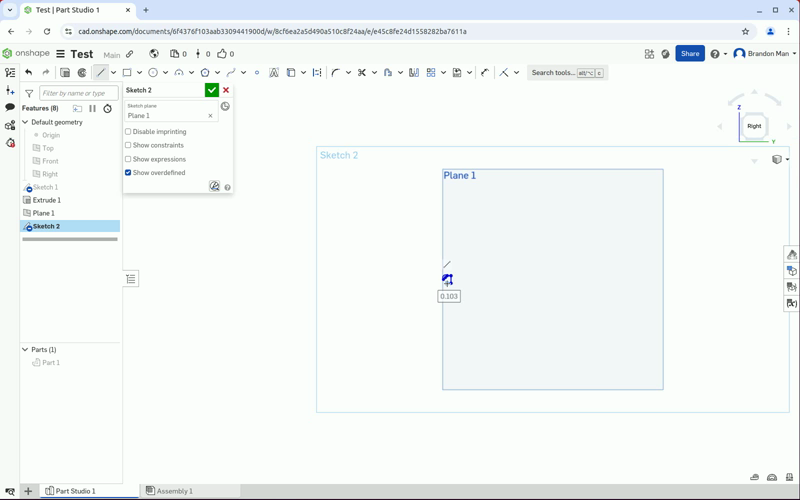
scroll(-6)
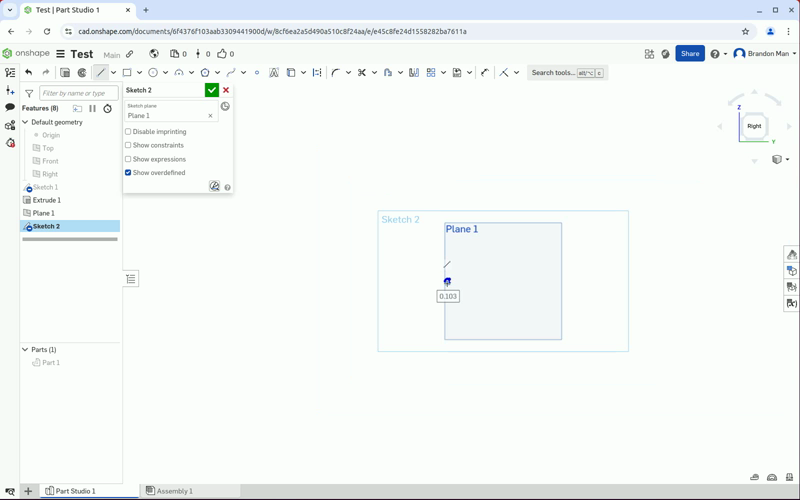
scroll(-6)
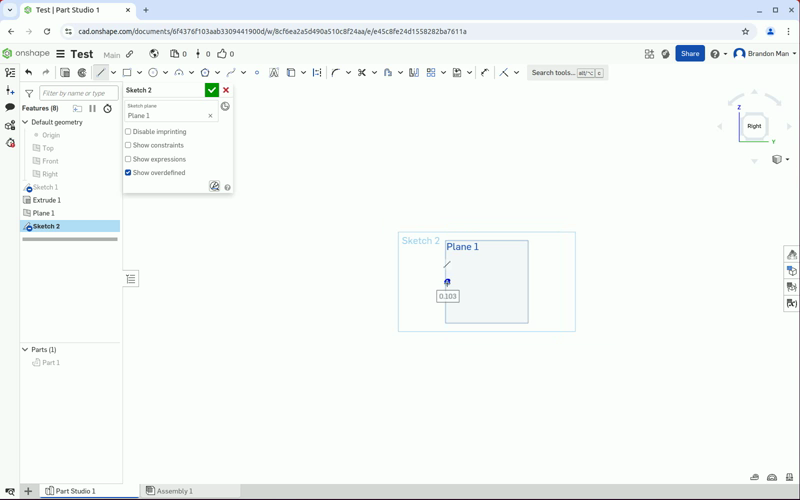
scroll(-6)
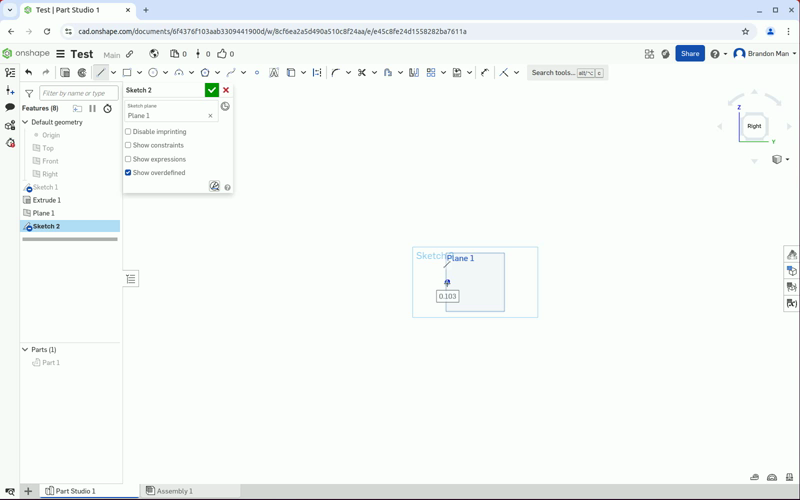
scroll(-6)
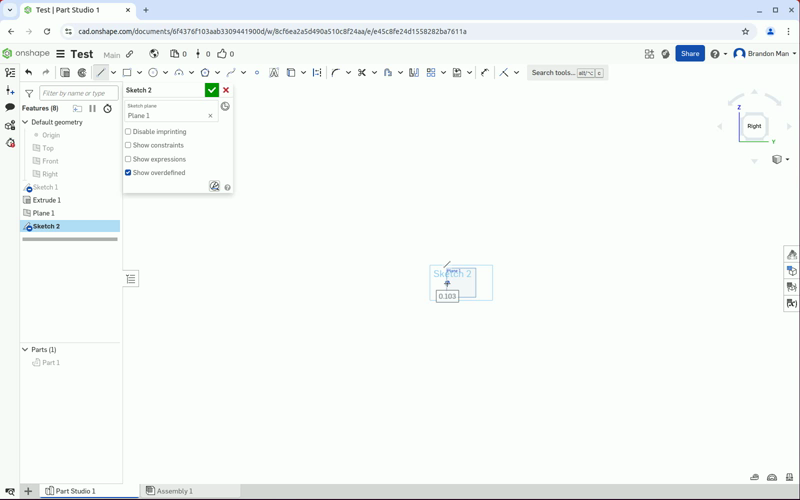
key_up(shift)
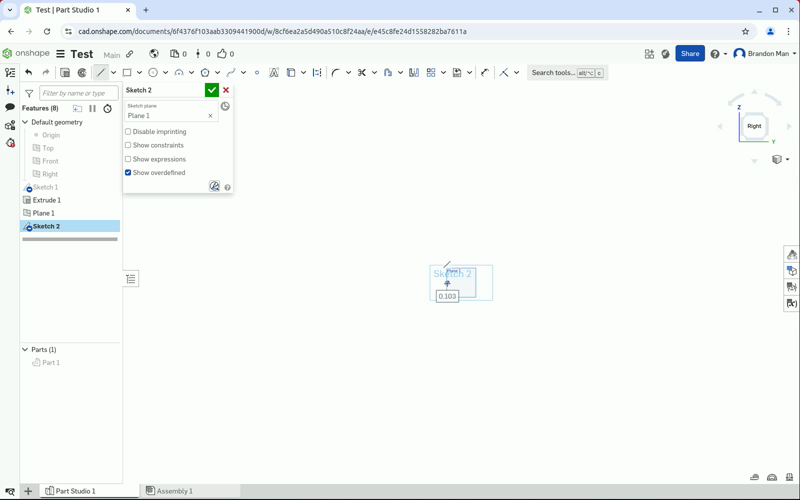
key(esc)
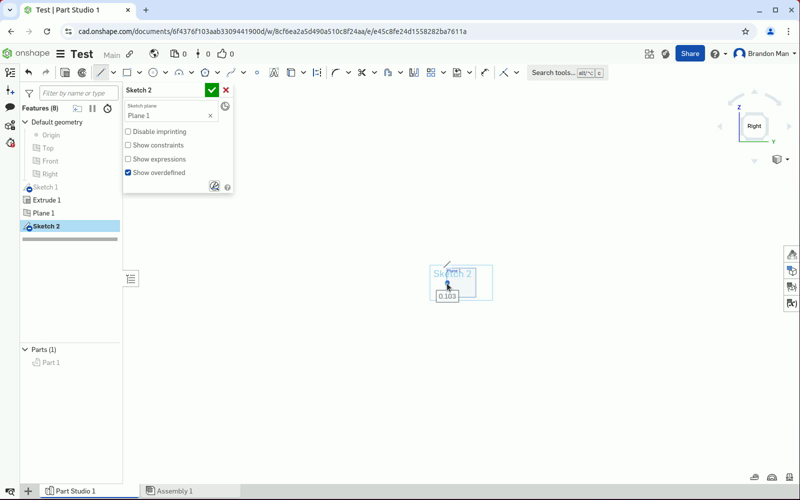
key(a)
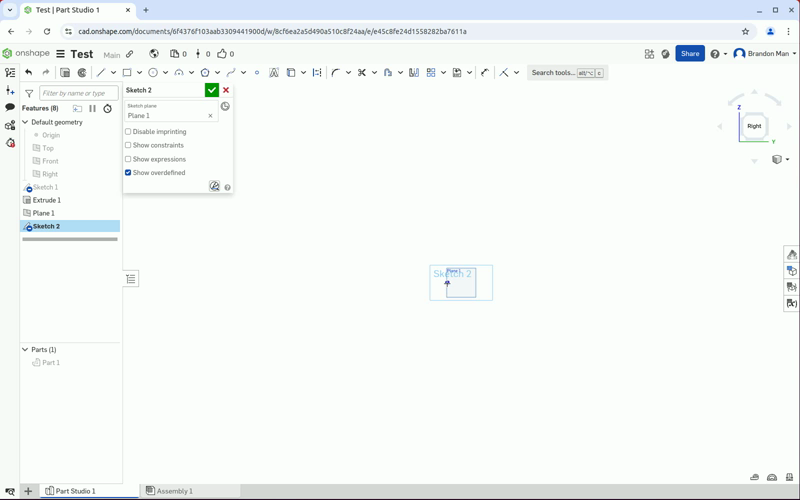
mouse_move(447, 283)
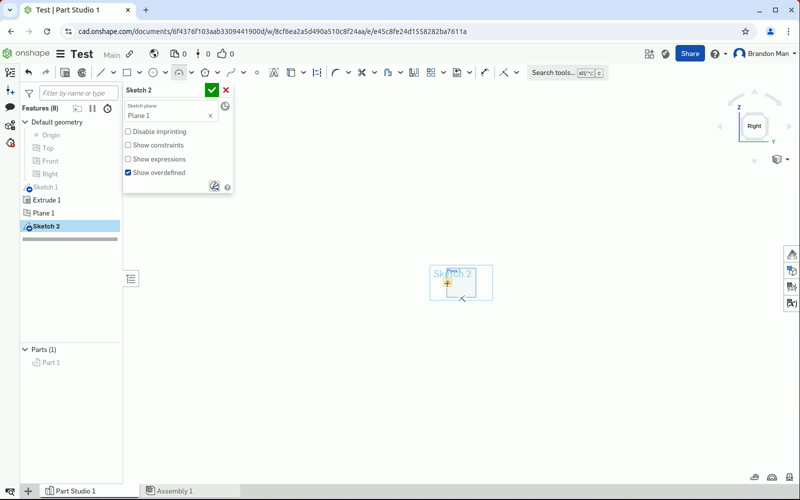
scroll(6)
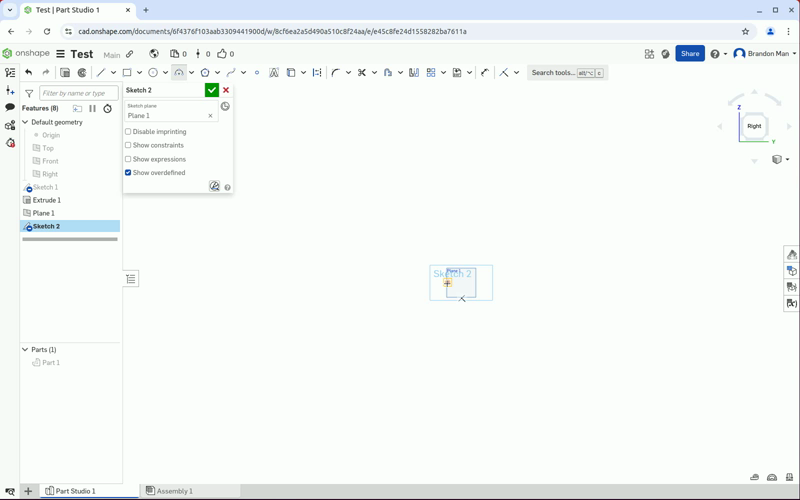
scroll(6)
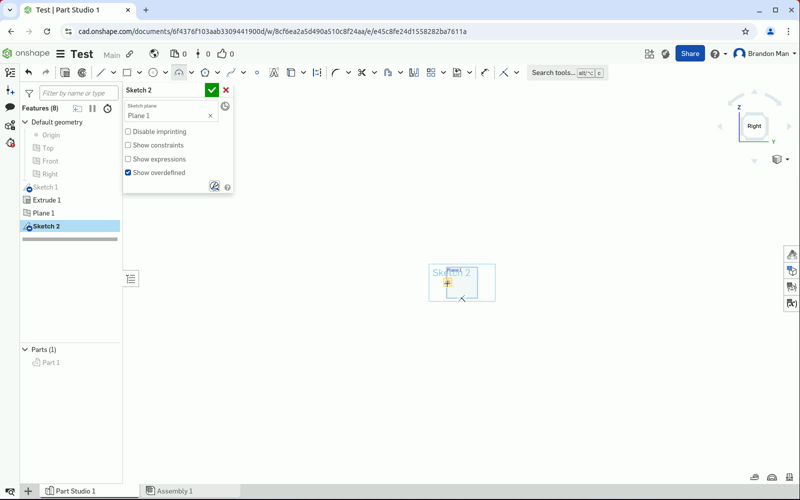
scroll(6)
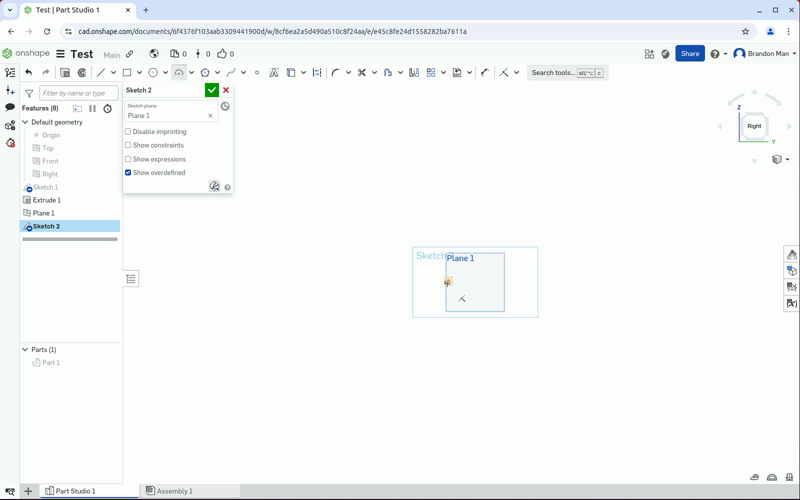
scroll(6)
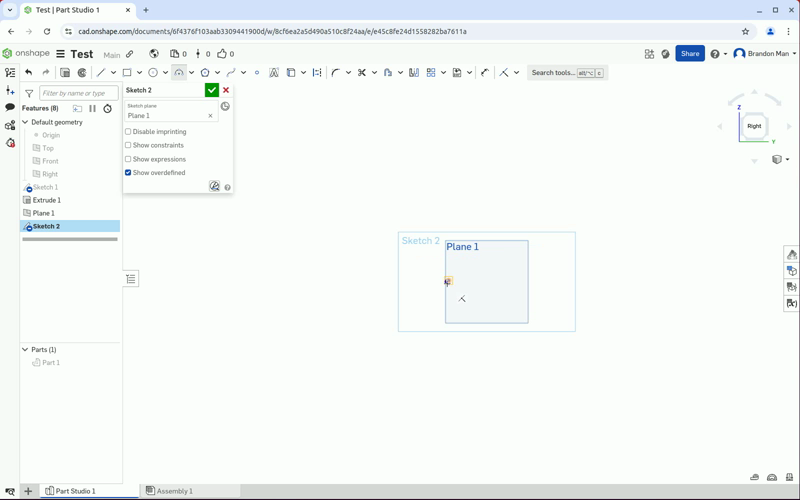
scroll(6)
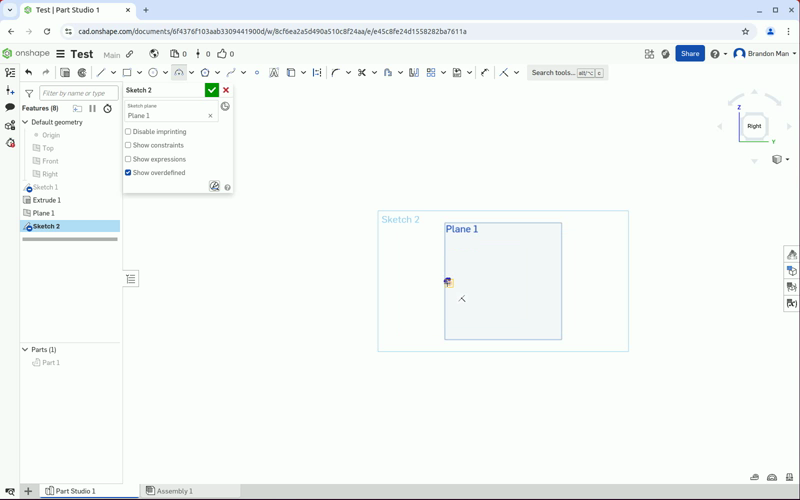
scroll(6)
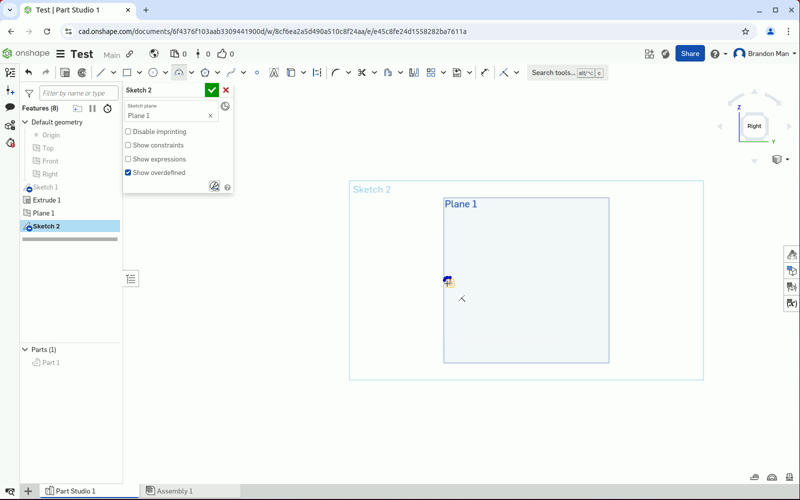
scroll(6)
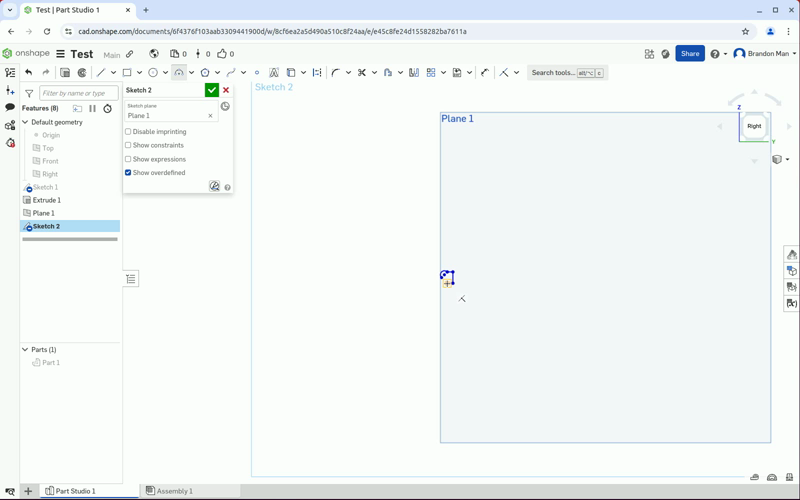
click(447, 283)
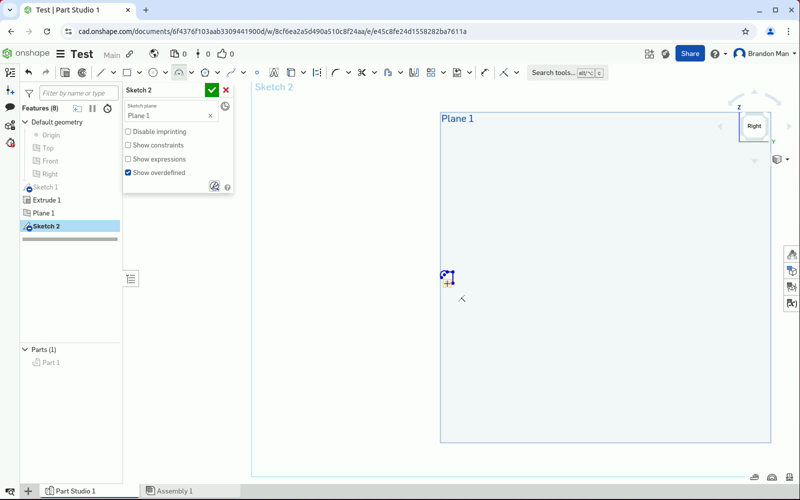
scroll(-6)
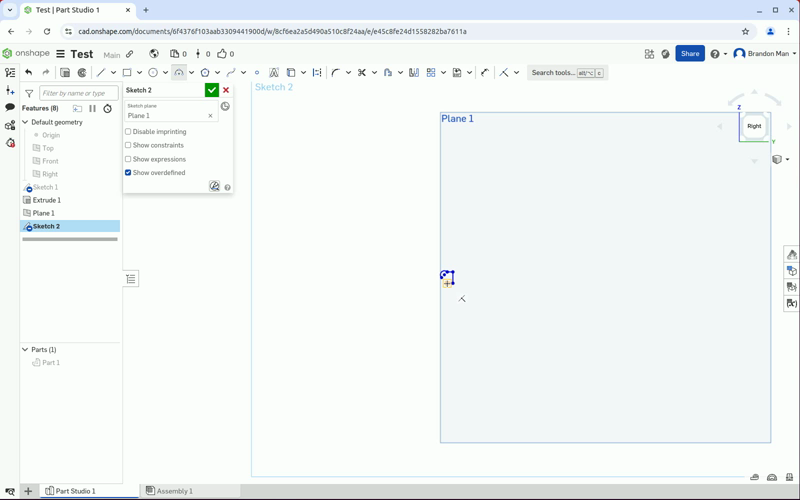
scroll(-6)
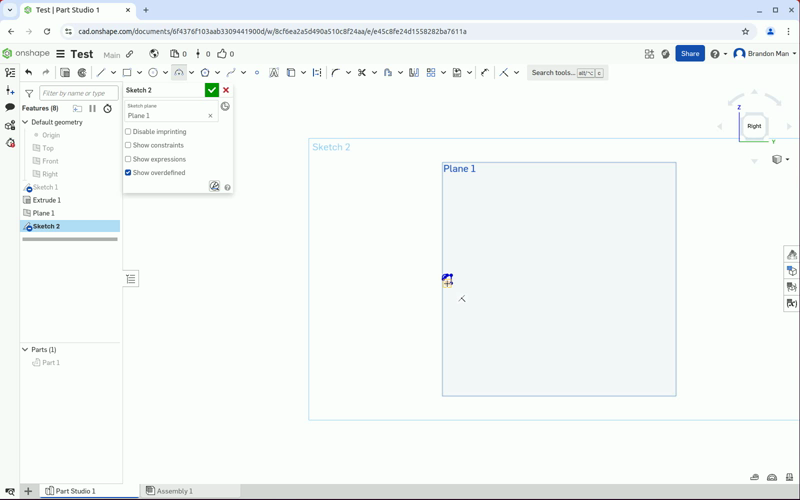
scroll(-6)
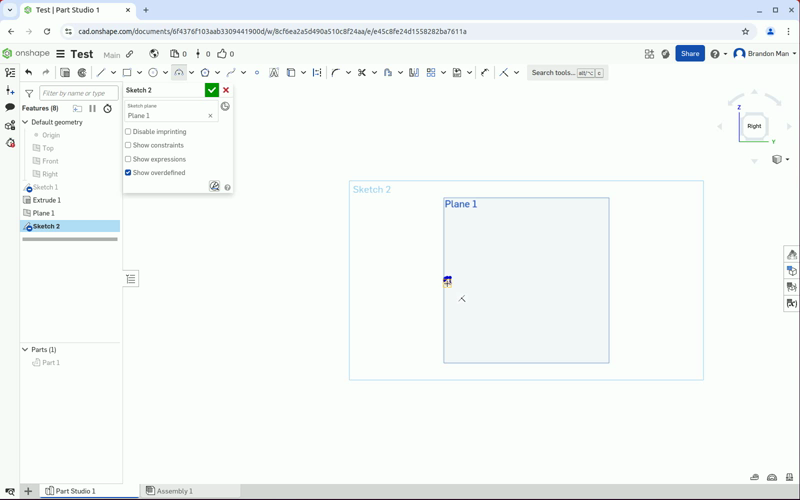
scroll(-6)
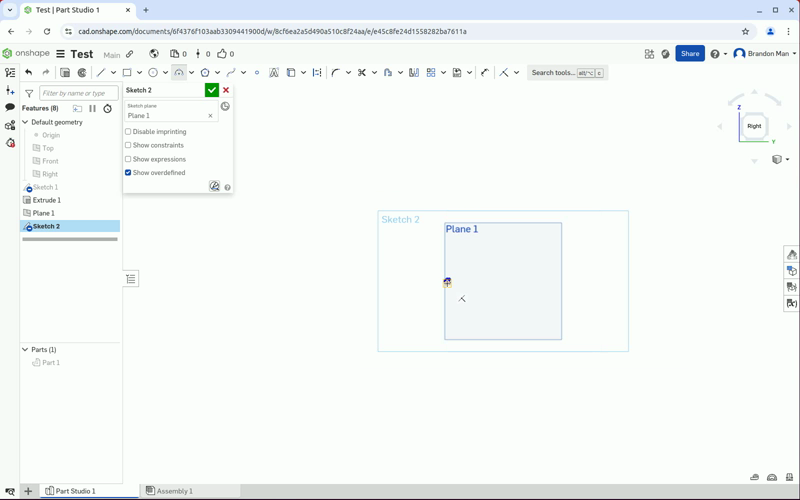
scroll(-6)
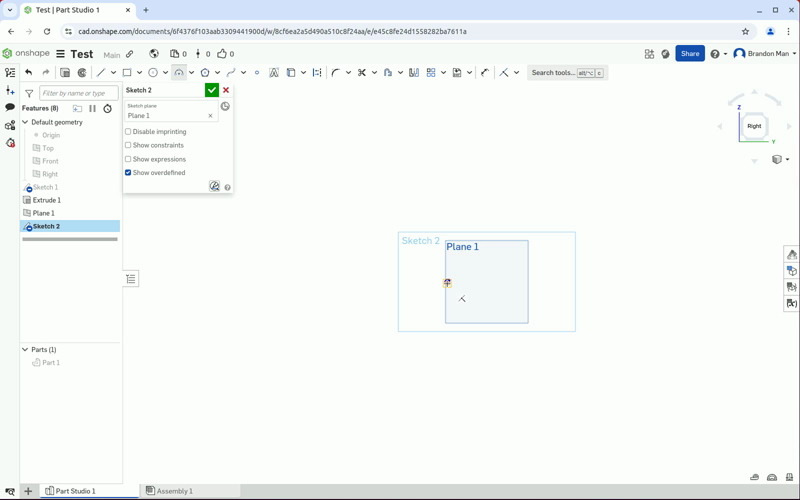
scroll(-6)
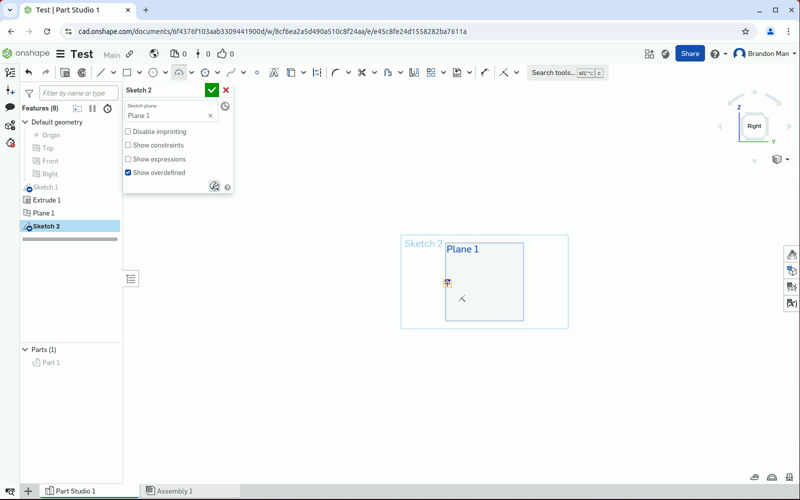
scroll(-6)
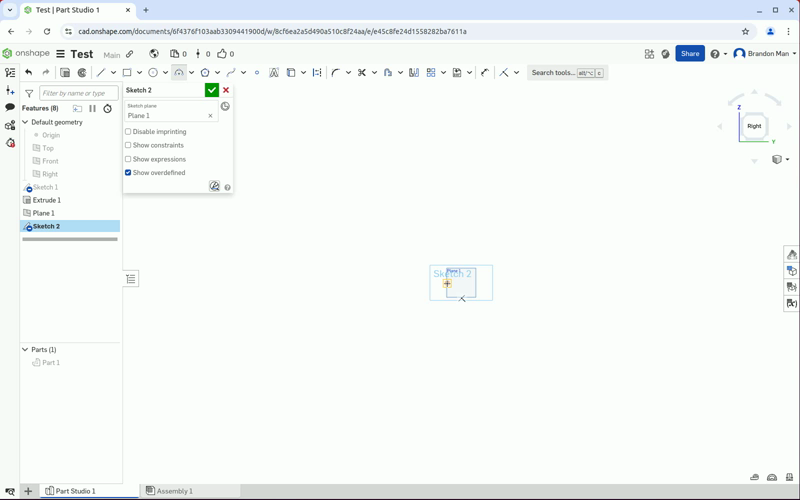
mouse_move(446, 282)
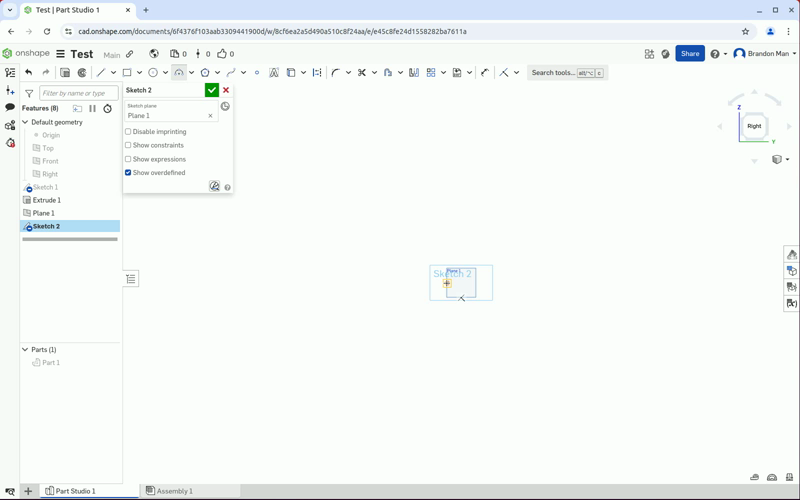
scroll(6)
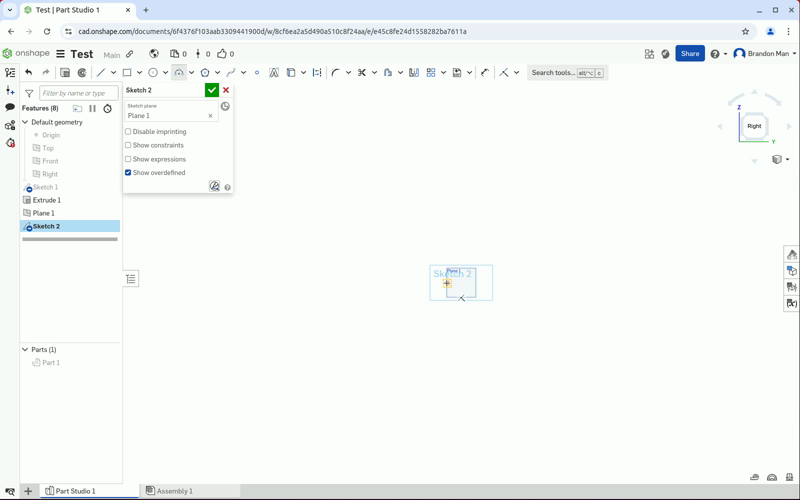
scroll(6)
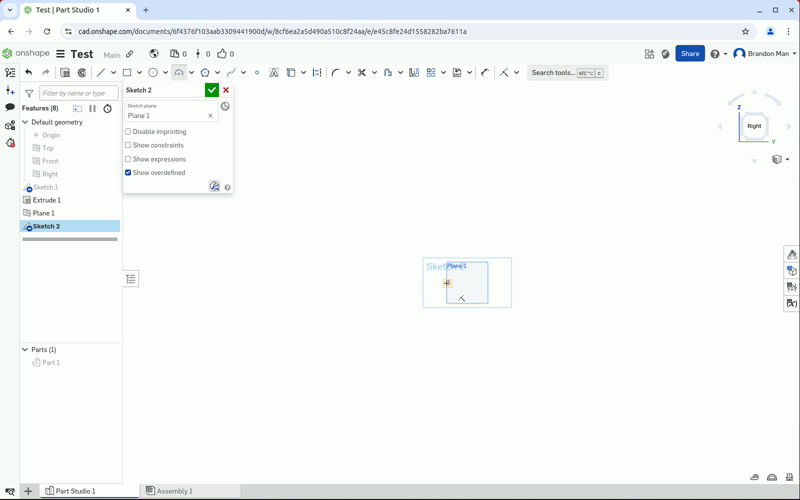
scroll(6)
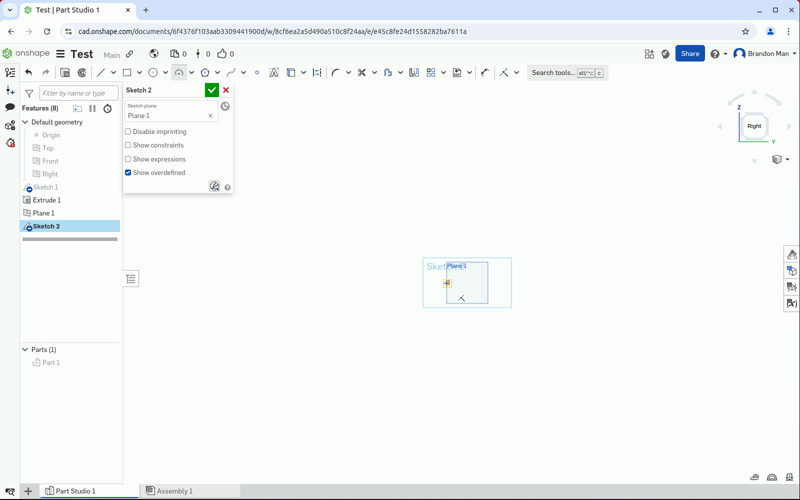
scroll(6)
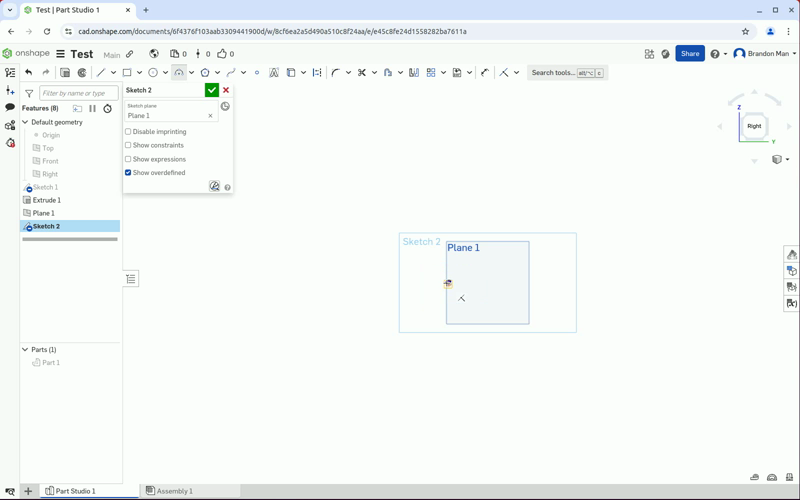
scroll(6)
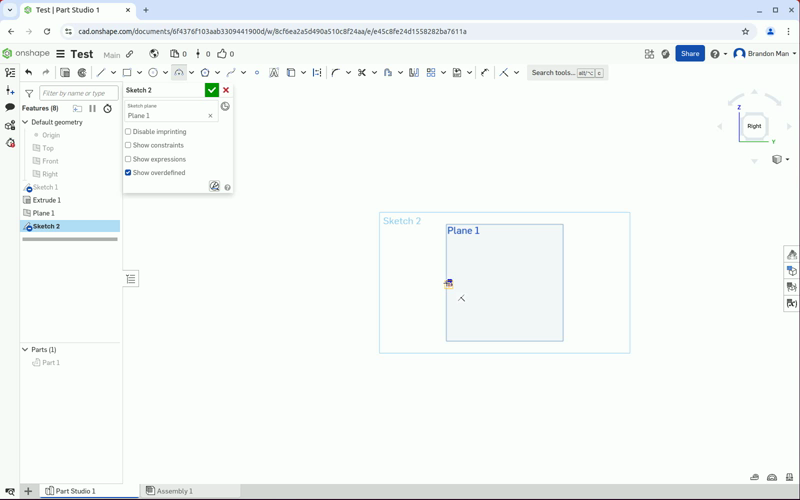
scroll(6)
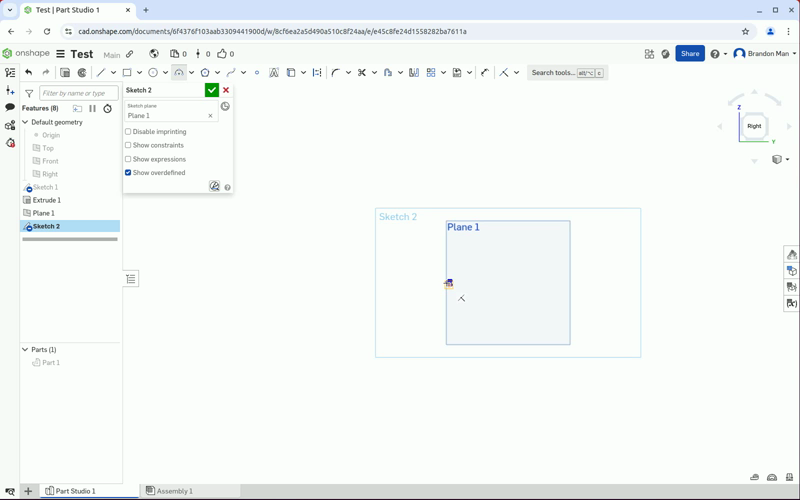
scroll(6)
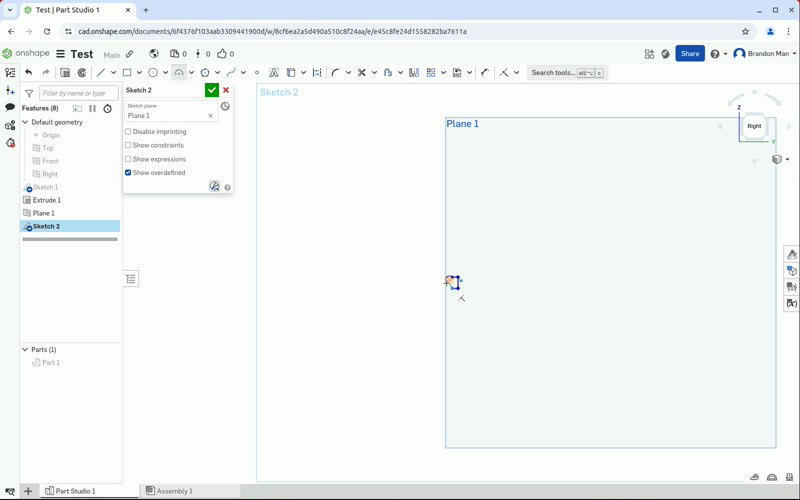
click(446, 282)
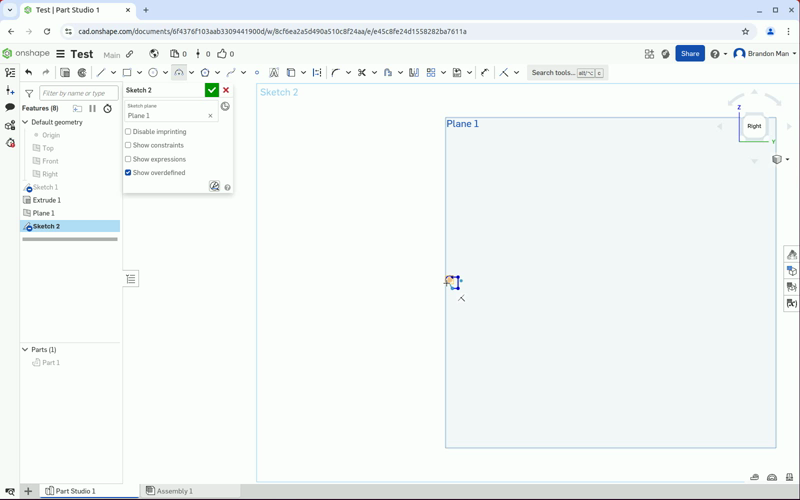
scroll(-6)
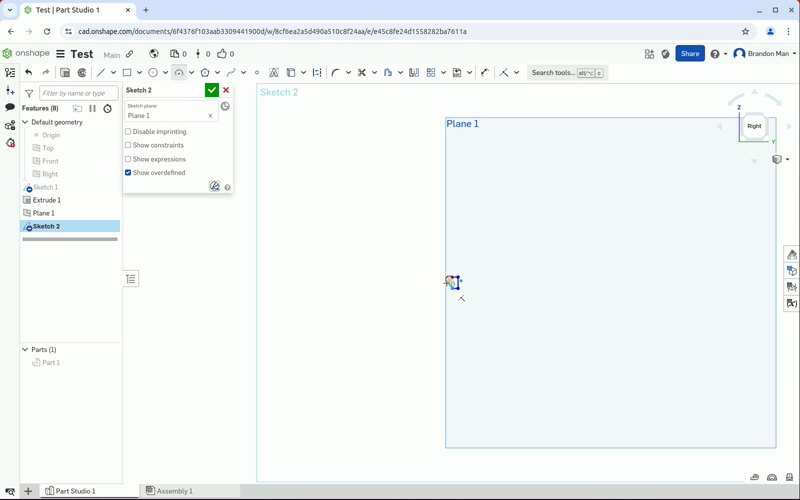
scroll(-6)
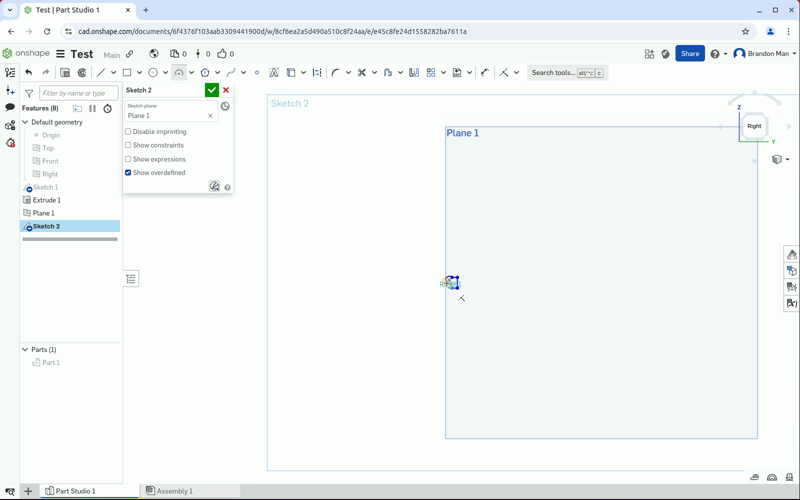
scroll(-6)
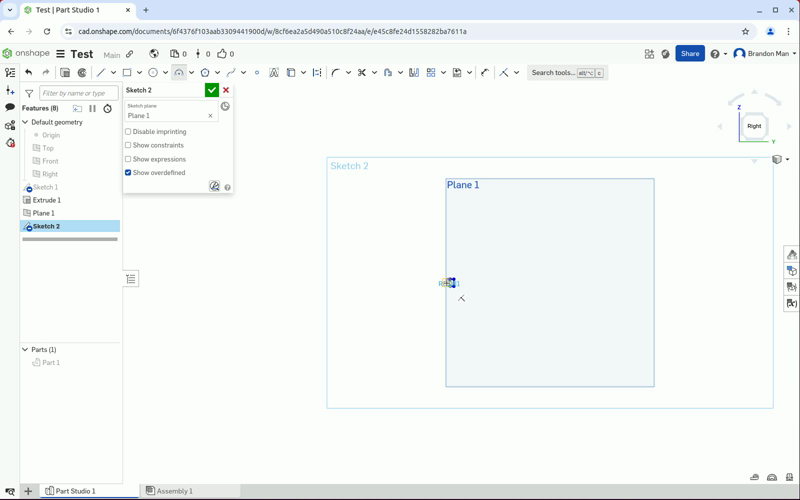
scroll(-6)
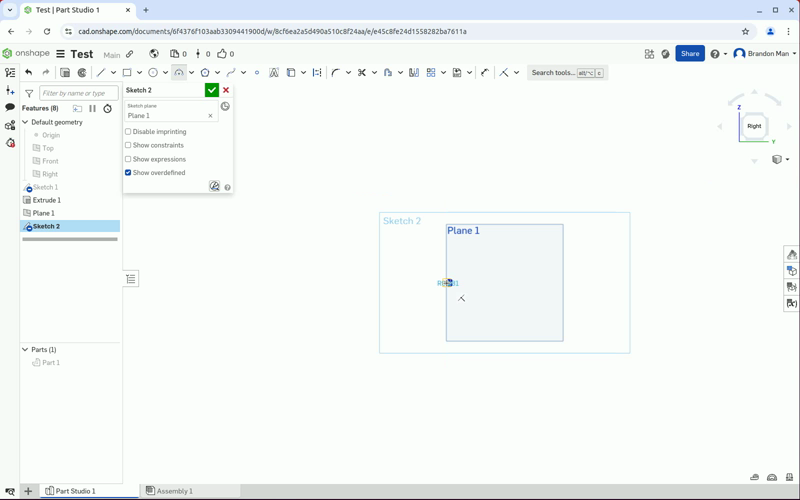
scroll(-6)
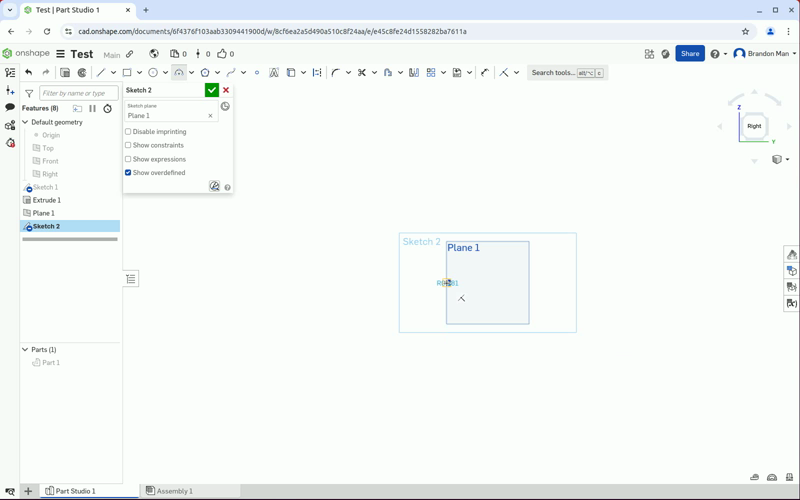
scroll(-6)
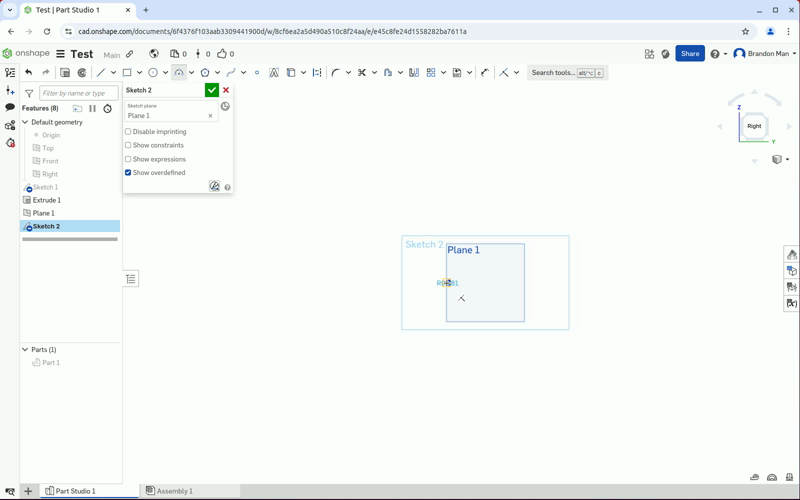
scroll(-6)
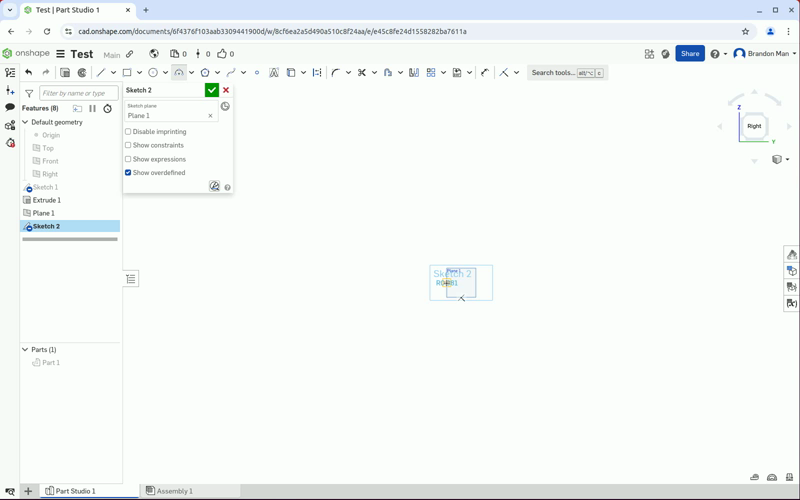
key_down(shift)
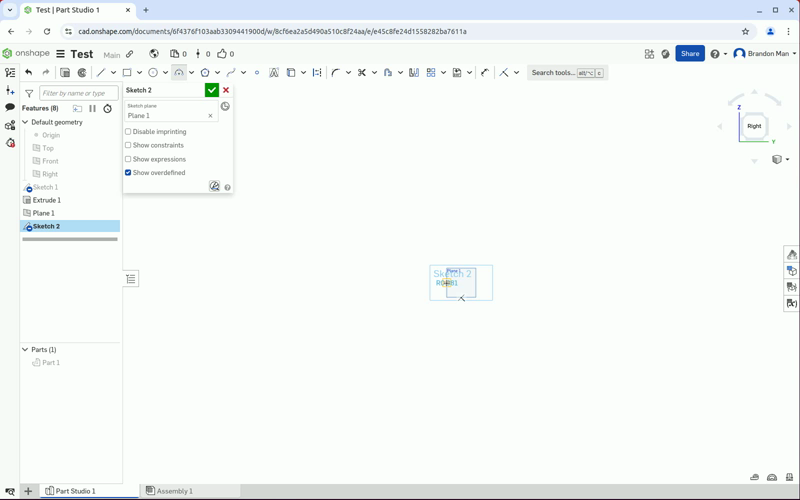
mouse_move(446, 283)
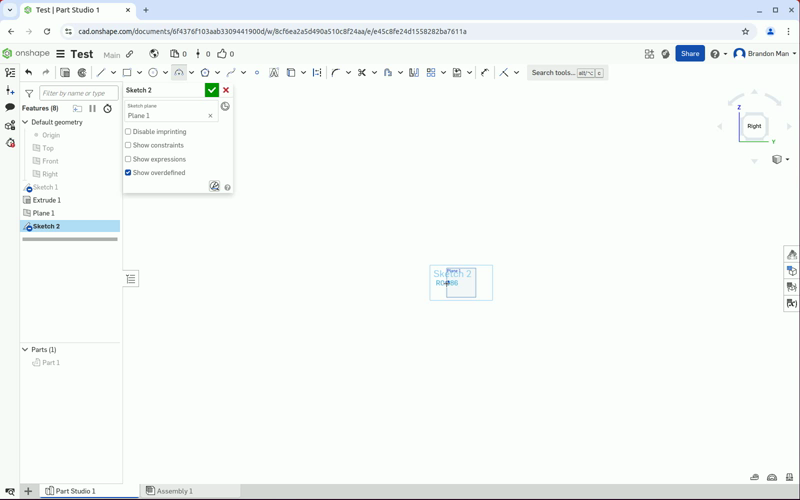
scroll(6)
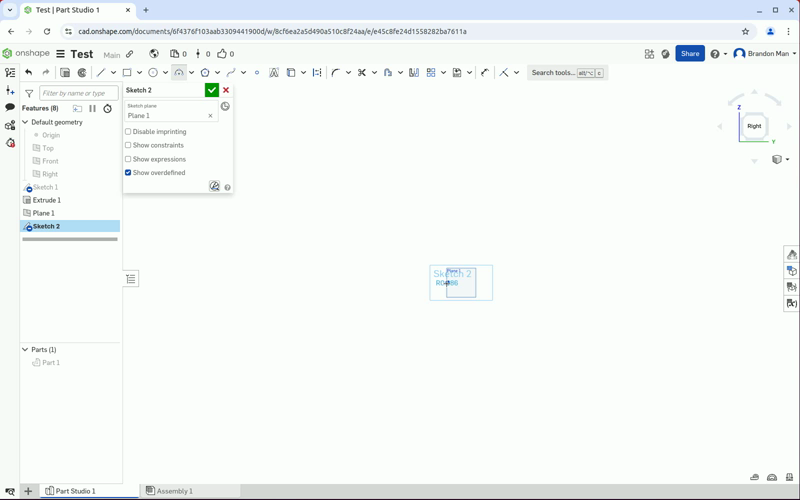
scroll(6)
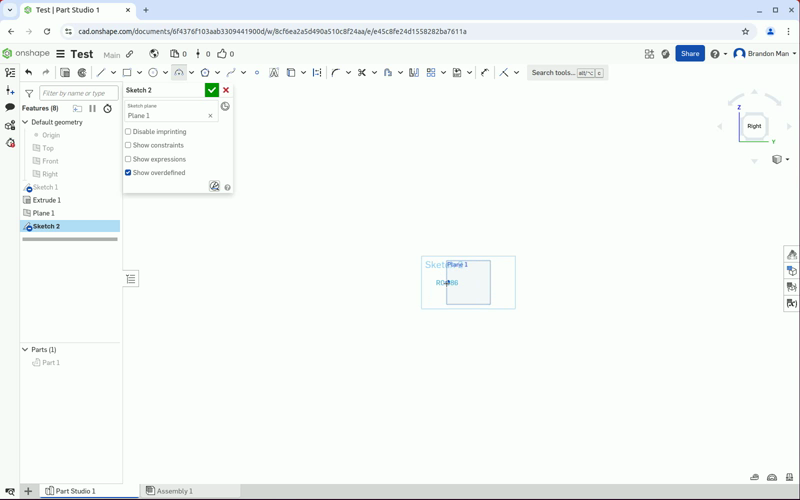
scroll(6)
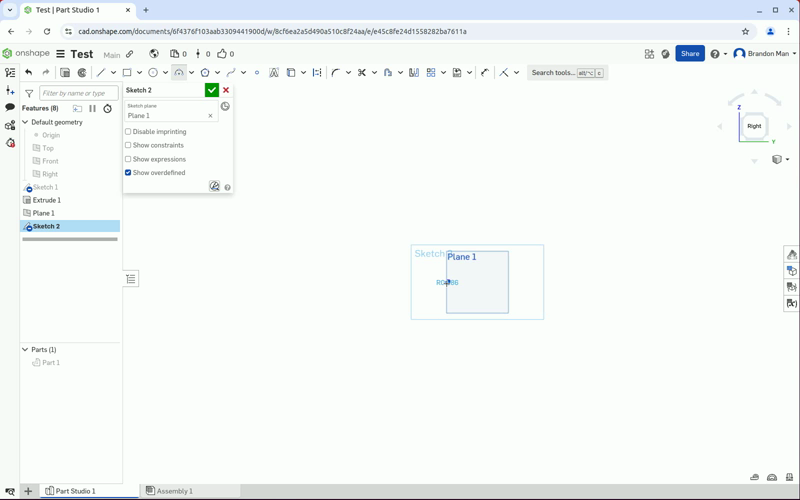
scroll(6)
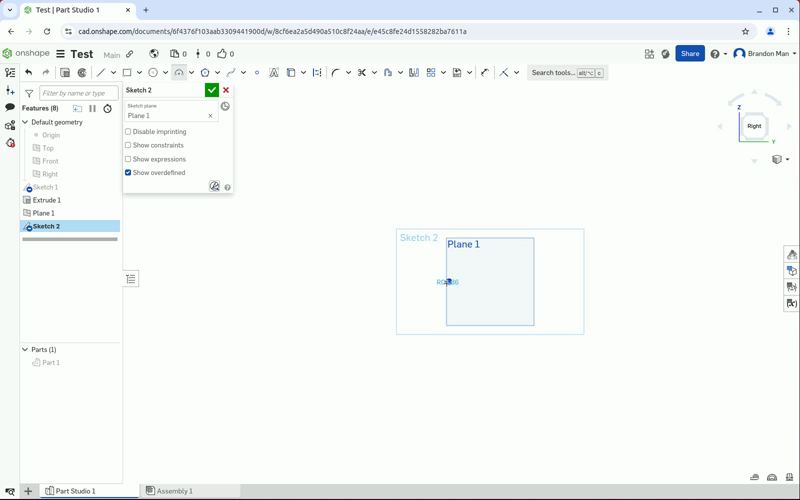
scroll(6)
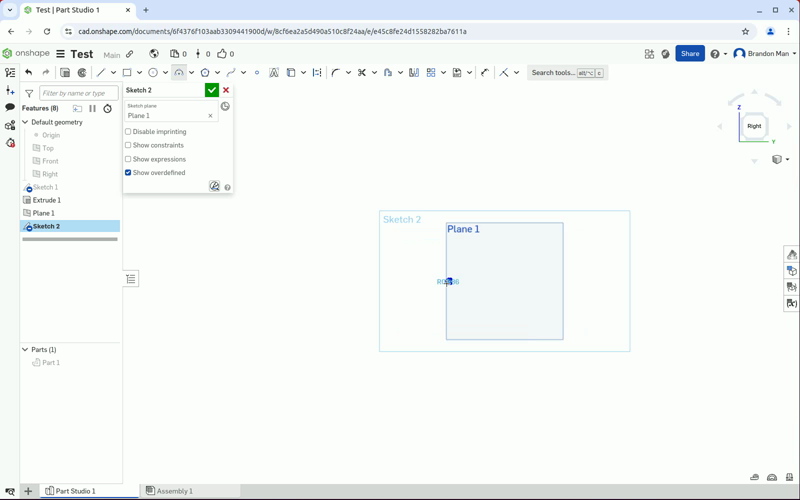
scroll(6)
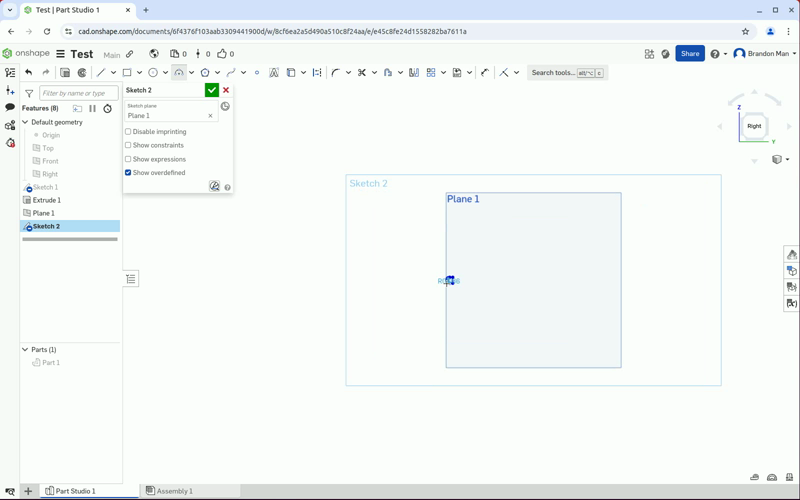
scroll(6)
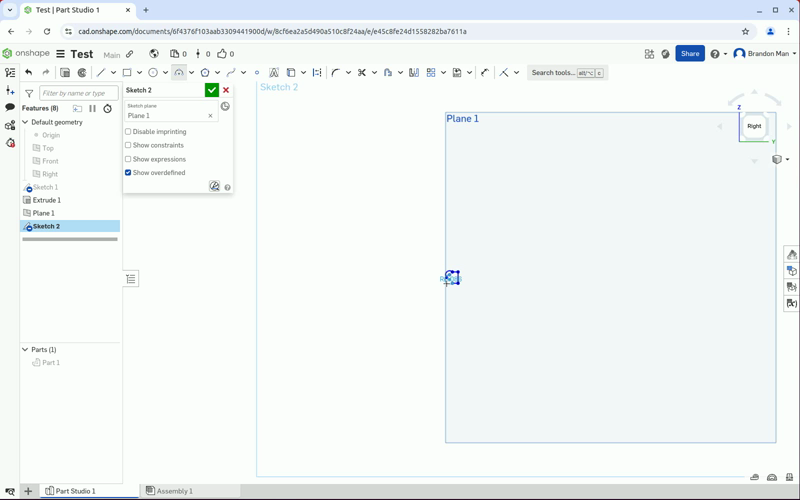
click(446, 283)
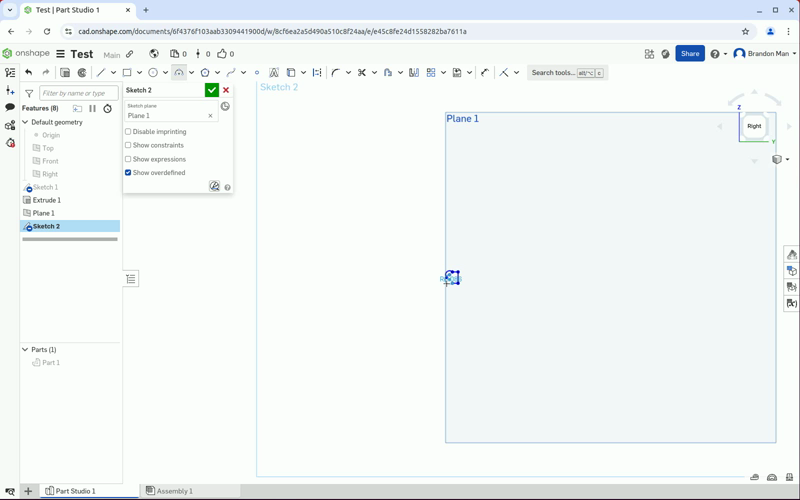
scroll(-6)
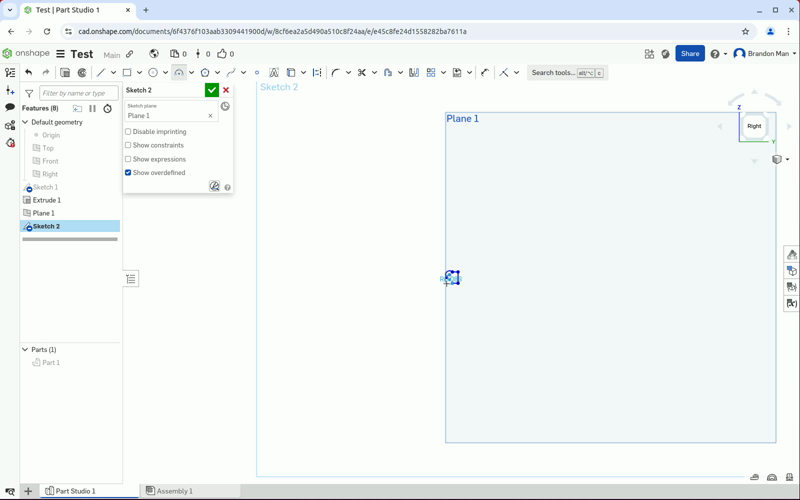
scroll(-6)
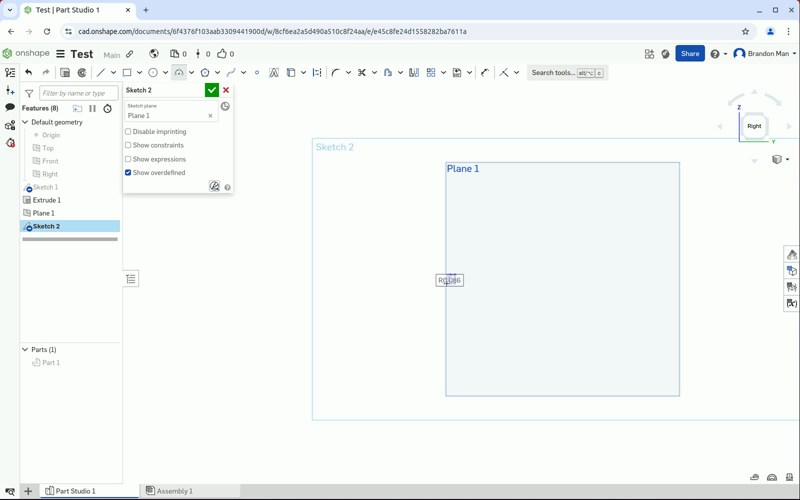
scroll(-6)
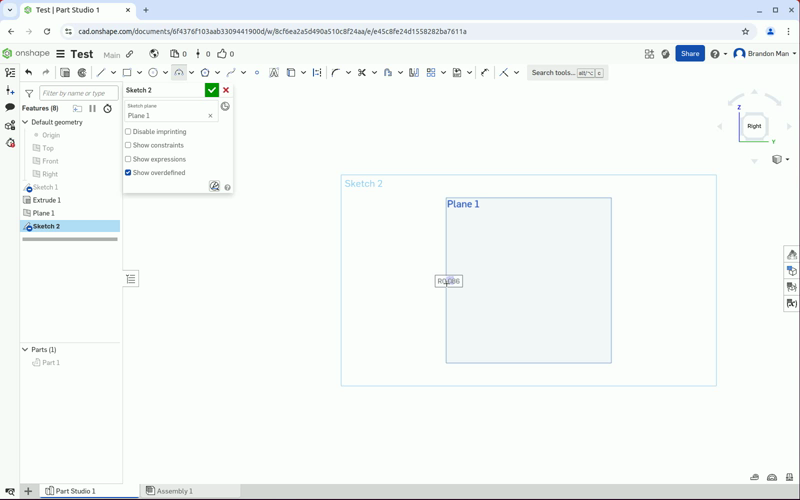
scroll(-6)
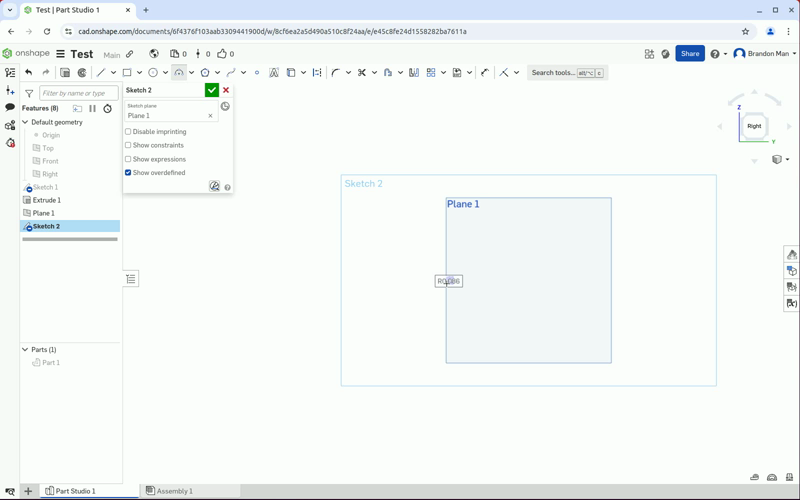
scroll(-6)
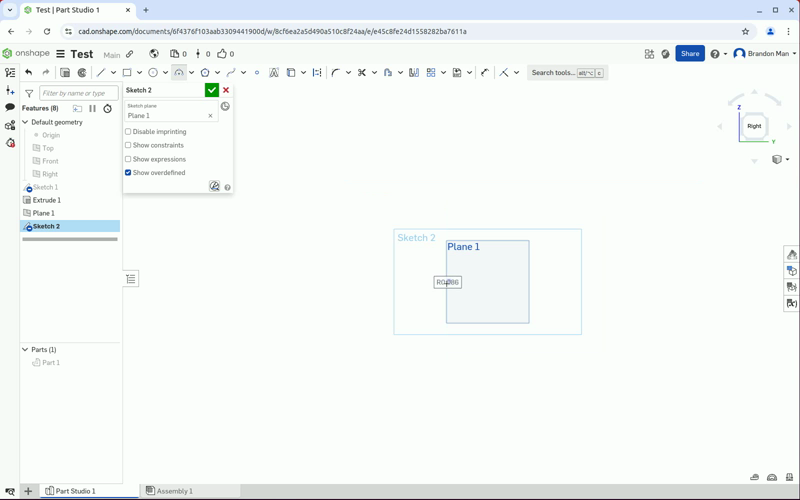
scroll(-6)
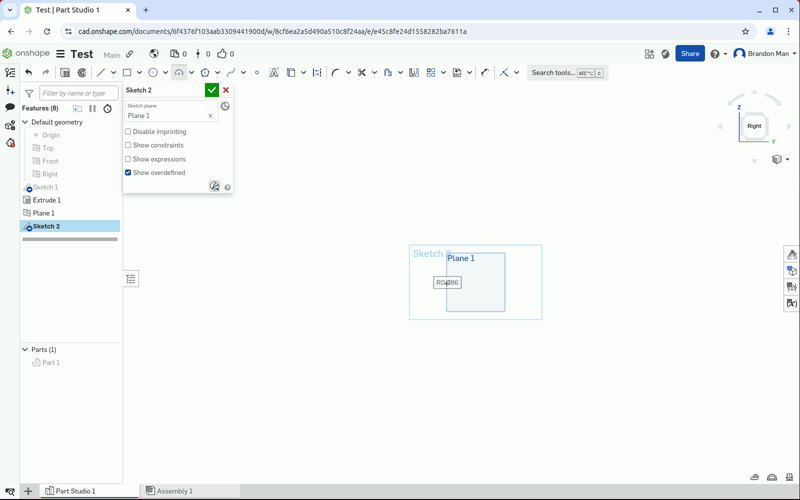
scroll(-6)
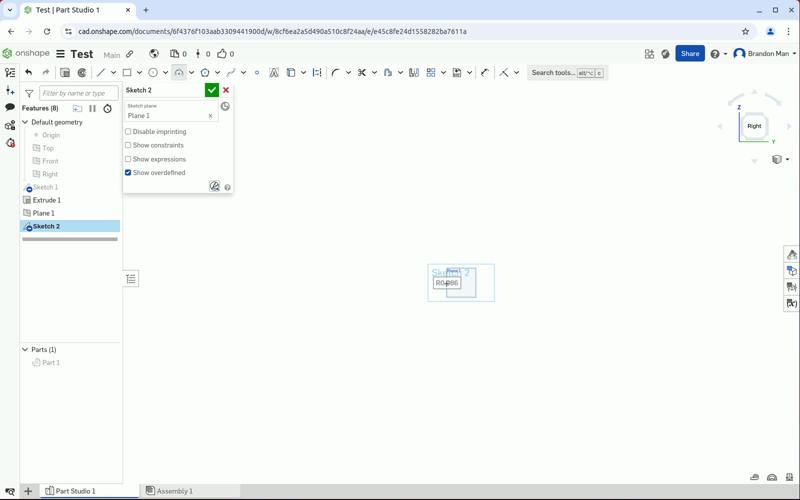
key_up(shift)
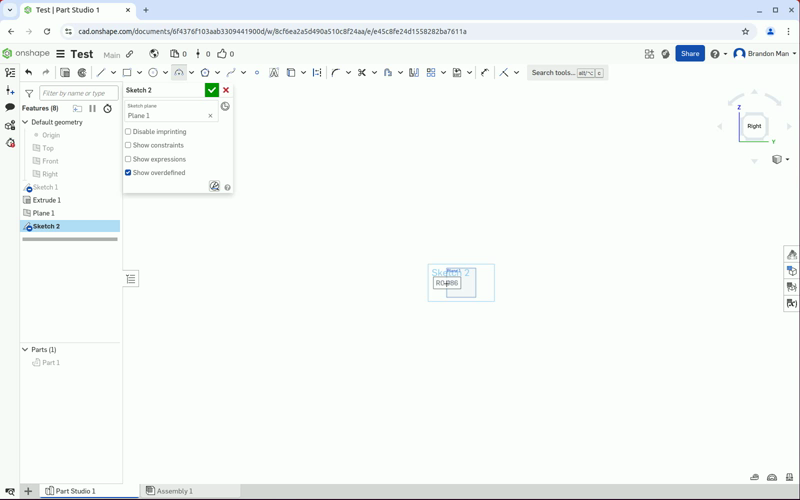
key(esc)
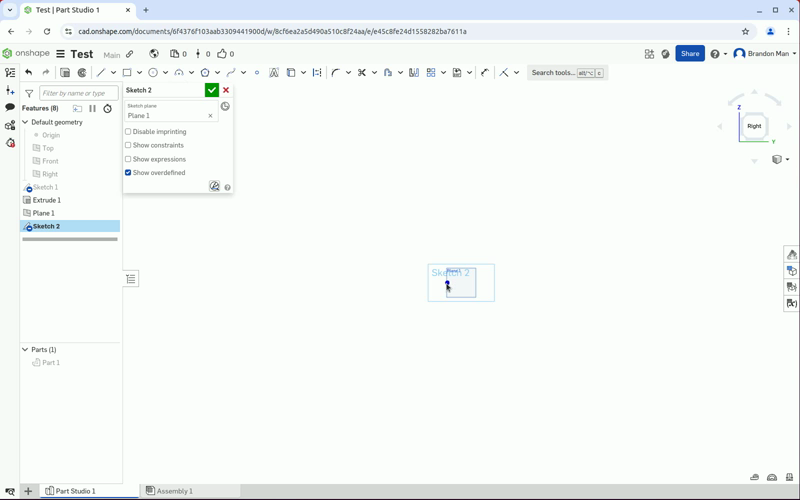
mouse_move(447, 282)
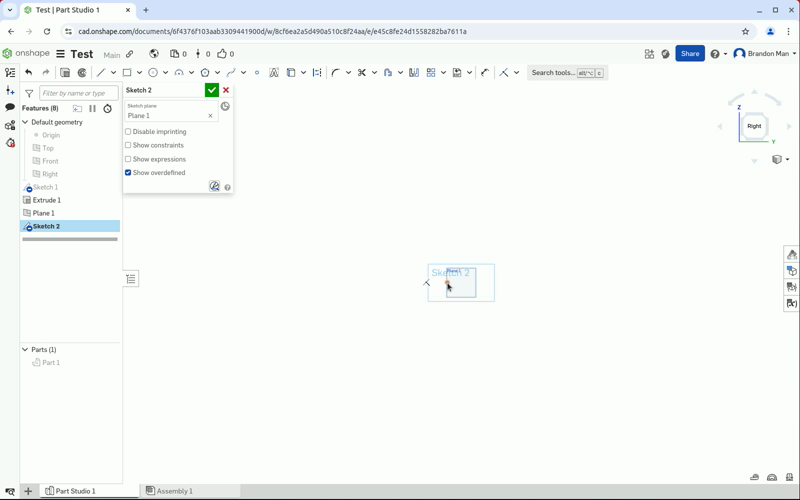
scroll(6)
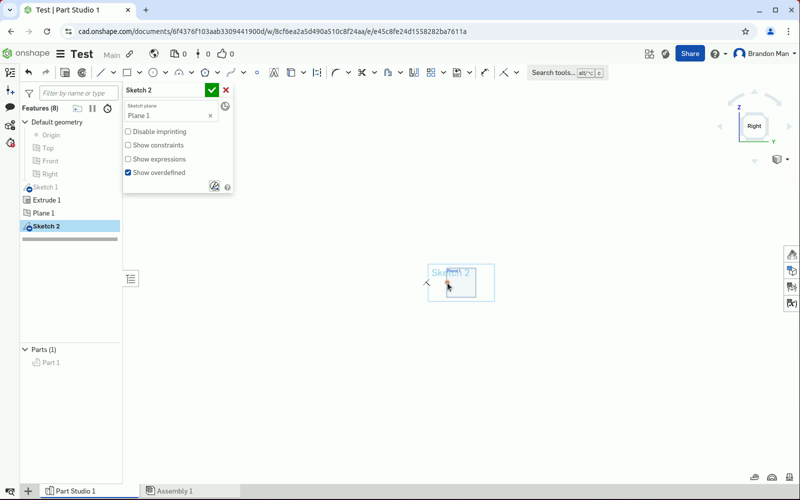
scroll(6)
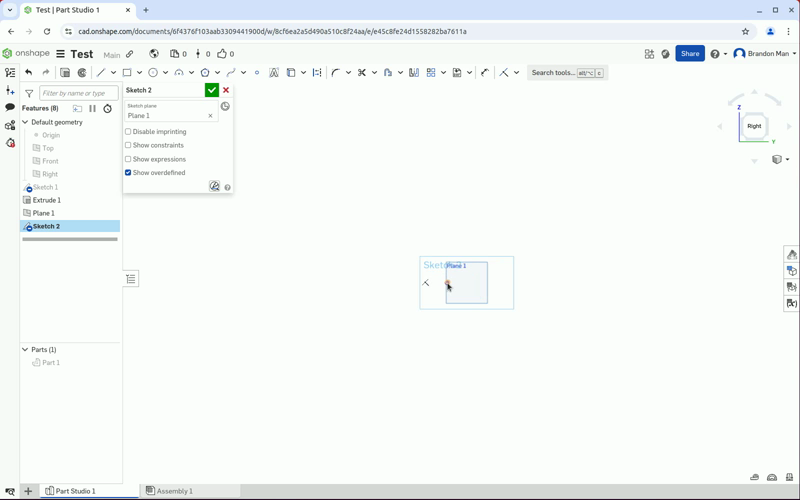
scroll(6)
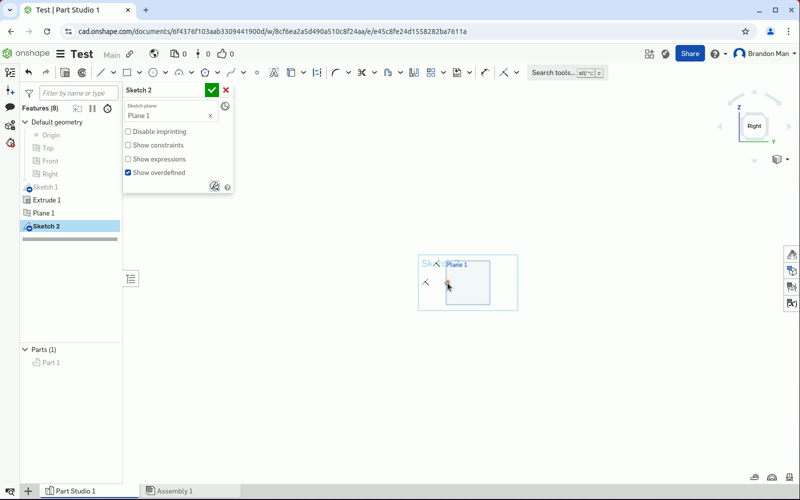
scroll(6)
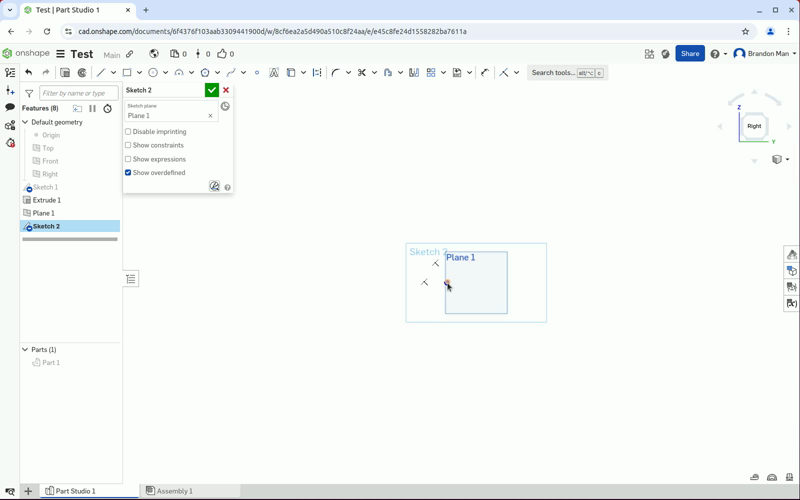
scroll(6)
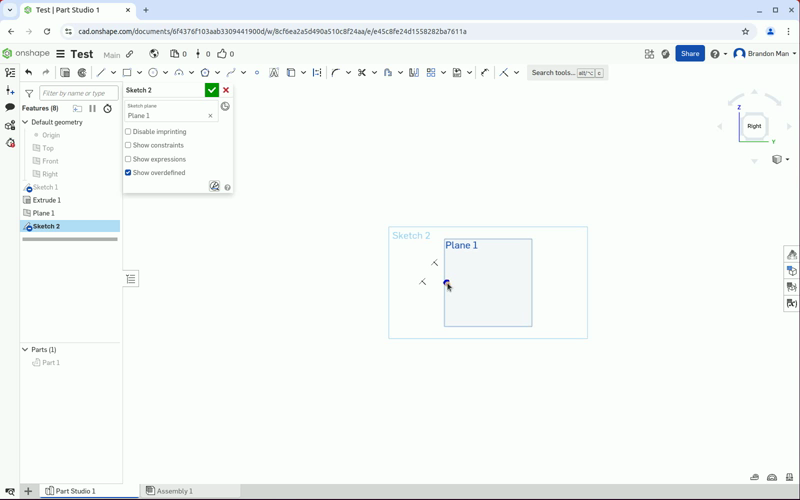
scroll(6)
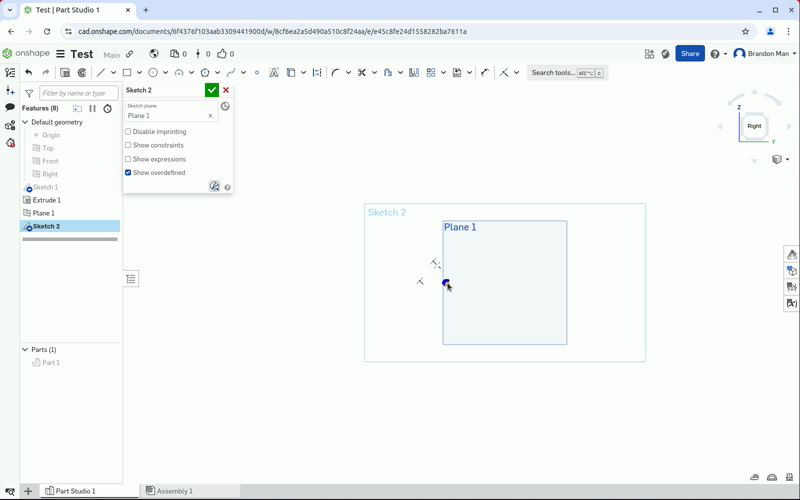
scroll(6)
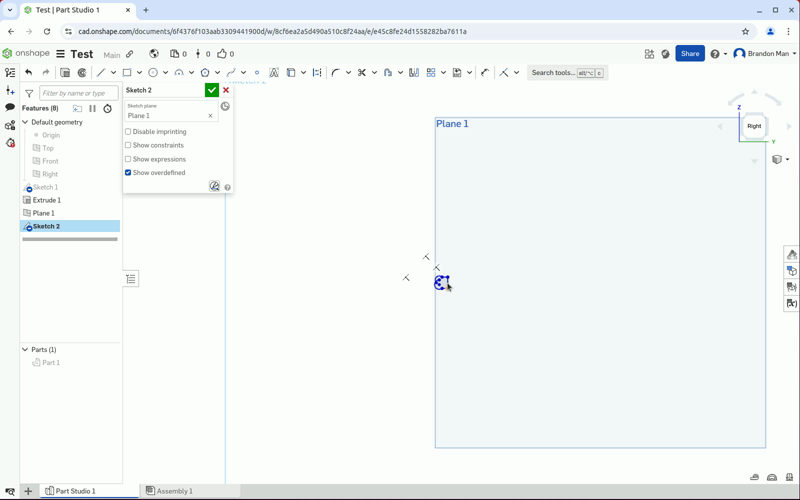
click(447, 282)
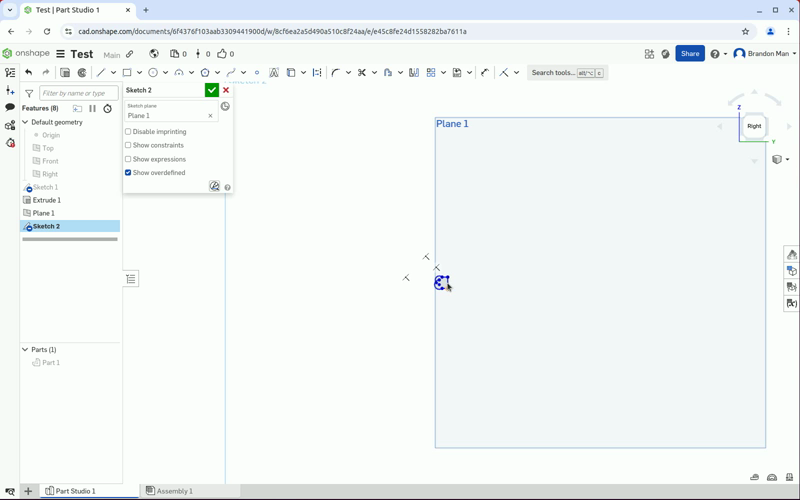
scroll(-6)
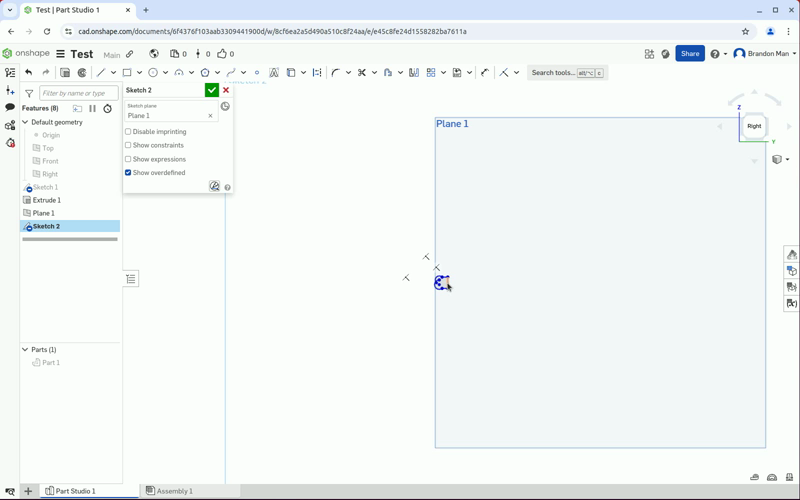
scroll(-6)
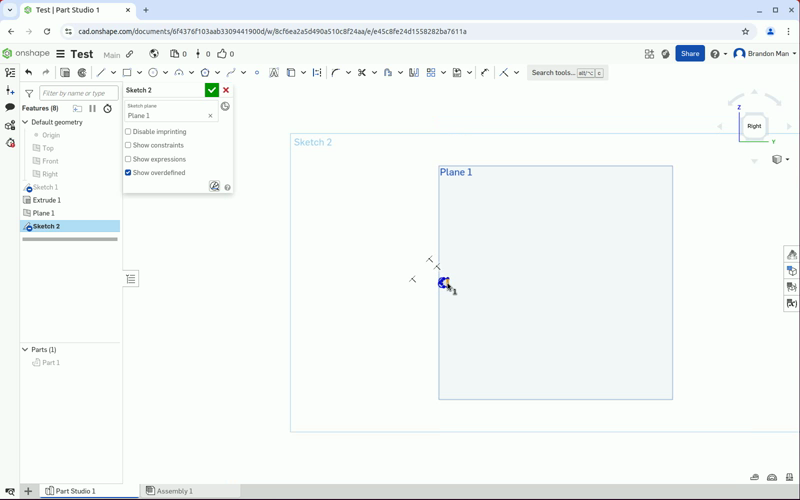
scroll(-6)
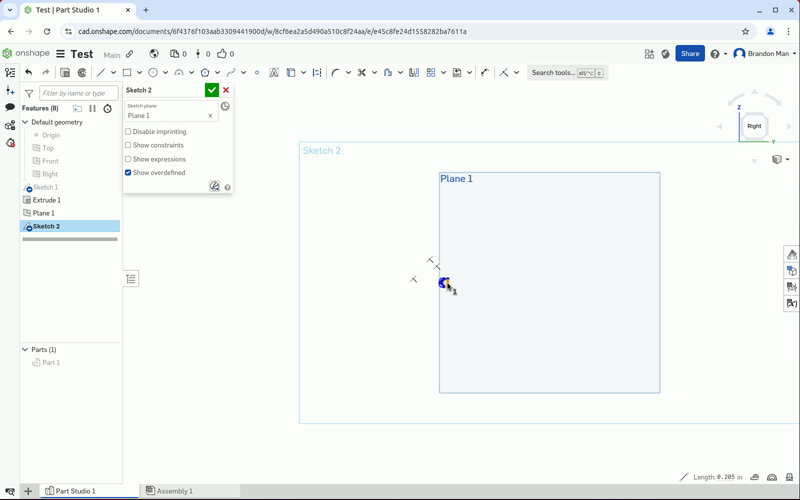
scroll(-6)
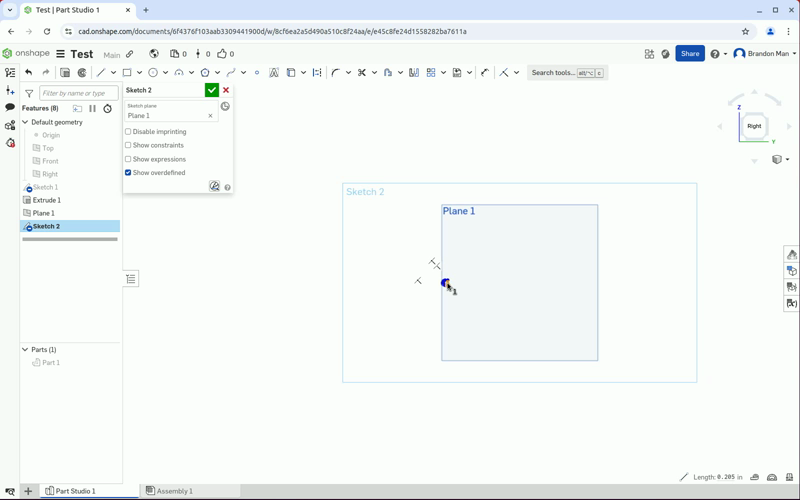
scroll(-6)
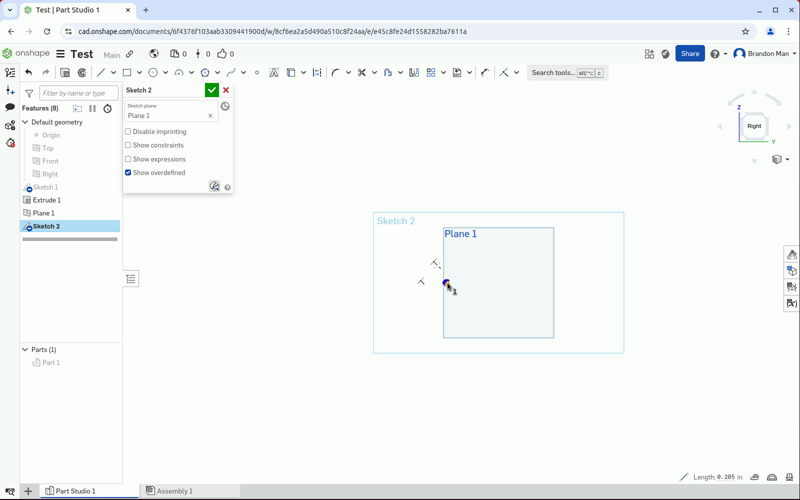
scroll(-6)
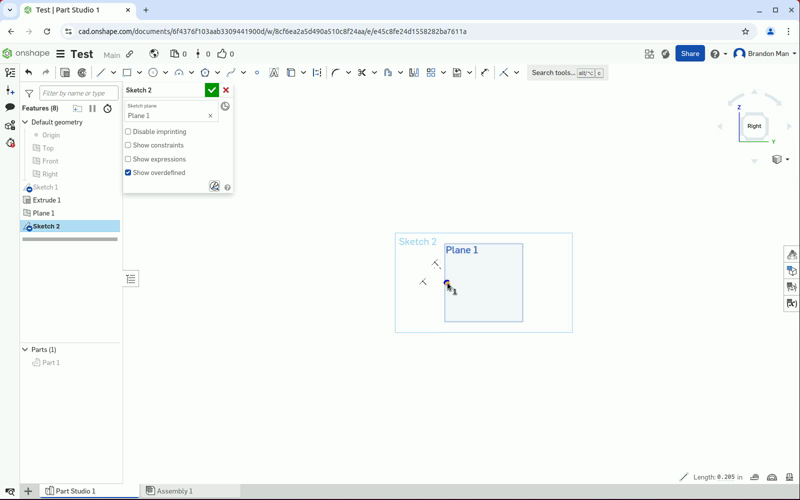
scroll(-6)
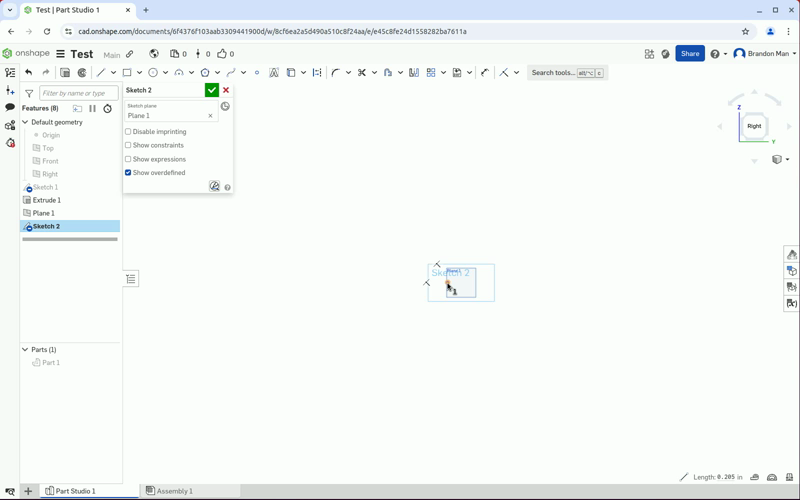
mouse_move(73, 352)
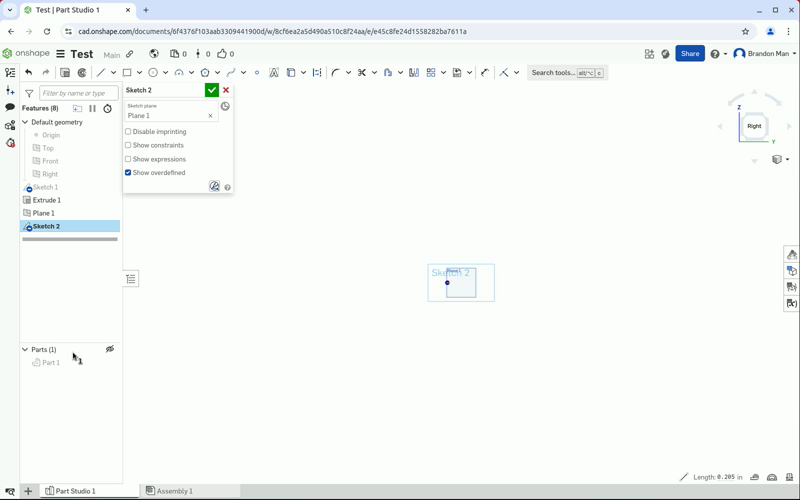
key(shift+y)
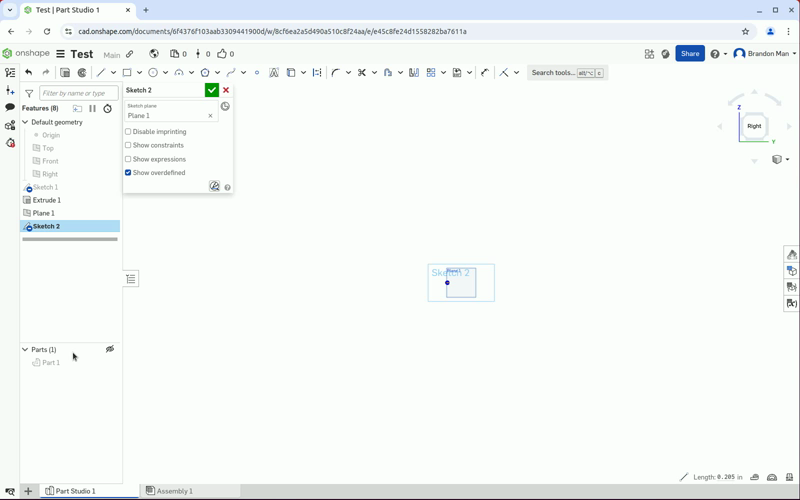
key(shift+e)
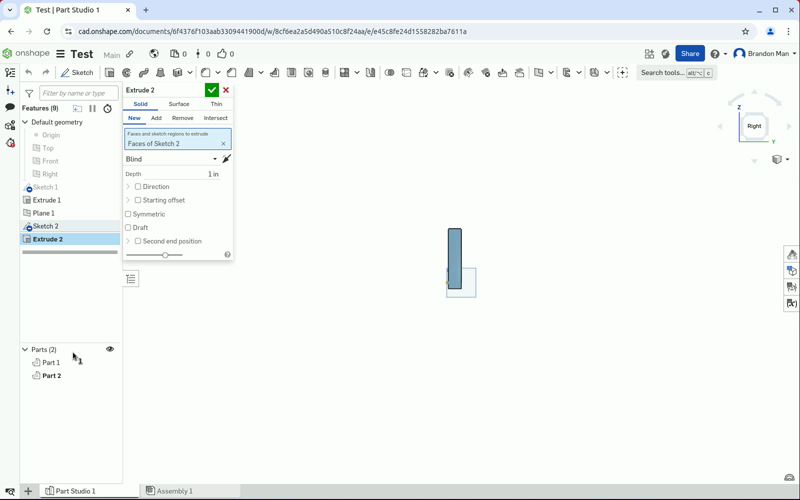
mouse_move(143, 106)
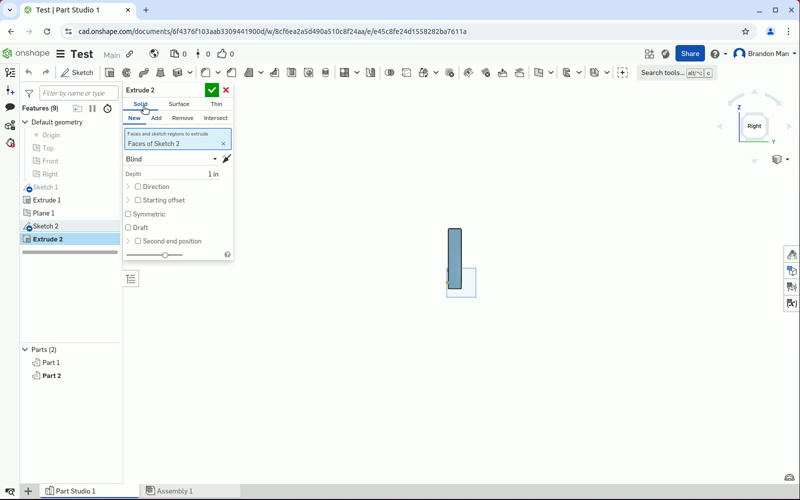
click(143, 106)
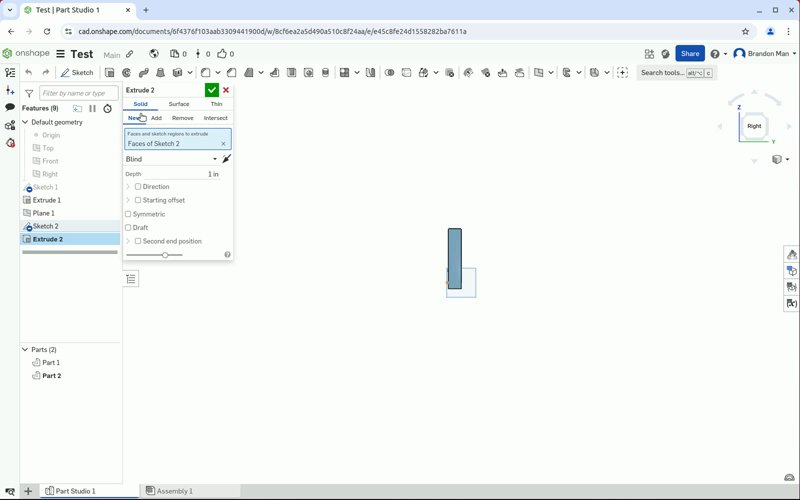
mouse_move(137, 120)
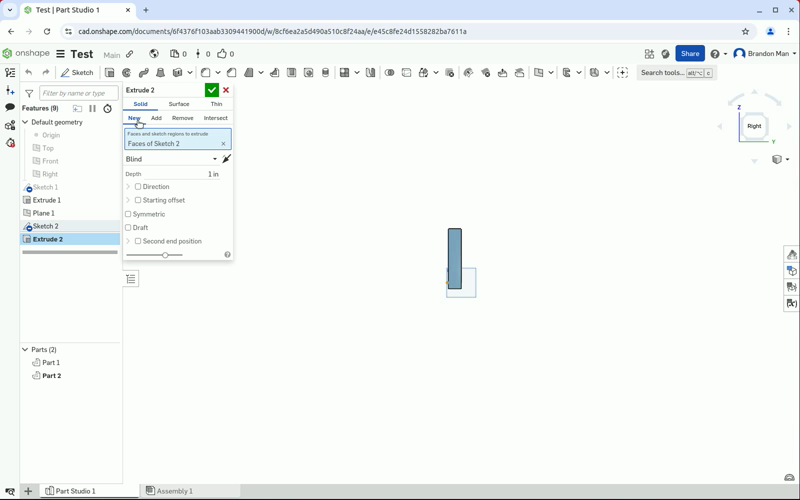
click(137, 120)
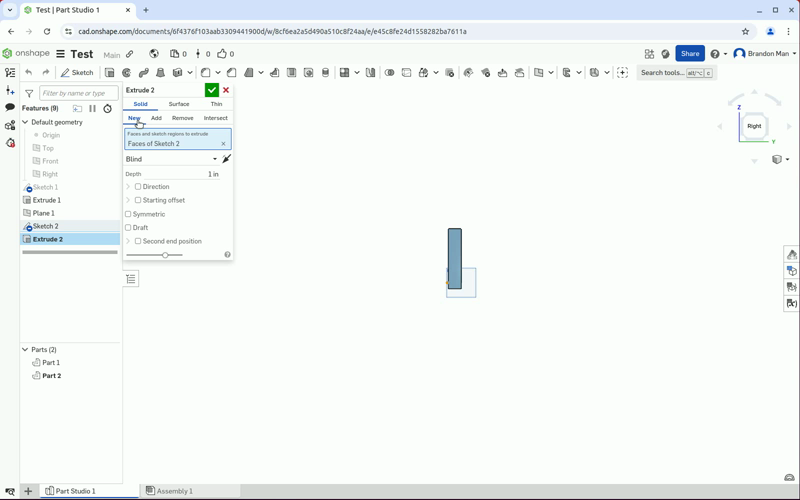
key(tab, 4)
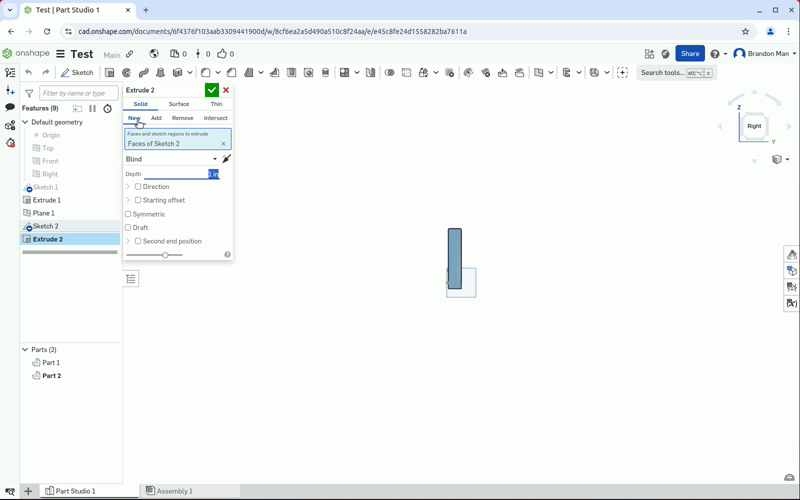
text(21.905)
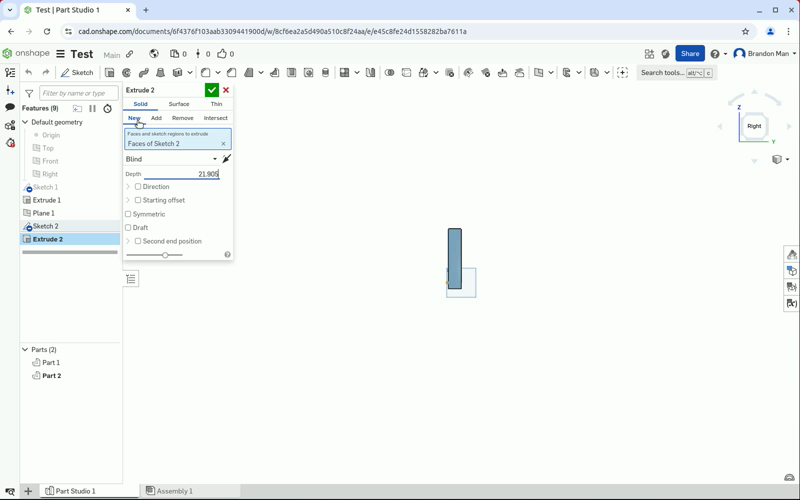
key(enter)
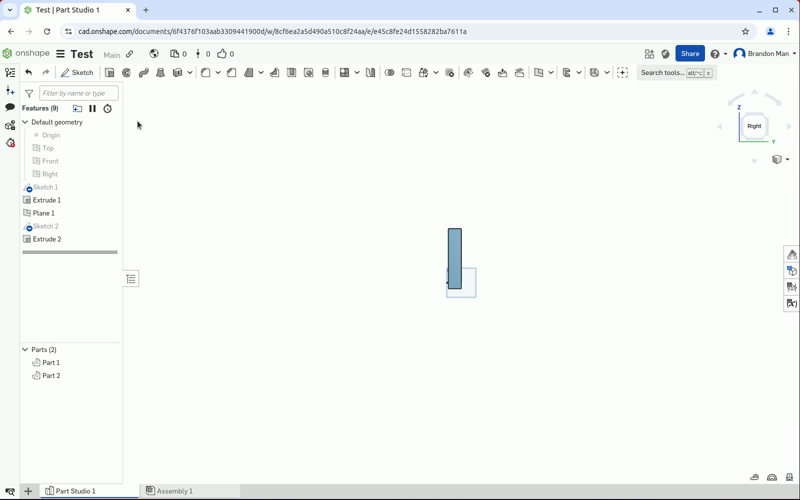
key(shift+h)
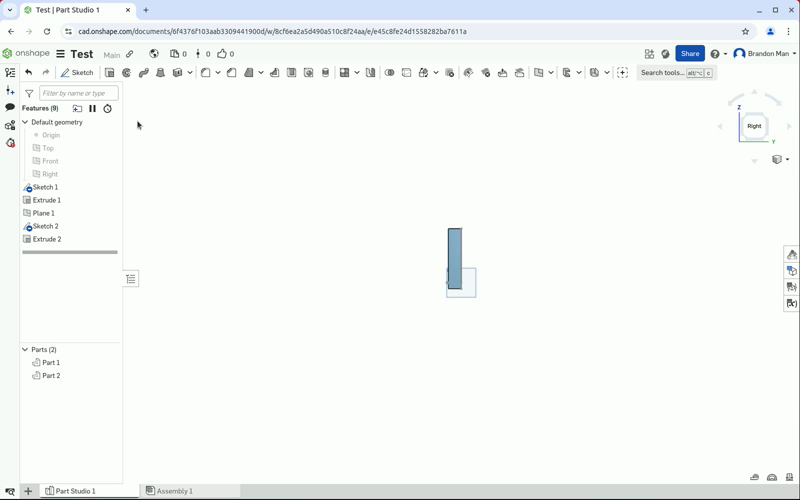
key(shift+h)
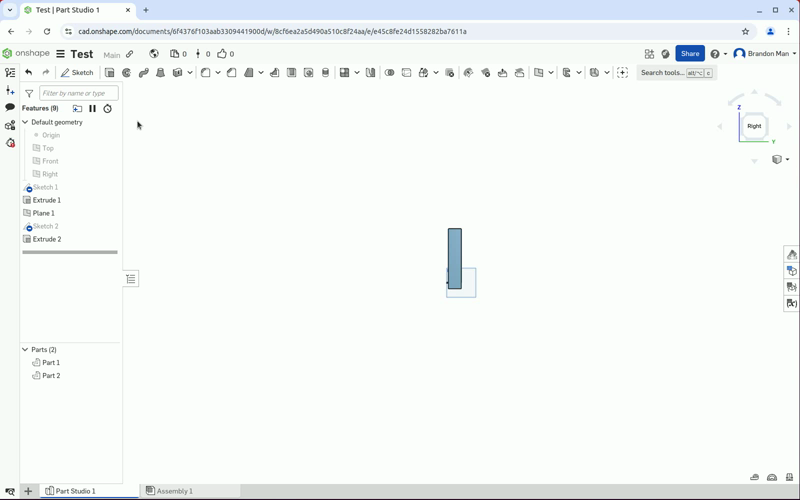
mouse_move(73, 189)
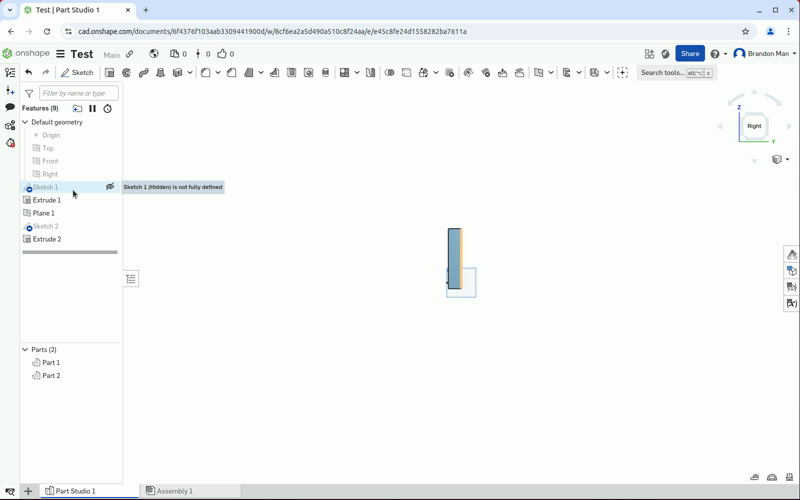
click(73, 189)
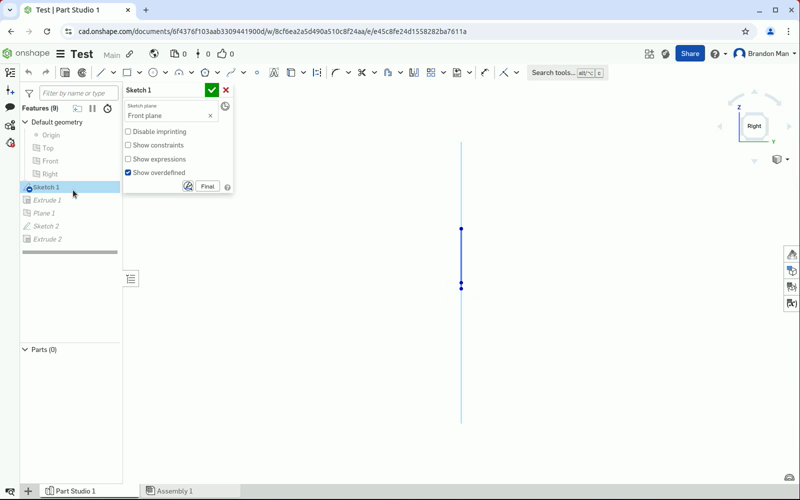
mouse_move(229, 92)
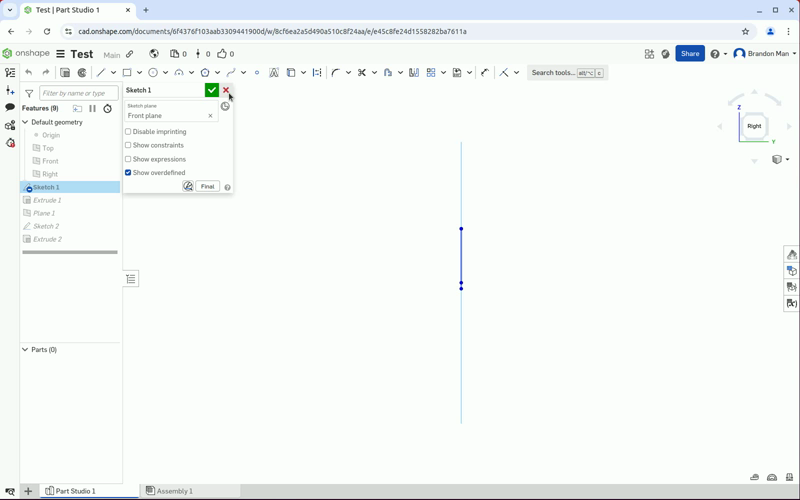
click(229, 92)
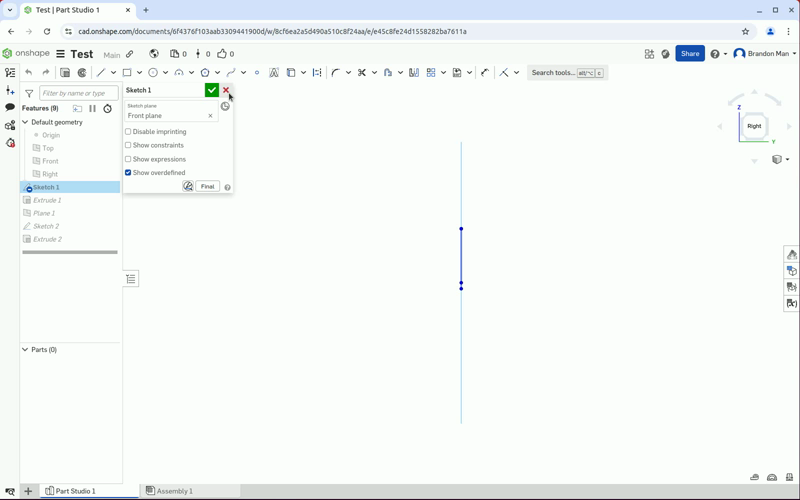
key(shift+s)
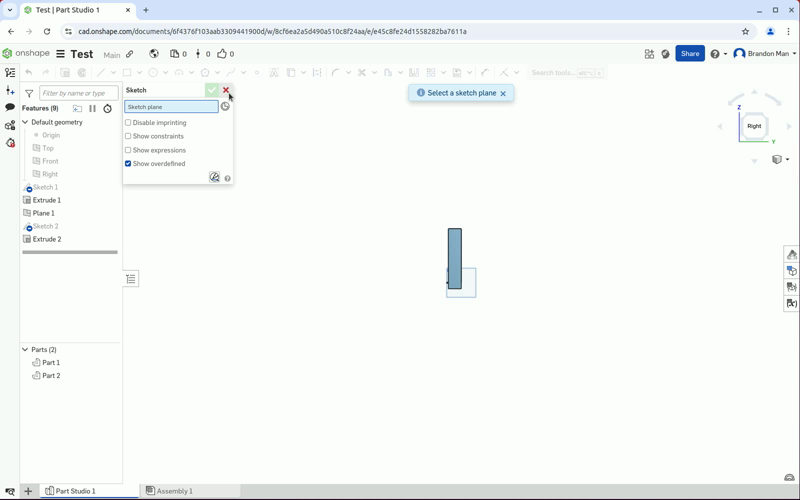
mouse_move(73, 176)
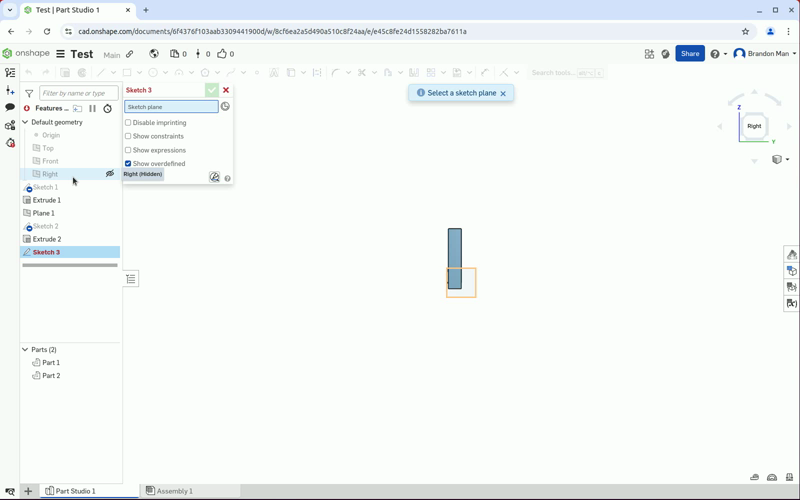
click(73, 176)
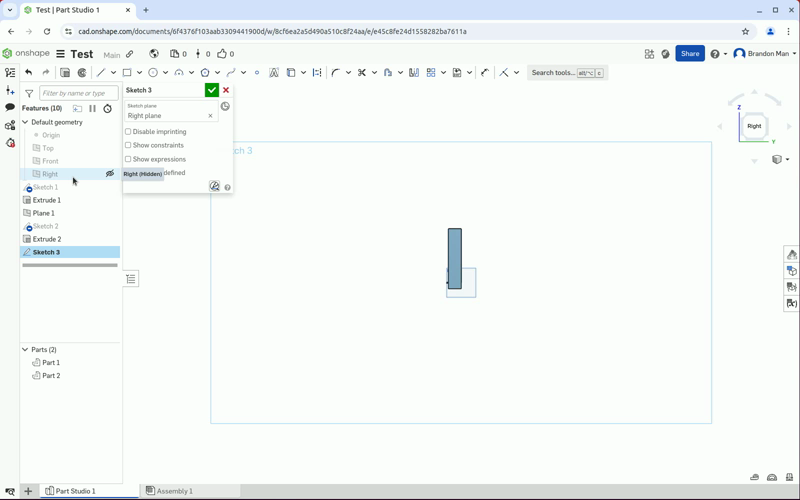
mouse_move(73, 352)
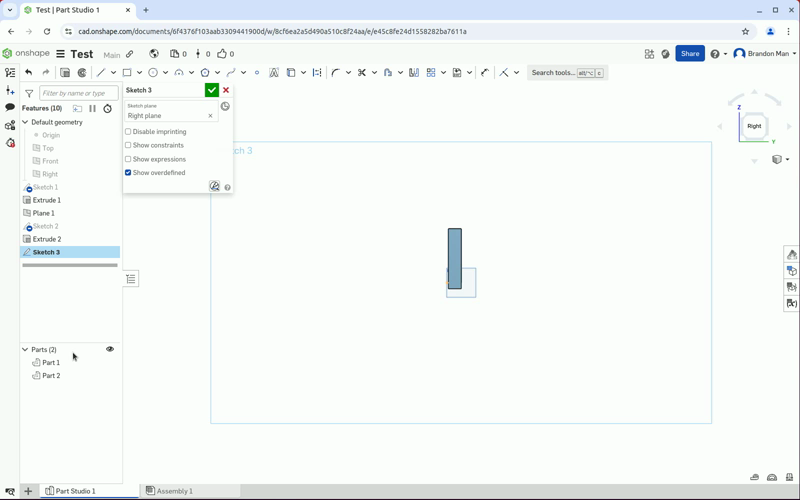
key(y)
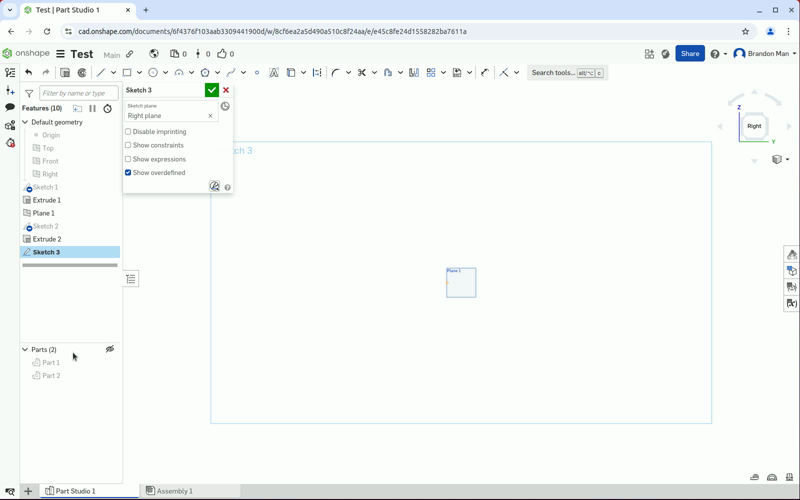
key(l)
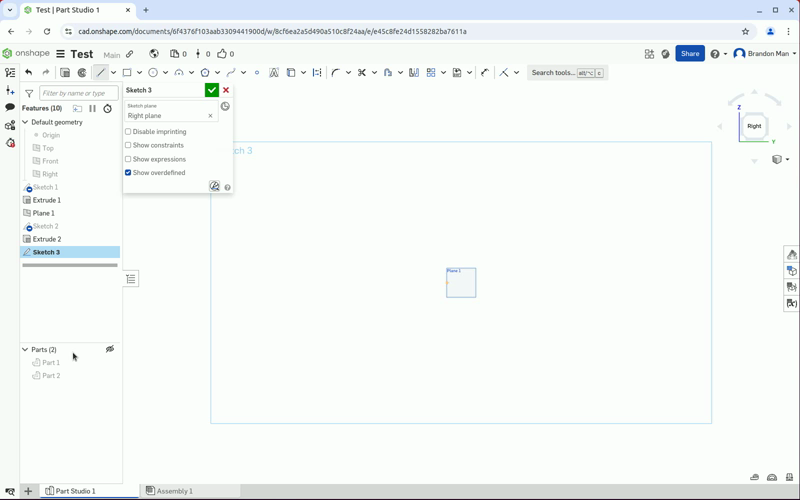
key_down(shift)
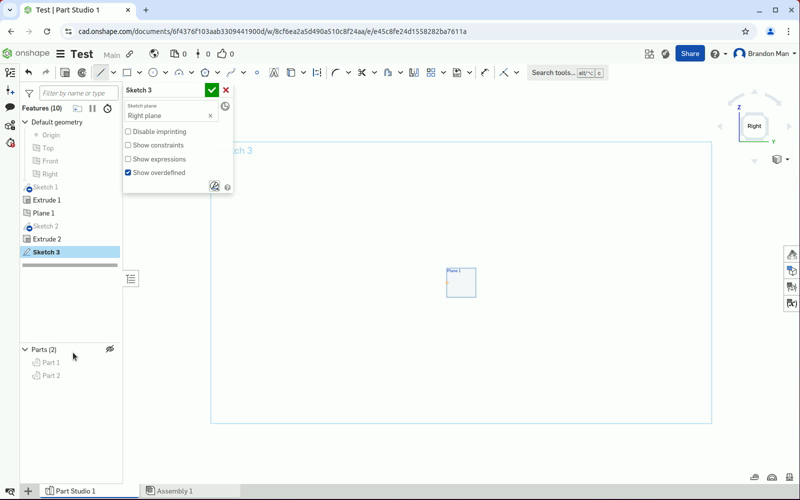
mouse_move(458, 282)
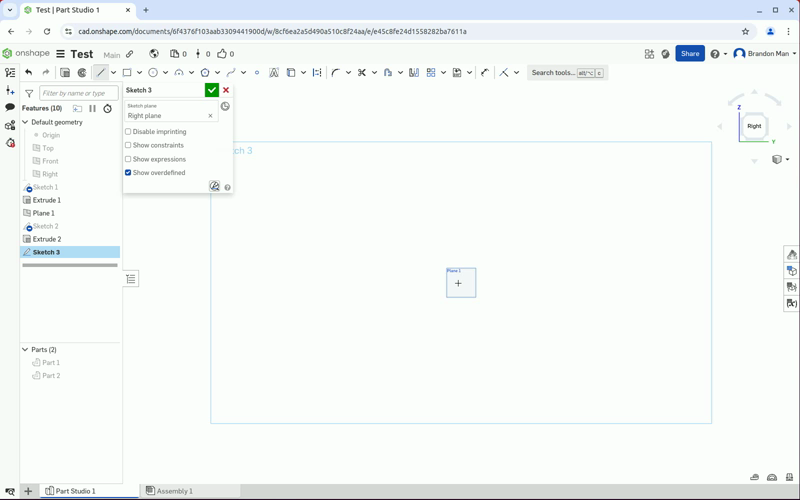
click(458, 282)
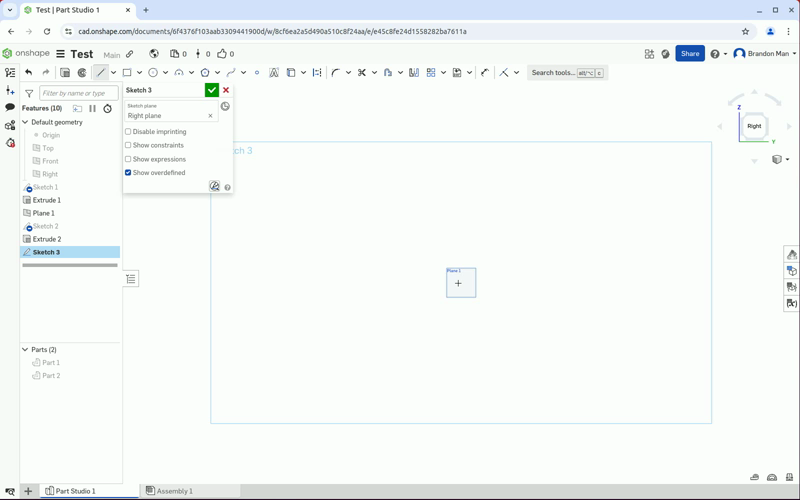
key_up(shift)
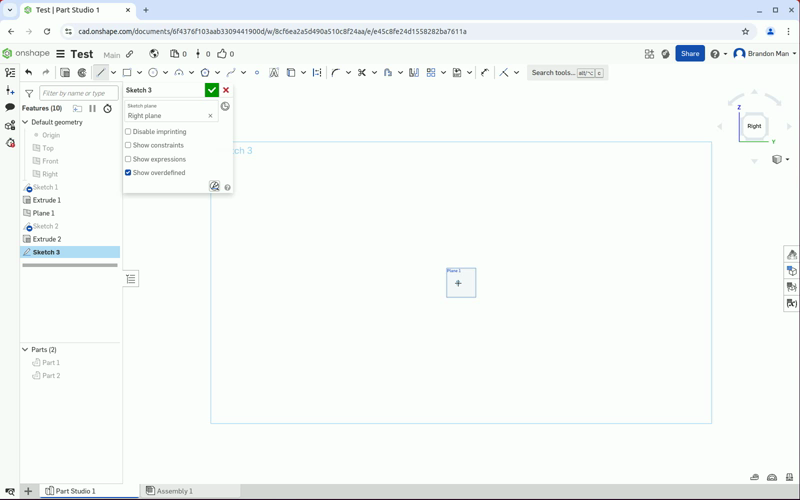
key_down(shift)
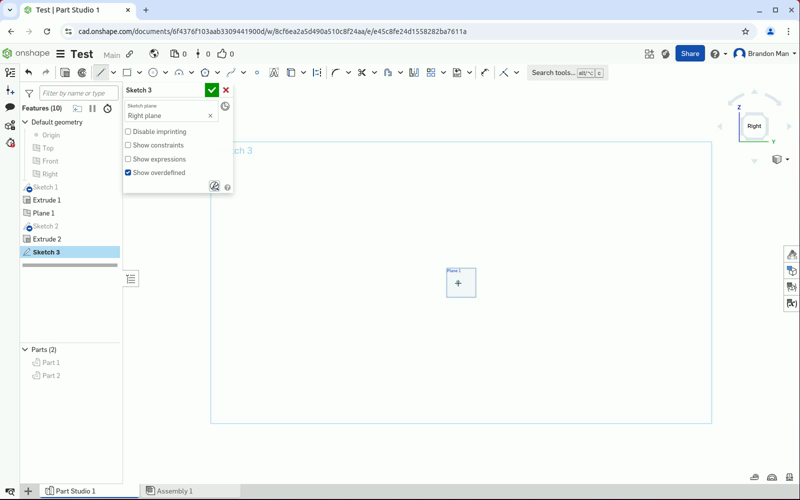
mouse_move(488, 282)
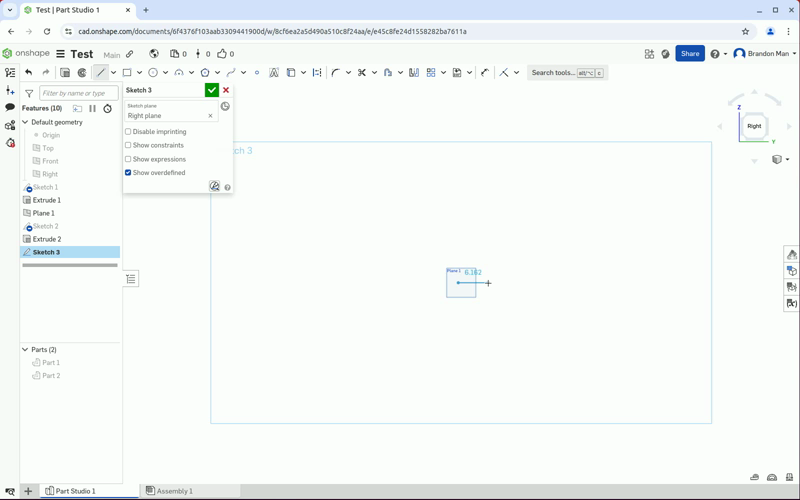
mouse_move(460, 282)
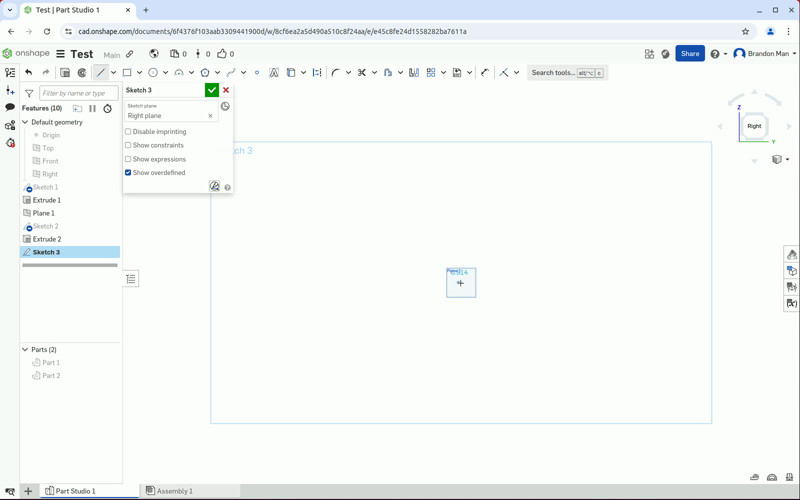
scroll(6)
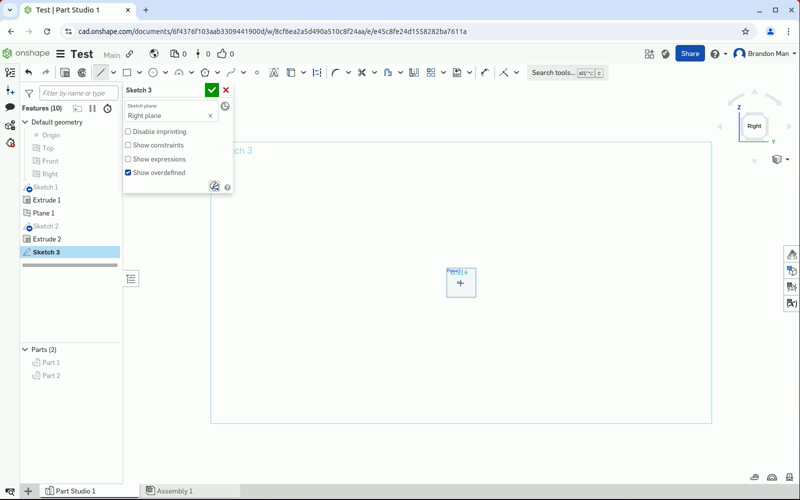
scroll(6)
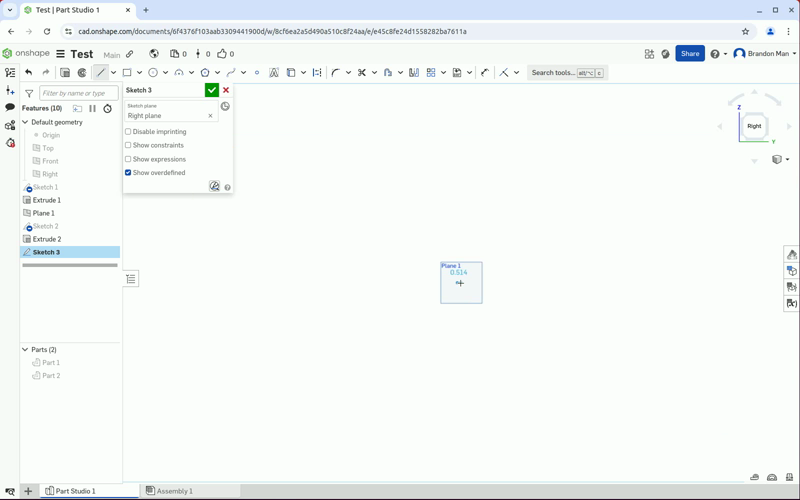
scroll(6)
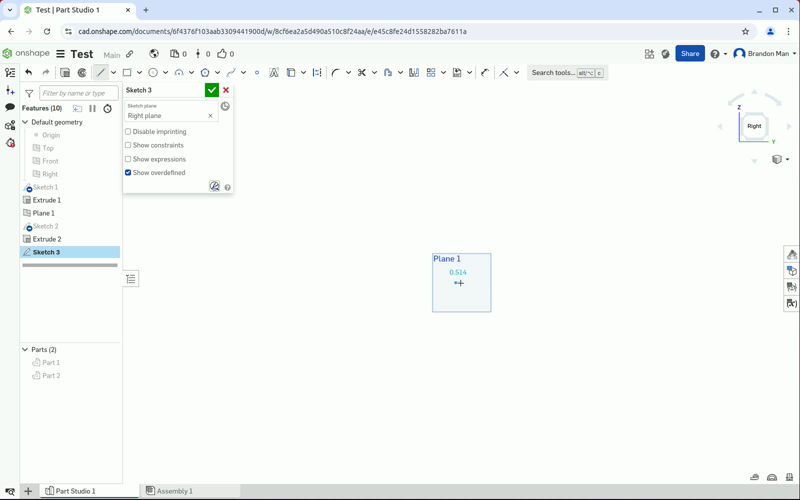
scroll(6)
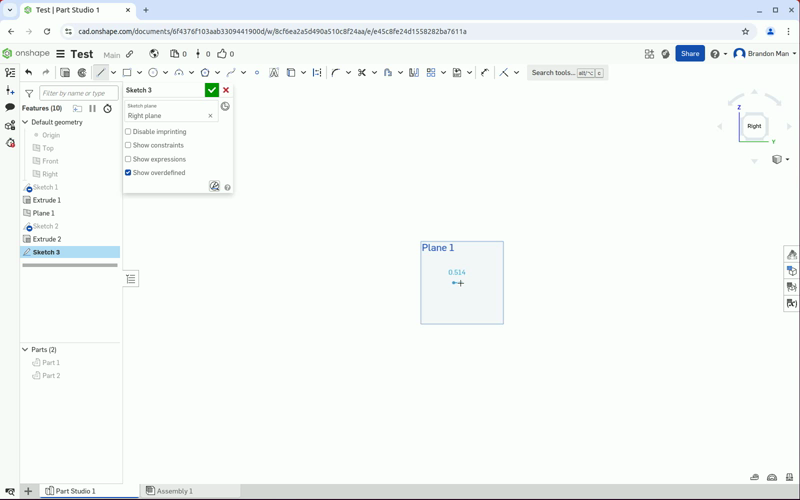
scroll(6)
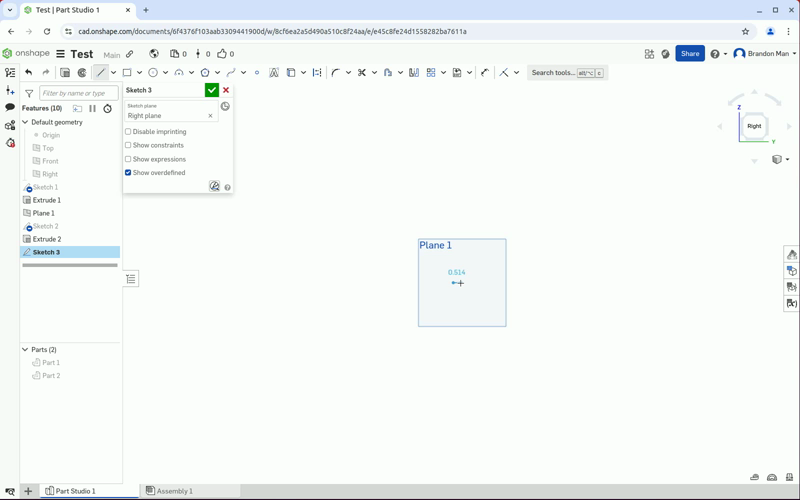
scroll(6)
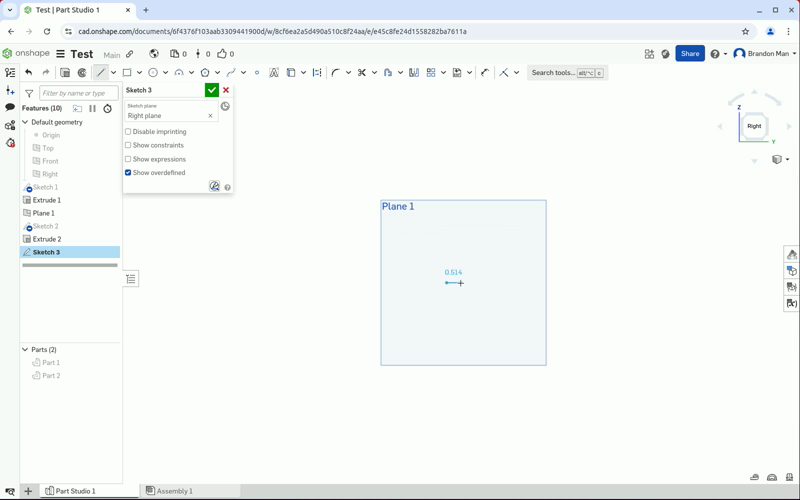
scroll(6)
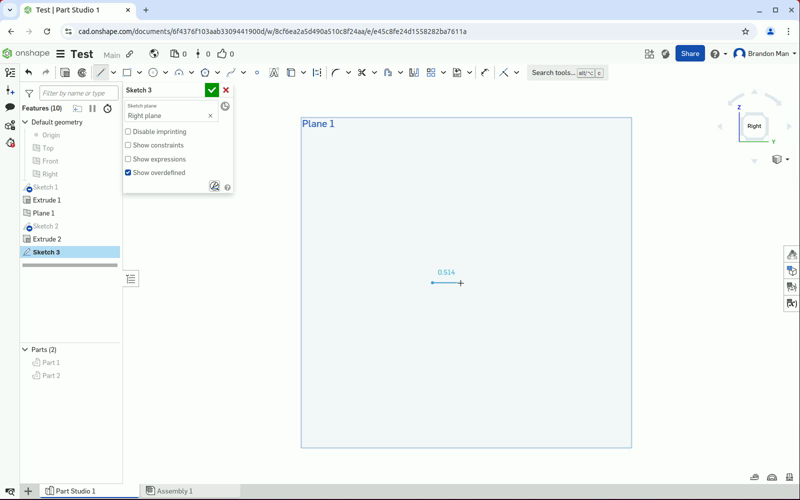
click(460, 282)
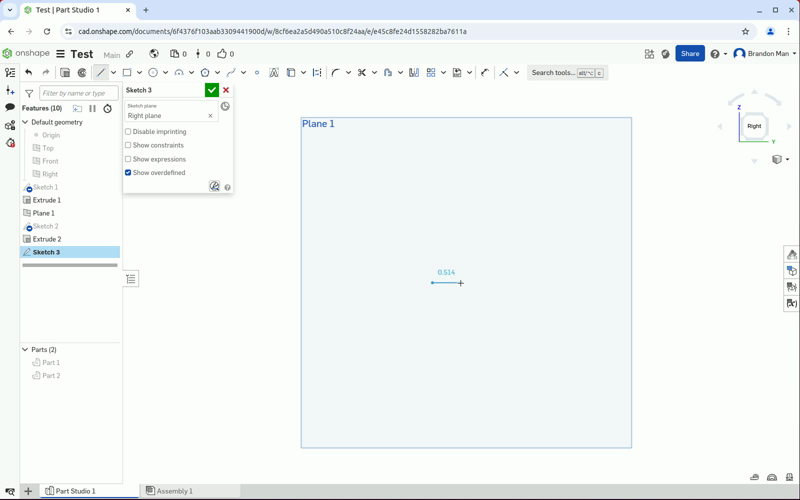
scroll(-6)
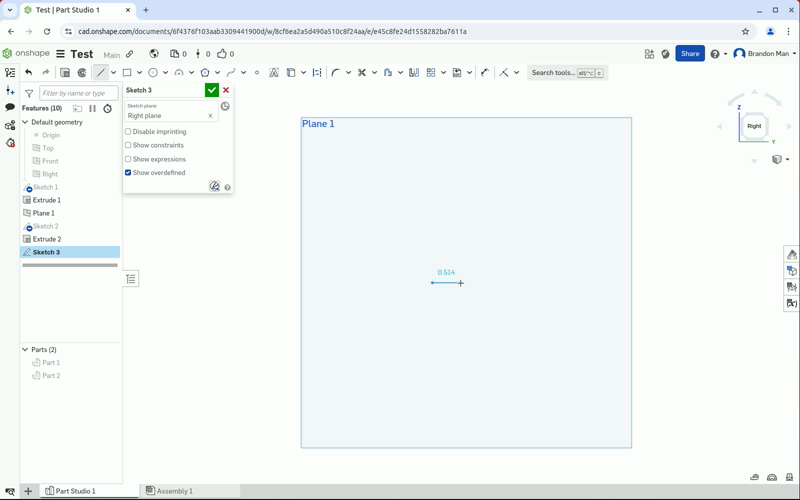
scroll(-6)
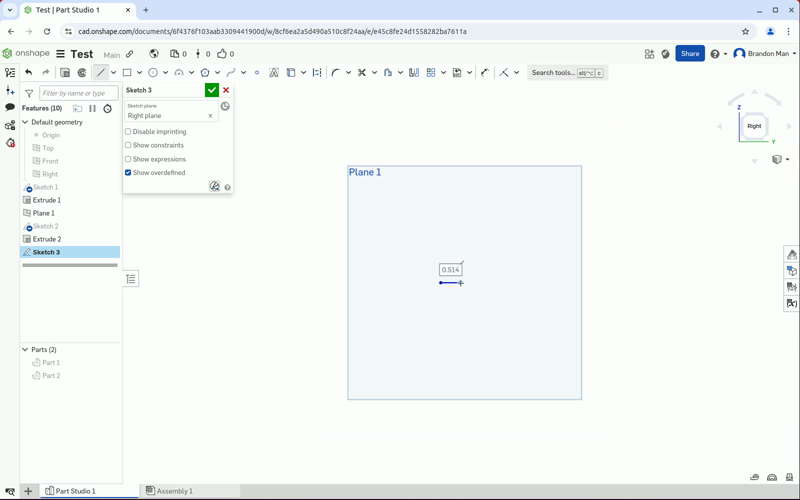
scroll(-6)
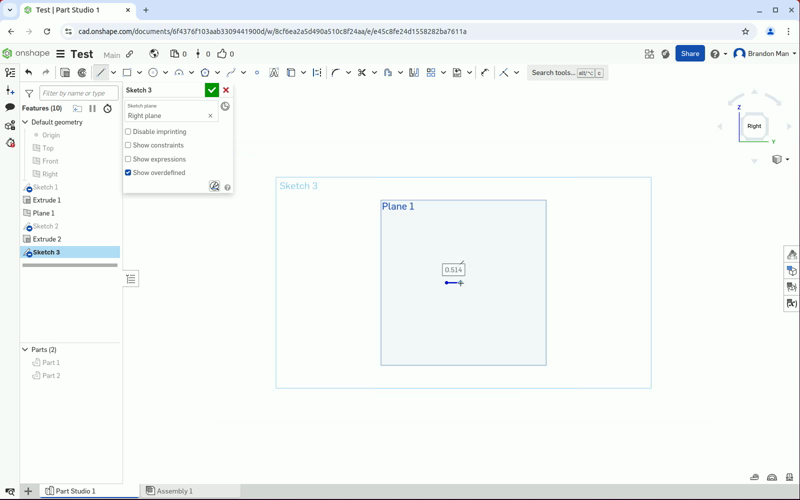
scroll(-6)
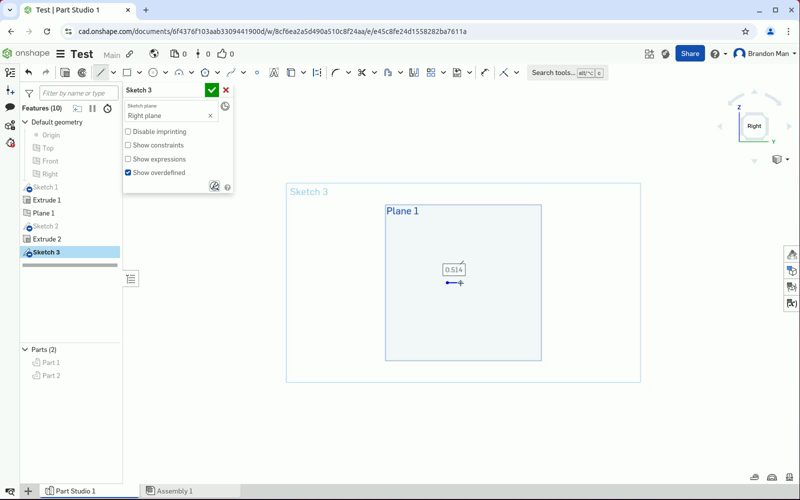
scroll(-6)
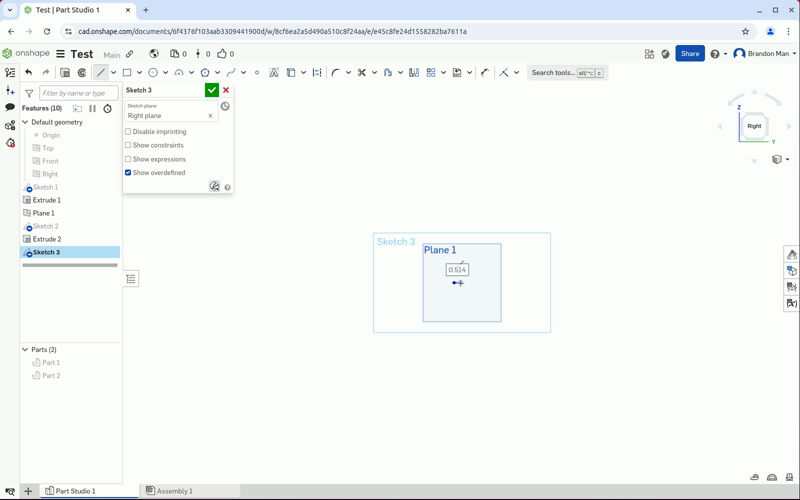
scroll(-6)
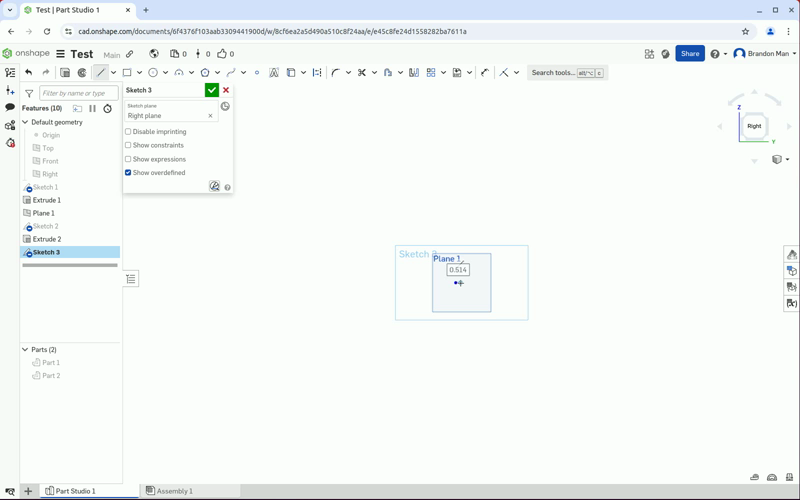
scroll(-6)
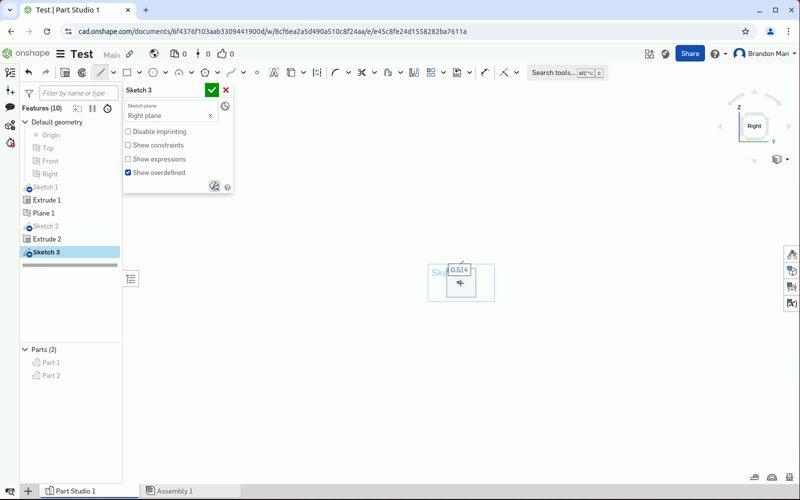
key_up(shift)
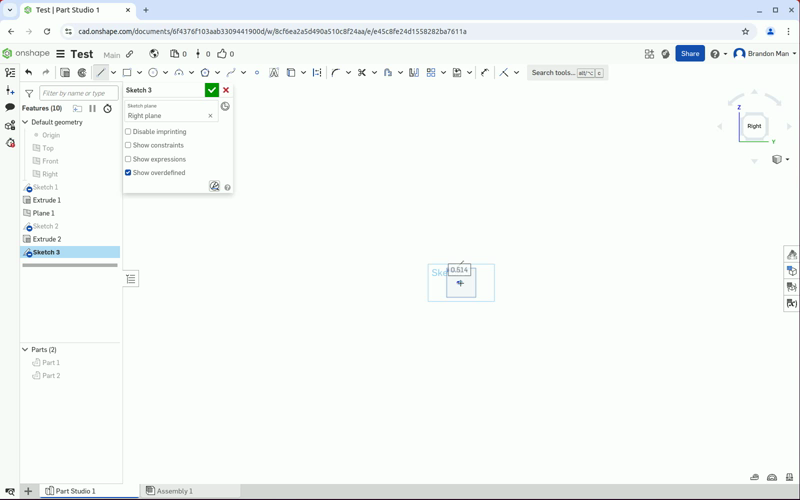
key_down(shift)
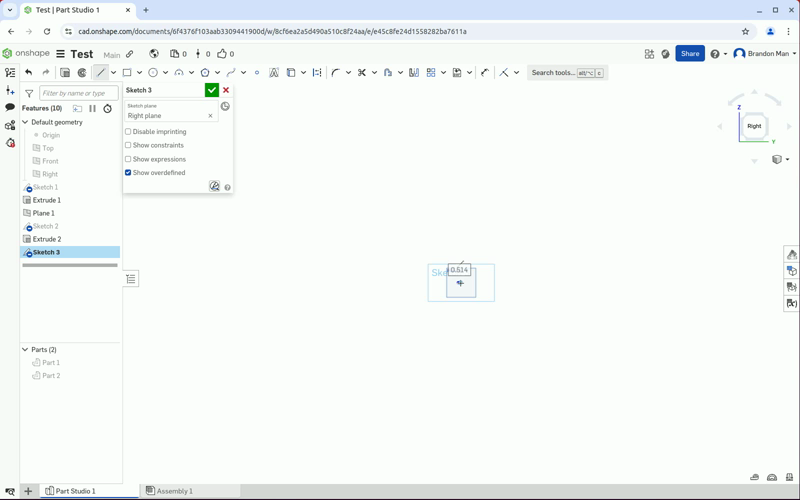
mouse_move(490, 282)
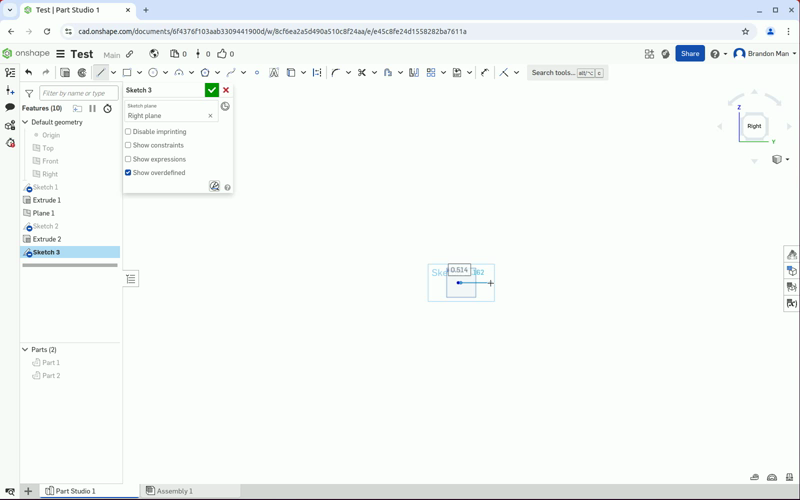
mouse_move(460, 261)
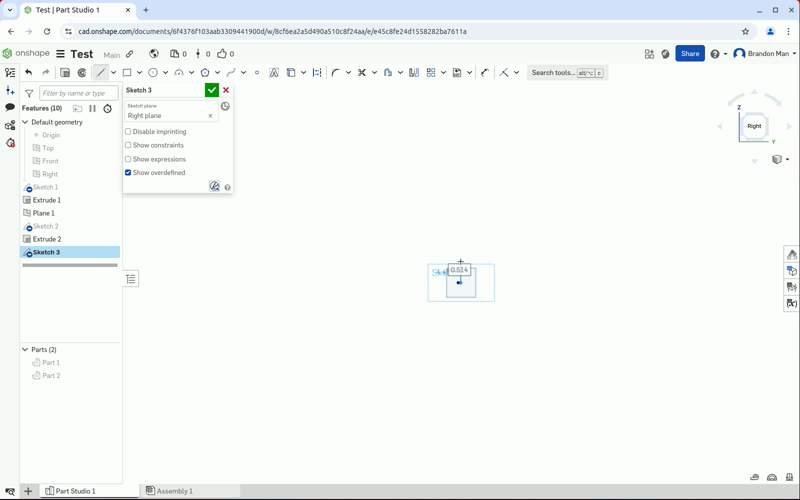
click(460, 261)
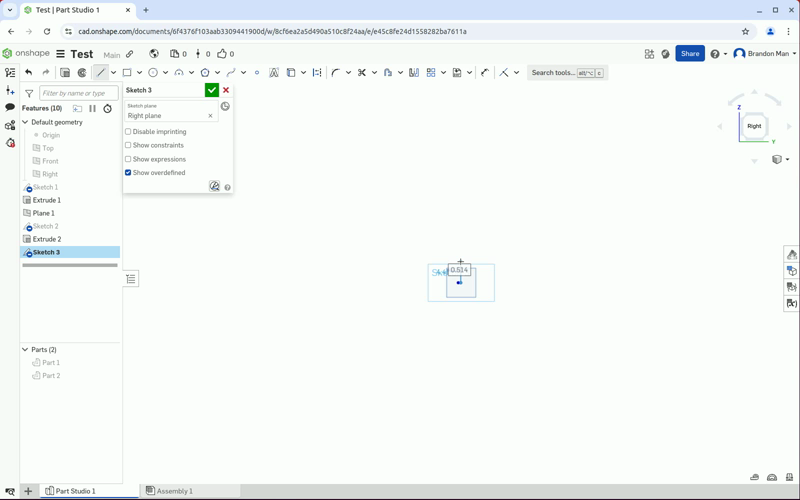
key_up(shift)
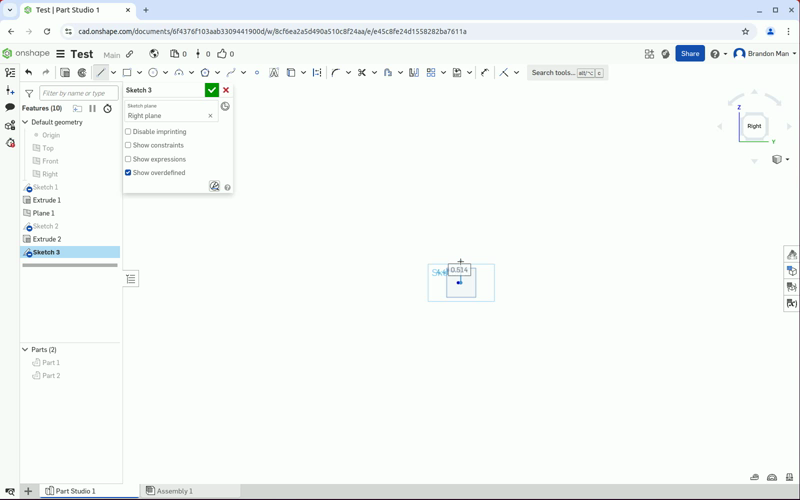
key_down(shift)
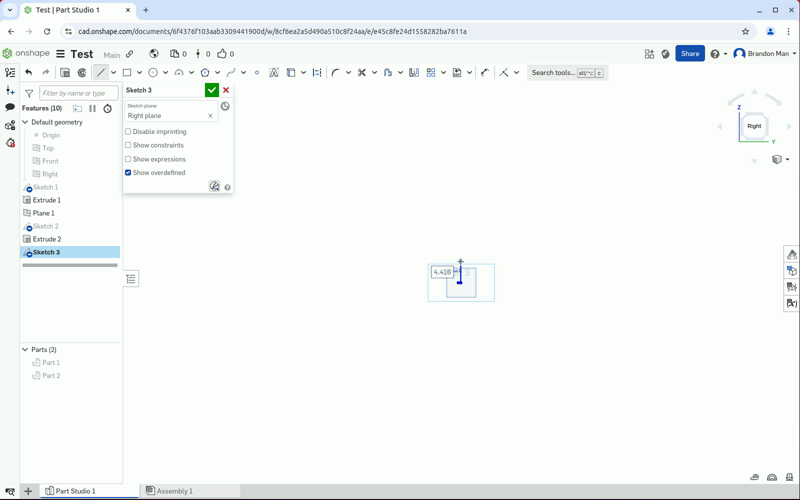
mouse_move(490, 261)
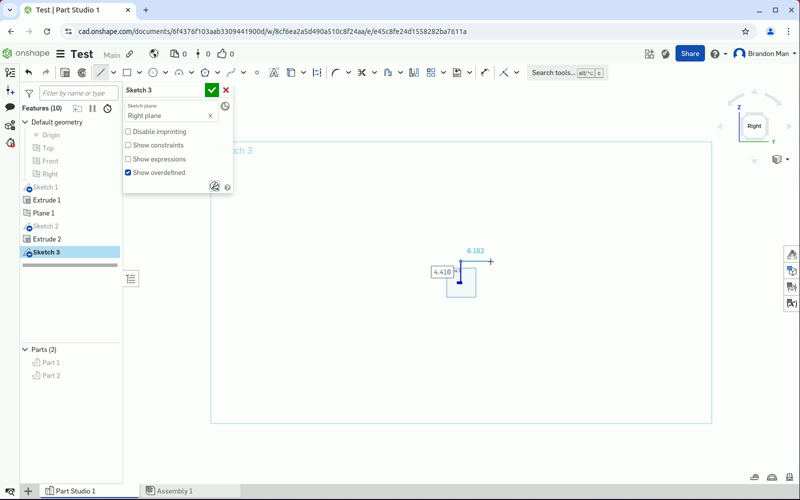
mouse_move(458, 261)
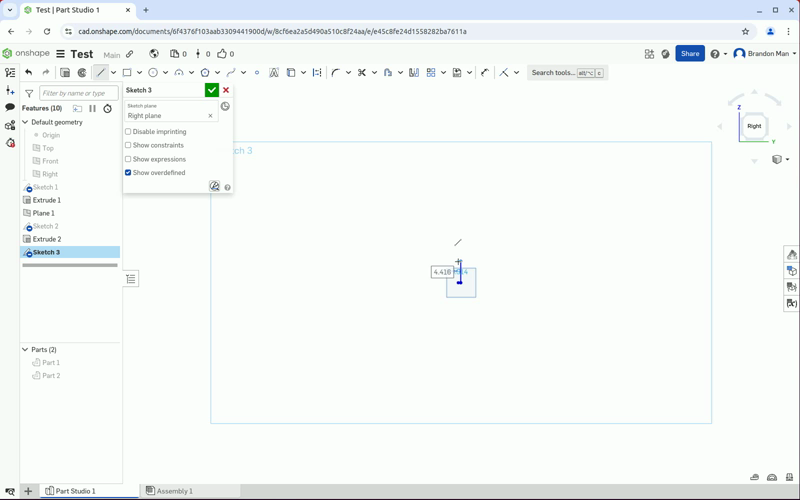
scroll(6)
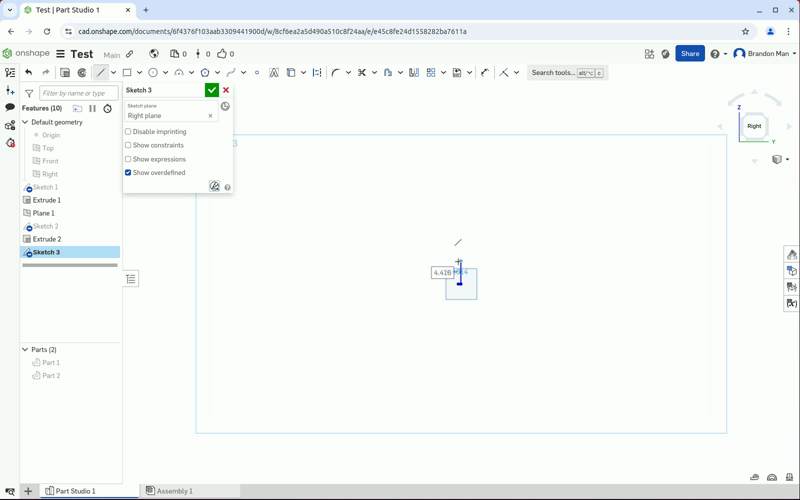
scroll(6)
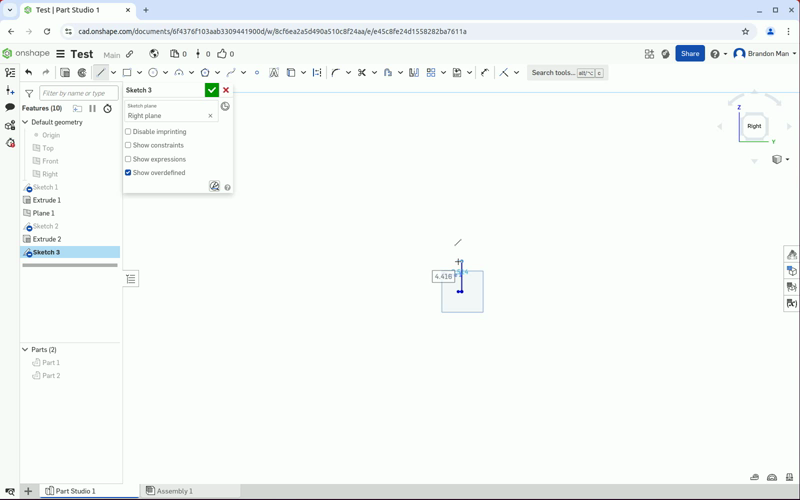
scroll(6)
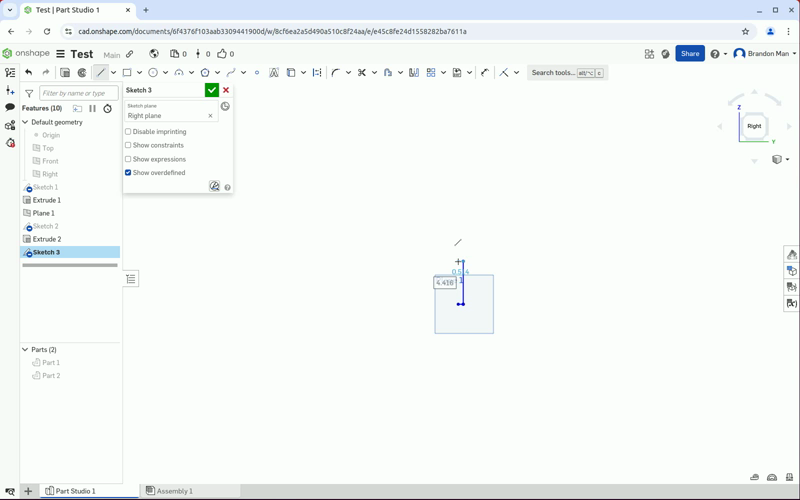
scroll(6)
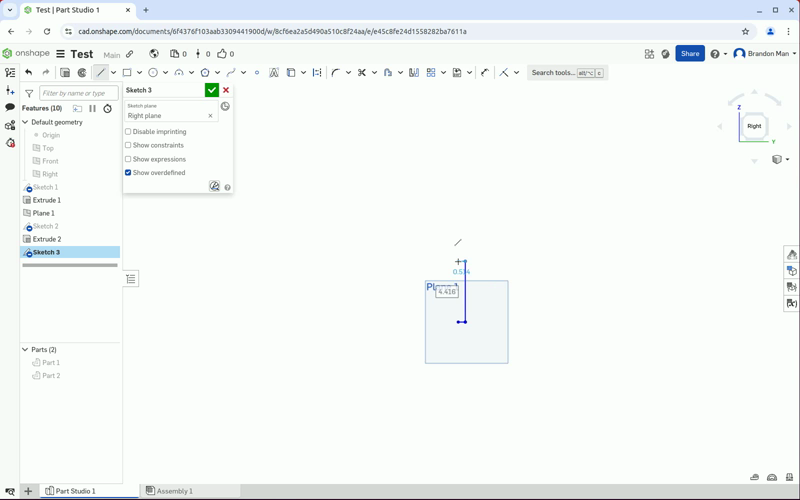
scroll(6)
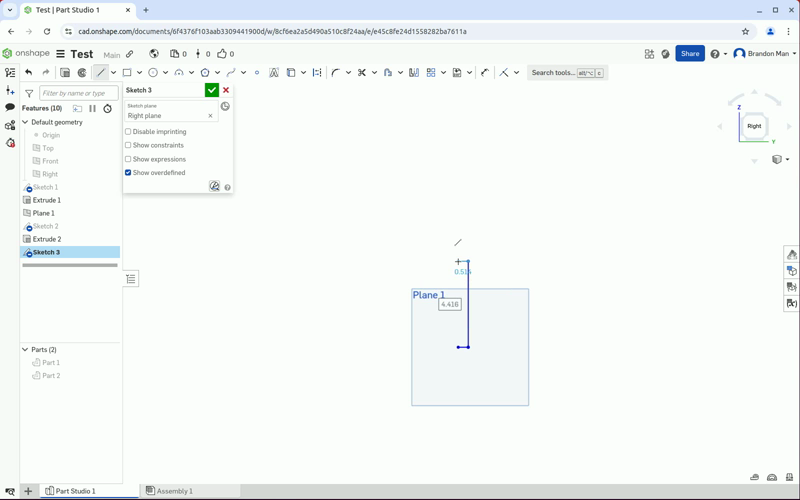
scroll(6)
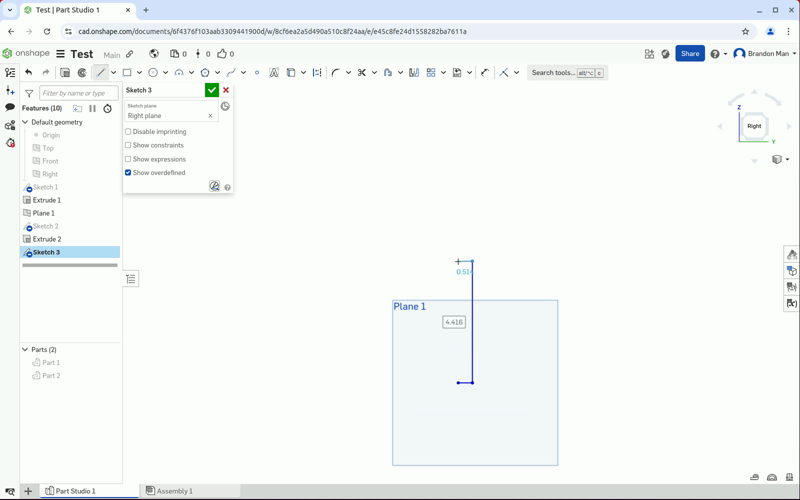
scroll(6)
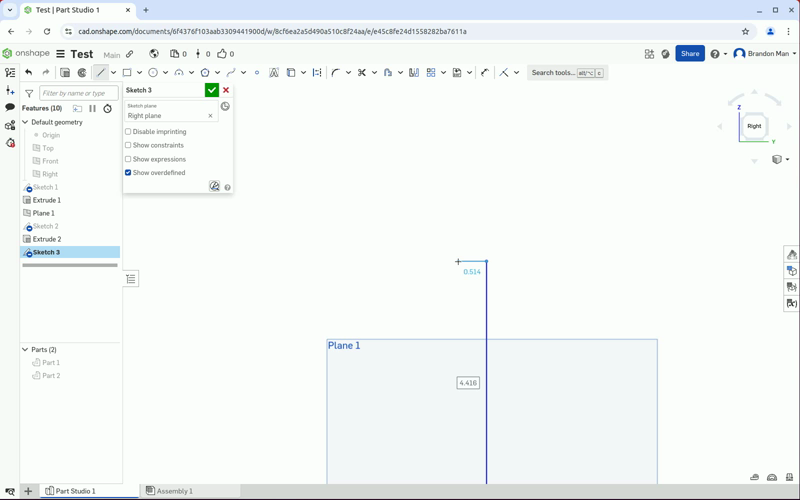
click(458, 261)
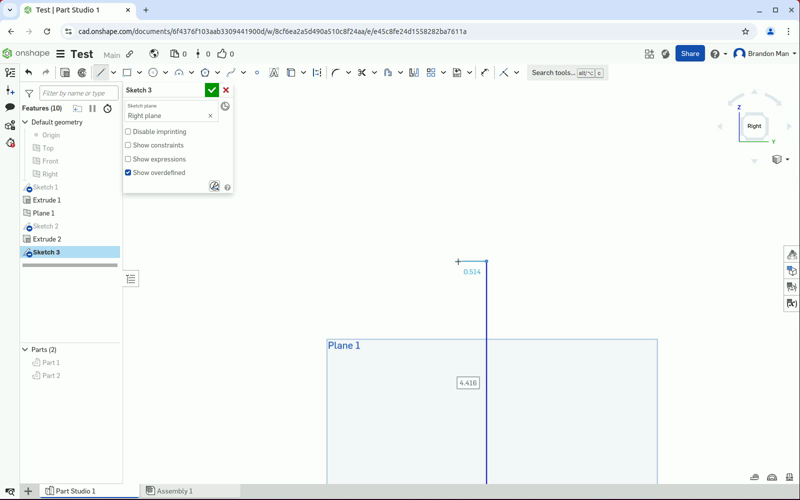
scroll(-6)
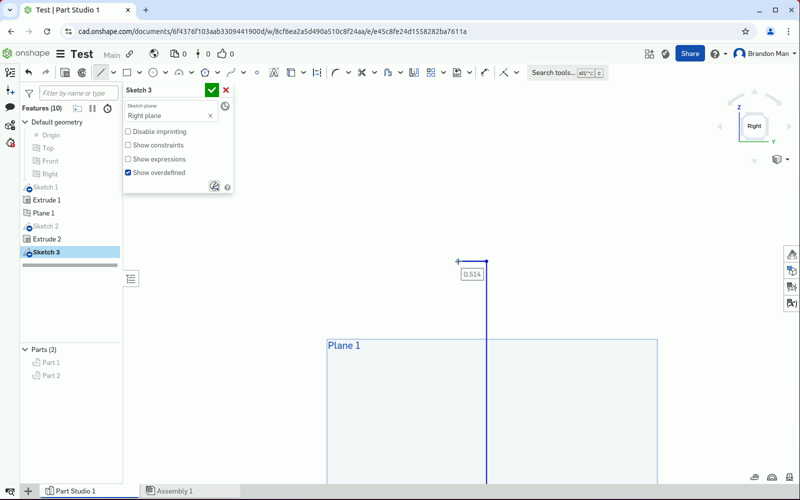
scroll(-6)
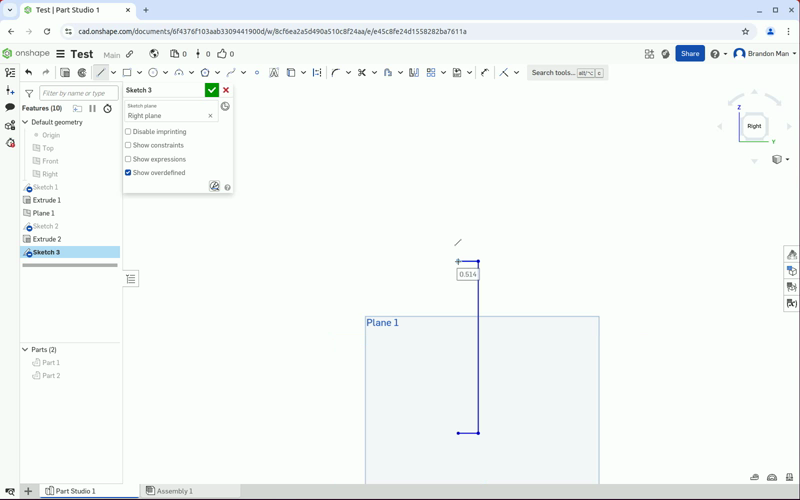
scroll(-6)
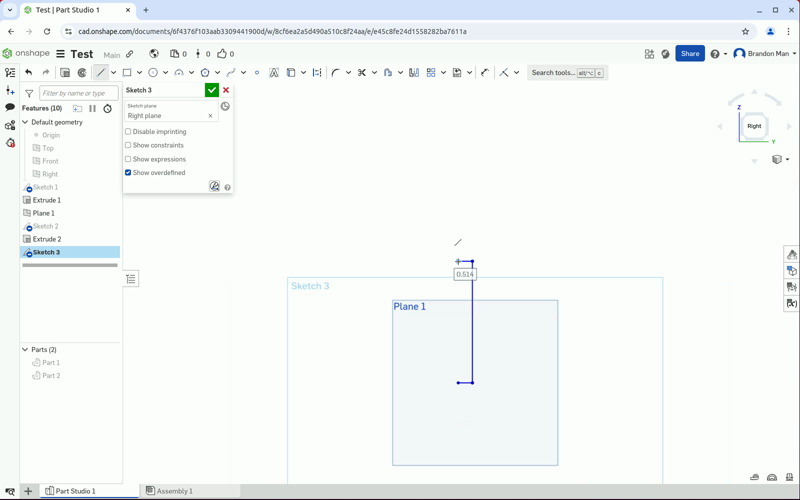
scroll(-6)
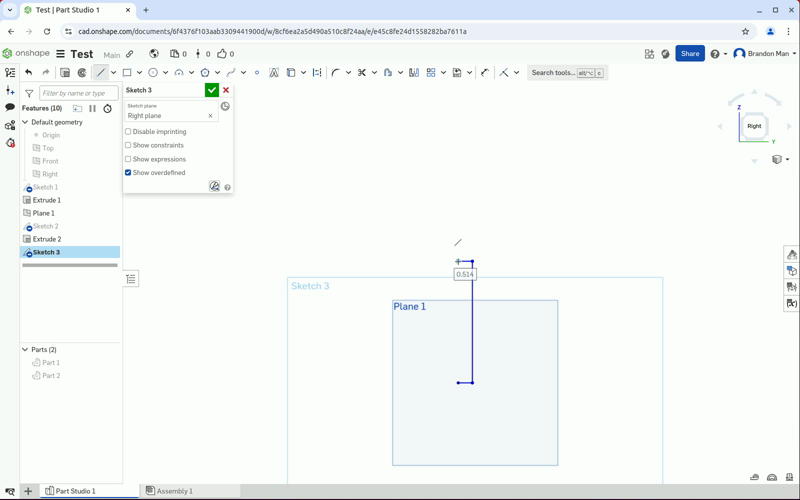
scroll(-6)
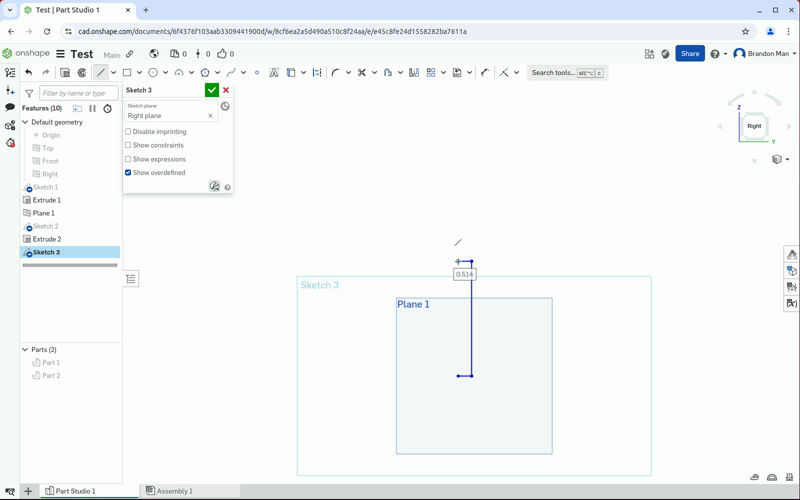
scroll(-6)
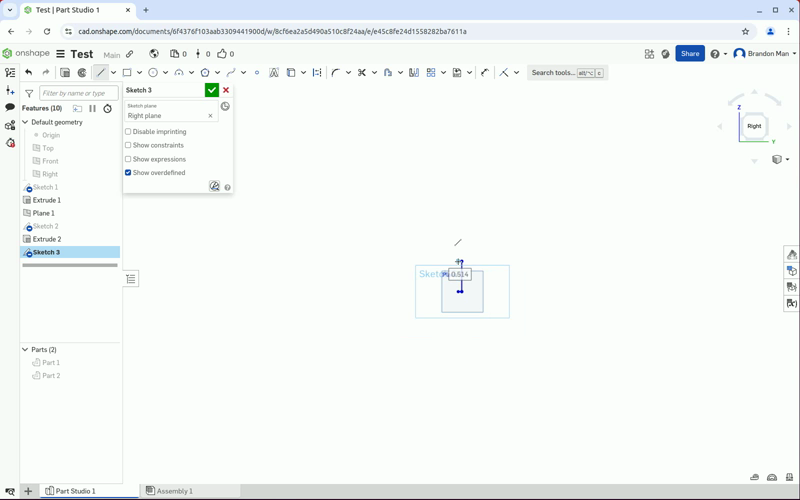
scroll(-6)
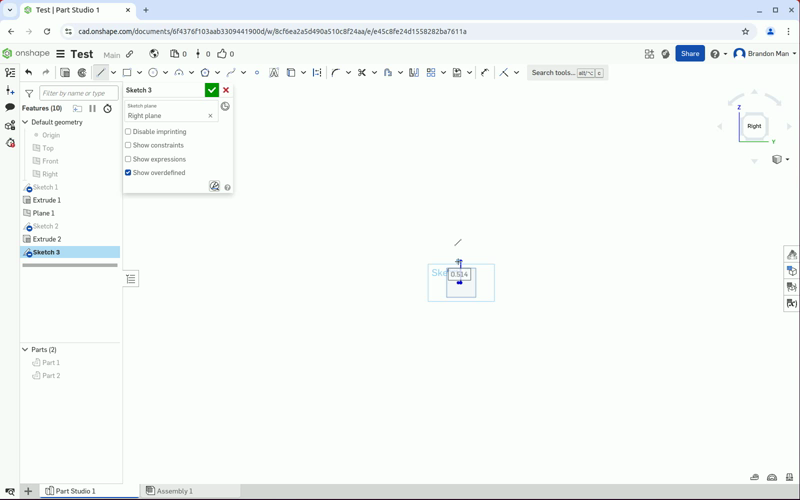
key_up(shift)
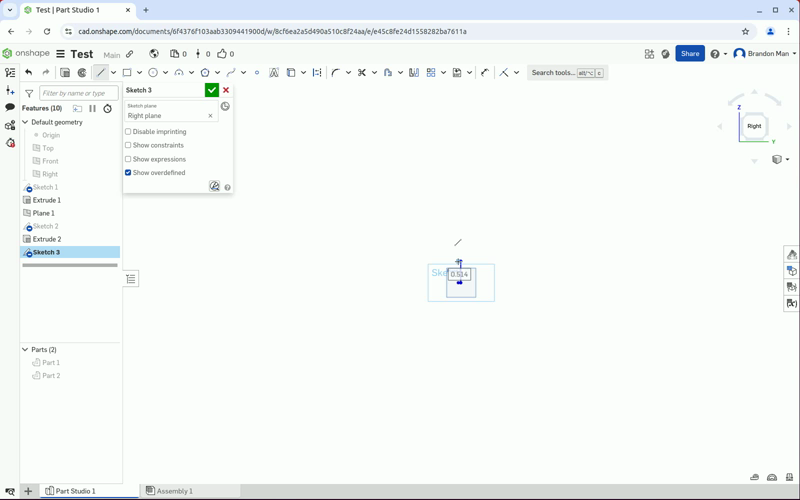
mouse_move(488, 261)
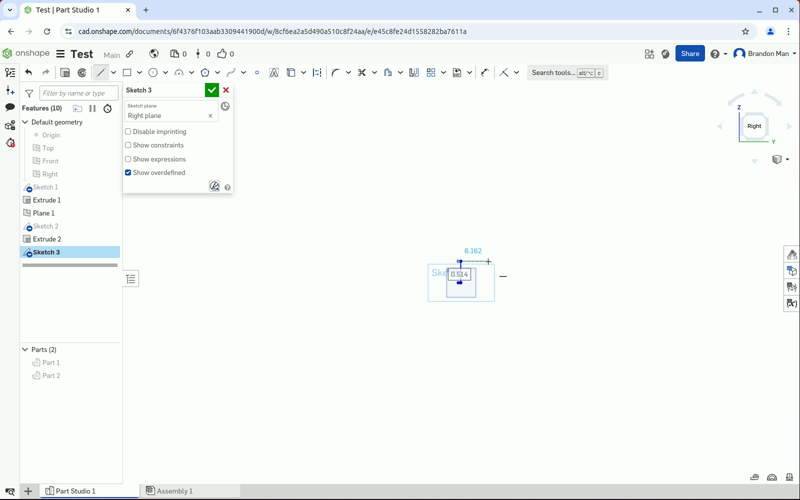
key_down(shift)
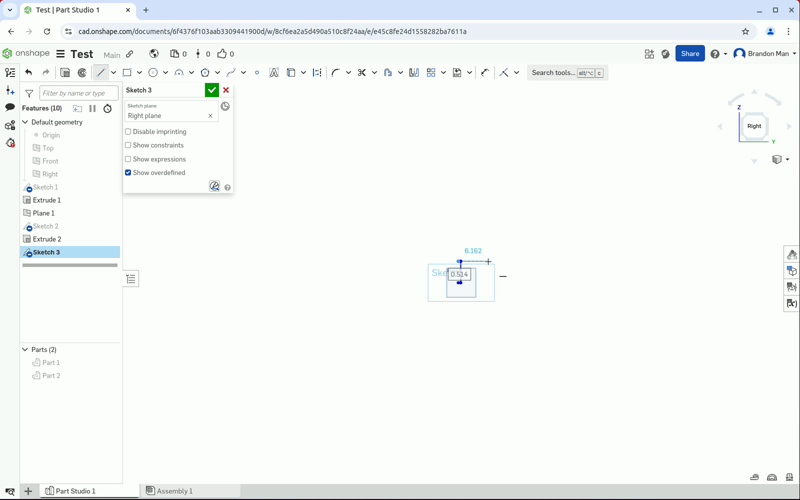
mouse_move(458, 282)
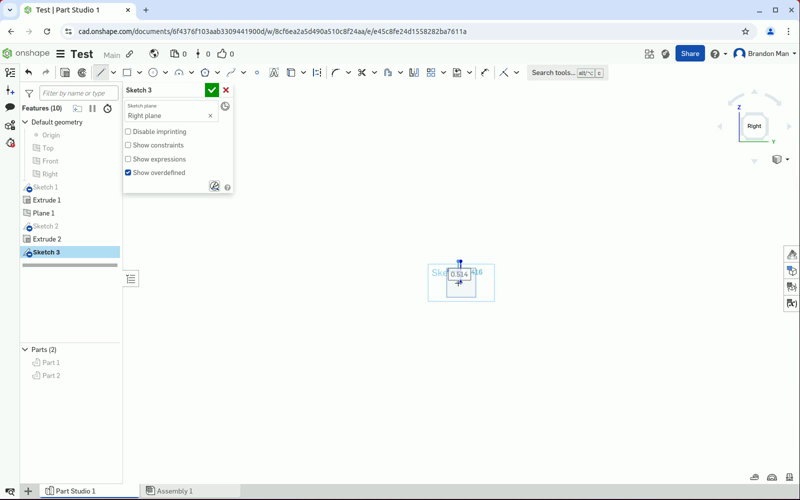
scroll(6)
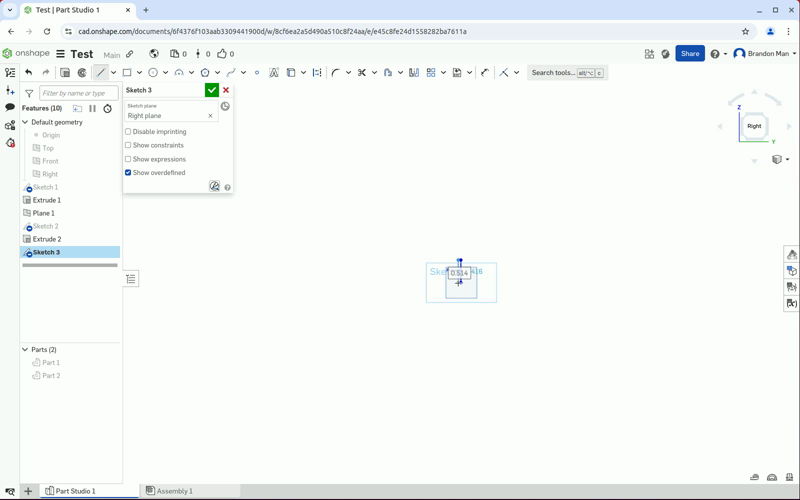
scroll(6)
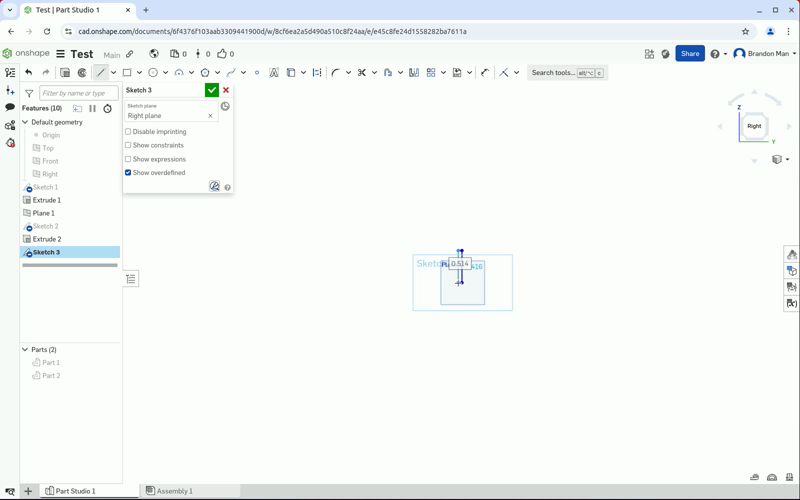
scroll(6)
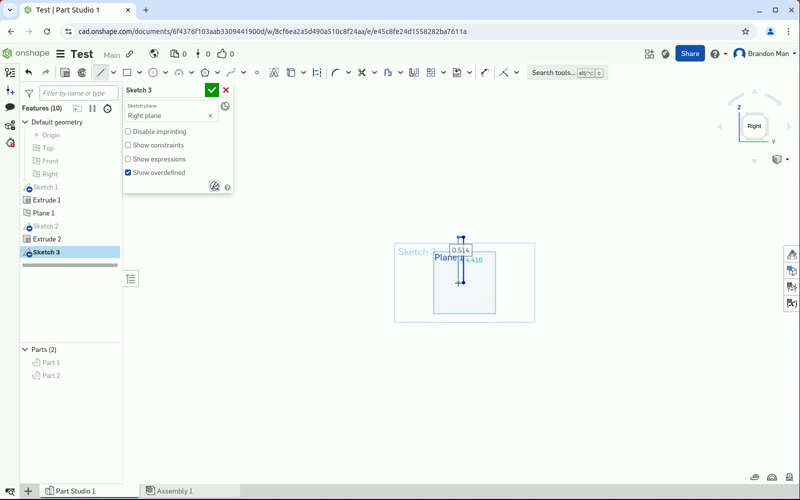
scroll(6)
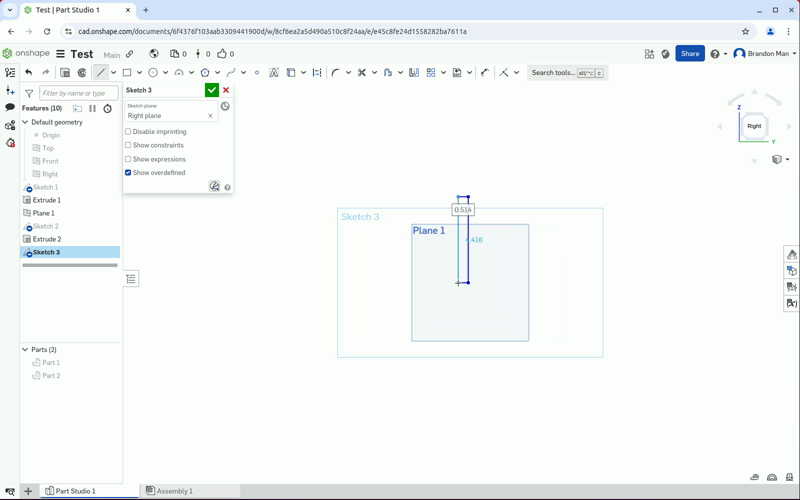
scroll(6)
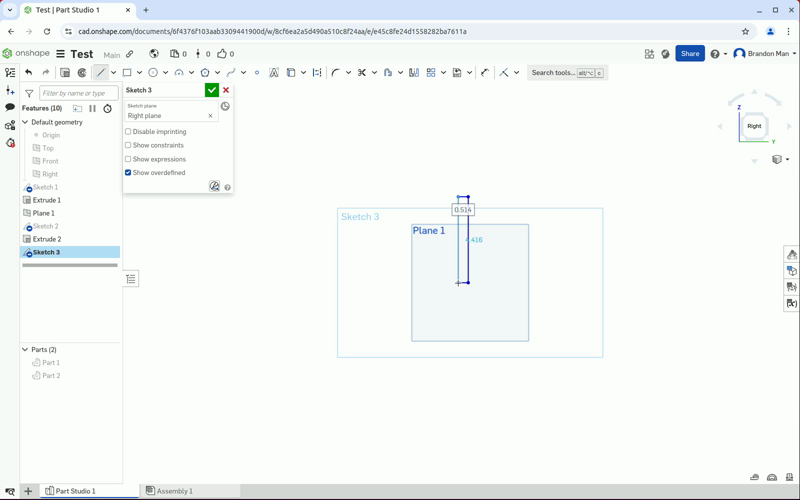
scroll(6)
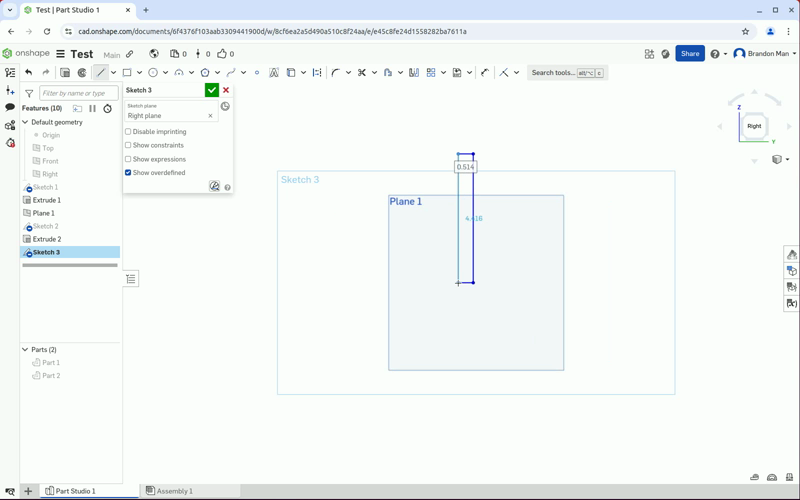
scroll(6)
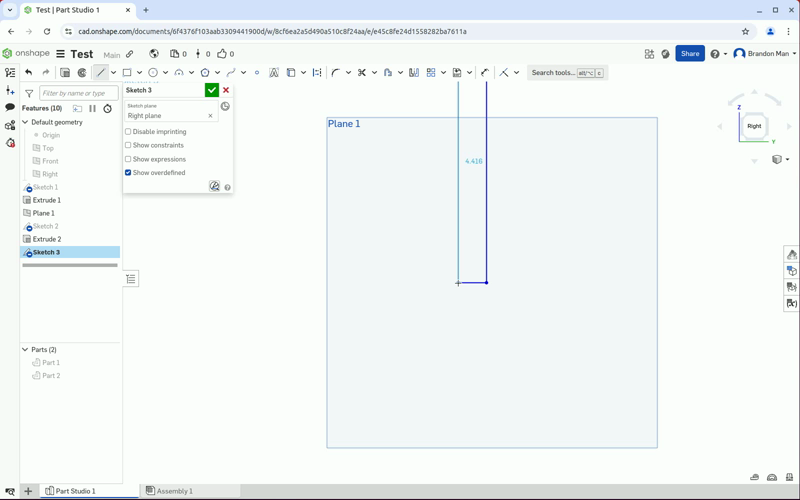
key_up(shift)
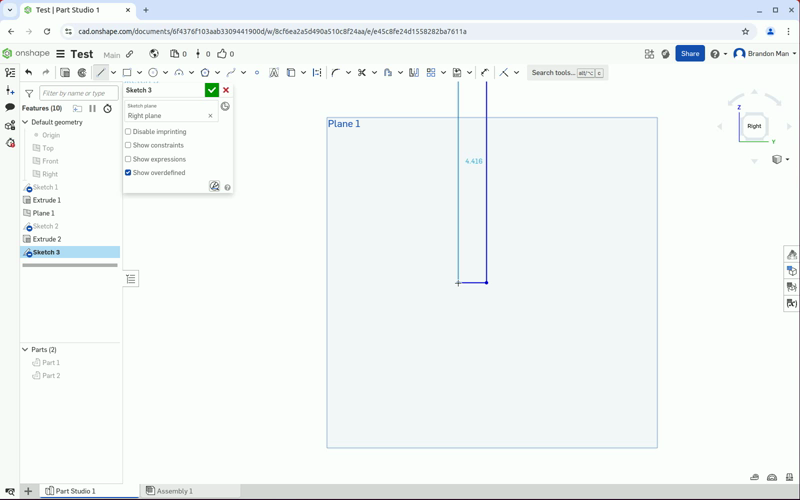
click(458, 282)
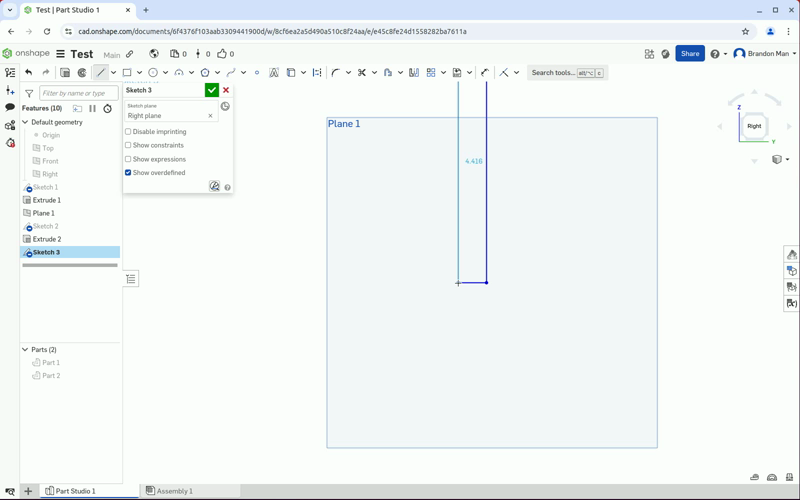
scroll(-6)
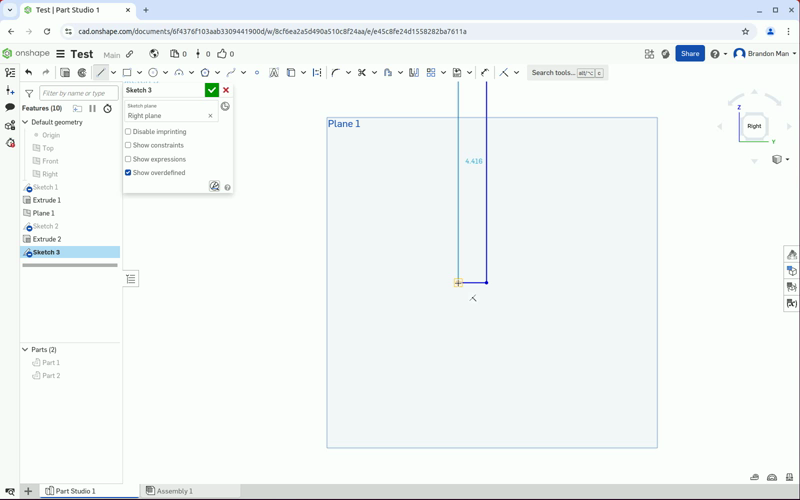
scroll(-6)
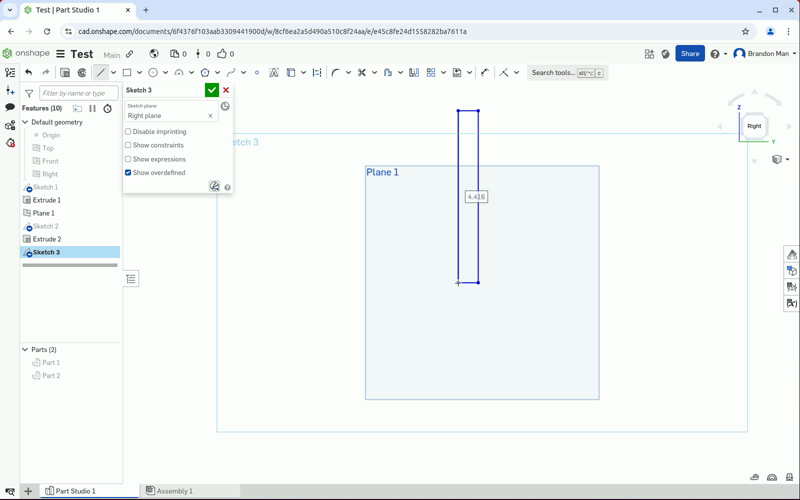
scroll(-6)
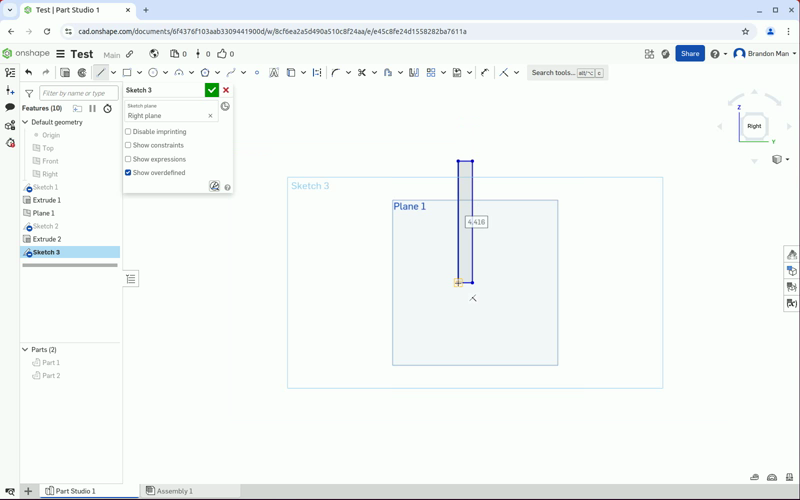
scroll(-6)
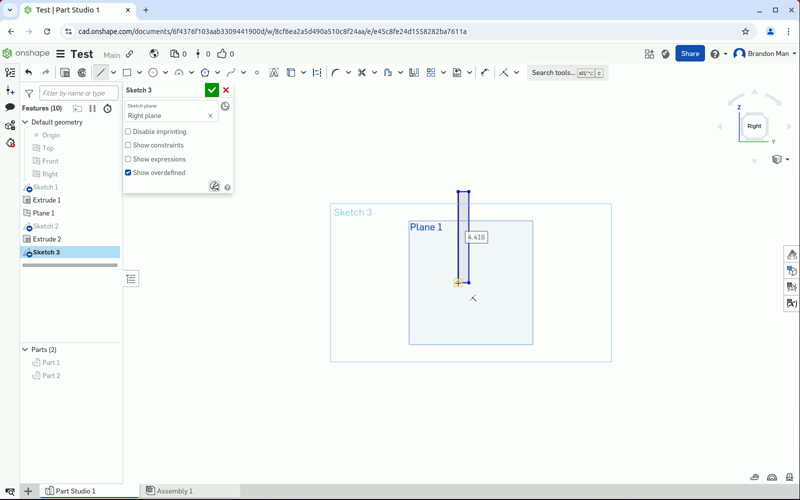
scroll(-6)
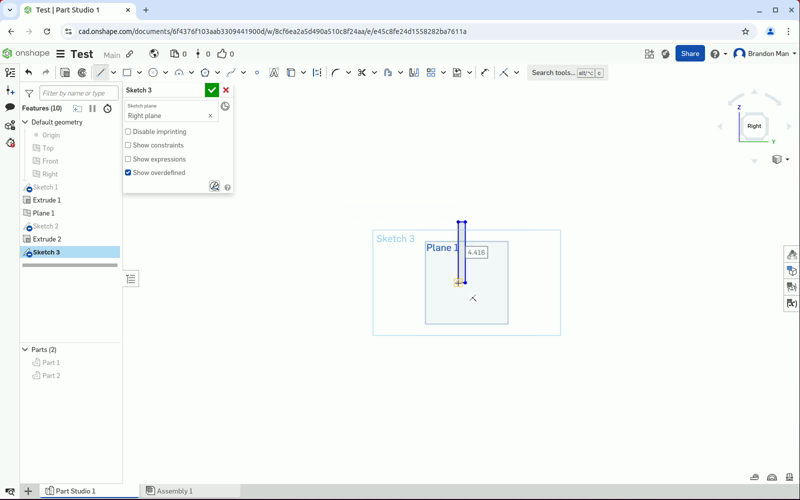
scroll(-6)
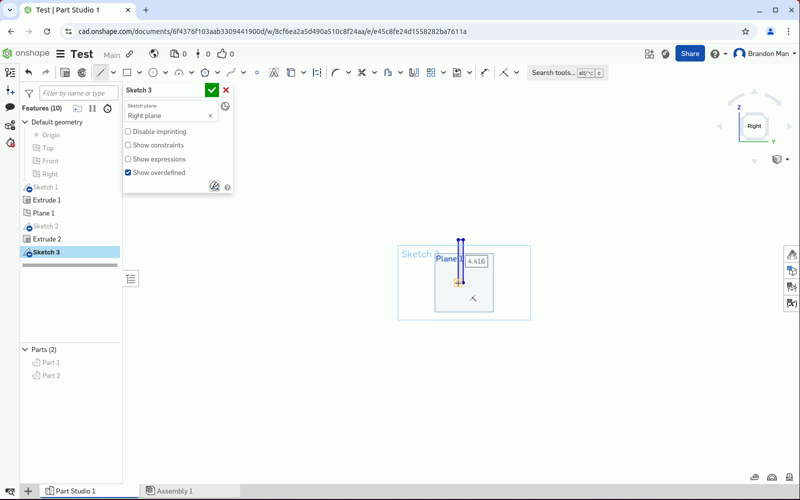
scroll(-6)
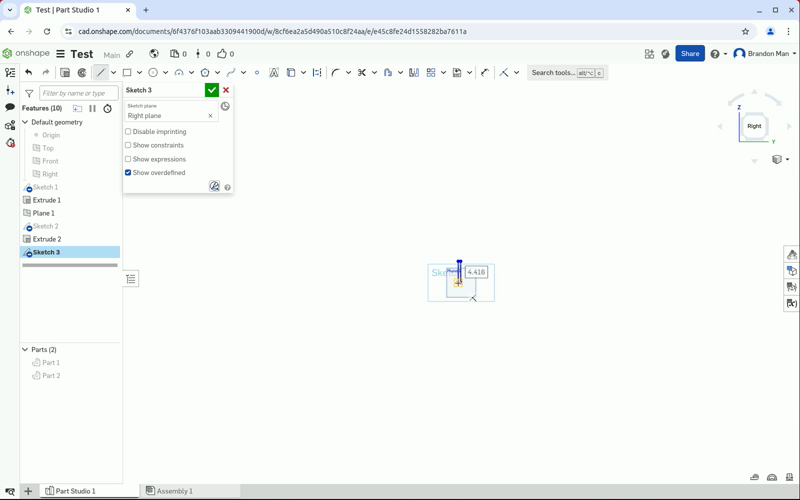
key(esc)
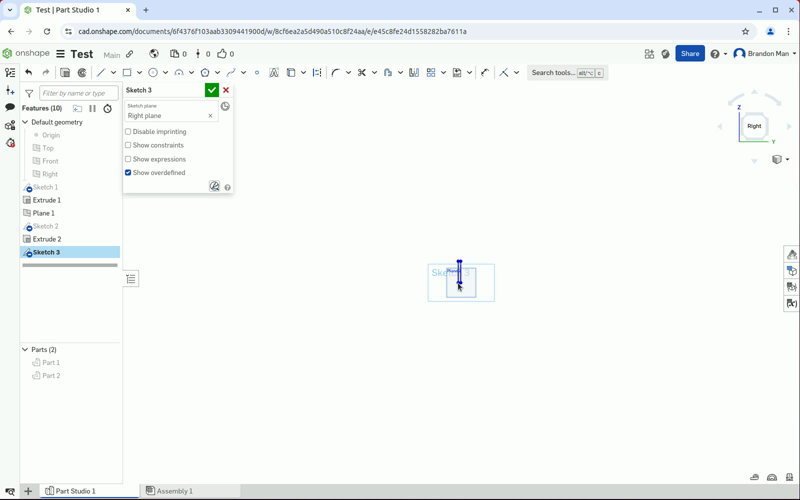
mouse_move(460, 282)
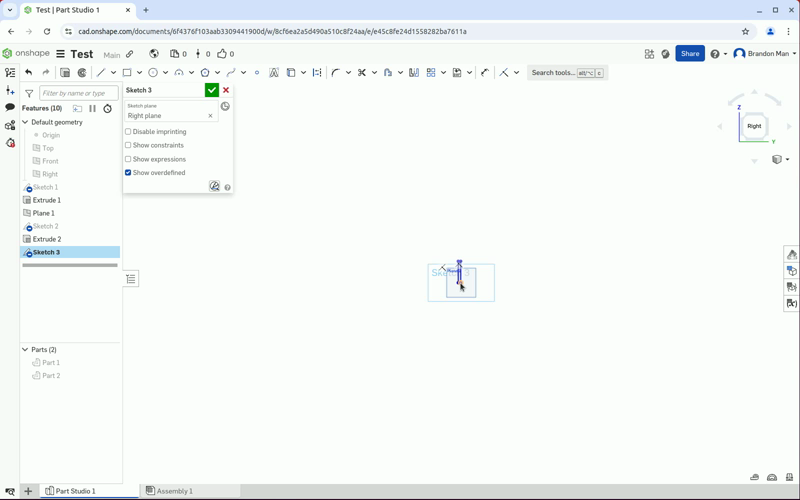
scroll(6)
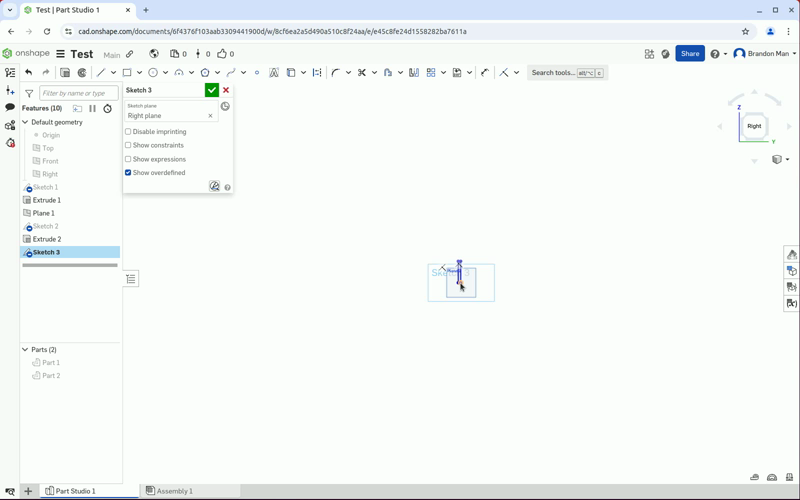
scroll(6)
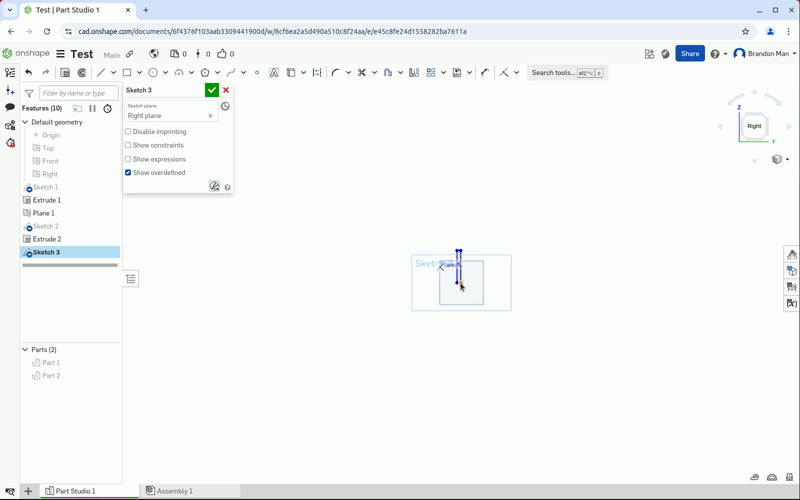
scroll(6)
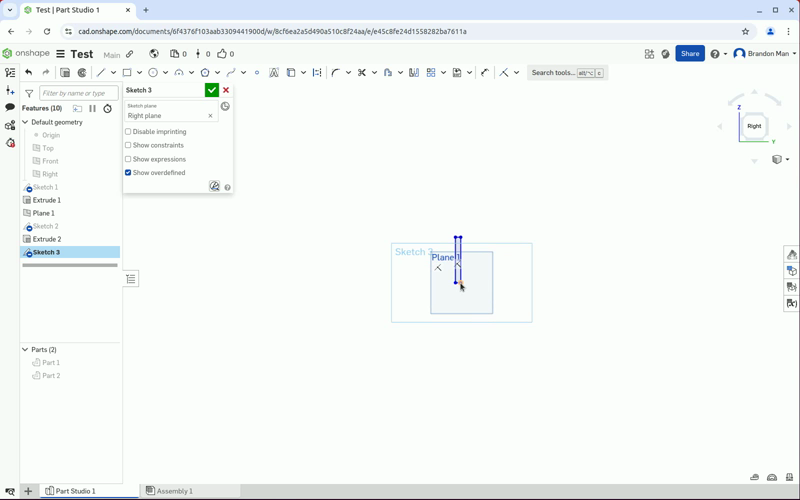
scroll(6)
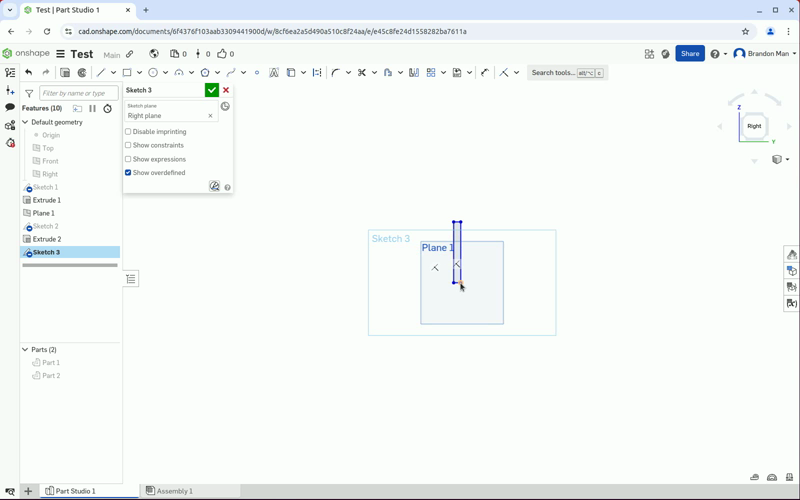
scroll(6)
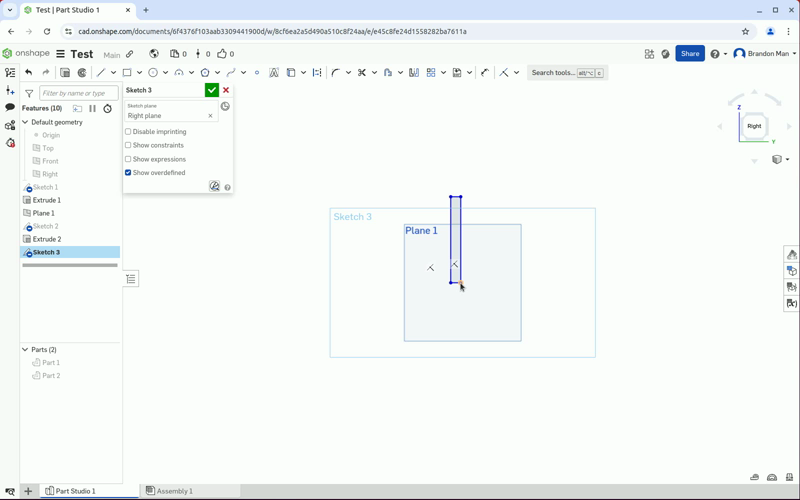
scroll(6)
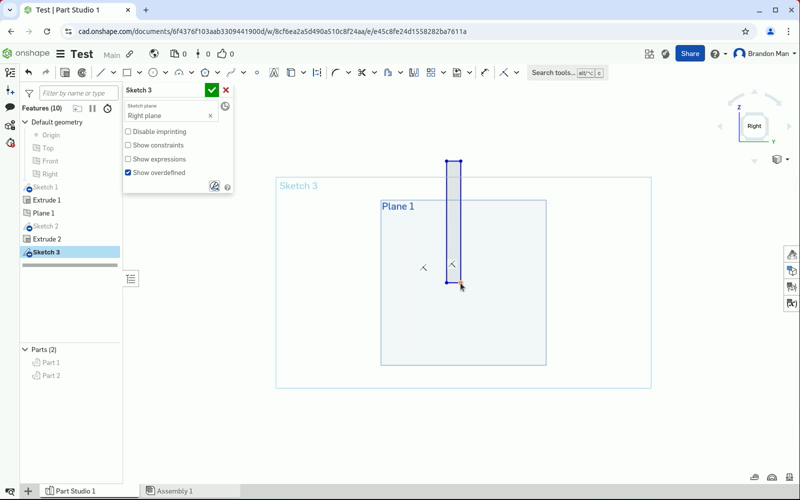
scroll(6)
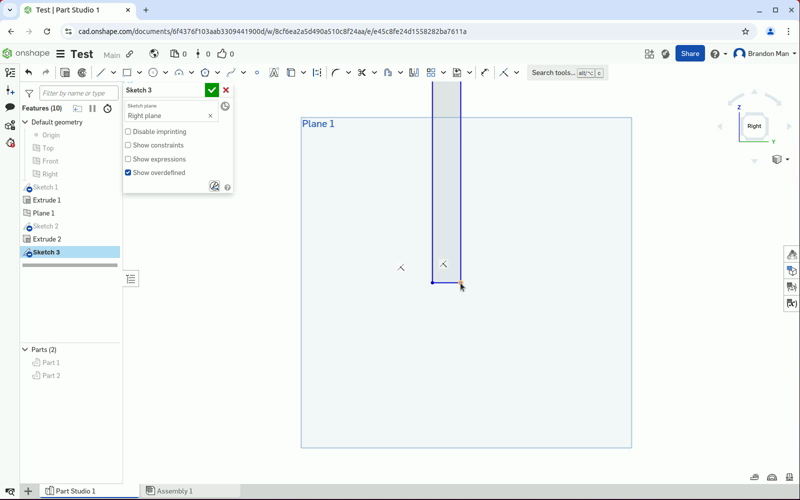
click(460, 282)
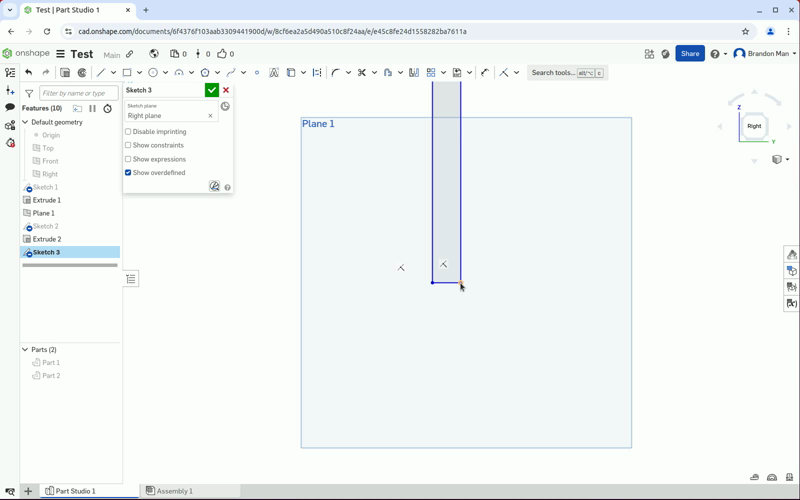
scroll(-6)
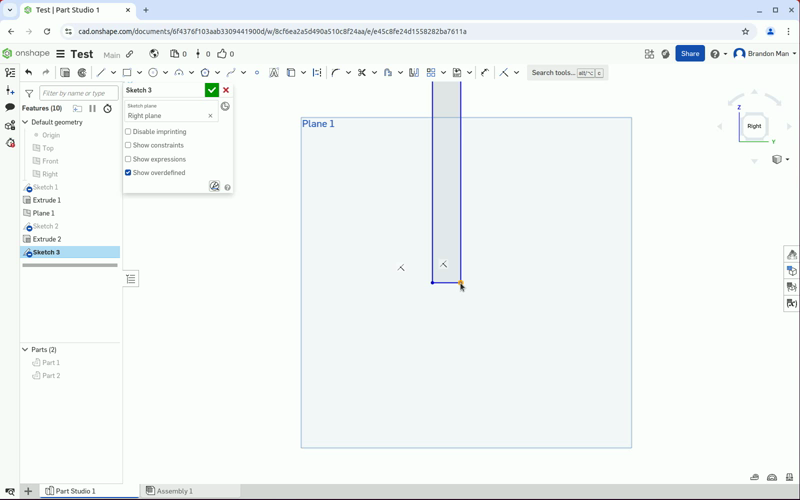
scroll(-6)
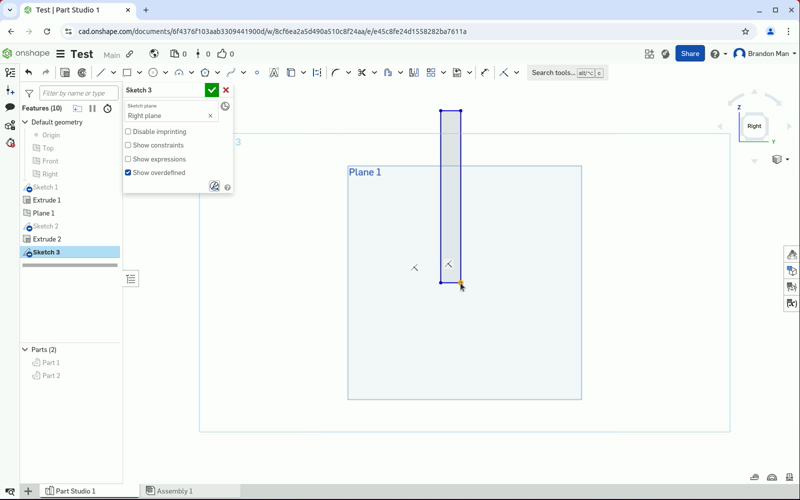
scroll(-6)
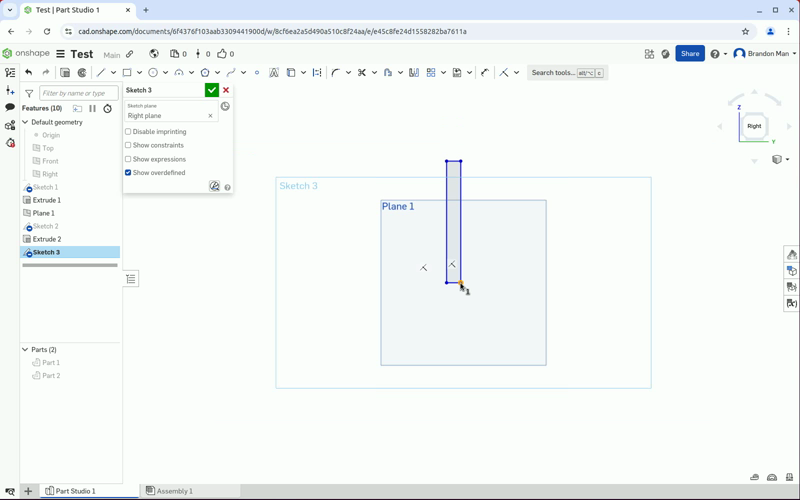
scroll(-6)
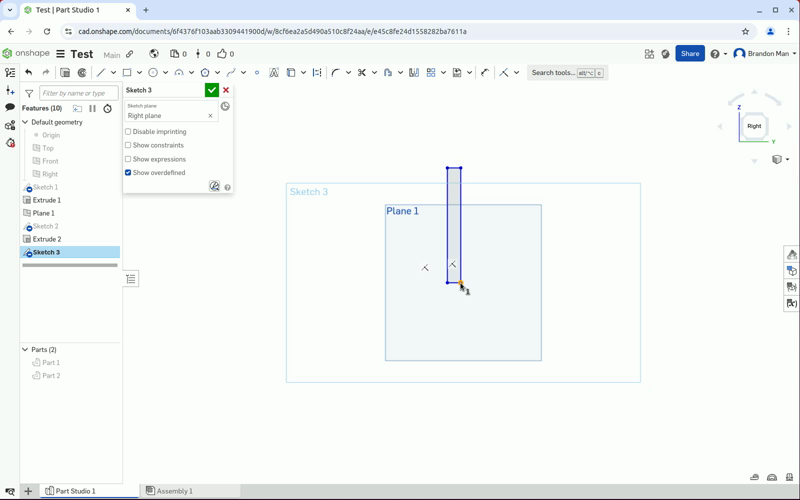
scroll(-6)
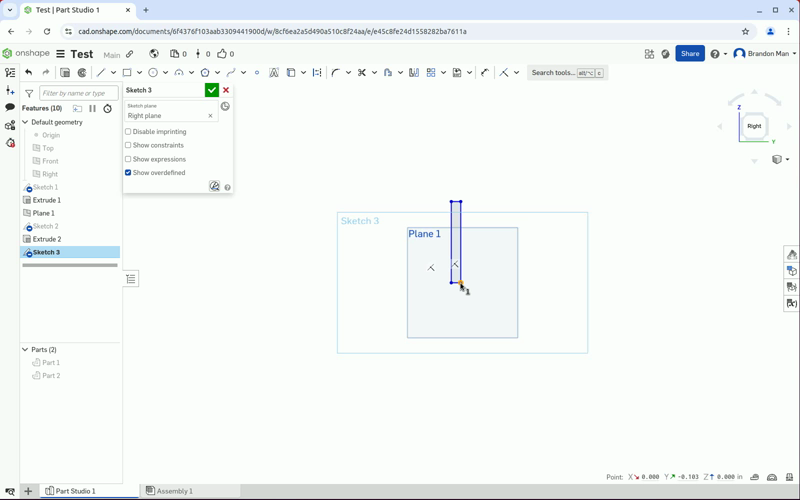
scroll(-6)
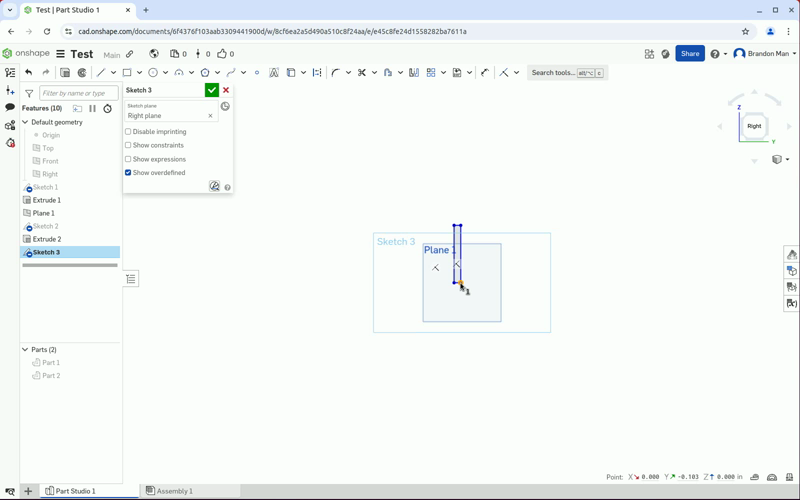
scroll(-6)
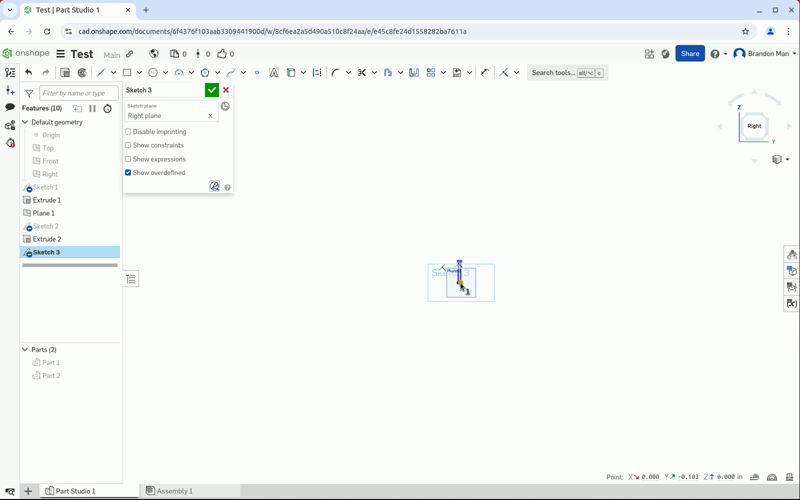
mouse_move(73, 352)
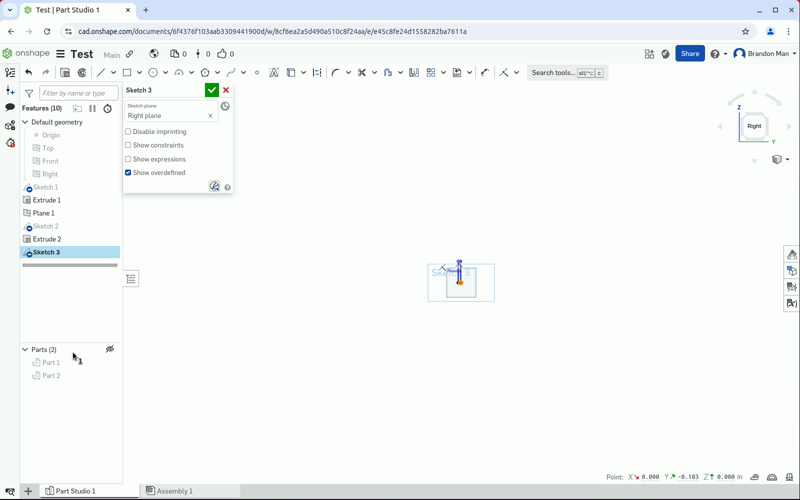
key(shift+y)
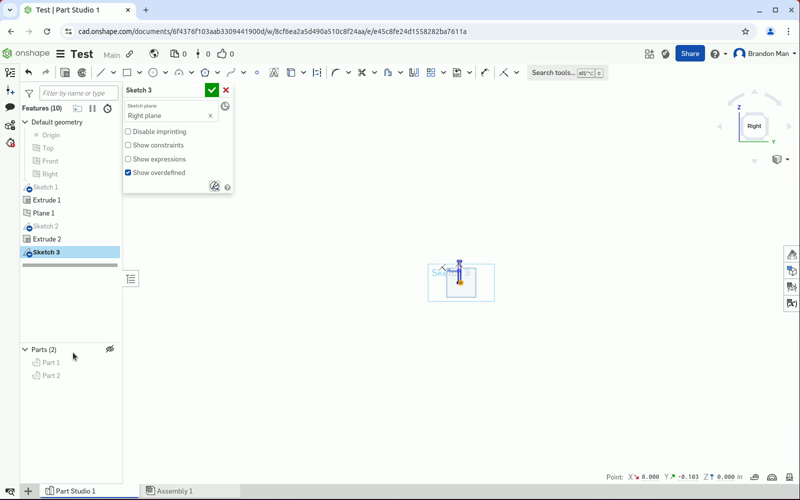
key(shift+e)
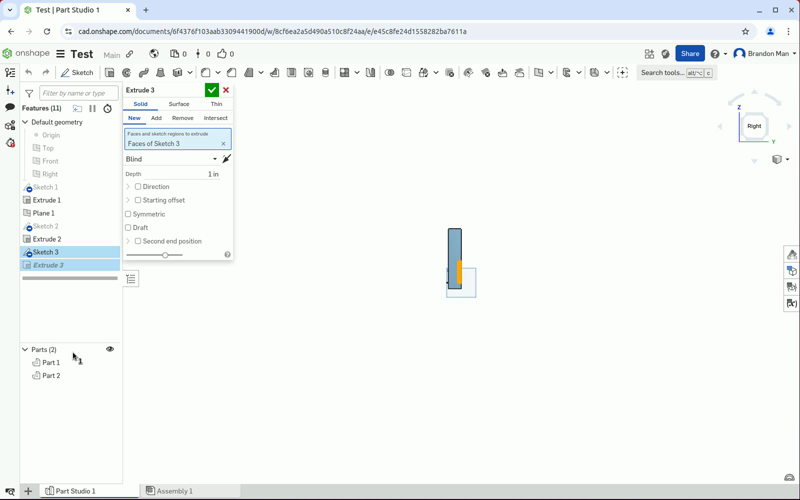
mouse_move(143, 106)
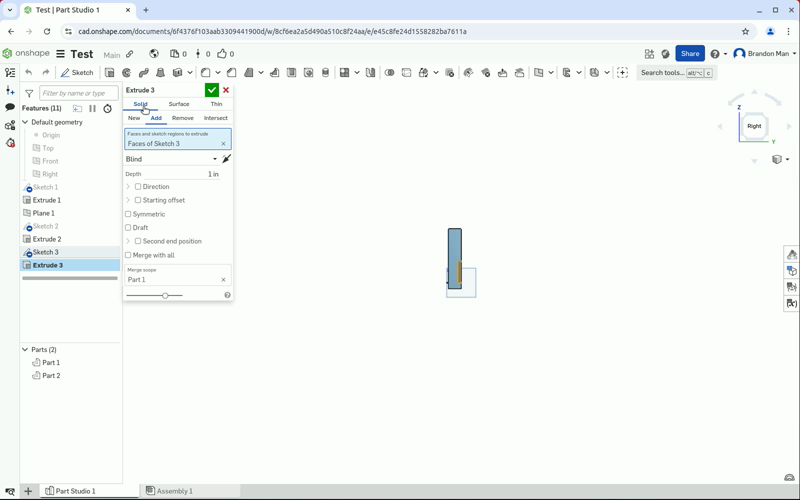
click(143, 106)
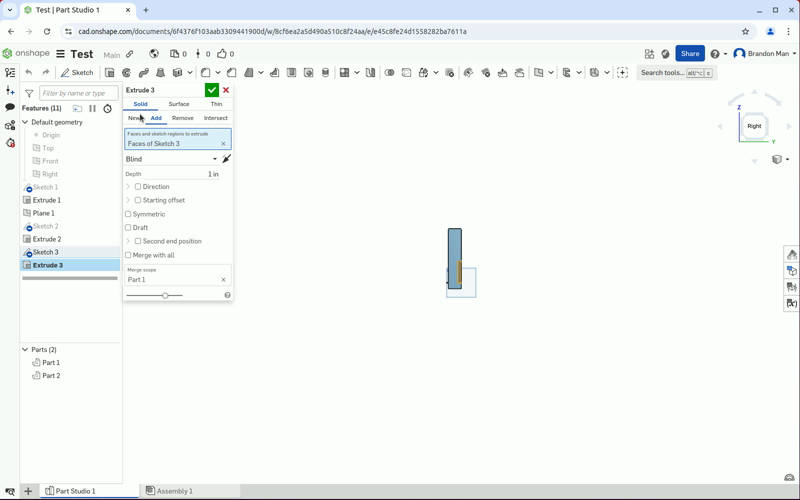
mouse_move(137, 120)
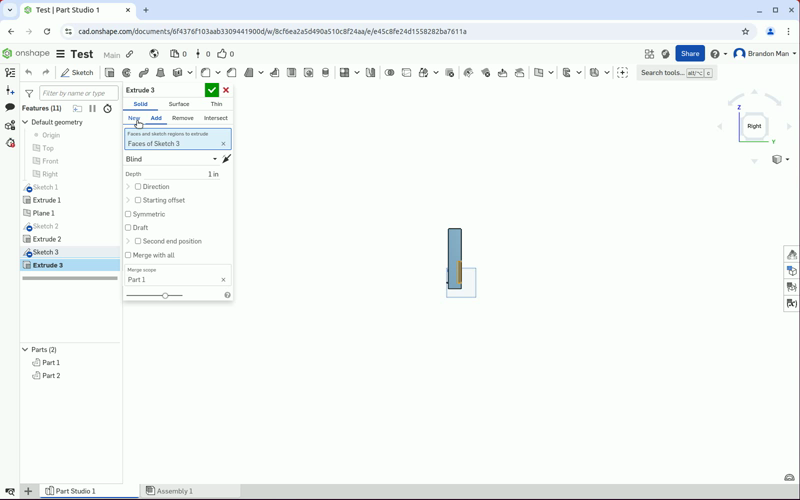
click(137, 120)
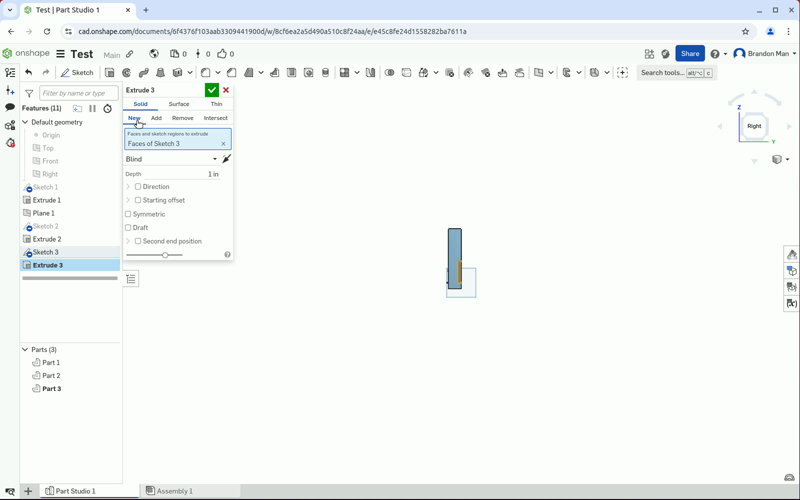
key(tab, 4)
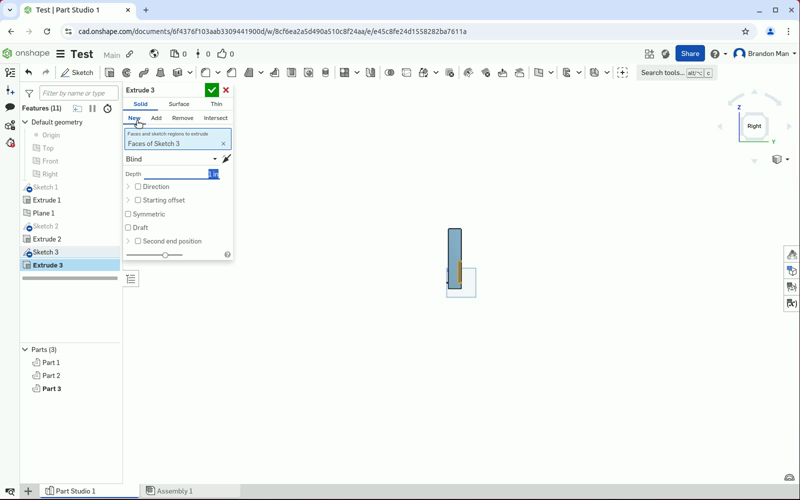
text(0.241)
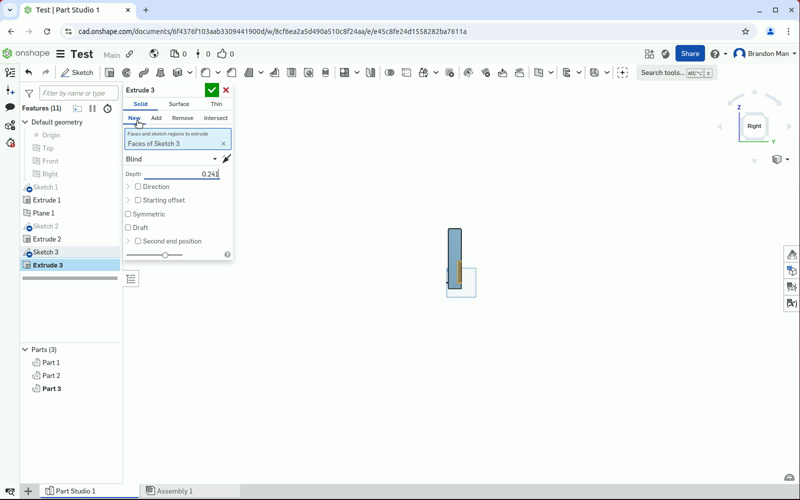
key(enter)
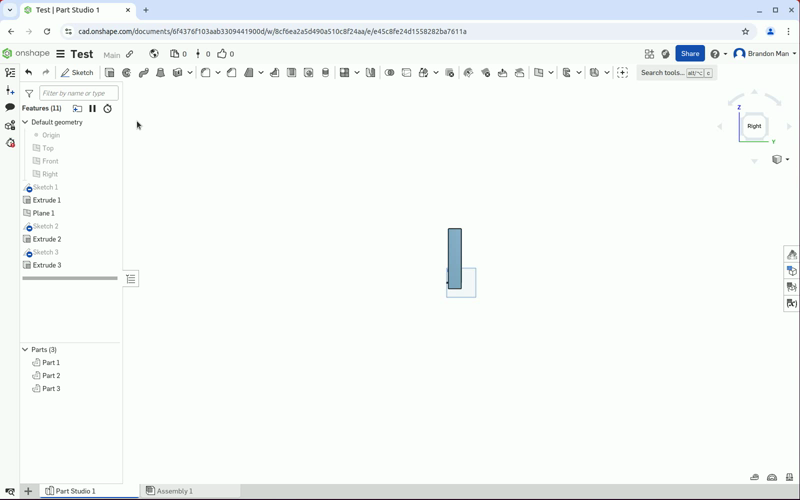
key(shift+h)
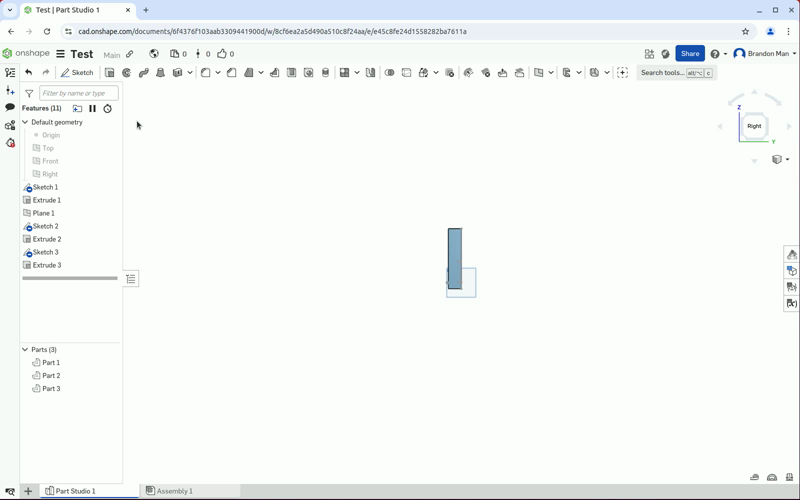
key(shift+h)
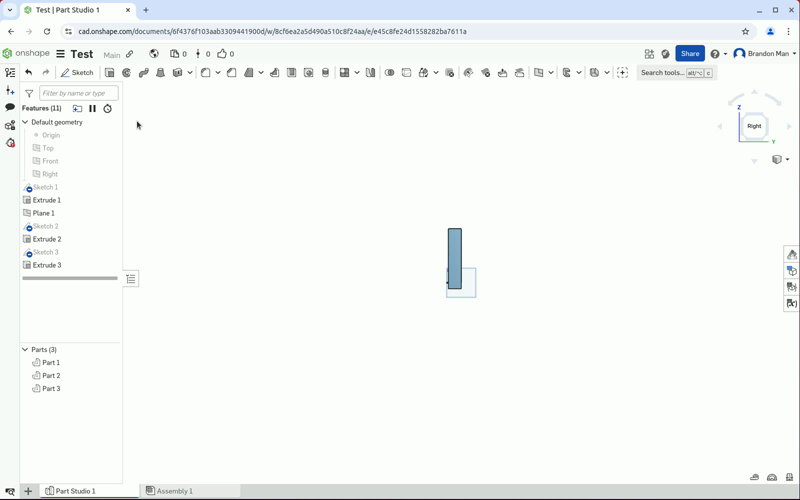
mouse_move(73, 189)
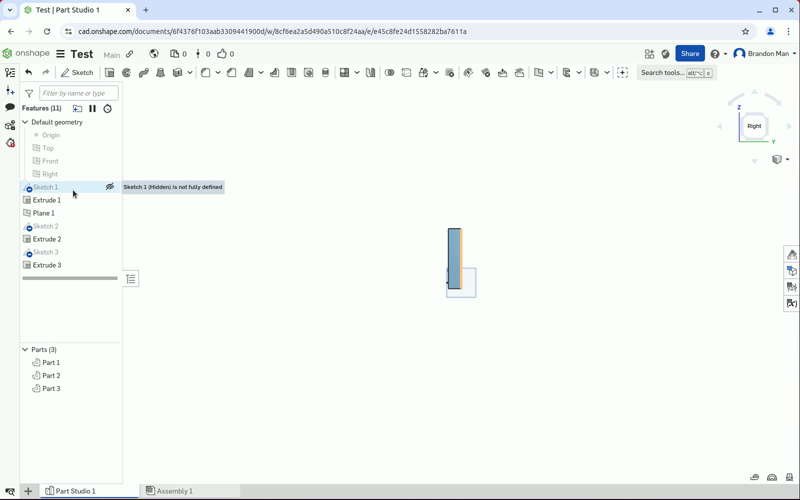
click(73, 189)
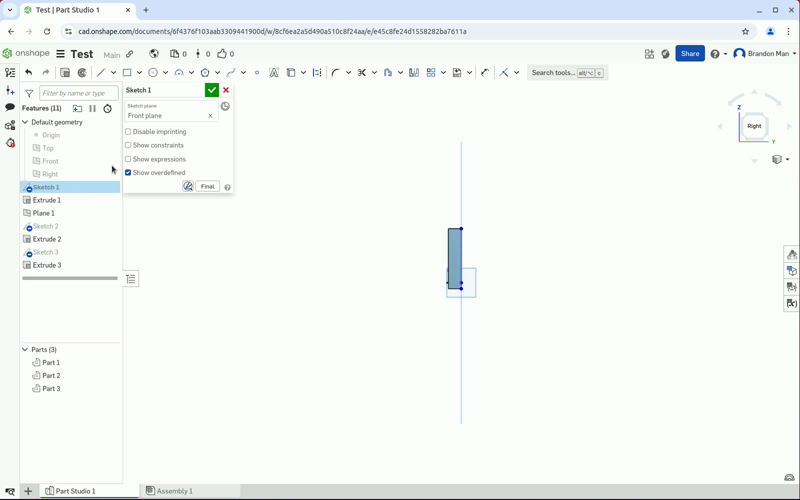
mouse_move(229, 92)
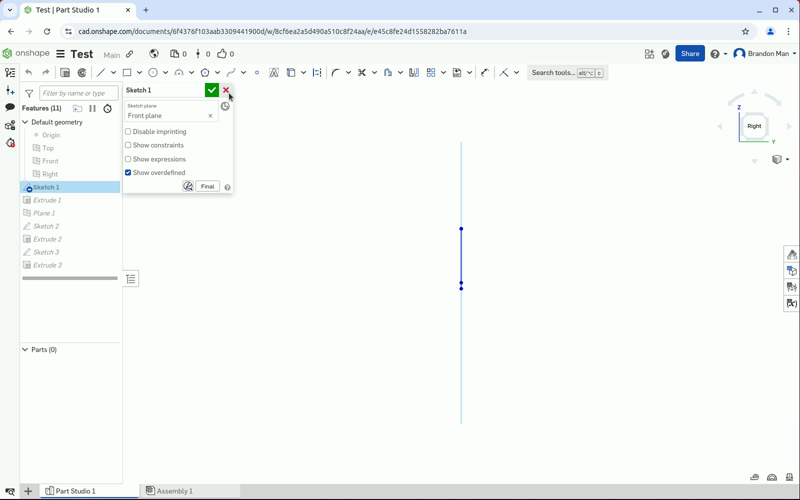
click(229, 92)
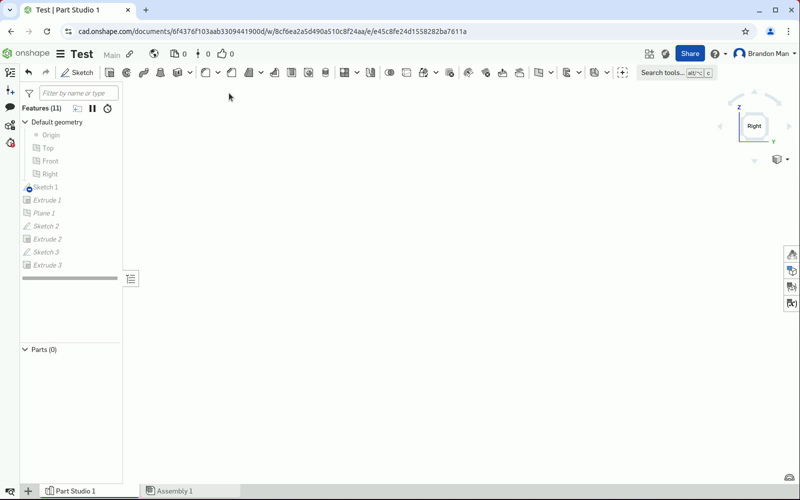
key(shift+s)
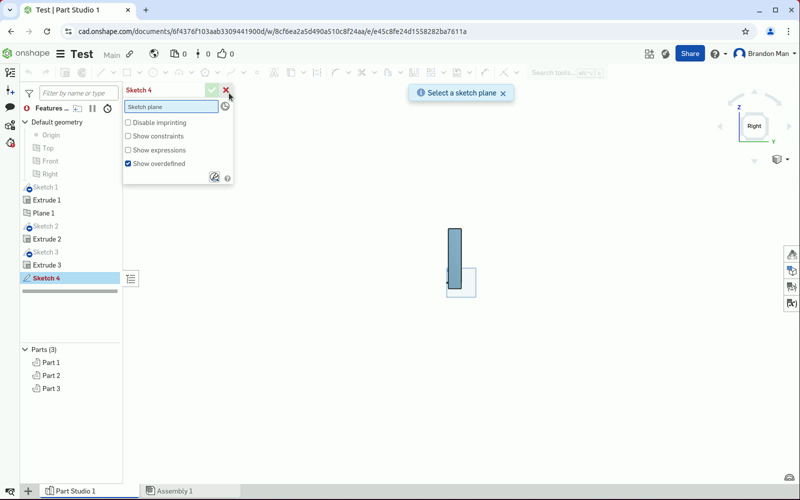
mouse_move(73, 215)
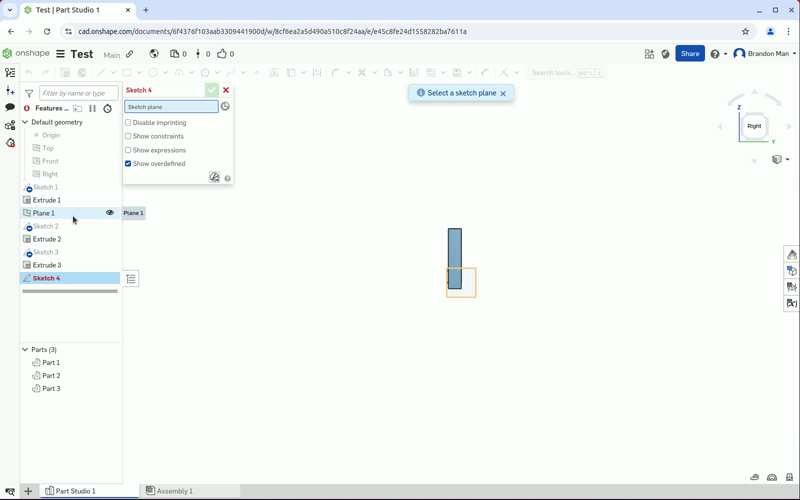
click(73, 215)
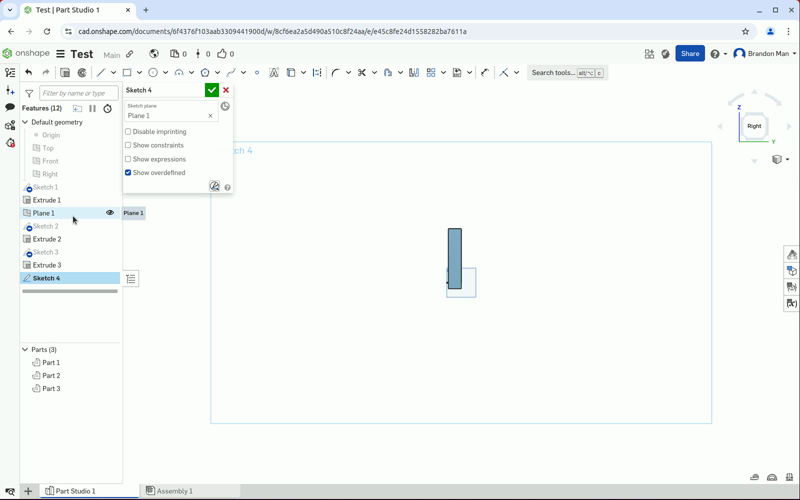
mouse_move(73, 352)
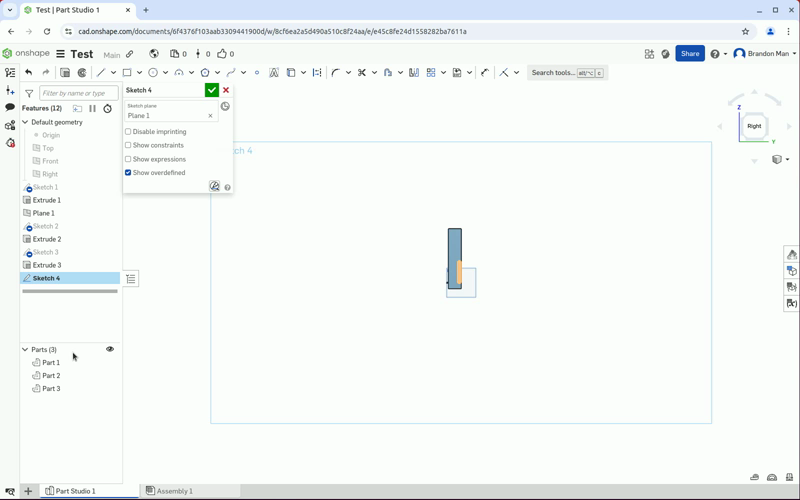
key(y)
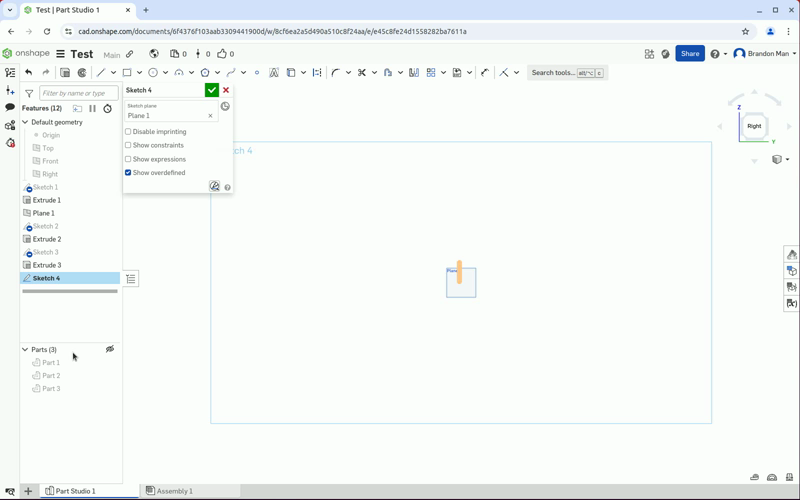
key(l)
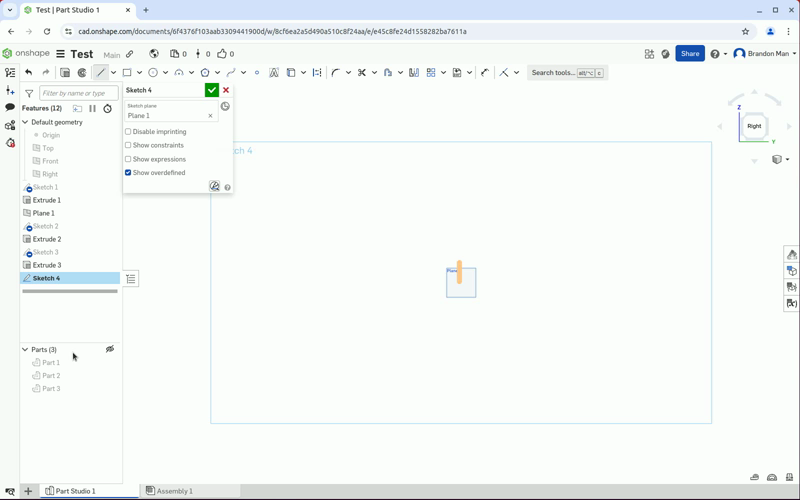
key_down(shift)
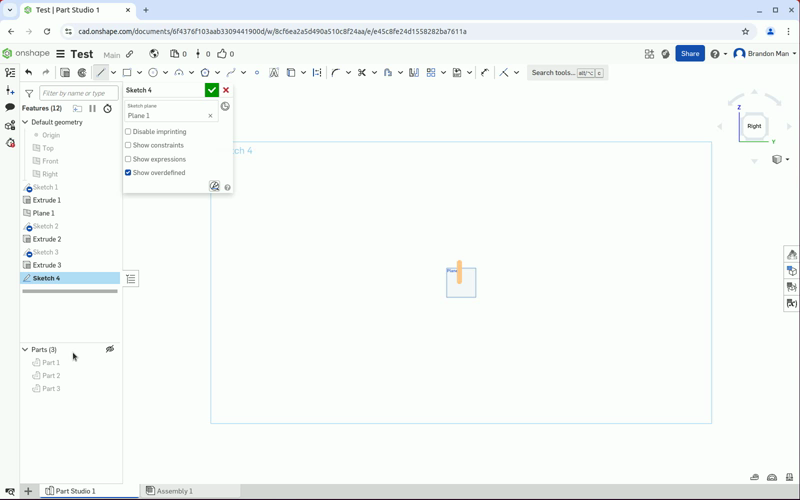
mouse_move(447, 282)
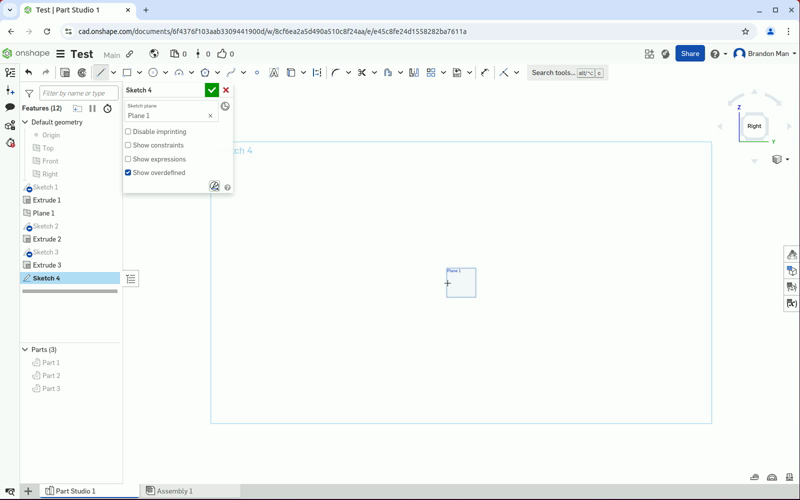
click(447, 282)
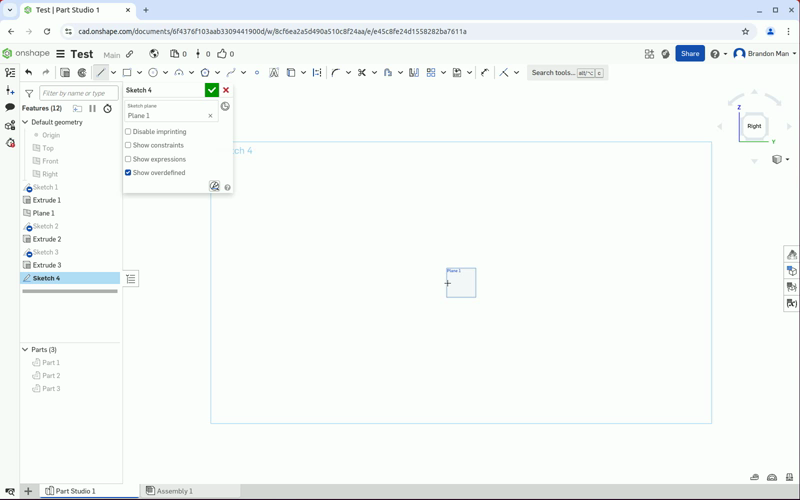
key_up(shift)
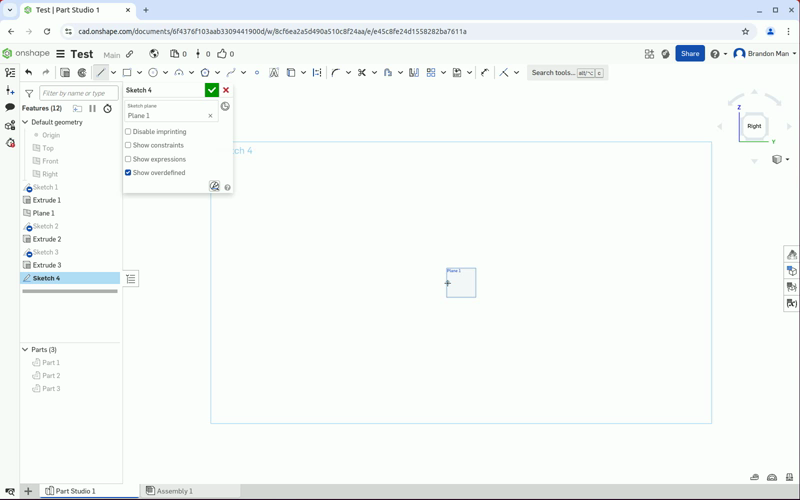
key_down(shift)
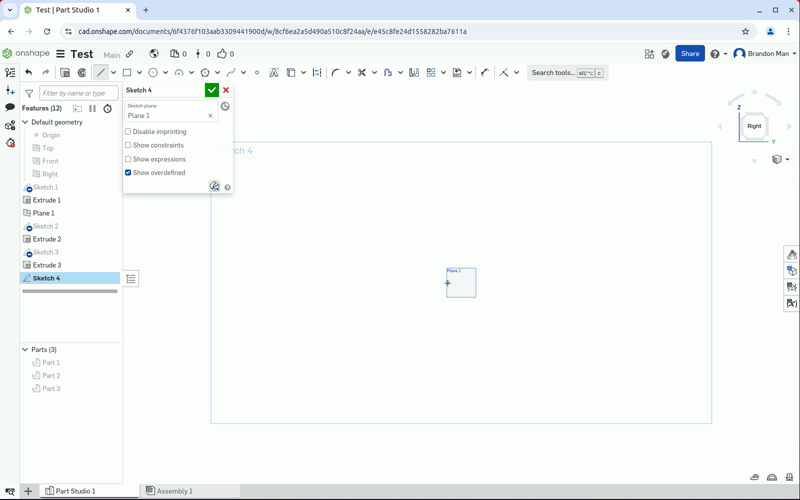
mouse_move(477, 282)
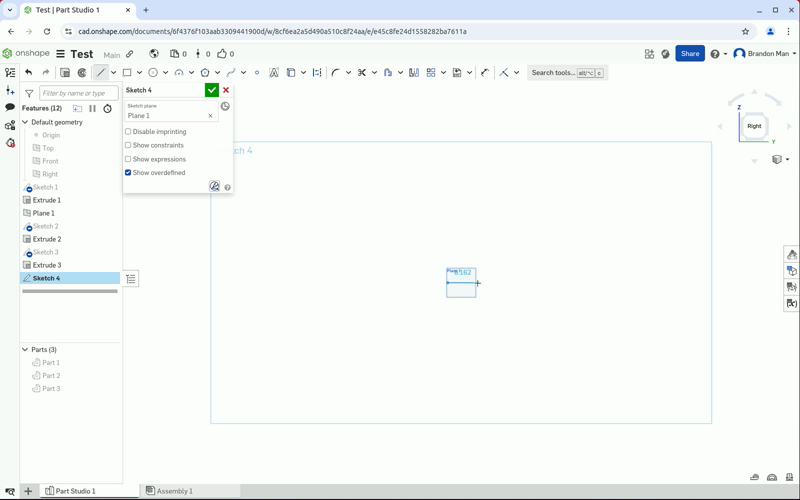
mouse_move(450, 282)
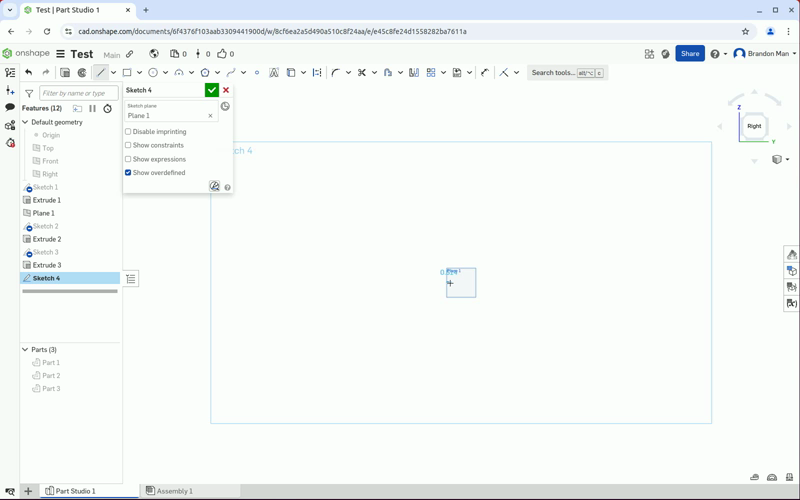
scroll(6)
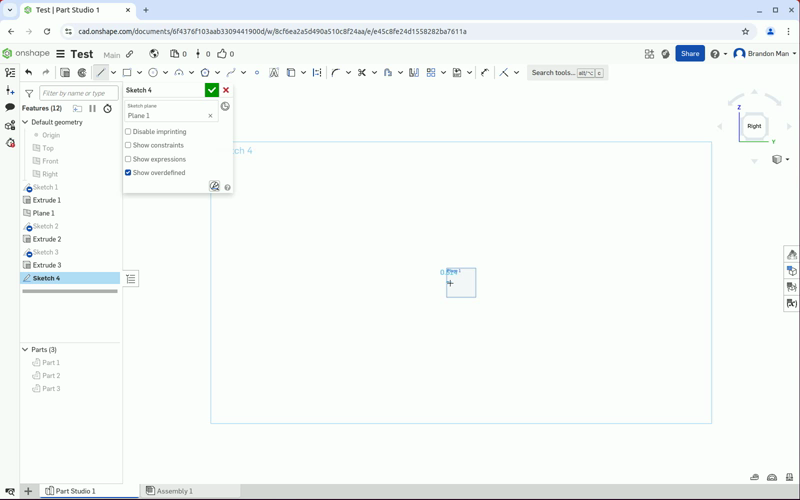
scroll(6)
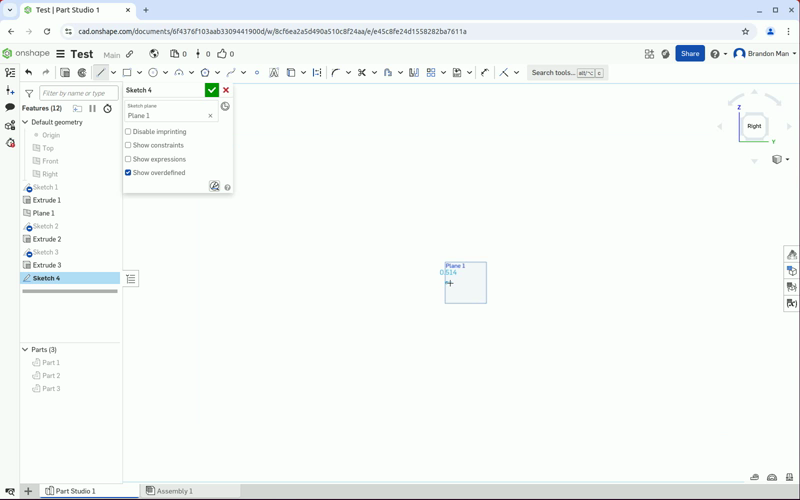
scroll(6)
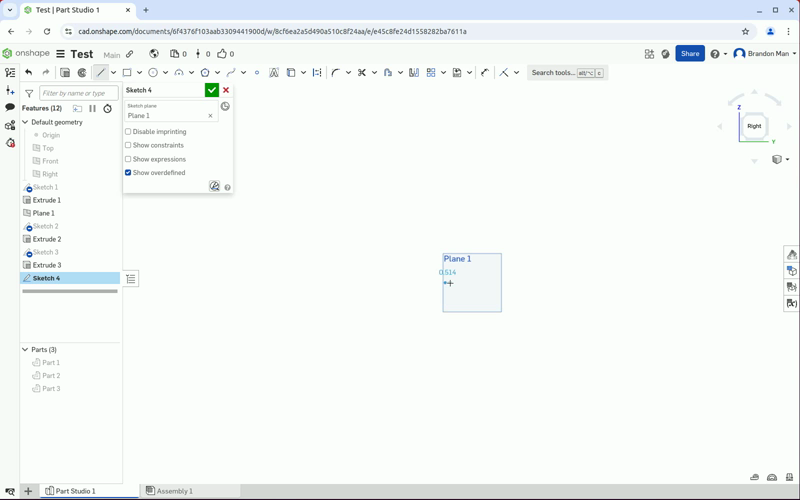
scroll(6)
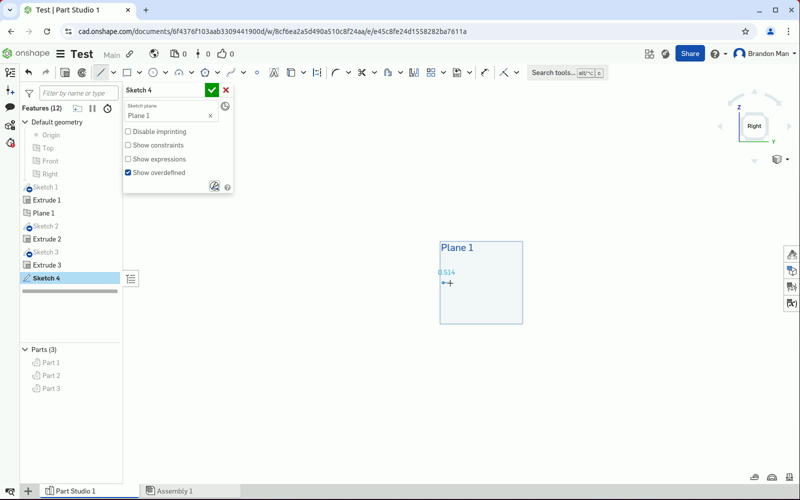
scroll(6)
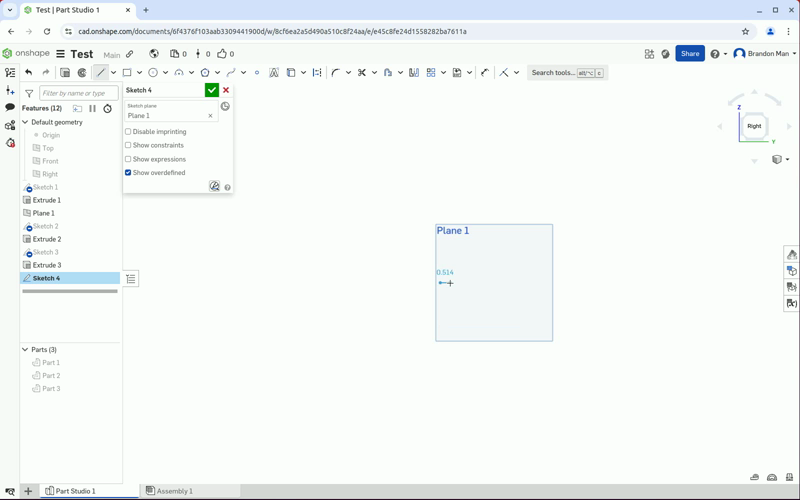
scroll(6)
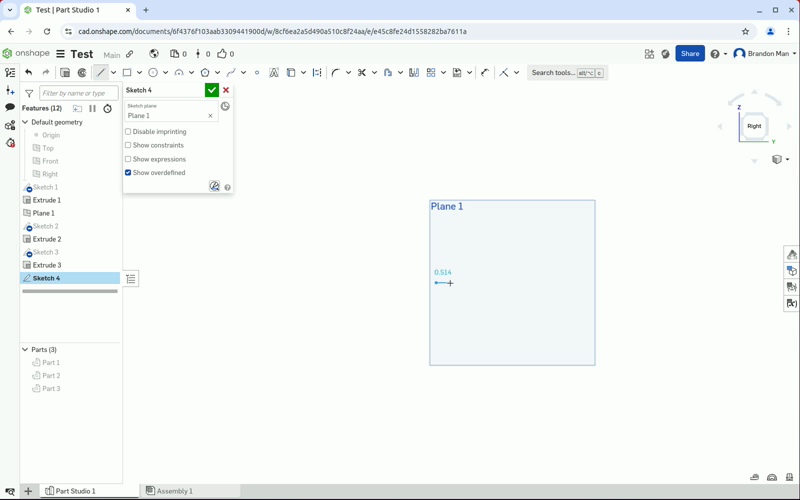
scroll(6)
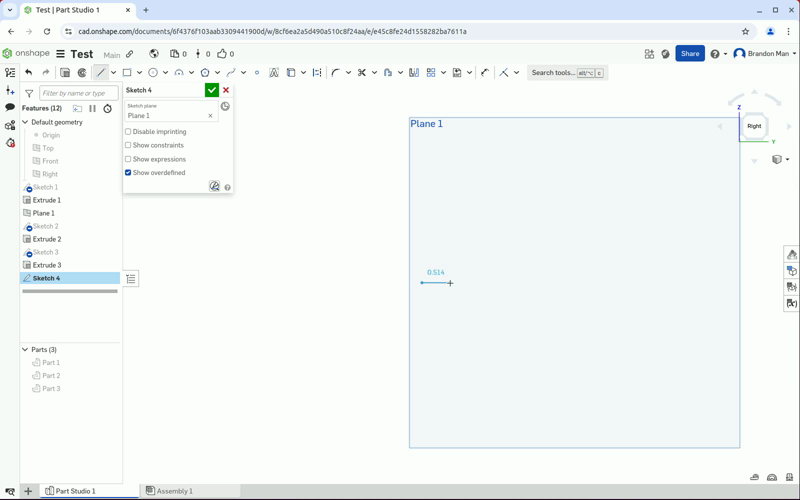
click(450, 282)
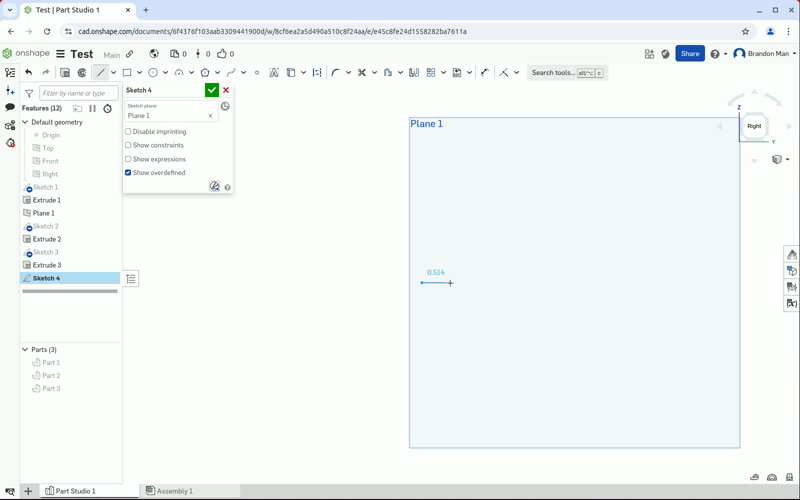
scroll(-6)
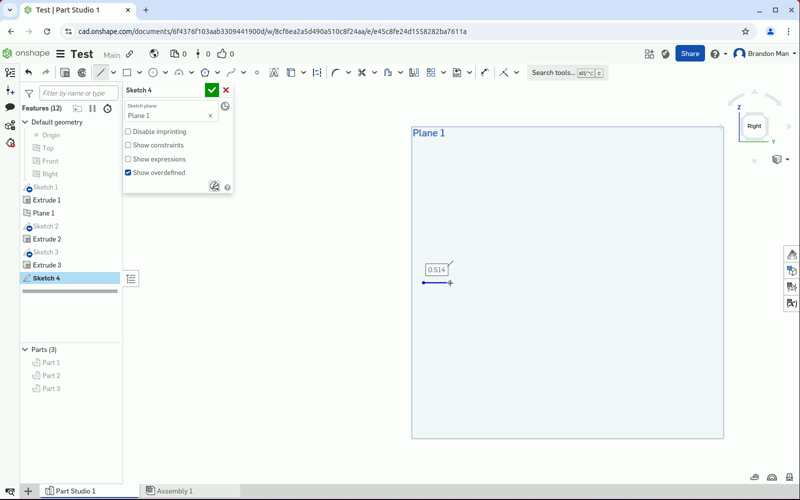
scroll(-6)
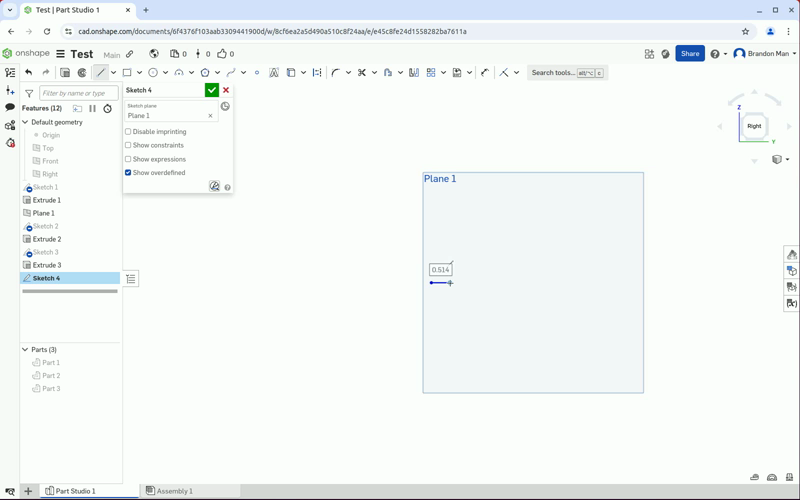
scroll(-6)
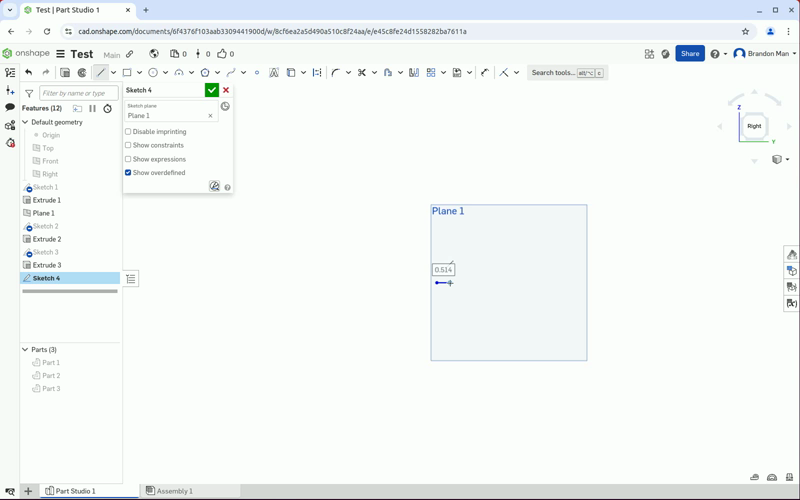
scroll(-6)
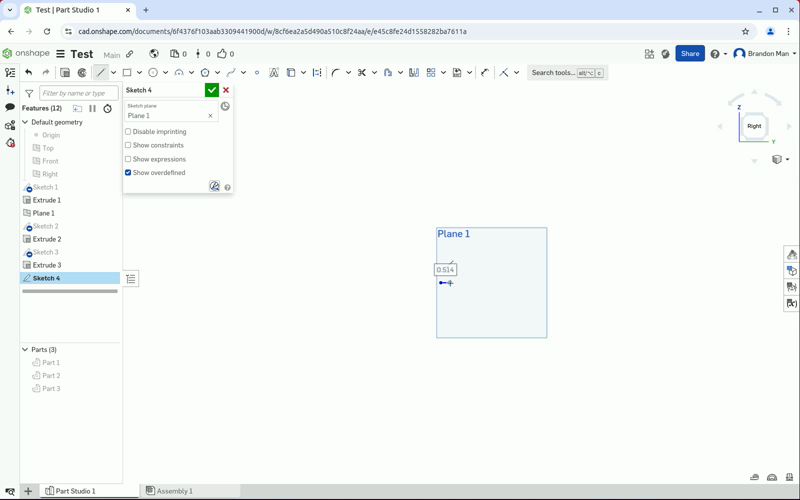
scroll(-6)
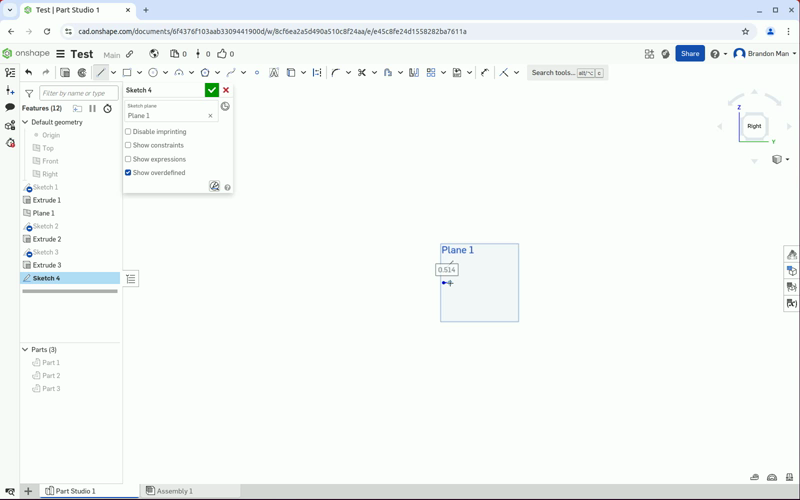
scroll(-6)
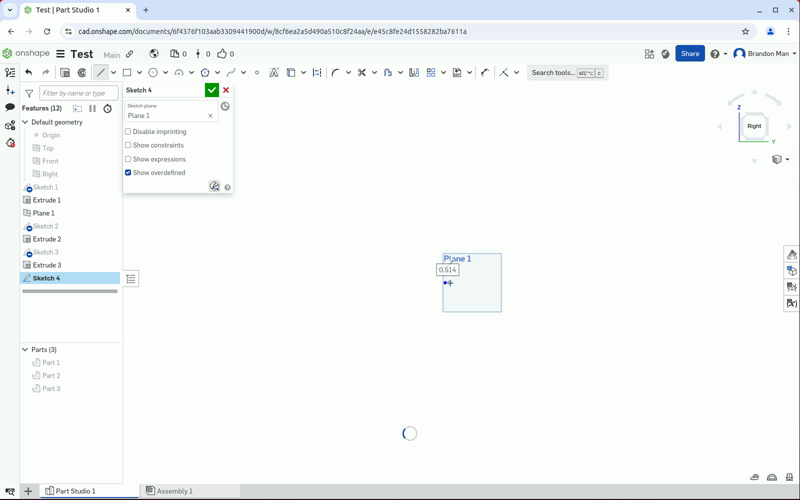
scroll(-6)
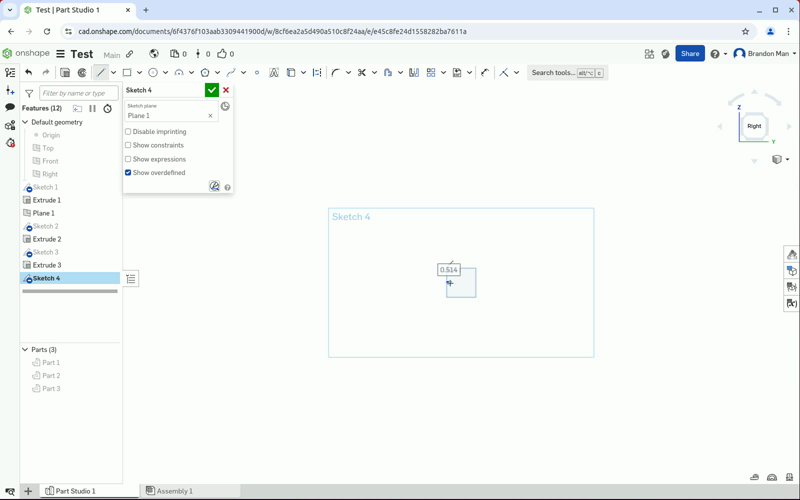
key_up(shift)
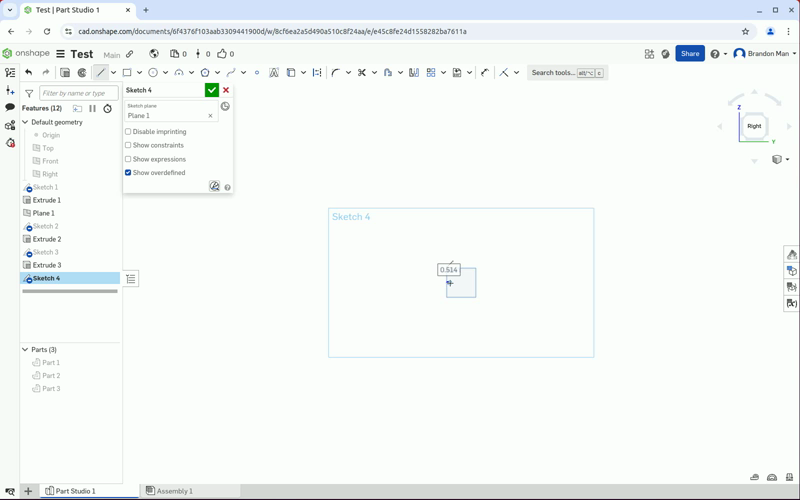
key_down(shift)
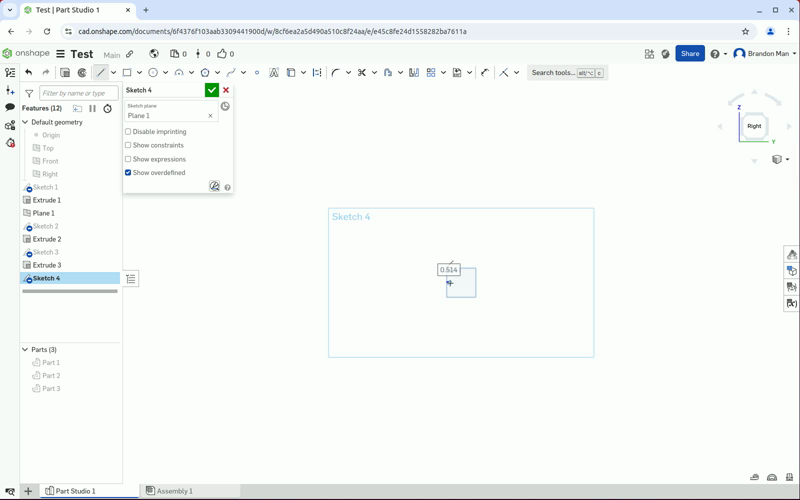
mouse_move(480, 282)
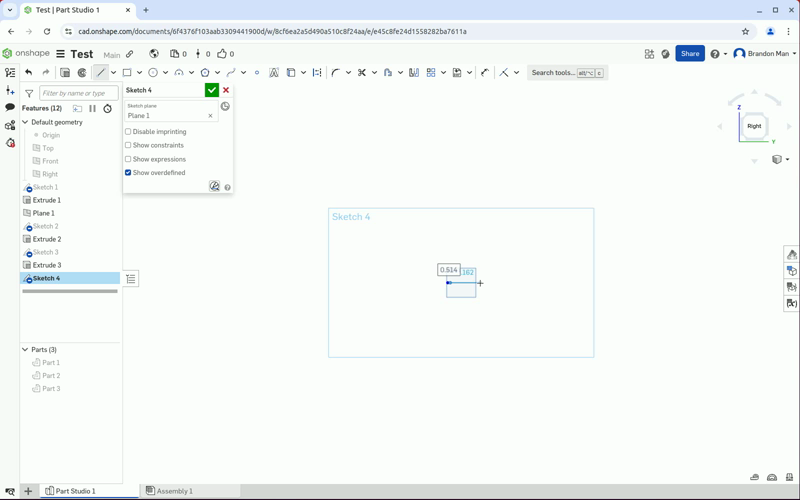
mouse_move(450, 261)
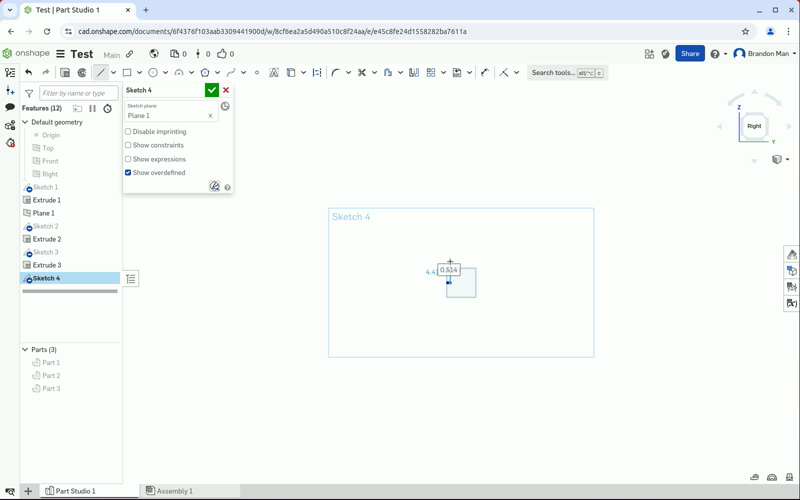
click(450, 261)
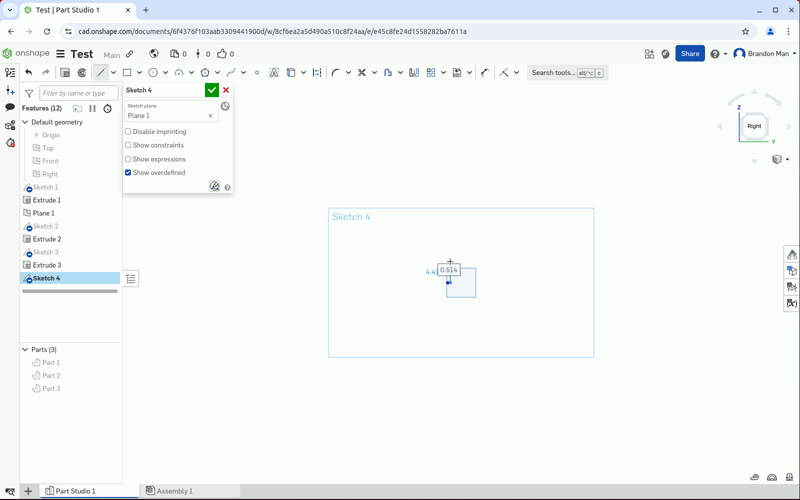
key_up(shift)
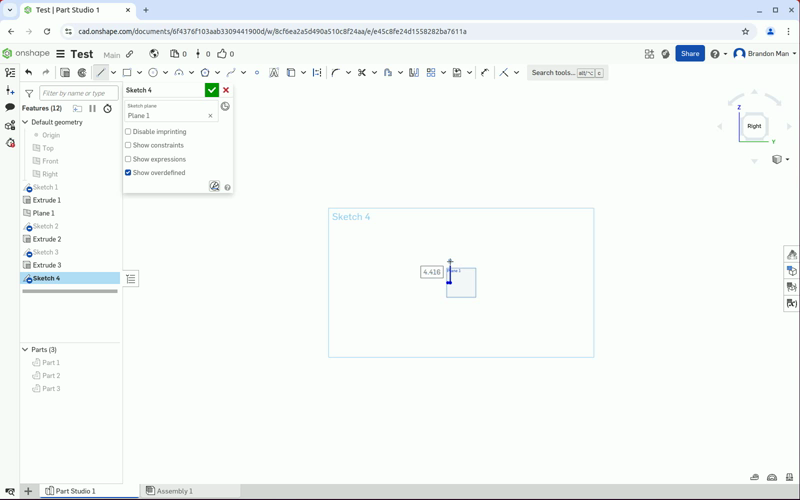
key_down(shift)
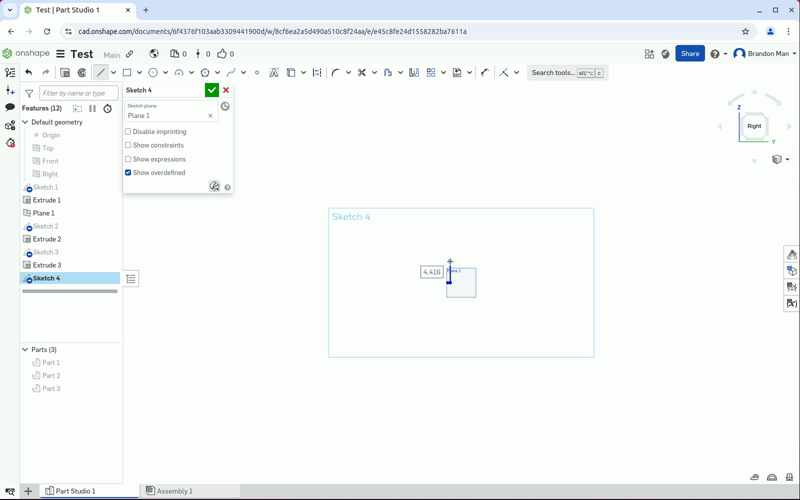
mouse_move(480, 261)
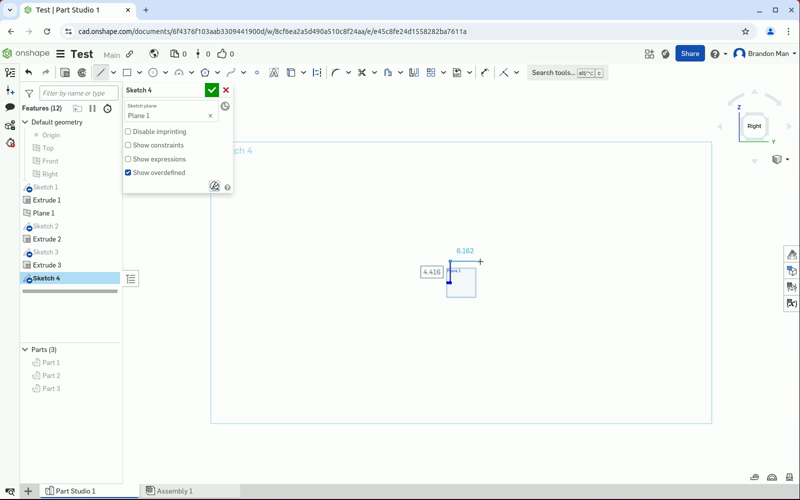
mouse_move(447, 261)
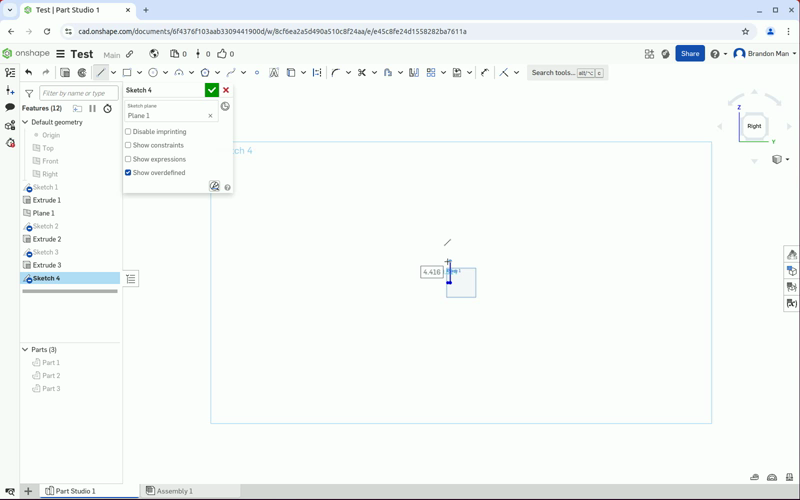
scroll(6)
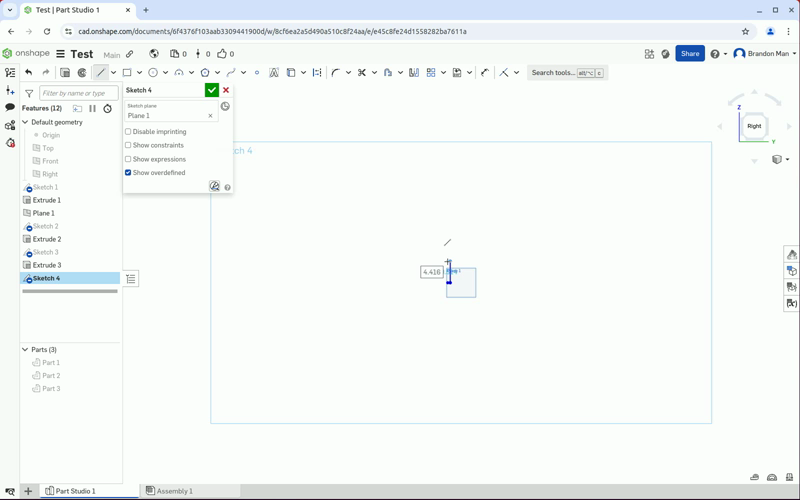
scroll(6)
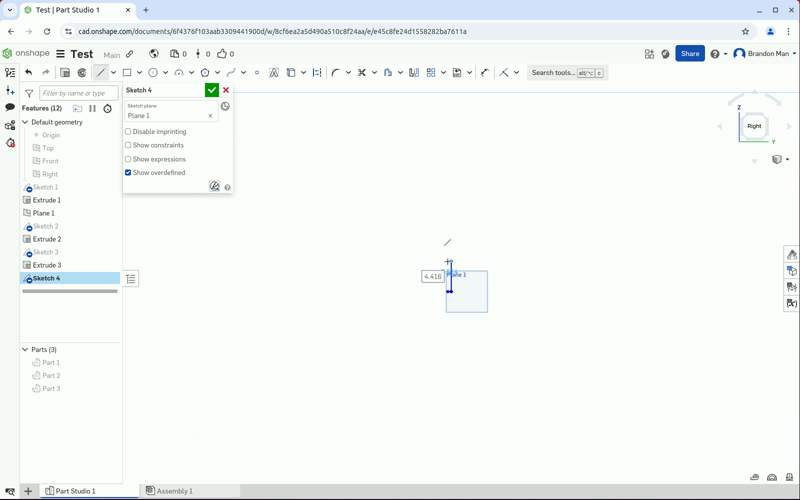
scroll(6)
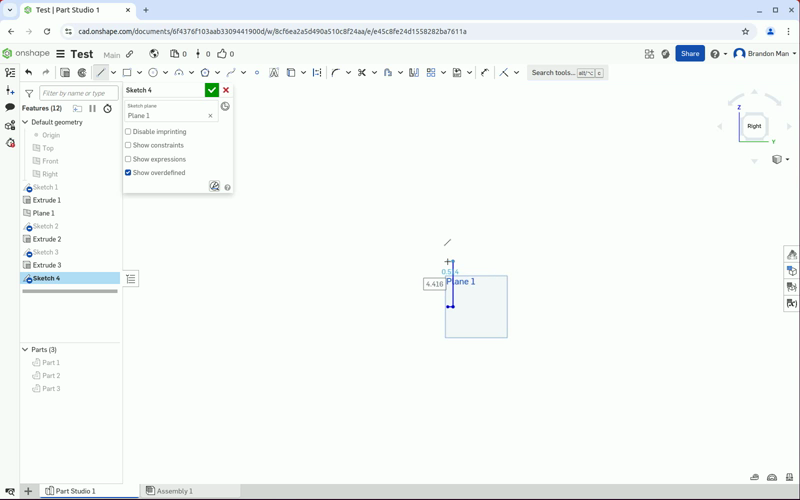
scroll(6)
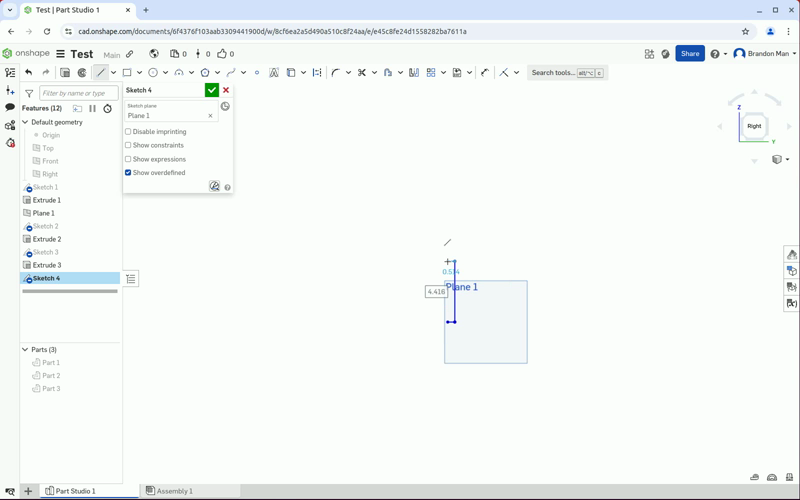
scroll(6)
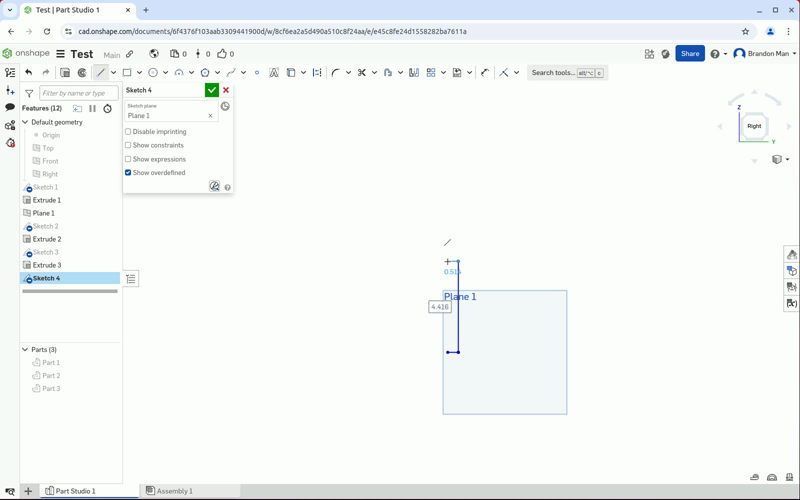
scroll(6)
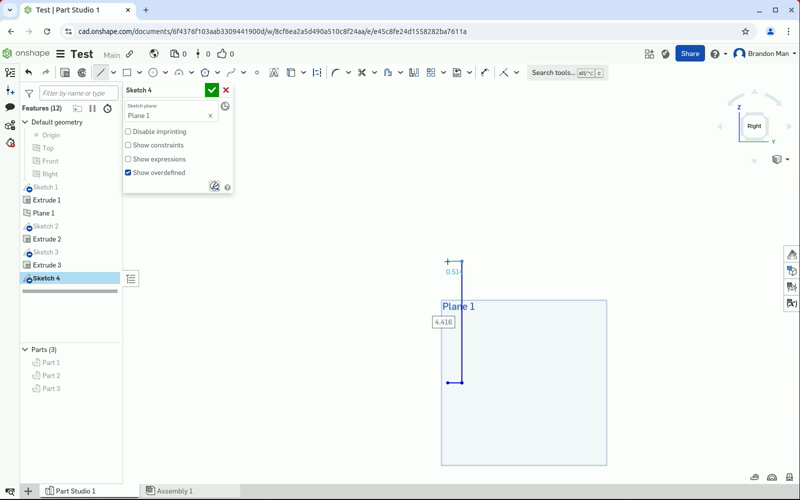
scroll(6)
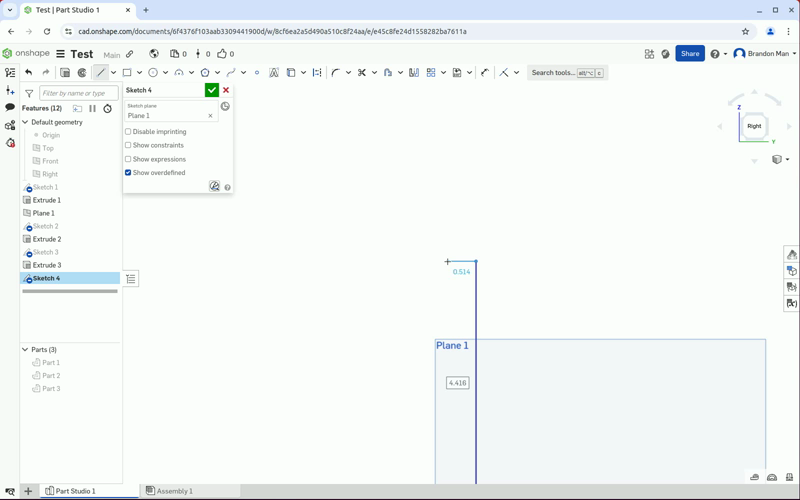
click(447, 261)
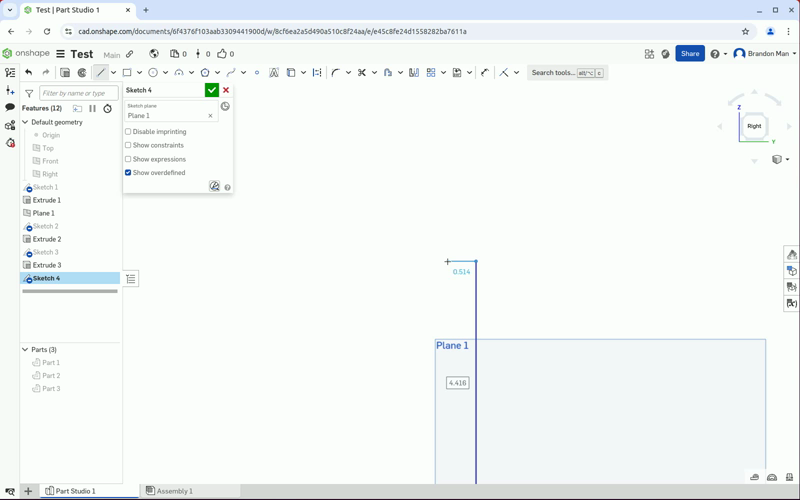
scroll(-6)
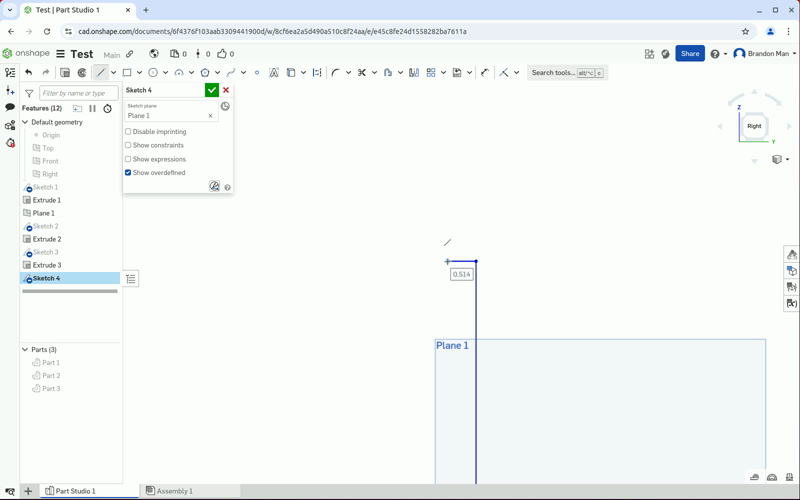
scroll(-6)
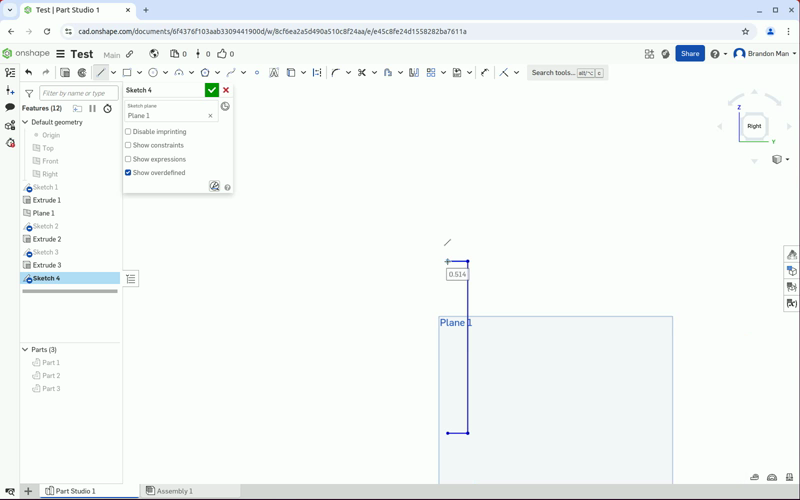
scroll(-6)
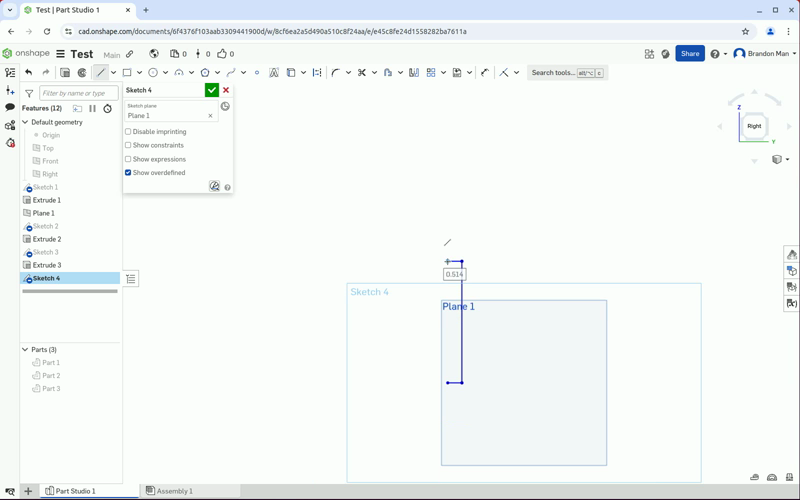
scroll(-6)
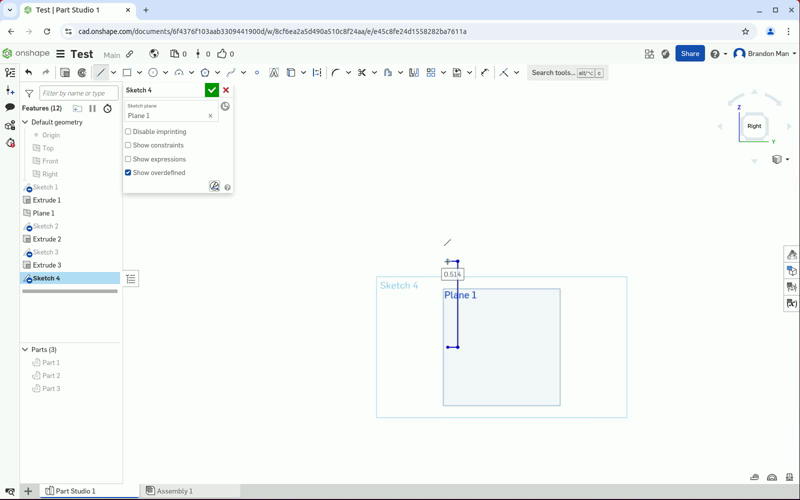
scroll(-6)
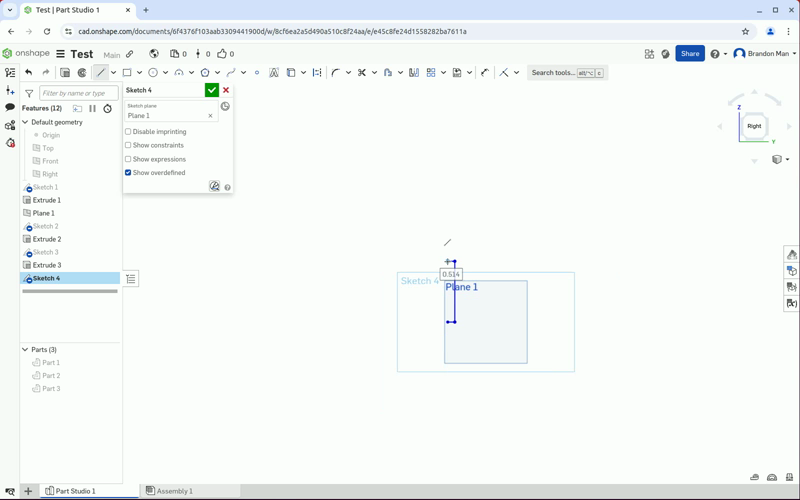
scroll(-6)
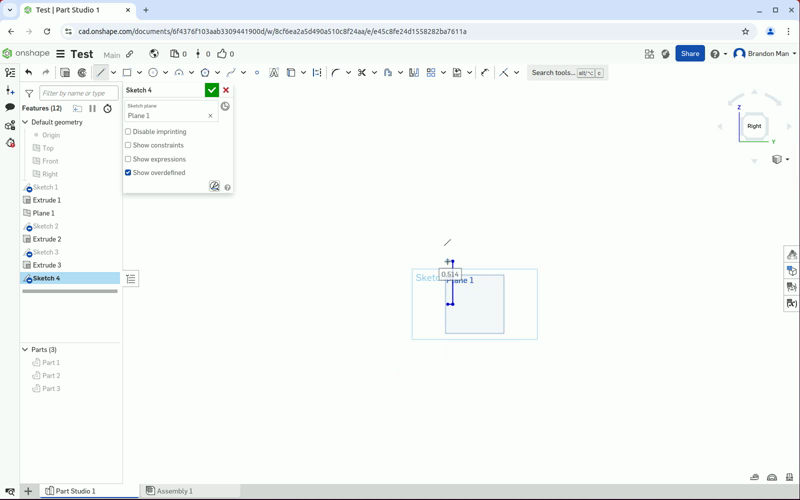
scroll(-6)
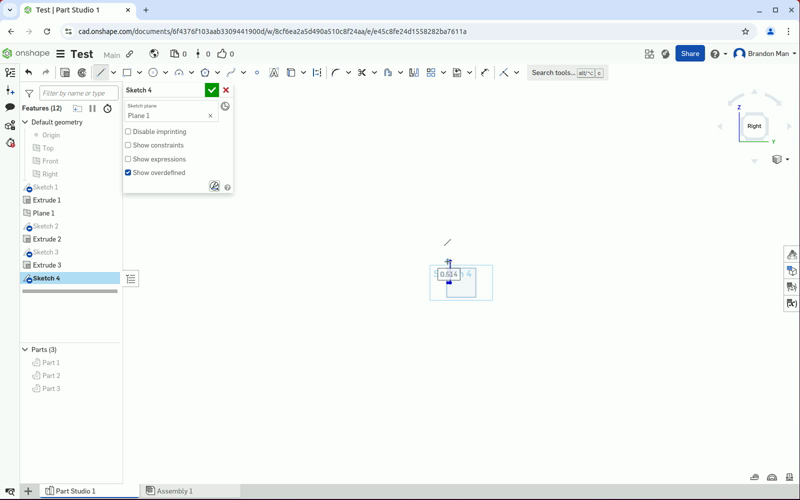
key_up(shift)
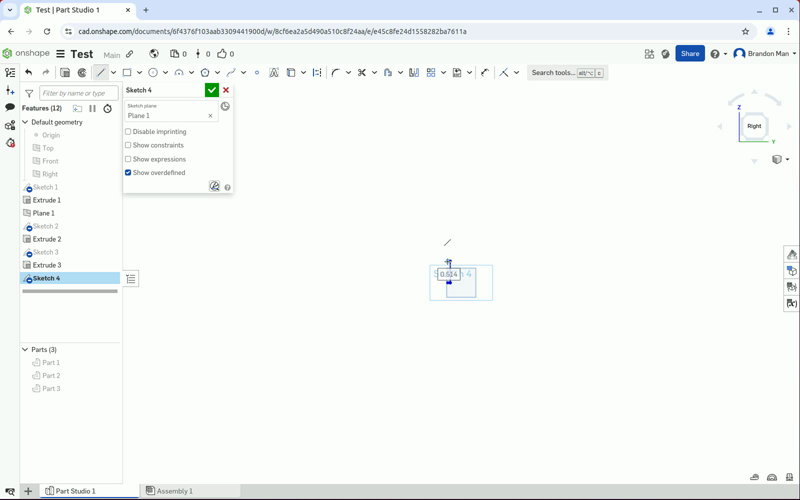
mouse_move(477, 261)
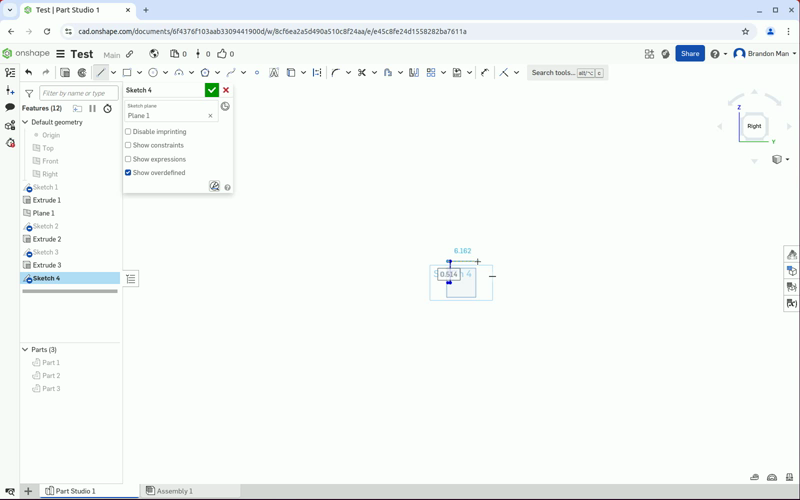
key_down(shift)
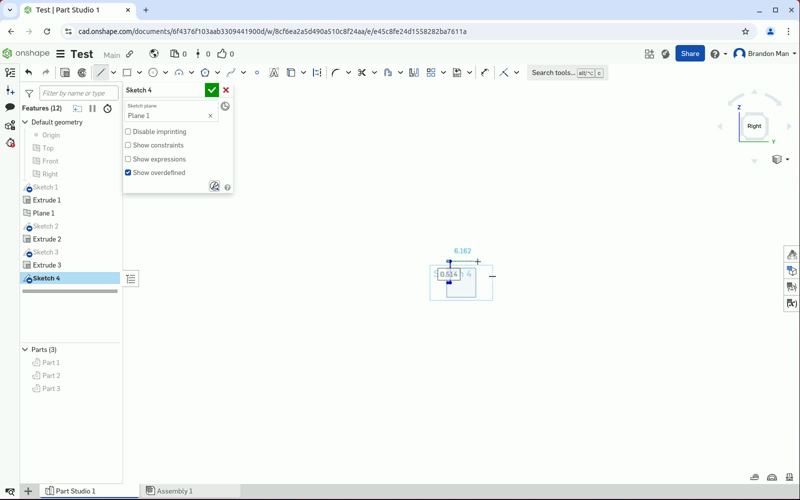
mouse_move(447, 282)
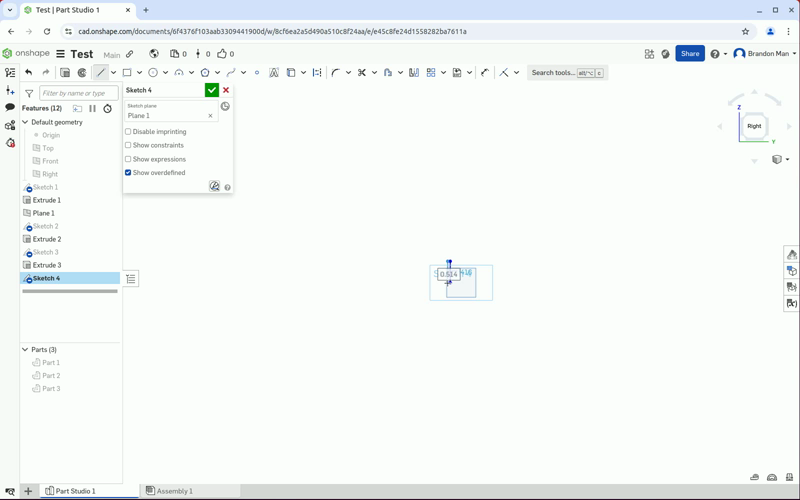
scroll(6)
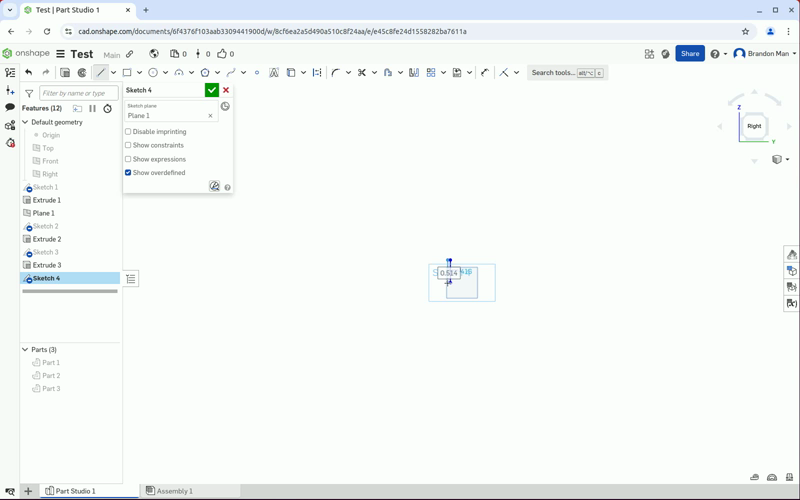
scroll(6)
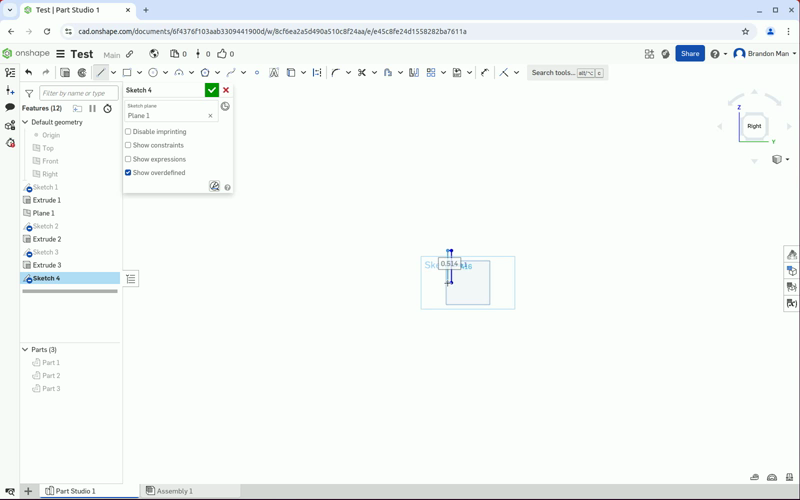
scroll(6)
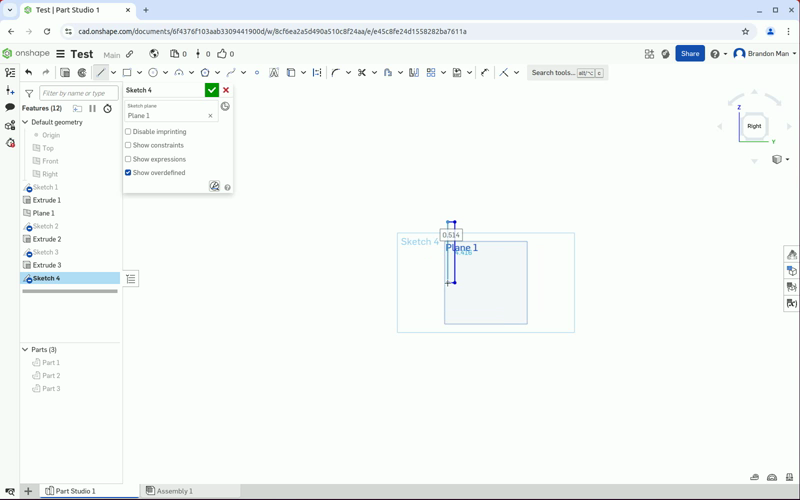
scroll(6)
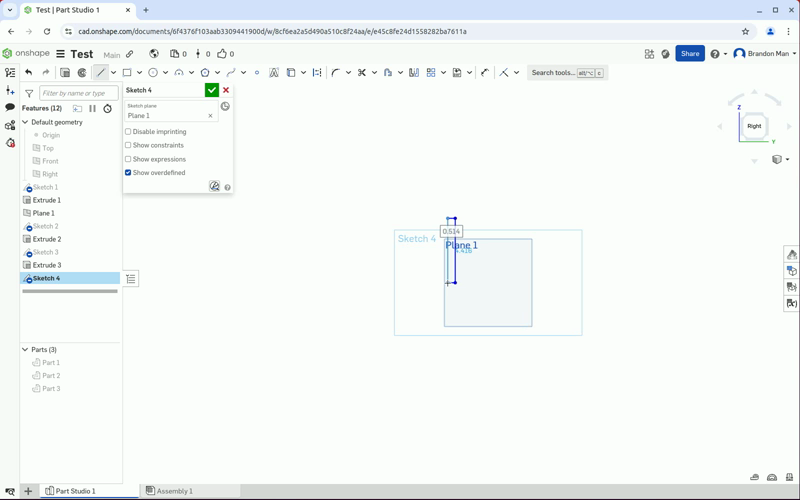
scroll(6)
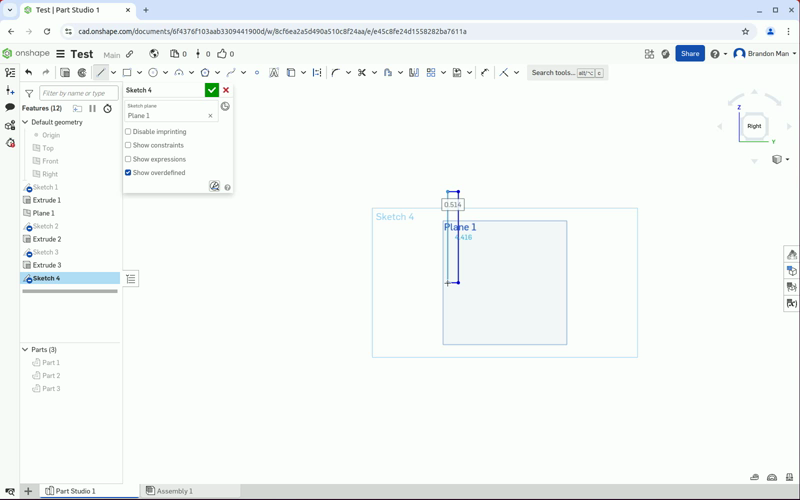
scroll(6)
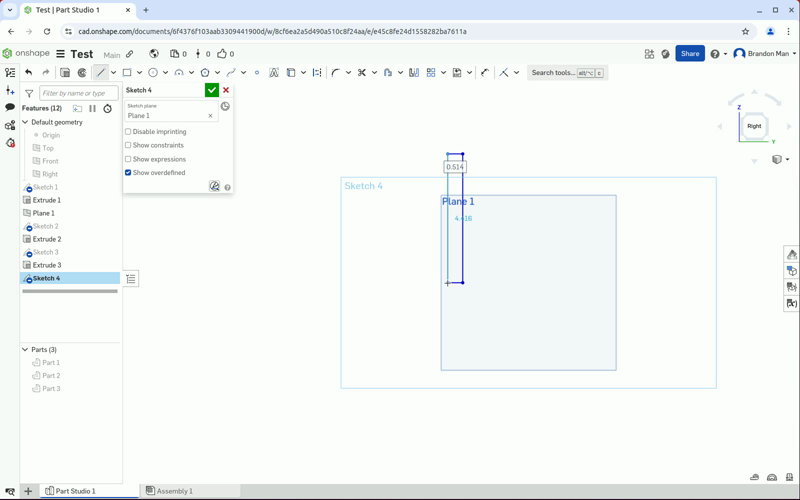
scroll(6)
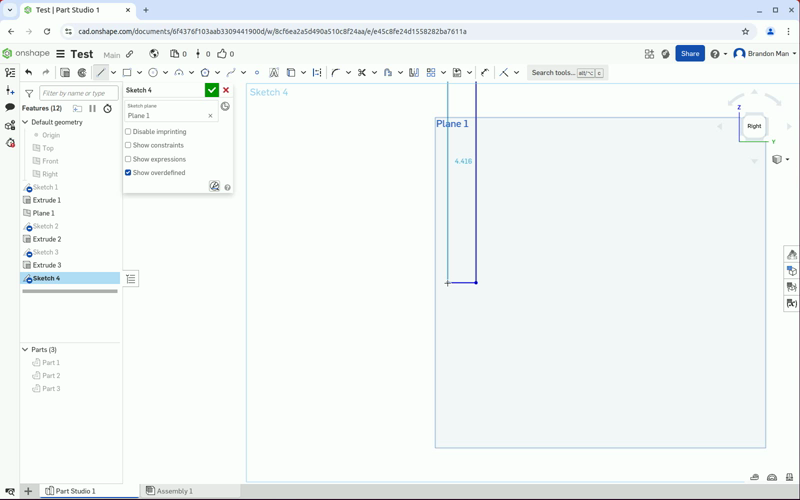
key_up(shift)
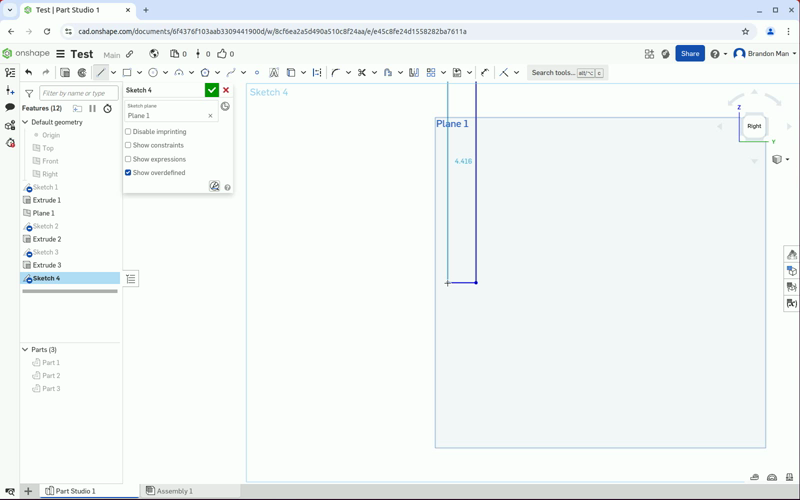
click(447, 282)
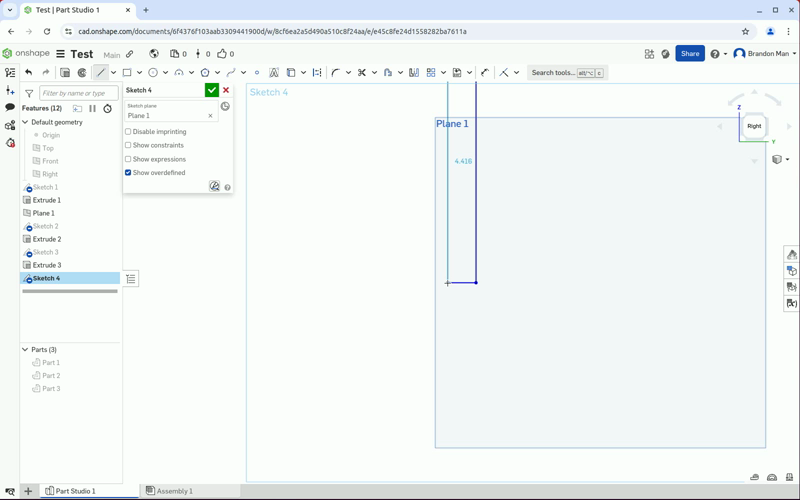
scroll(-6)
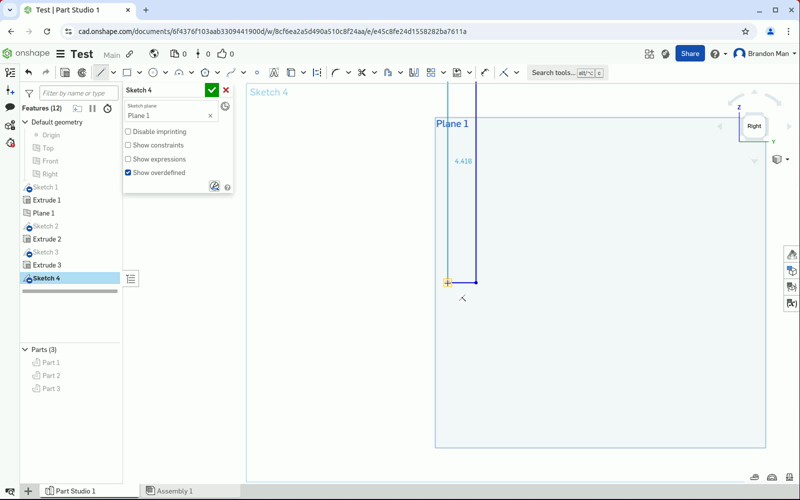
scroll(-6)
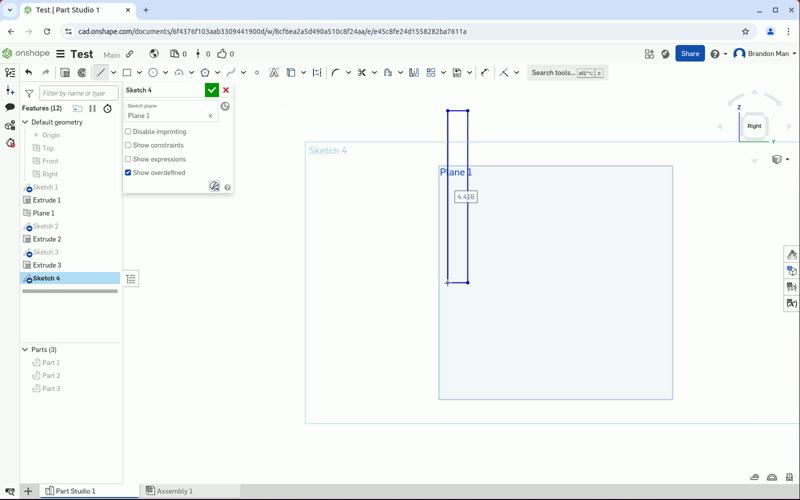
scroll(-6)
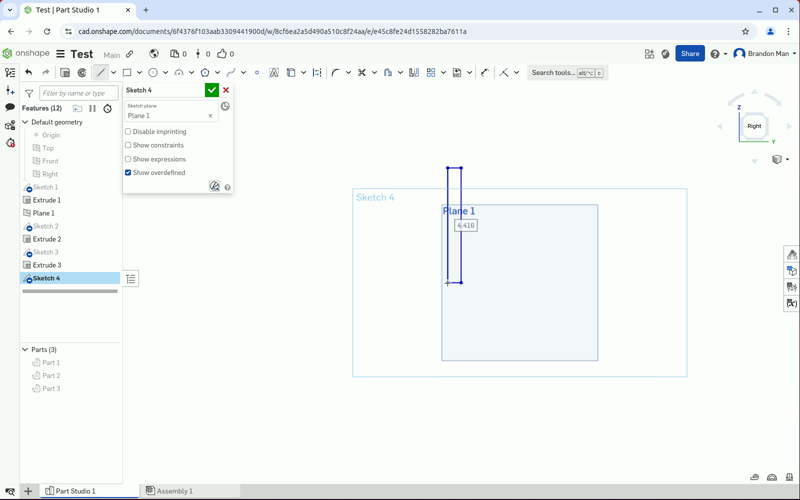
scroll(-6)
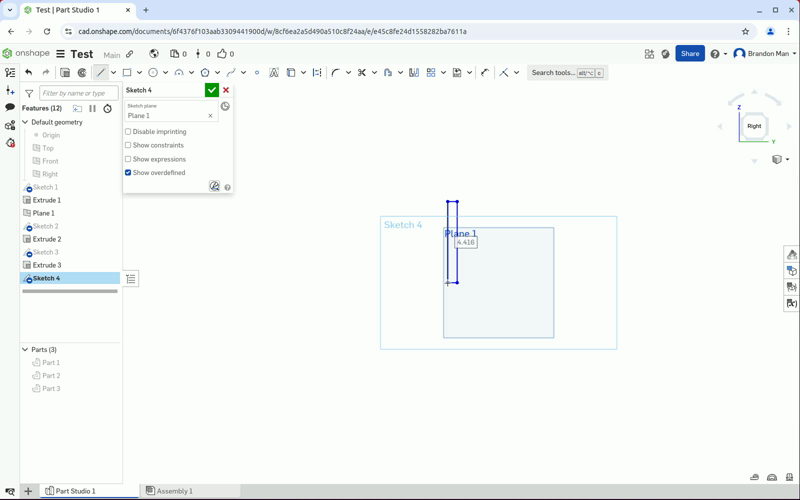
scroll(-6)
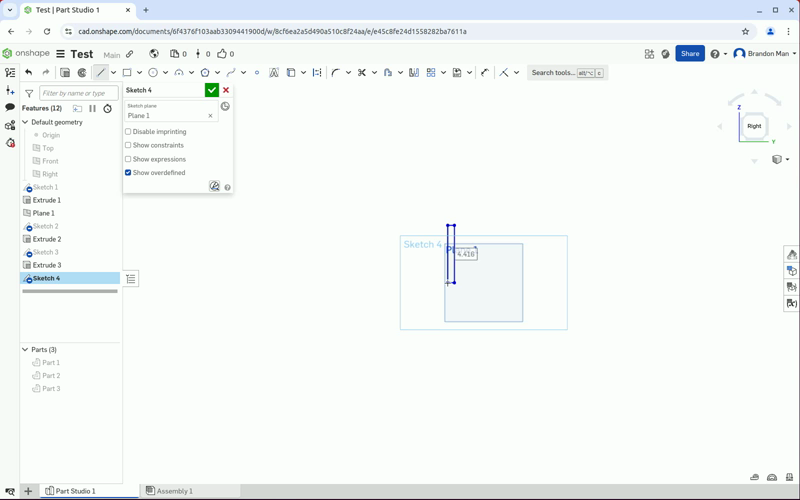
scroll(-6)
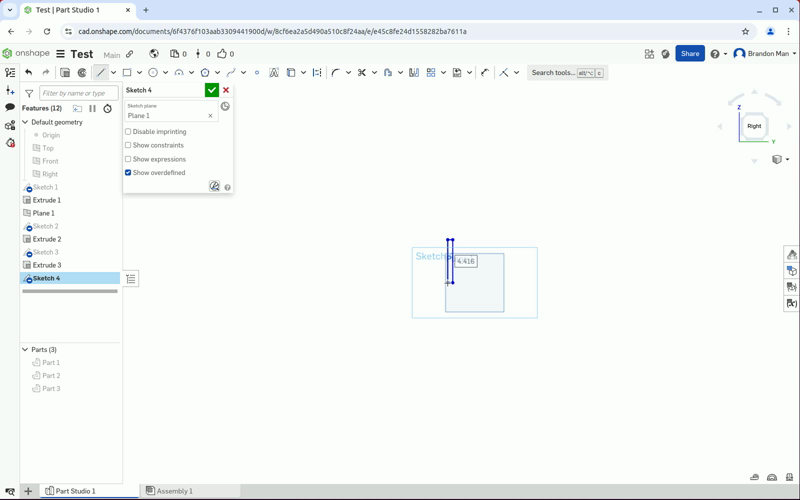
scroll(-6)
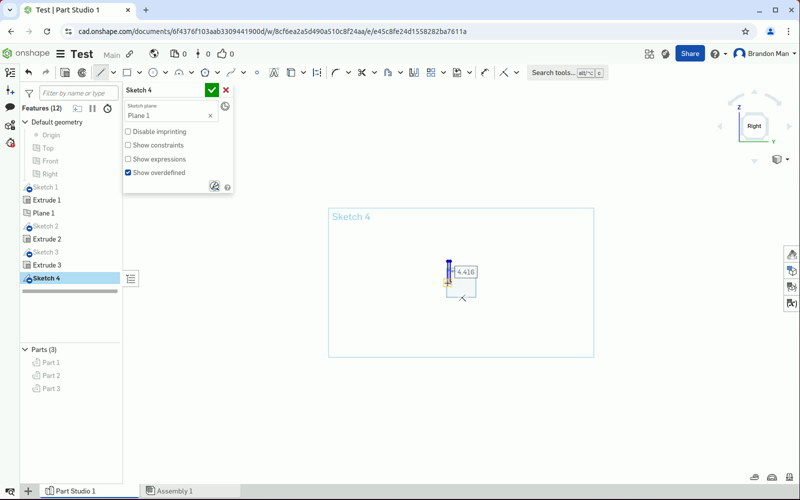
key(esc)
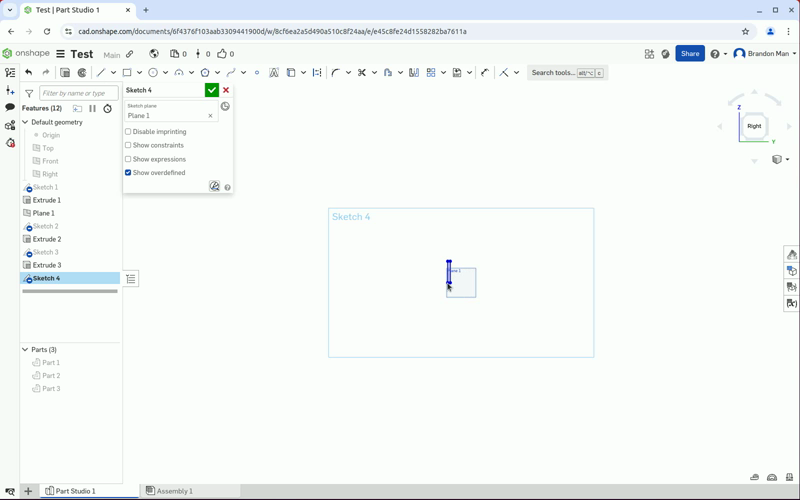
mouse_move(449, 267)
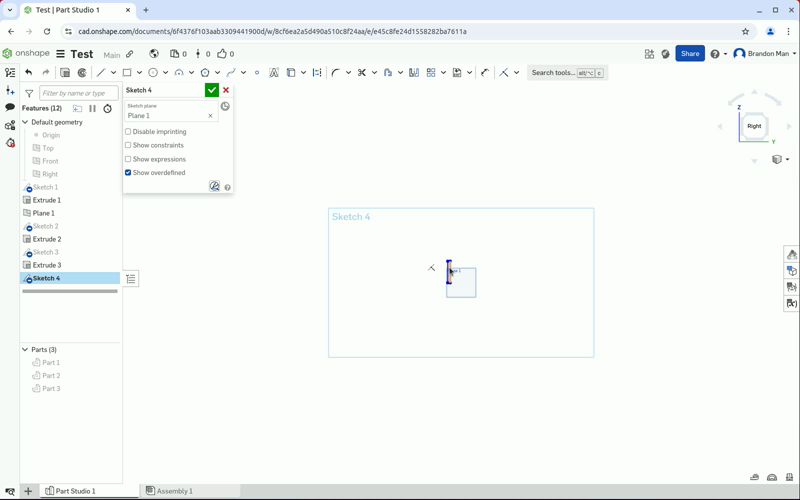
scroll(6)
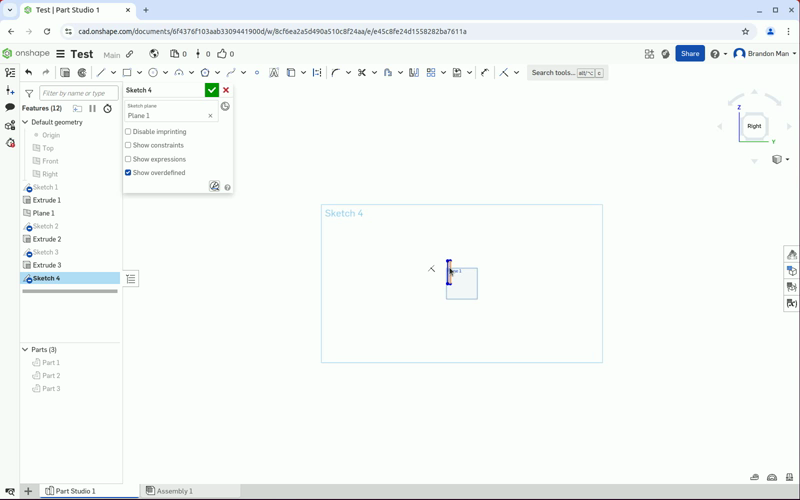
scroll(6)
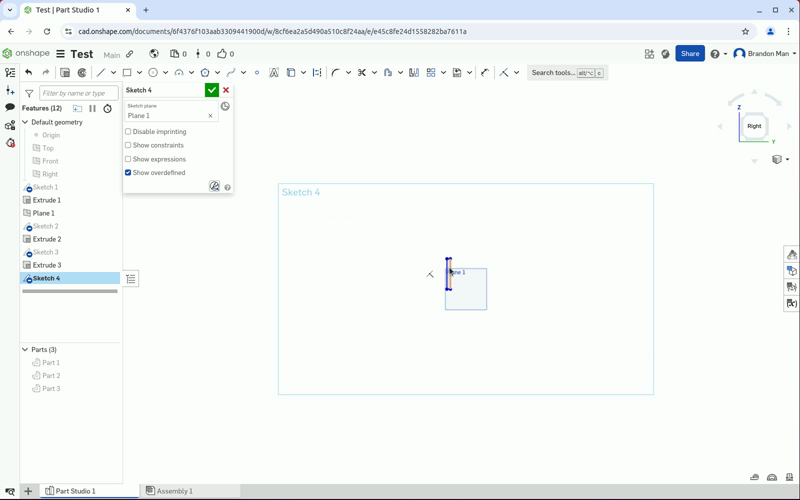
scroll(6)
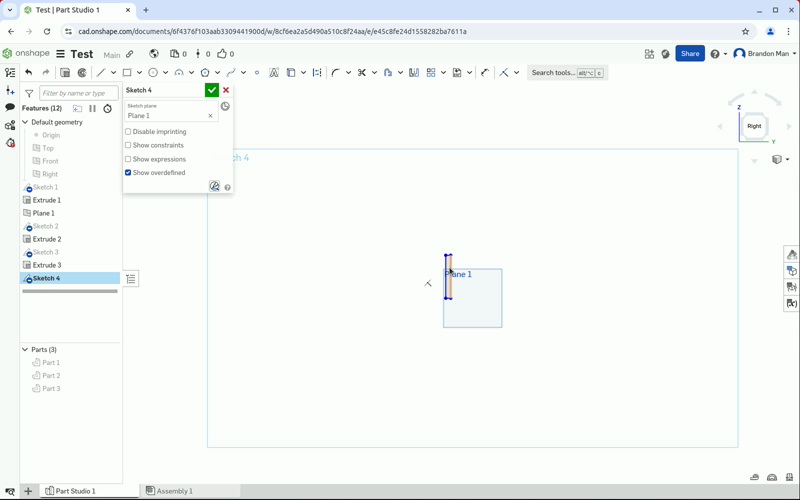
scroll(6)
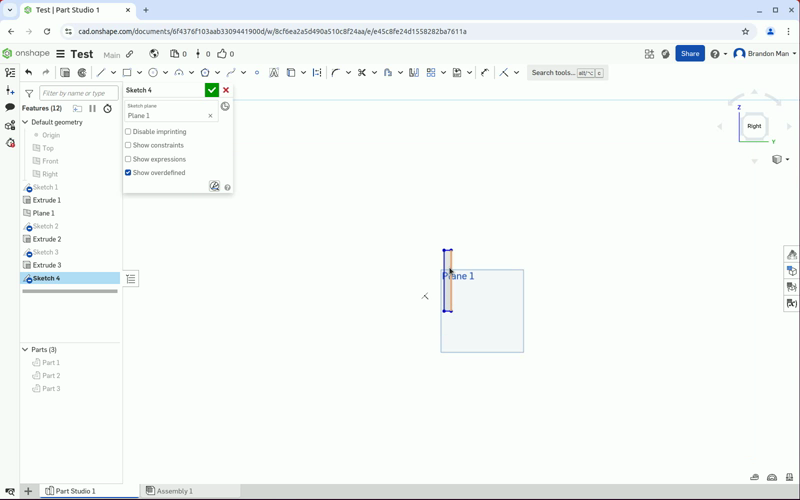
scroll(6)
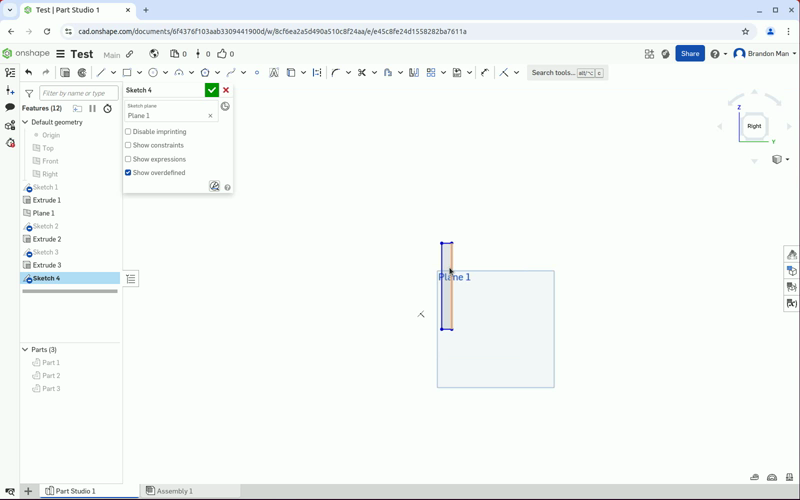
scroll(6)
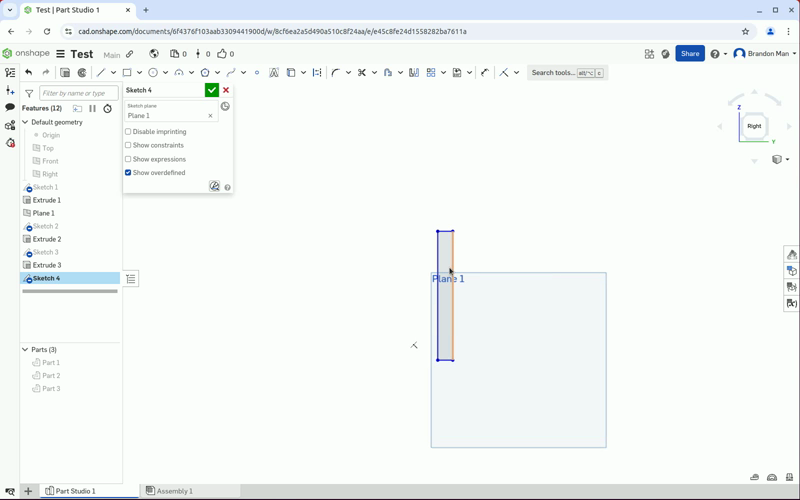
scroll(6)
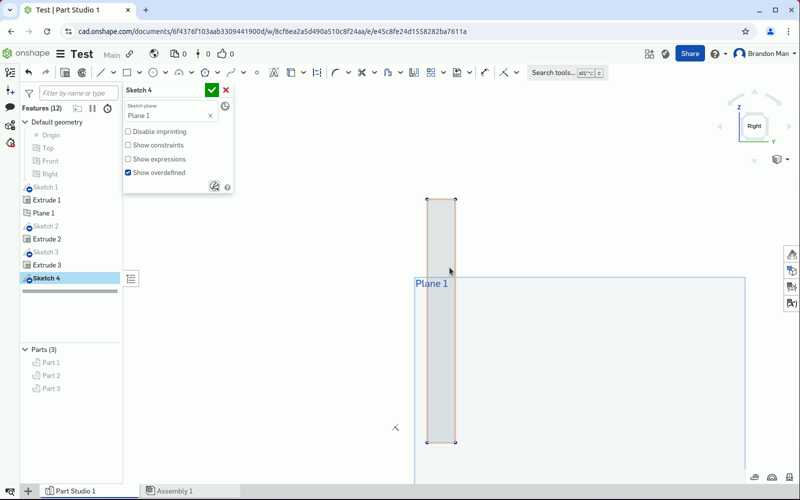
click(449, 267)
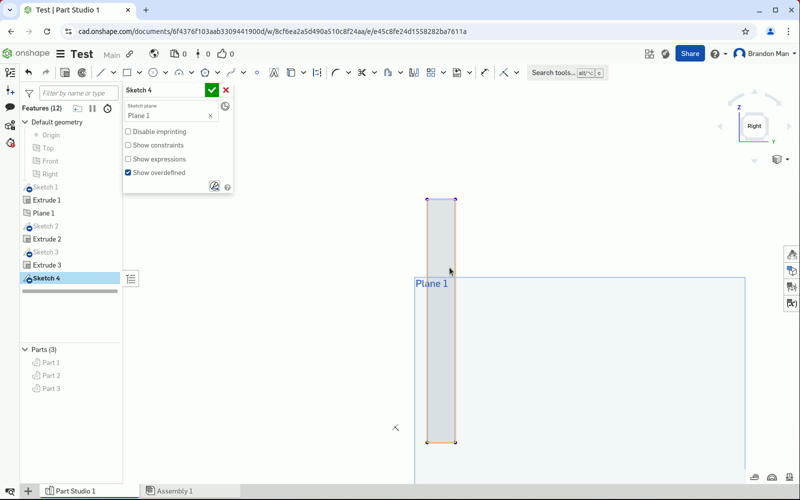
scroll(-6)
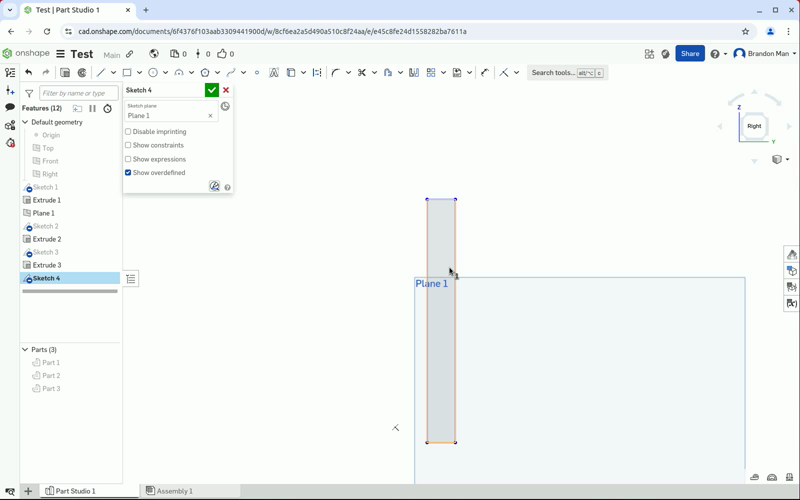
scroll(-6)
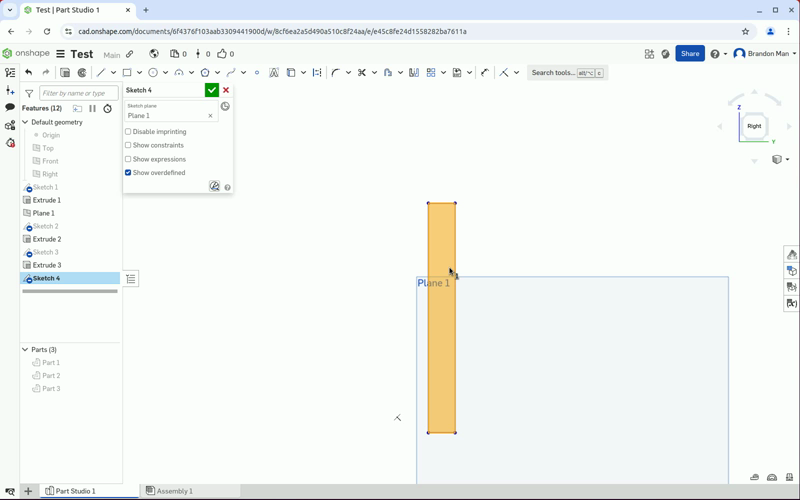
scroll(-6)
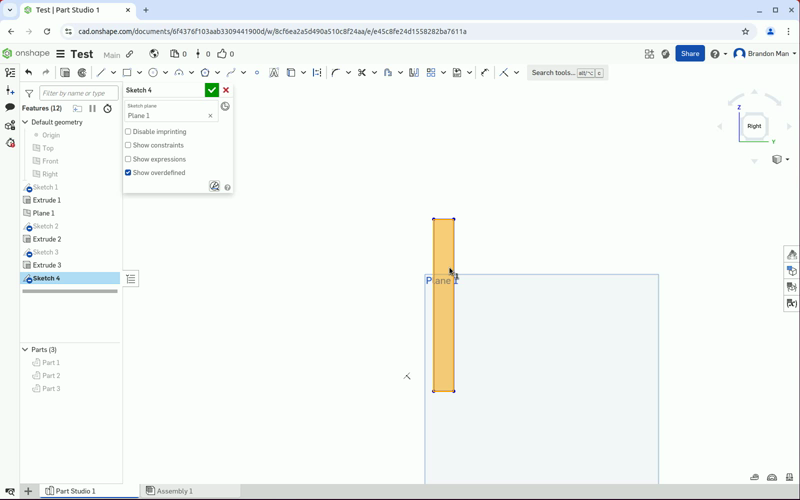
scroll(-6)
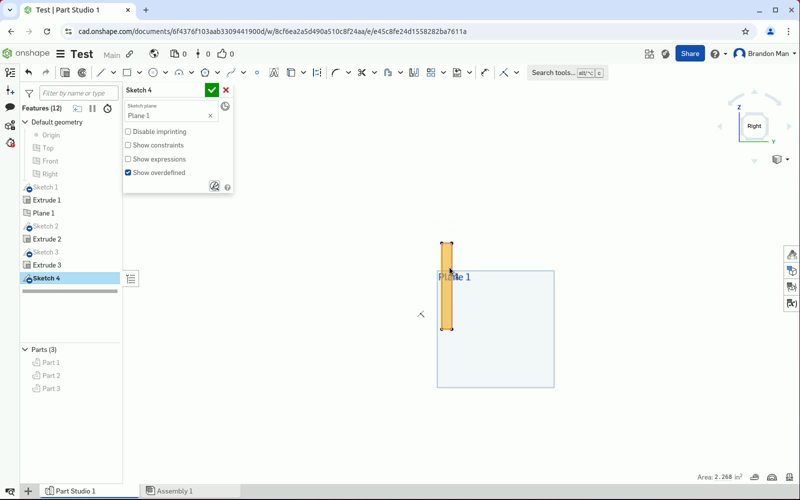
scroll(-6)
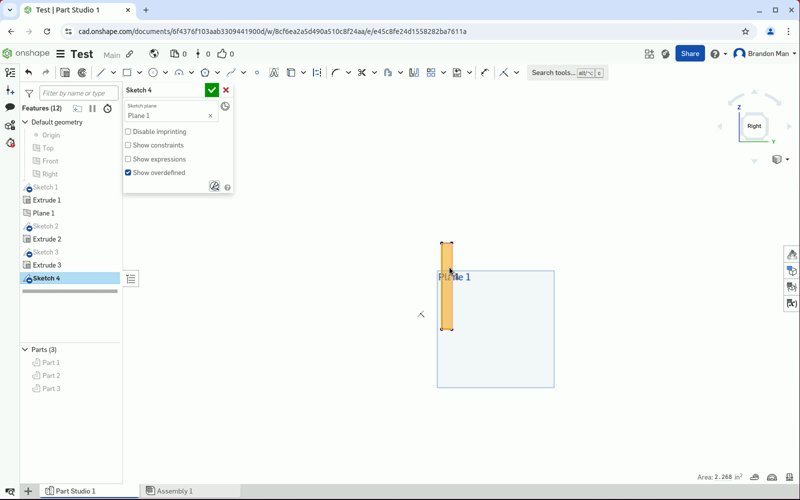
scroll(-6)
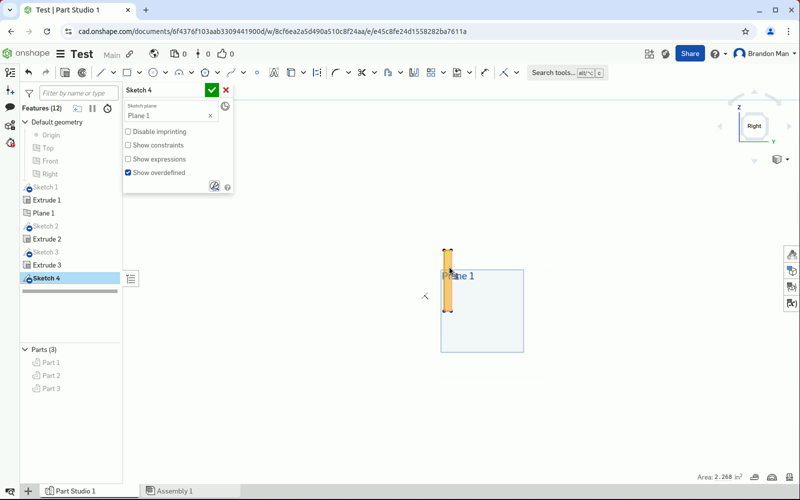
scroll(-6)
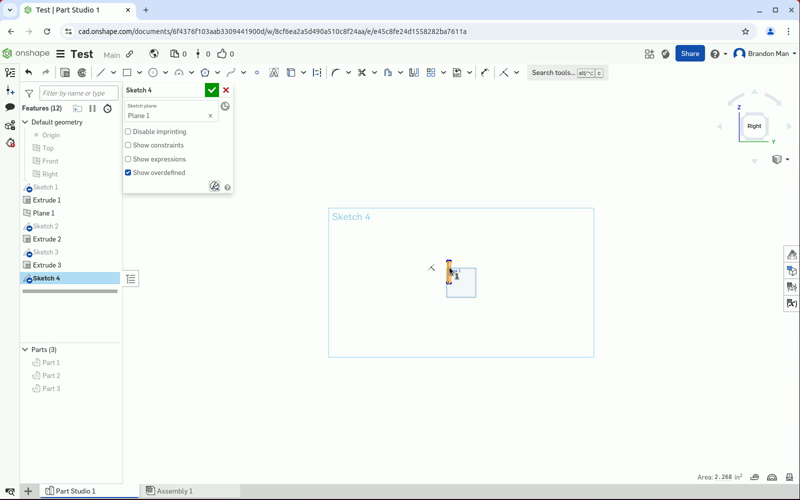
mouse_move(73, 352)
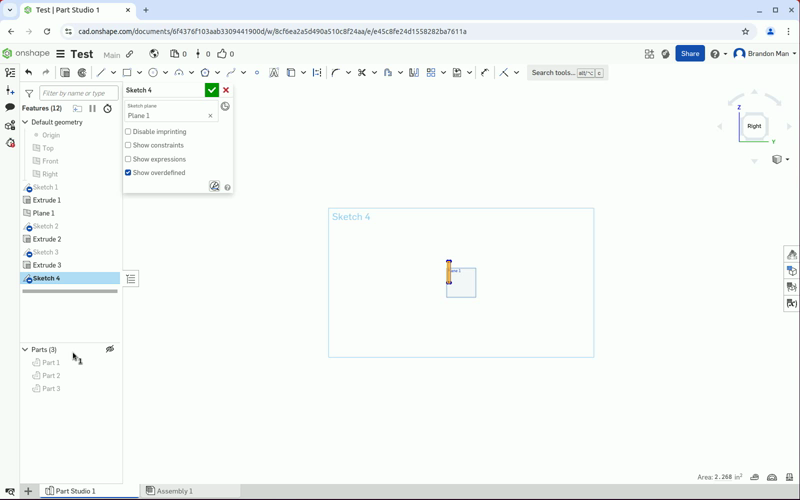
key(shift+y)
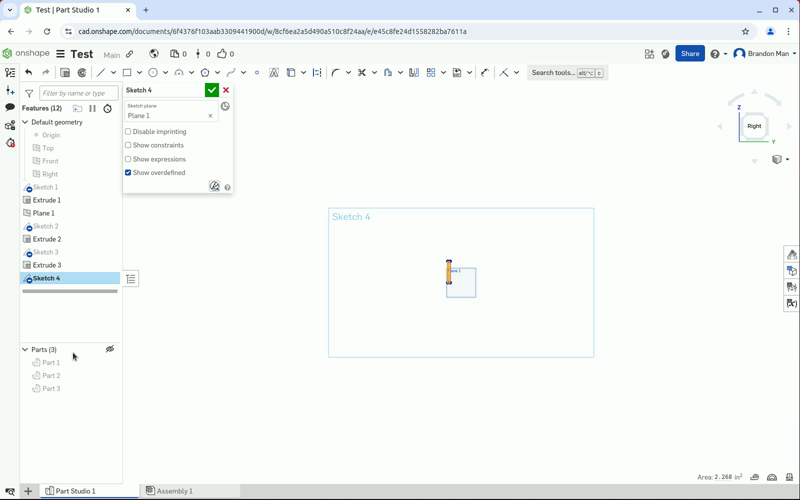
key(shift+e)
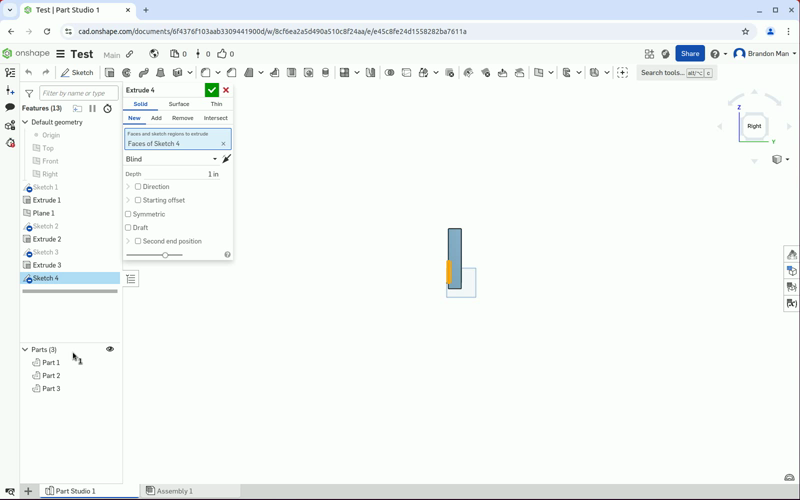
mouse_move(143, 106)
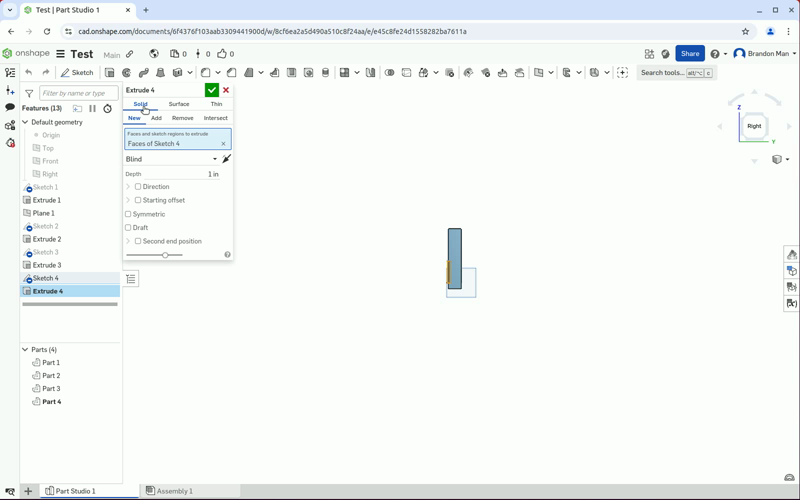
click(143, 106)
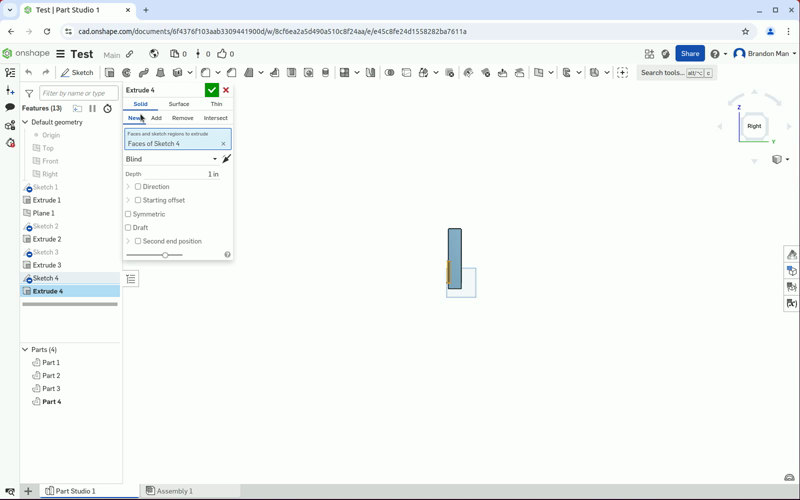
mouse_move(137, 120)
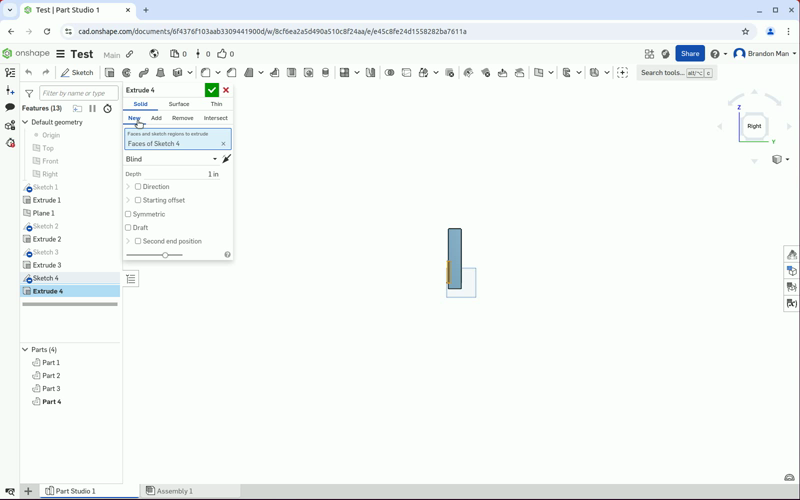
click(137, 120)
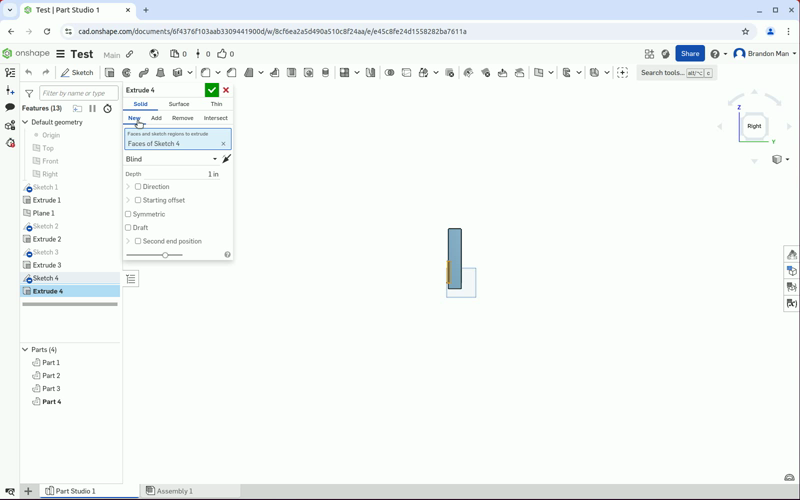
key(tab, 4)
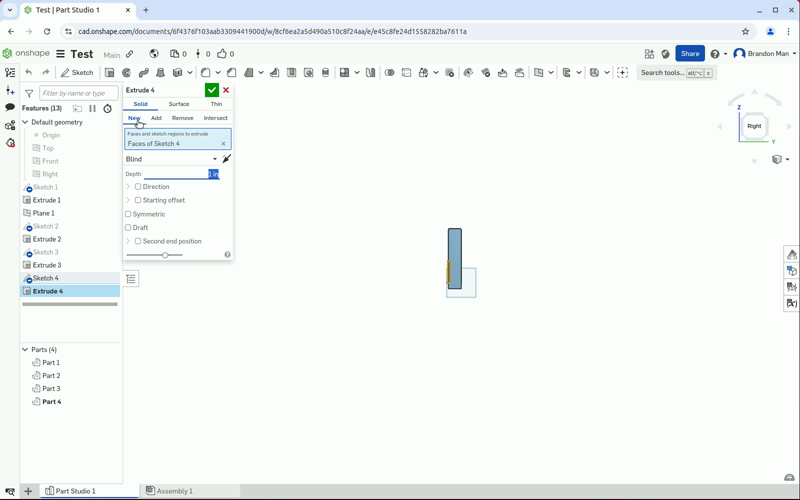
text(0.241)
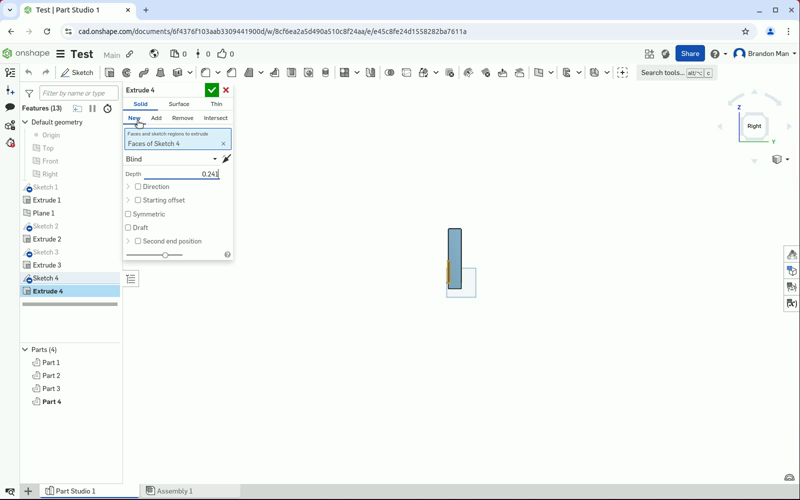
key(enter)
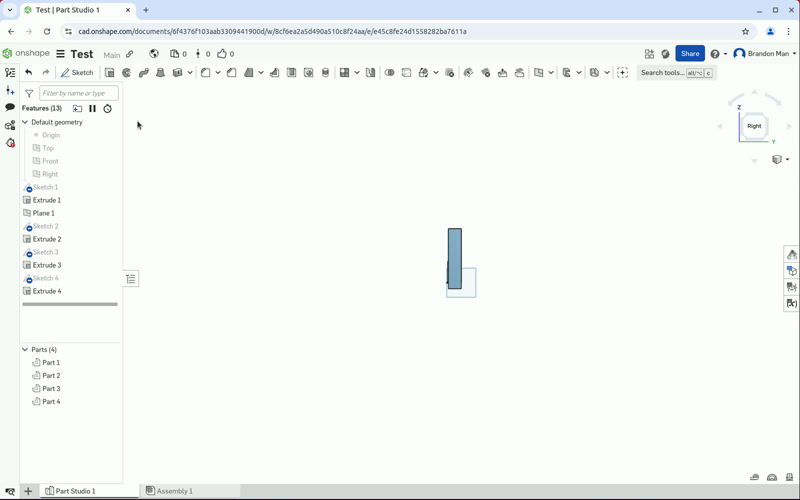
key(shift+h)
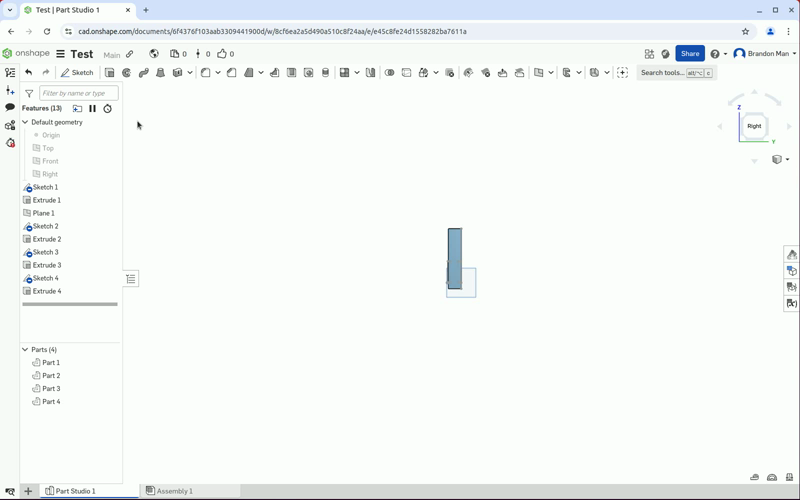
key(shift+h)
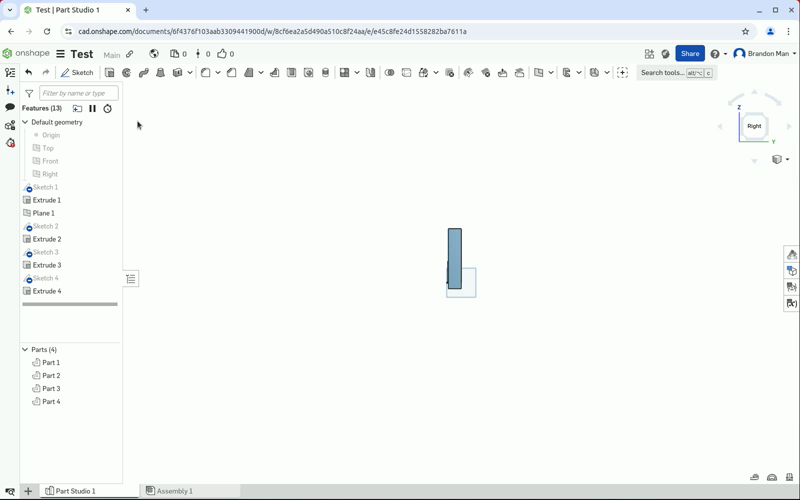
mouse_move(73, 189)
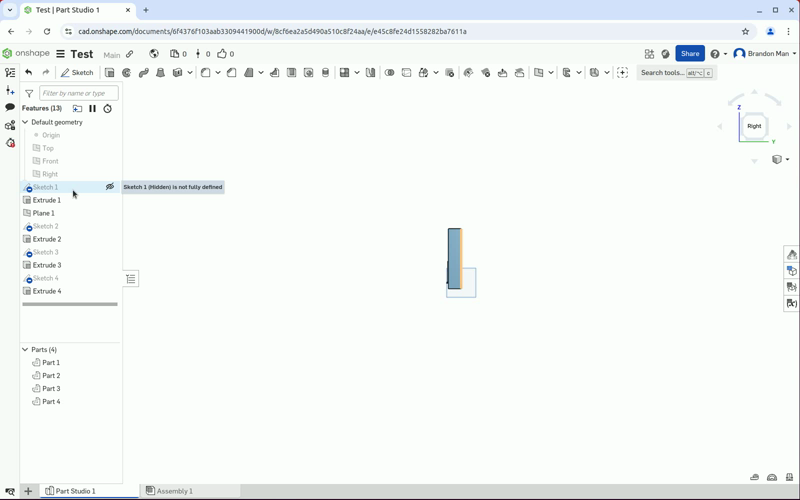
click(73, 189)
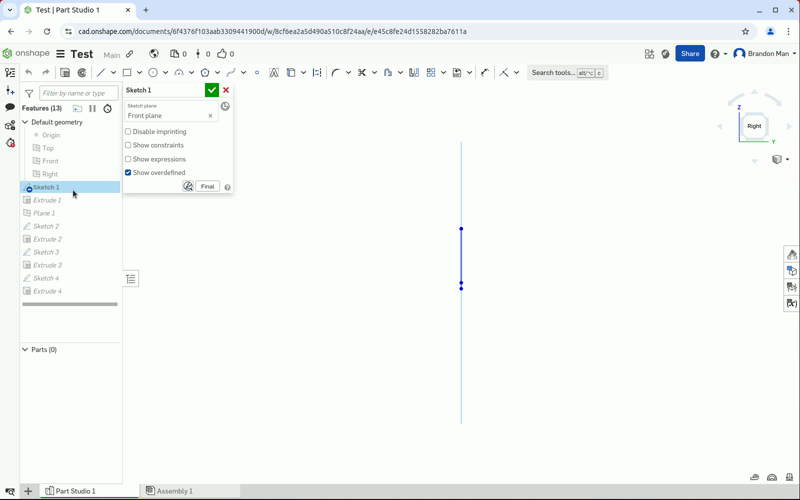
mouse_move(229, 92)
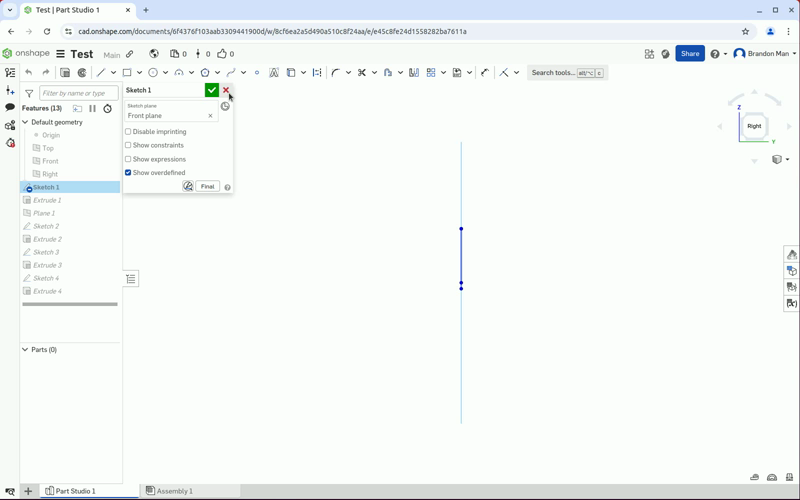
click(229, 92)
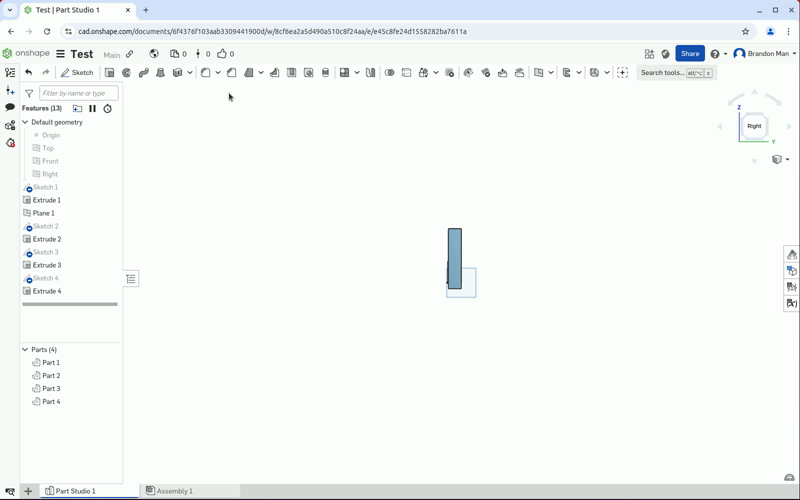
mouse_move(541, 75)
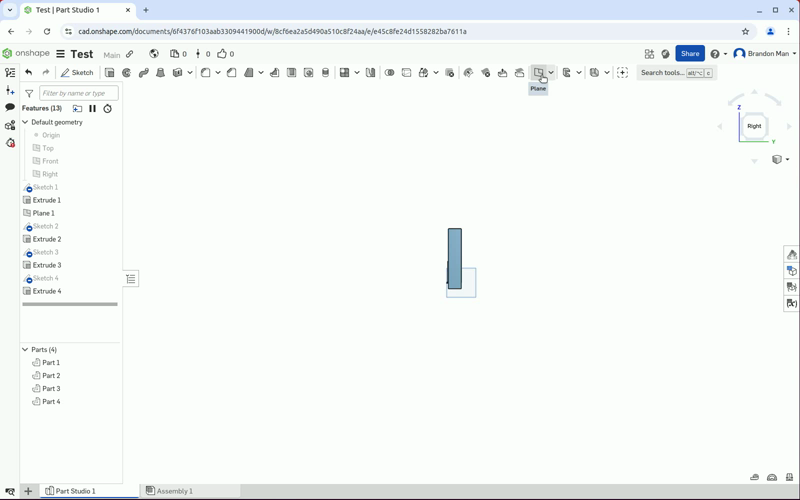
click(541, 75)
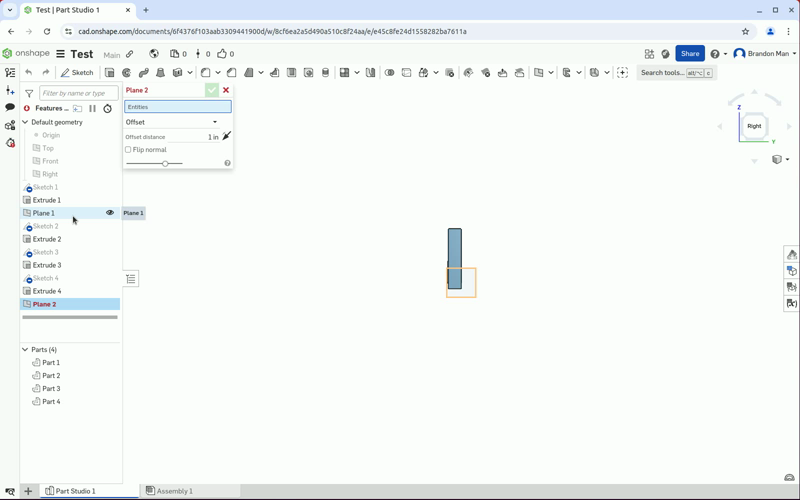
scroll(3)
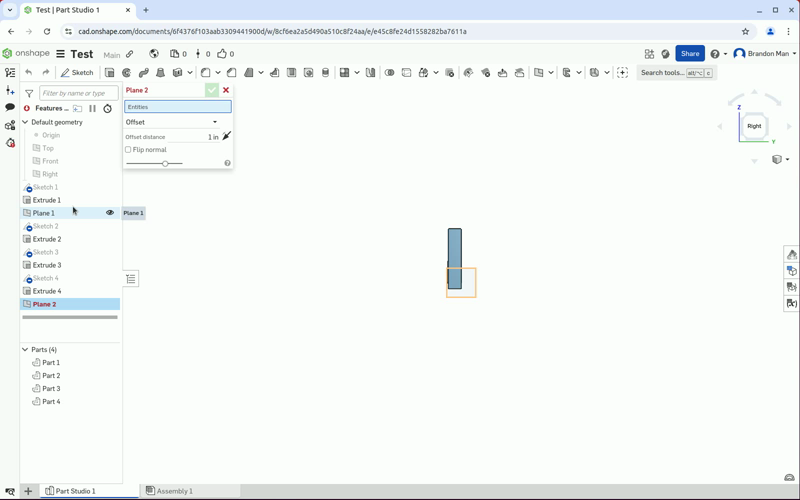
mouse_move(73, 176)
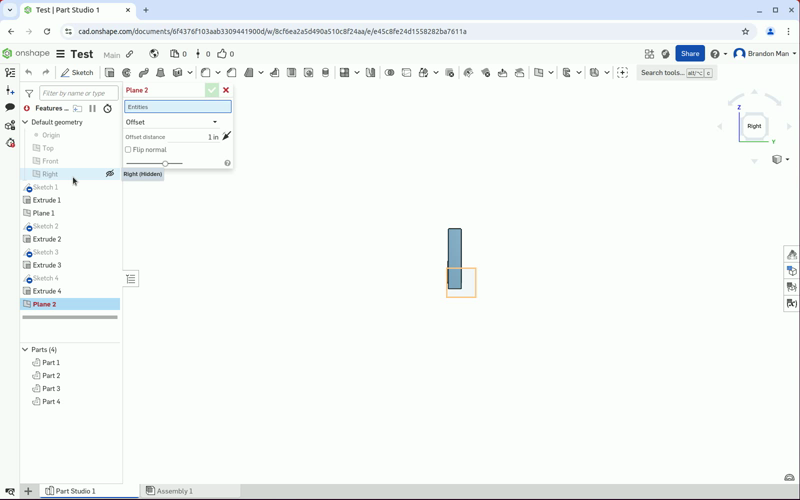
click(73, 176)
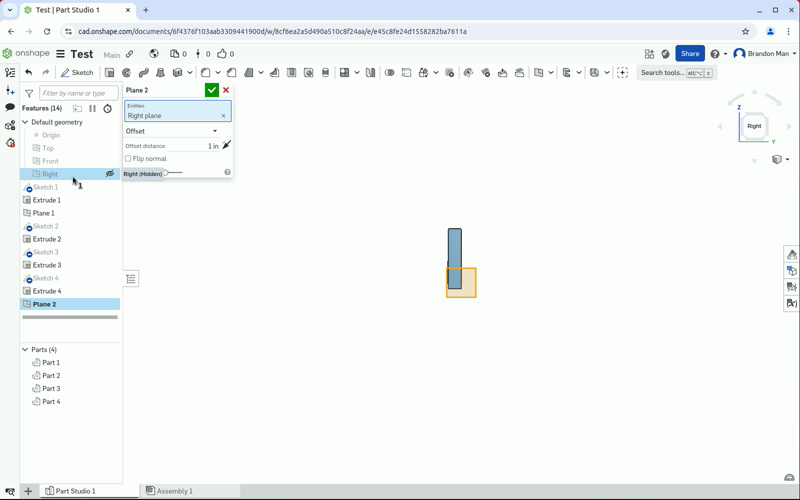
key(tab, 2)
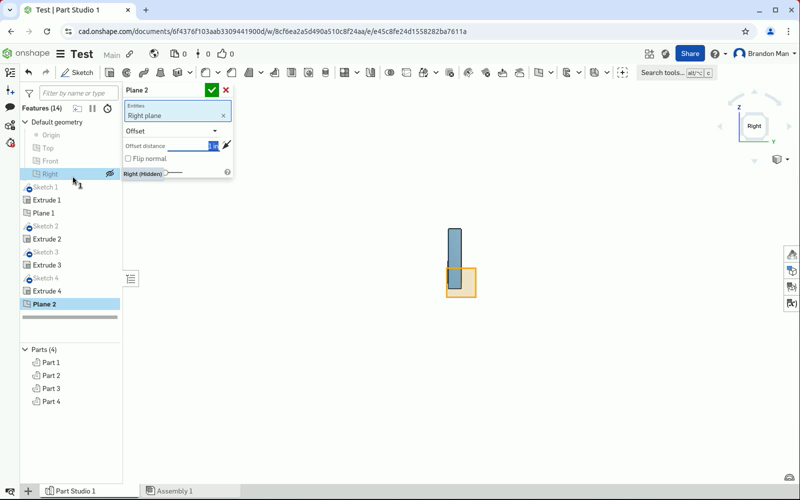
text(21.66)
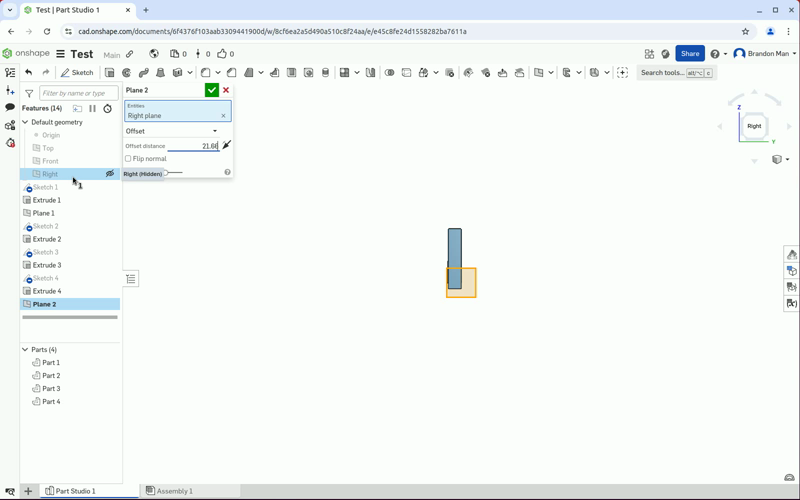
key(enter, 2)
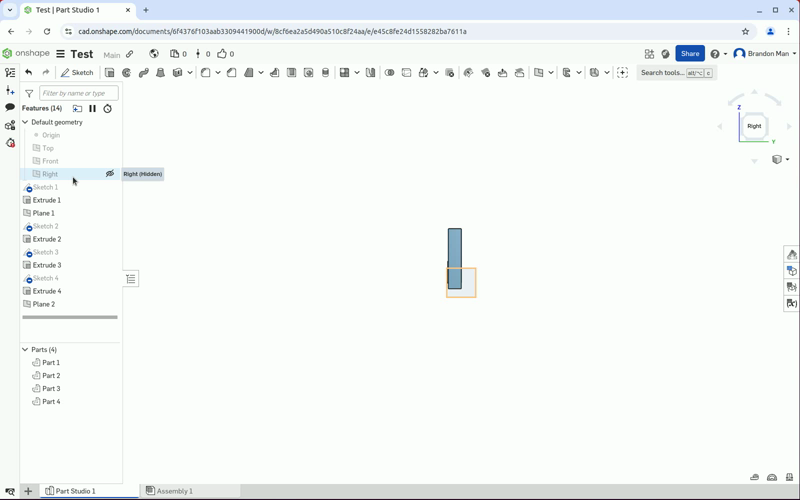
key(shift+s)
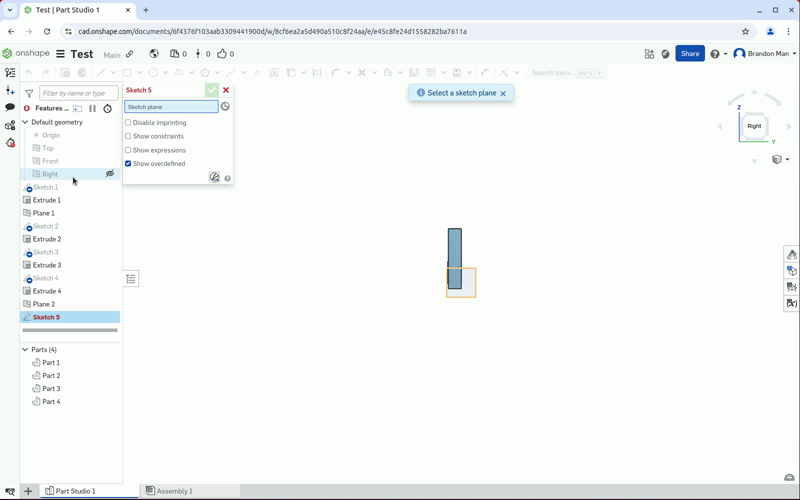
mouse_move(73, 306)
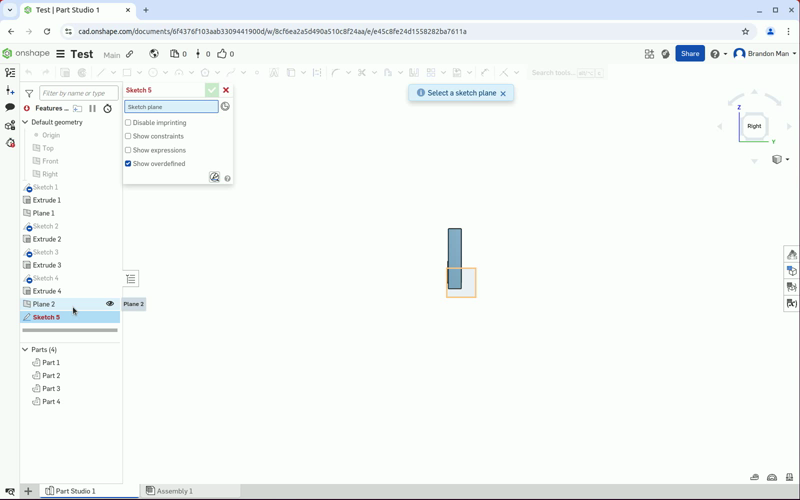
click(73, 306)
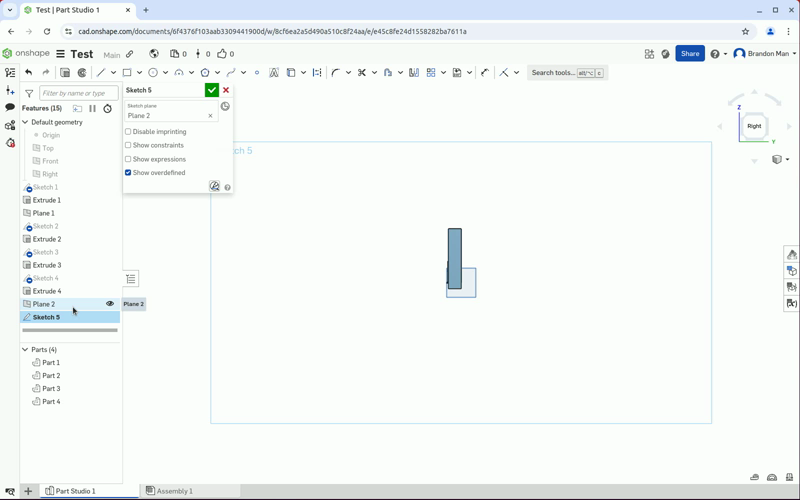
mouse_move(73, 352)
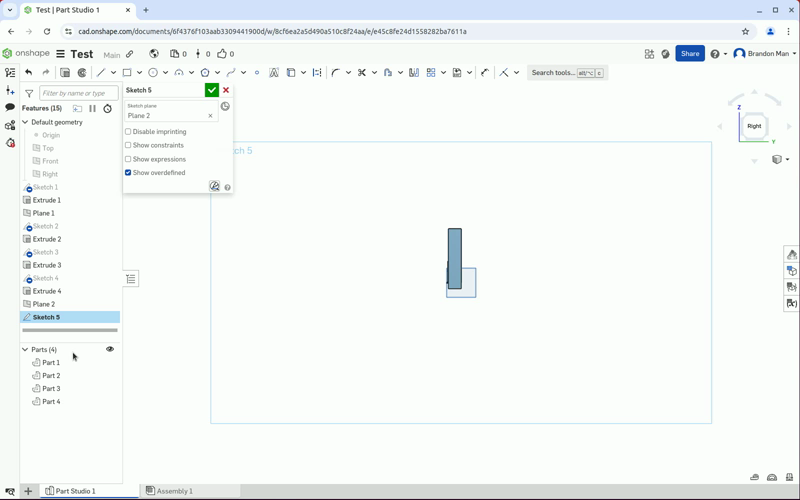
key(y)
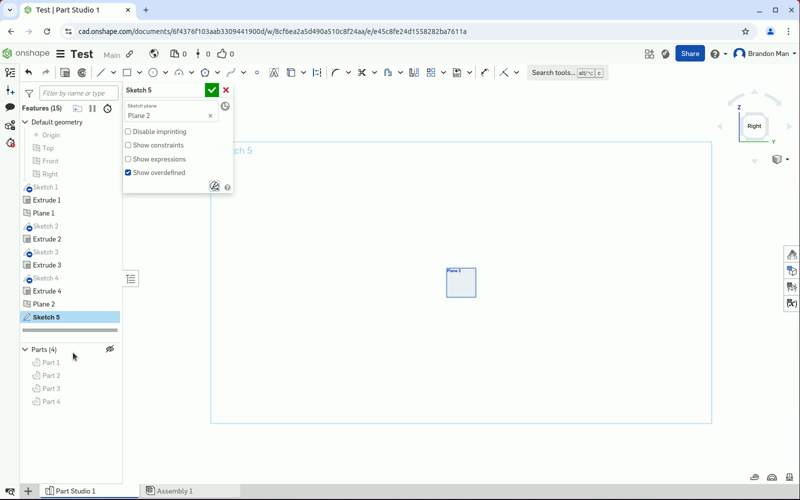
key(c)
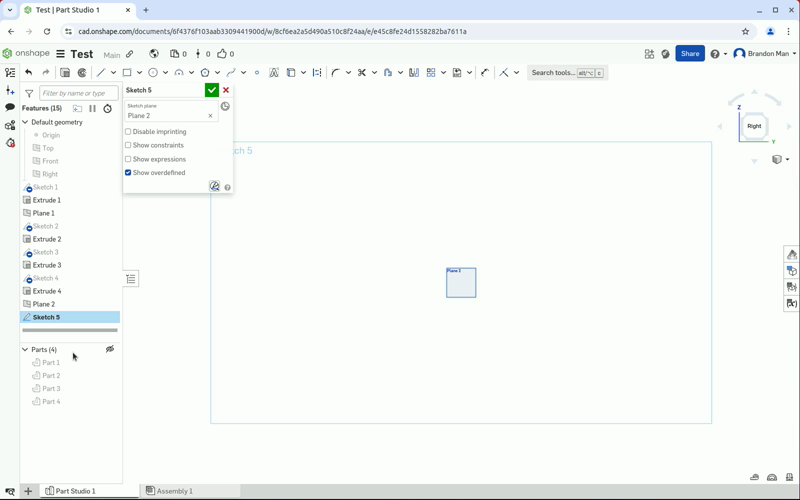
key_down(shift)
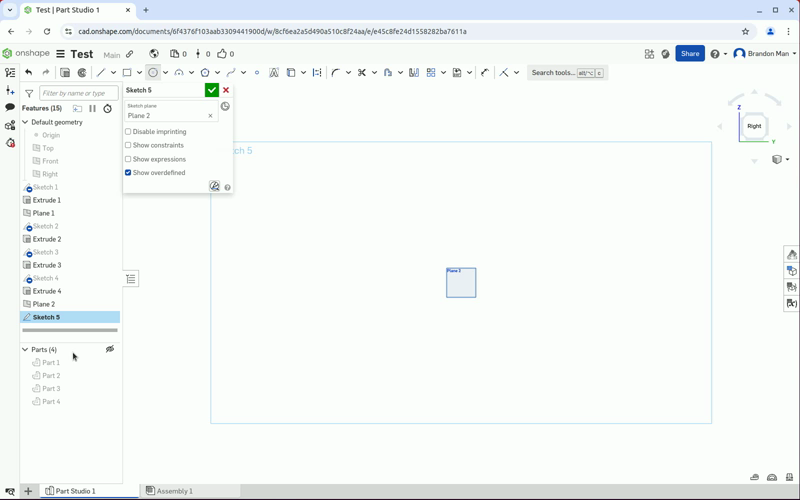
mouse_move(460, 262)
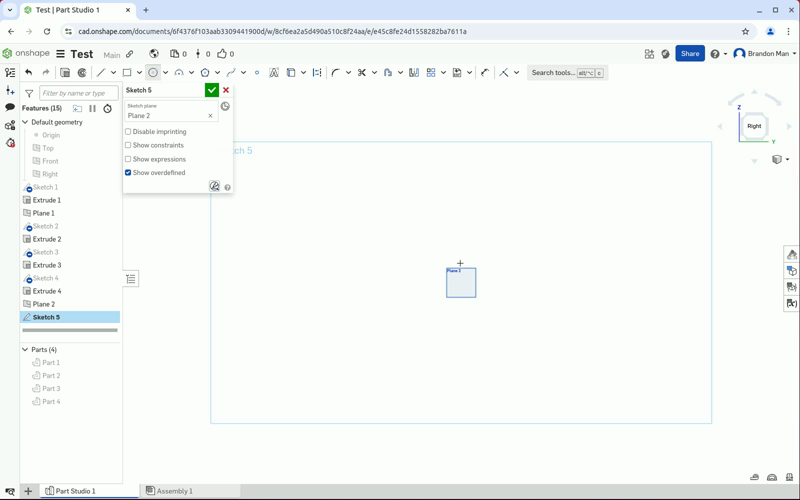
click(460, 262)
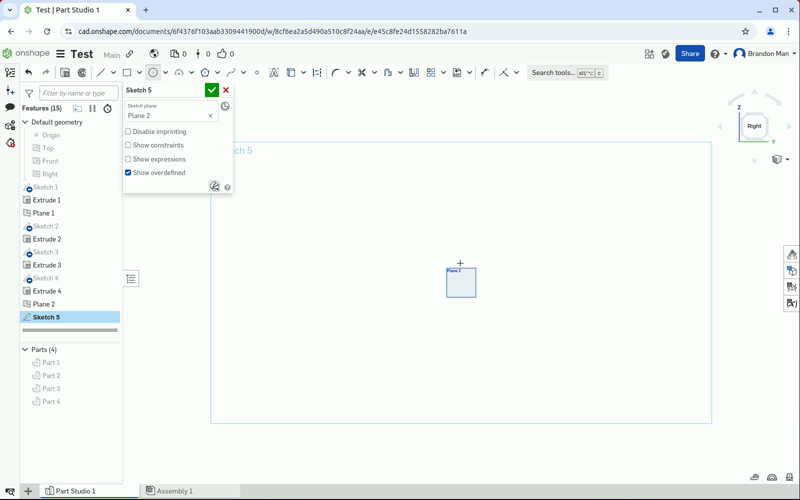
key_up(shift)
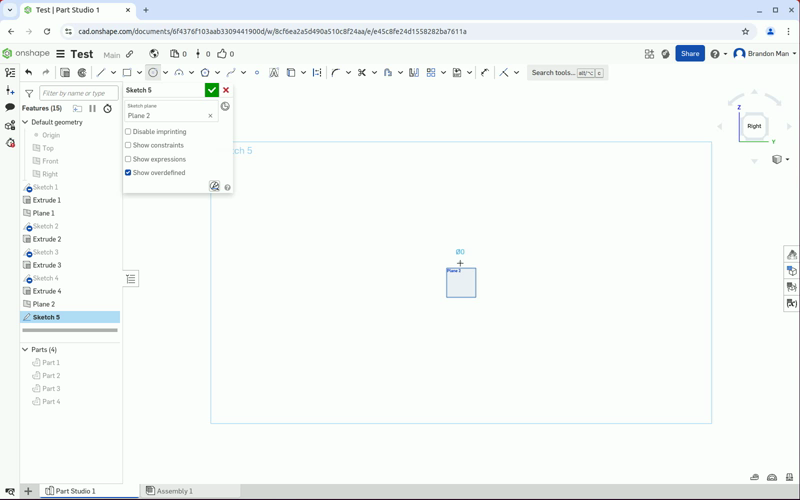
mouse_move(460, 262)
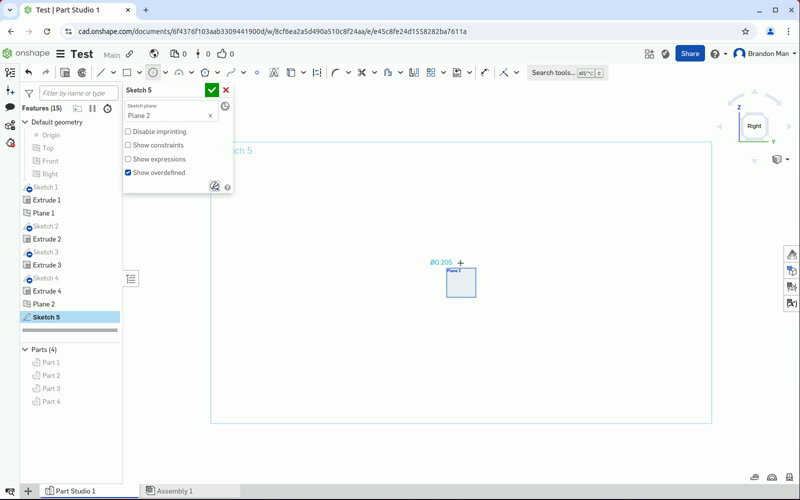
scroll(6)
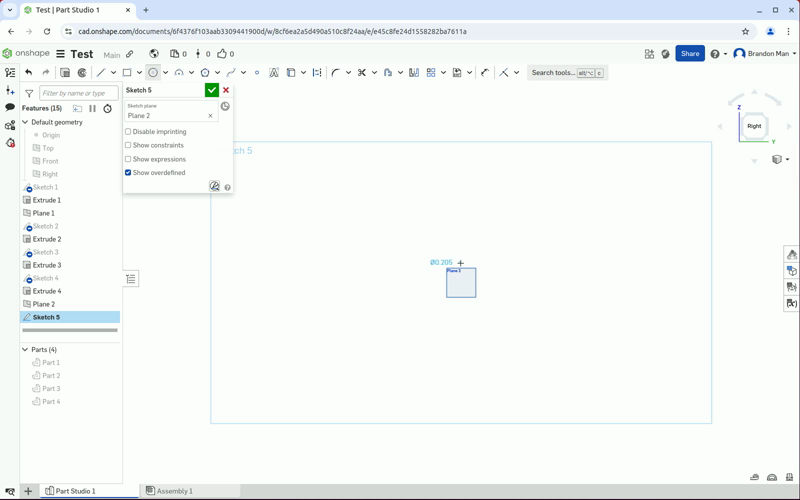
scroll(6)
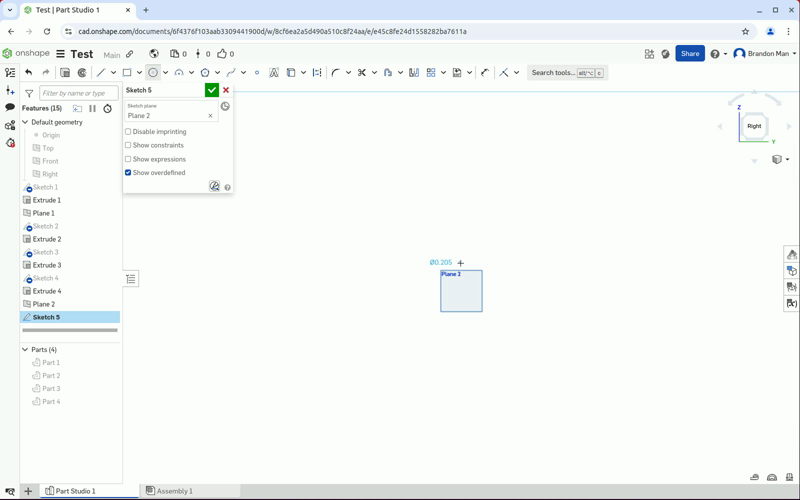
scroll(6)
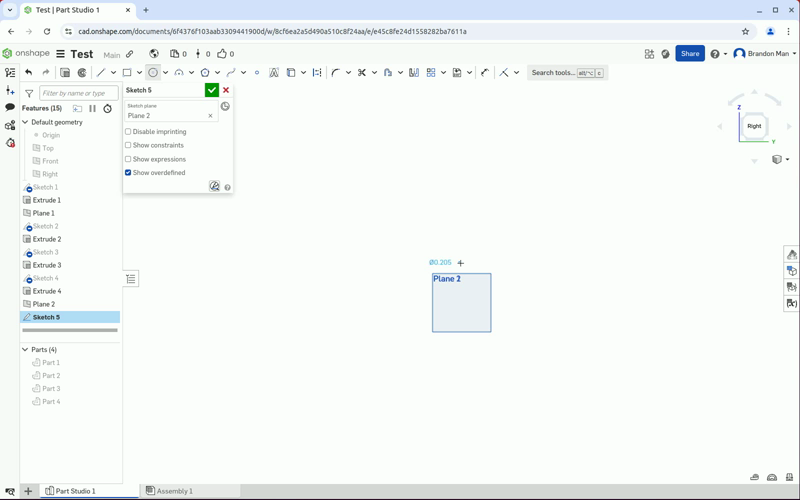
scroll(6)
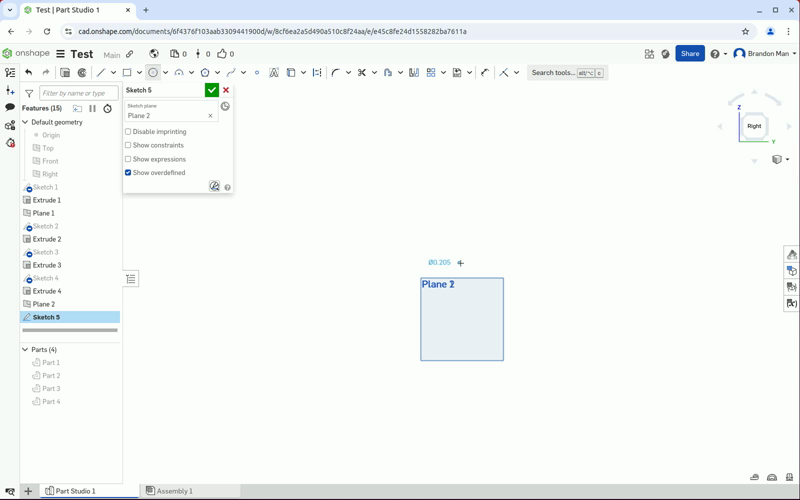
scroll(6)
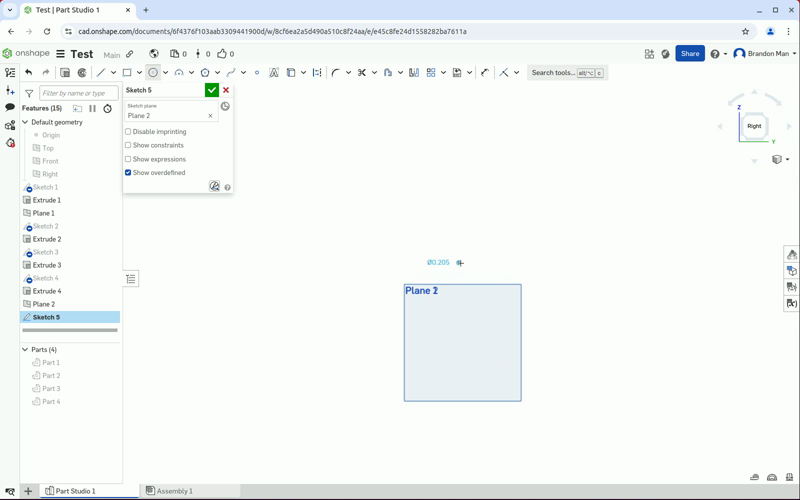
scroll(6)
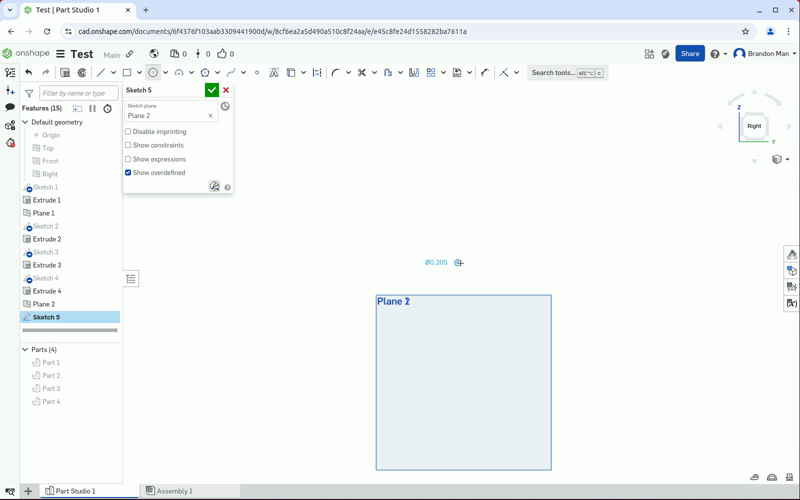
scroll(6)
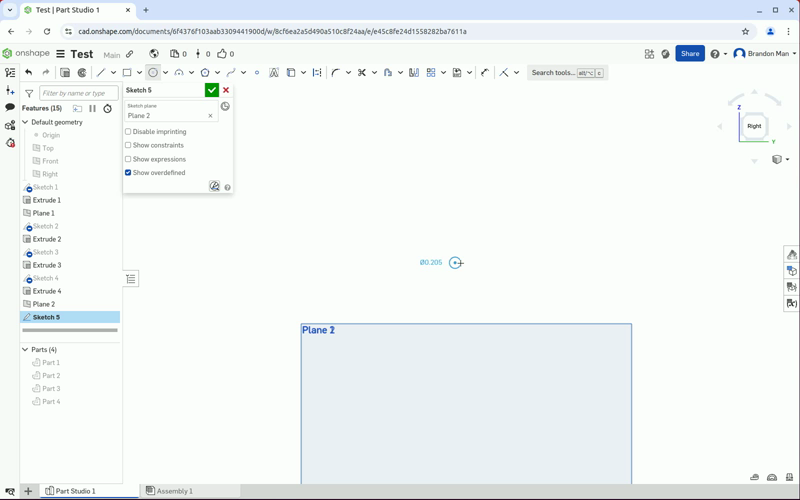
click(460, 262)
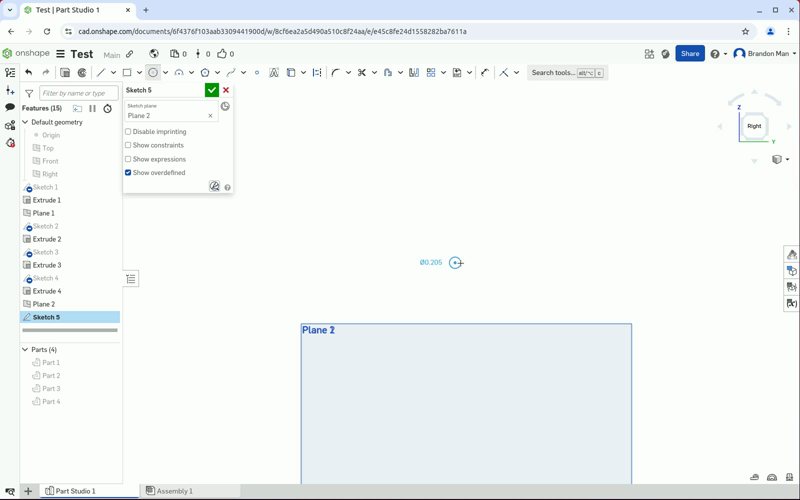
scroll(-6)
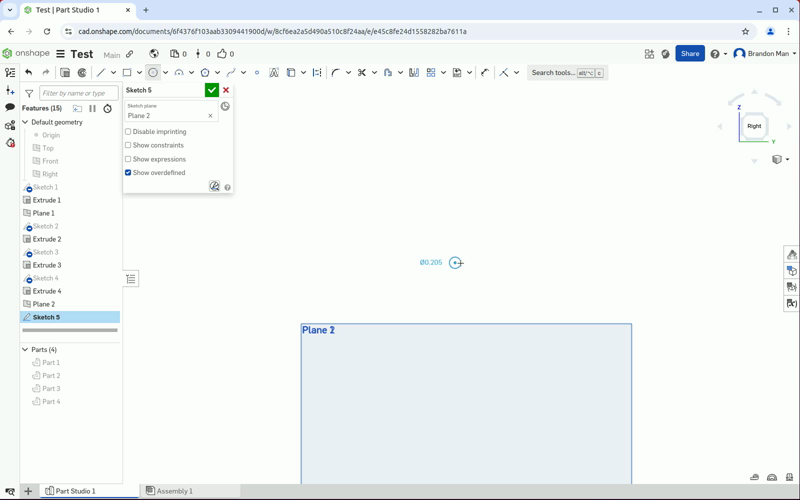
scroll(-6)
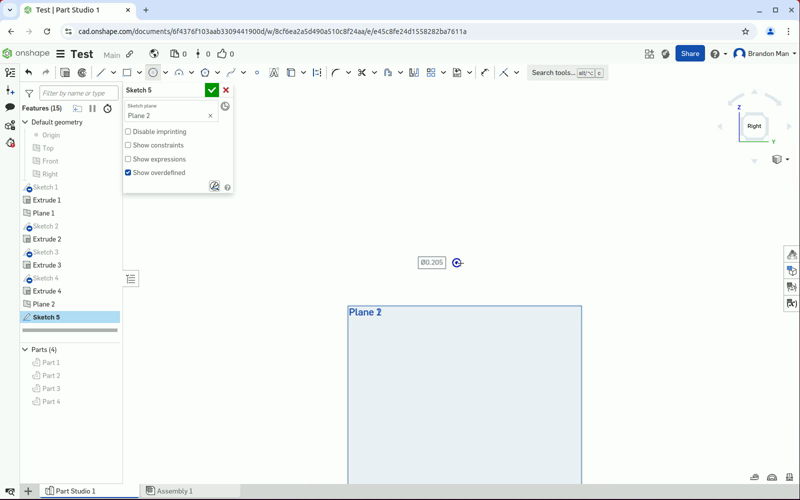
scroll(-6)
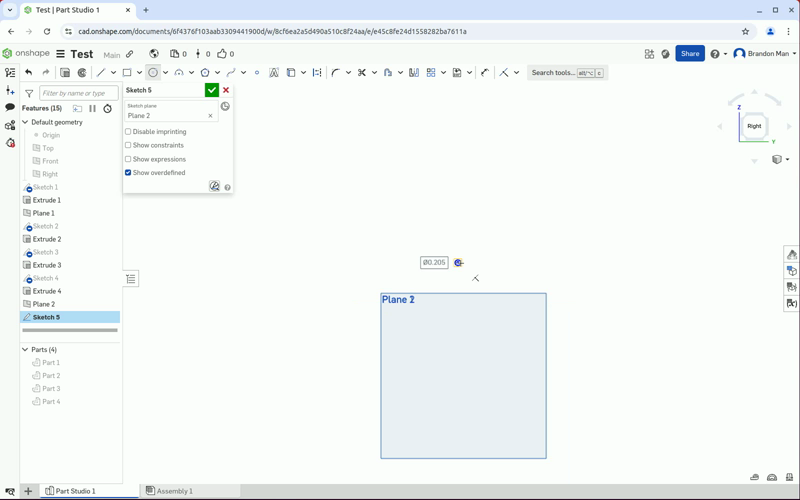
scroll(-6)
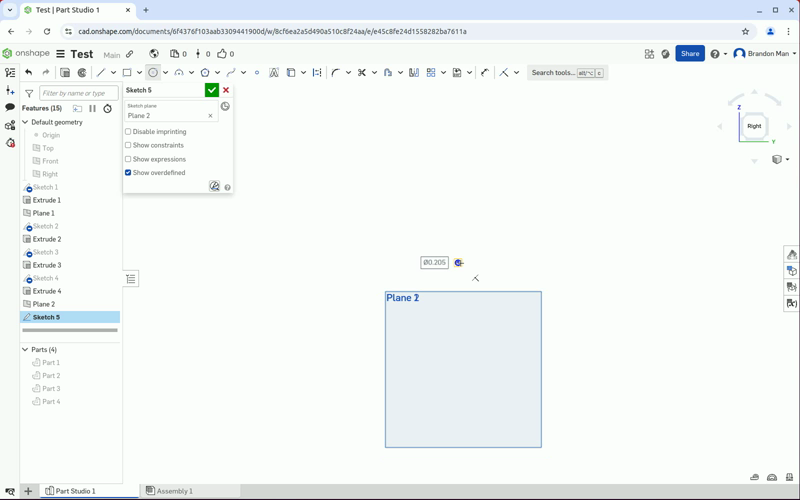
scroll(-6)
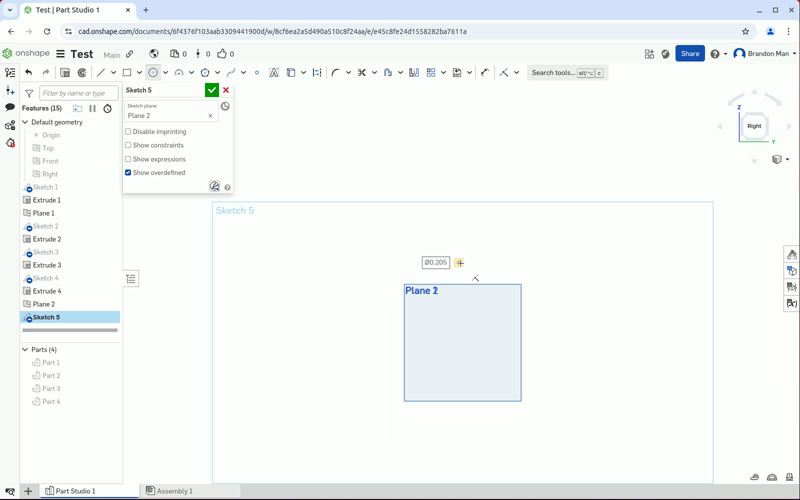
scroll(-6)
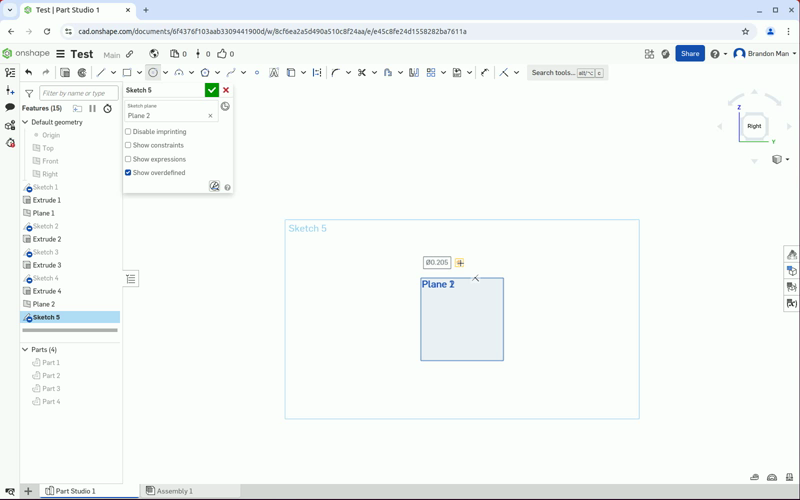
scroll(-6)
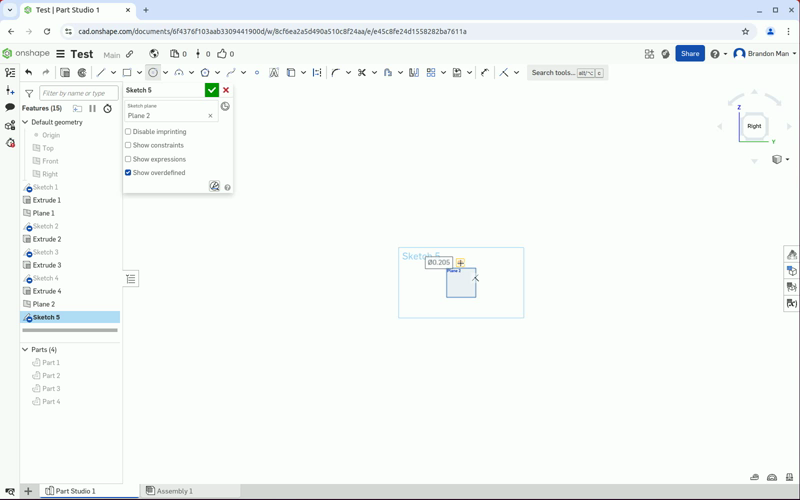
key(esc)
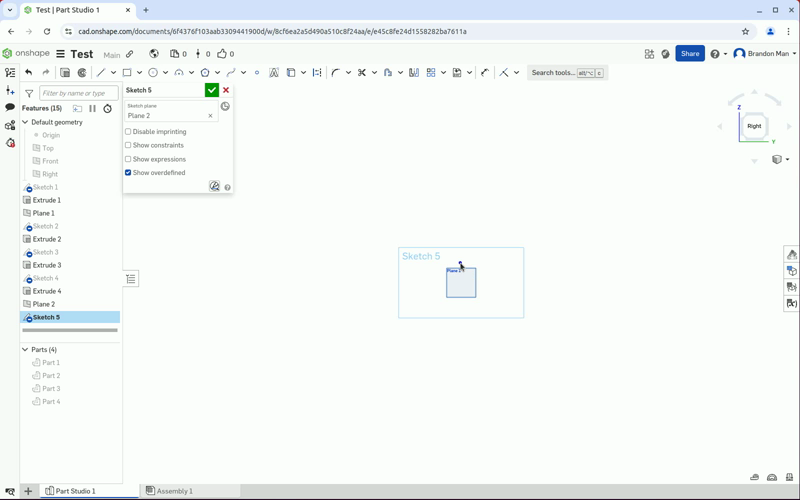
mouse_move(460, 262)
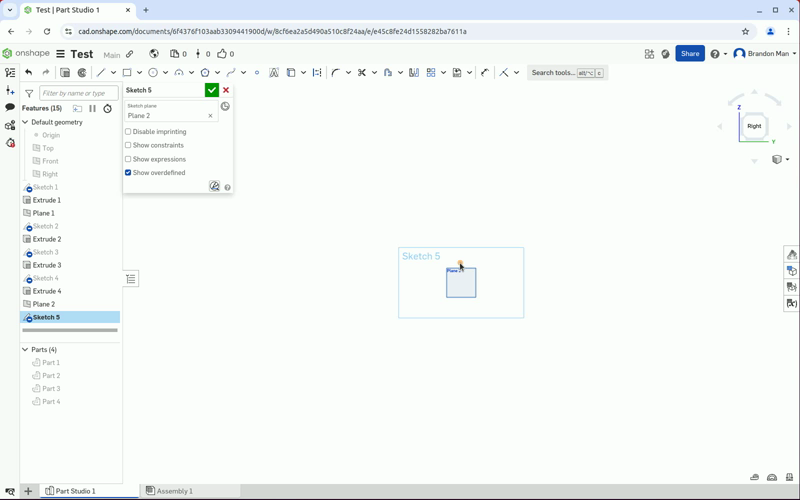
scroll(6)
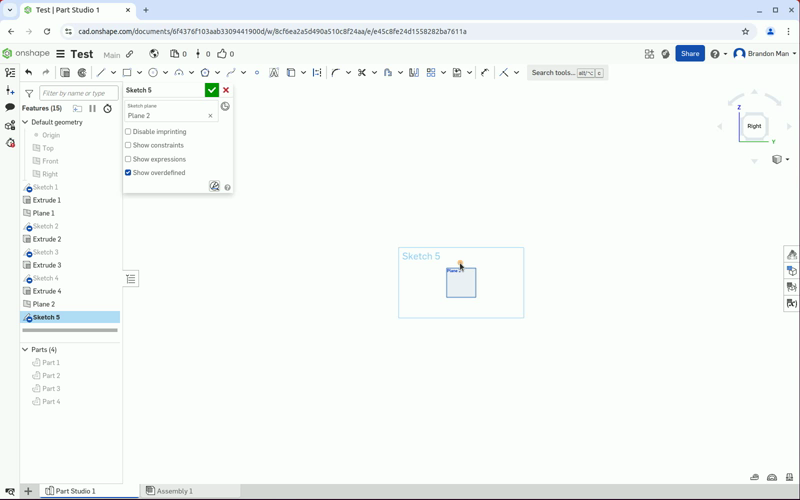
scroll(6)
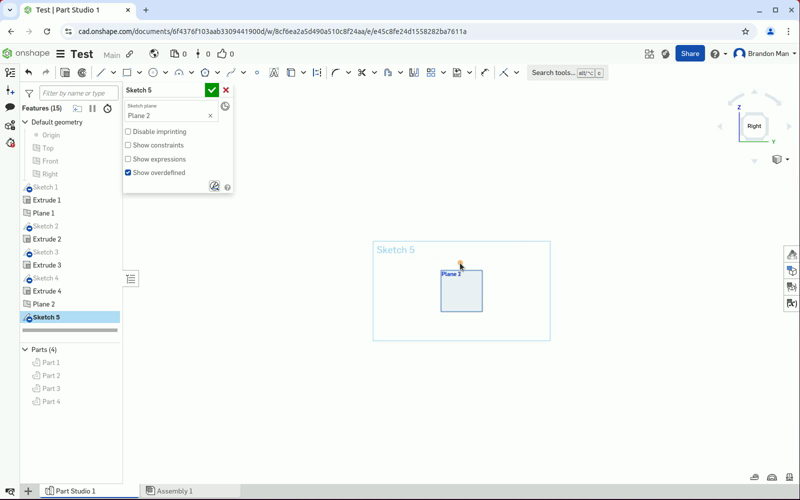
scroll(6)
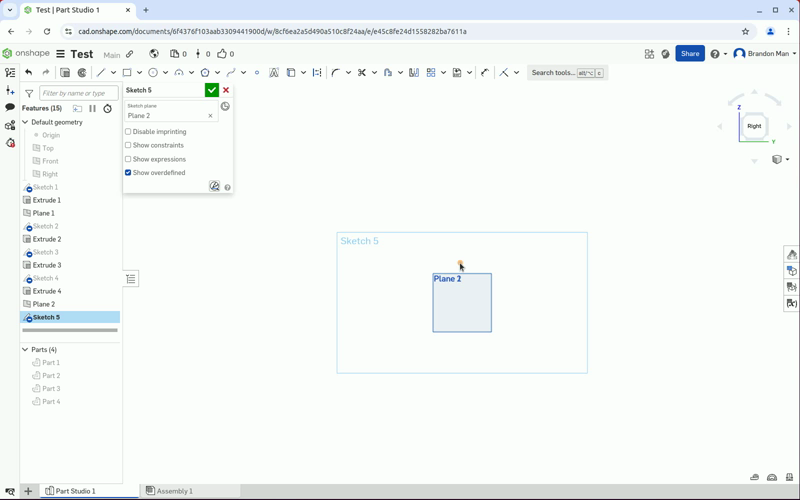
scroll(6)
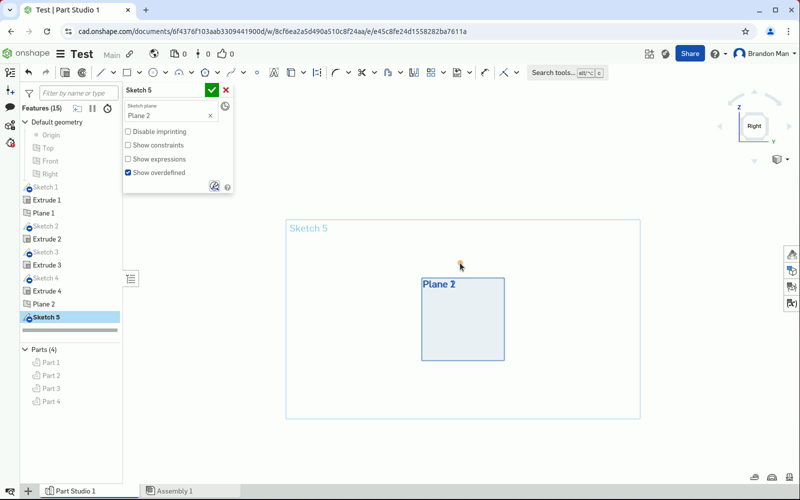
scroll(6)
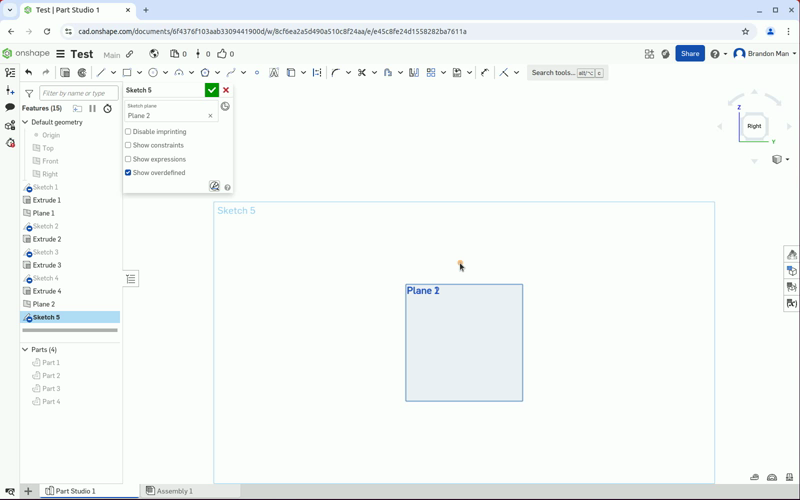
scroll(6)
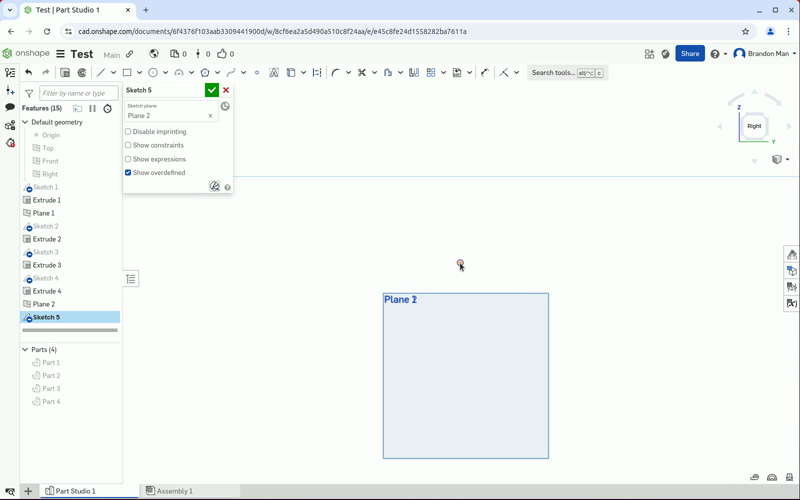
scroll(6)
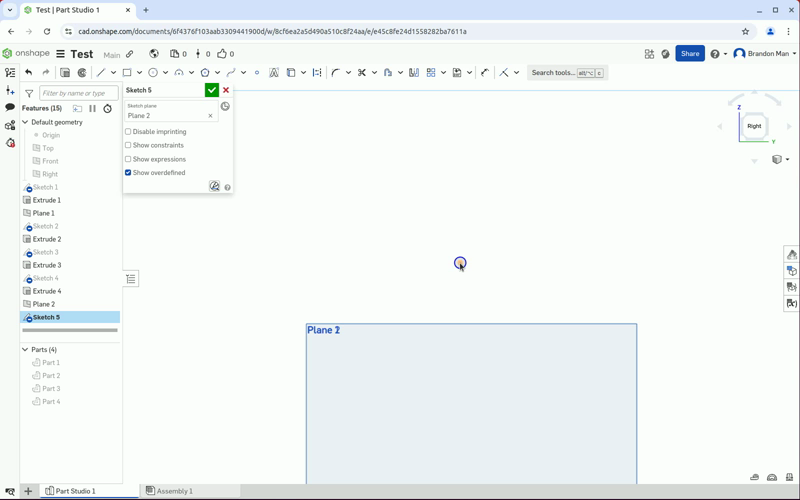
click(460, 262)
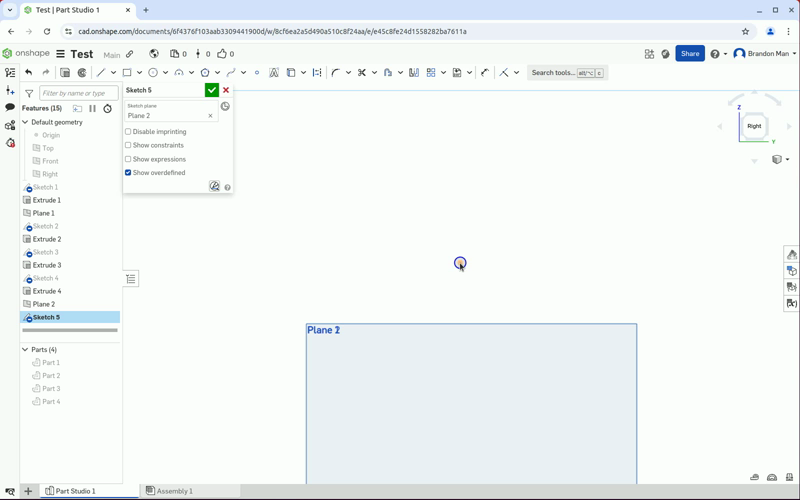
scroll(-6)
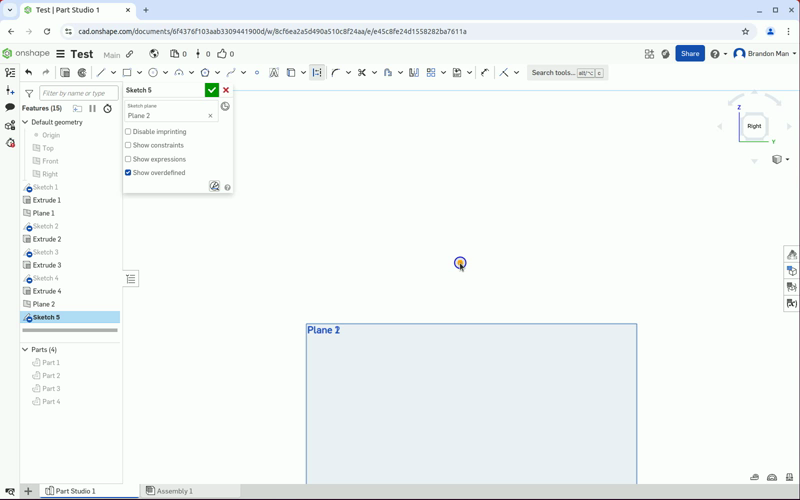
scroll(-6)
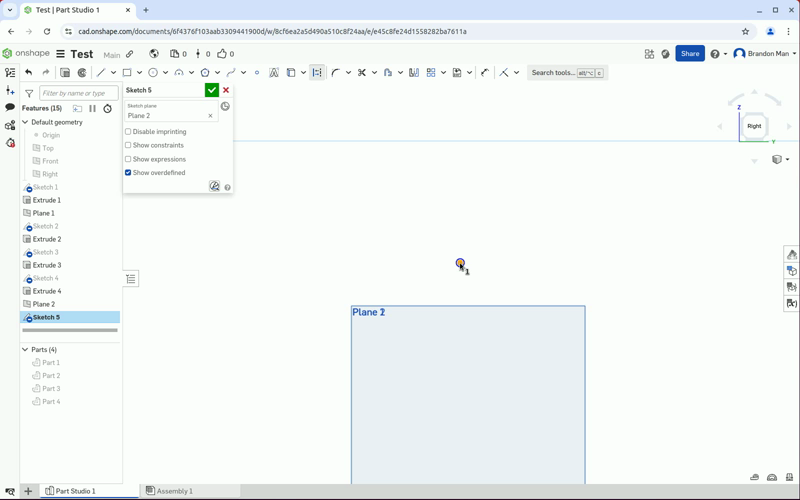
scroll(-6)
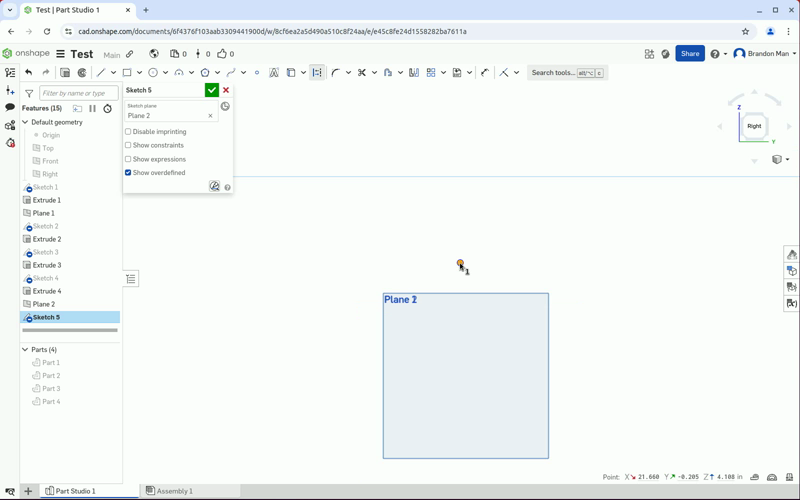
scroll(-6)
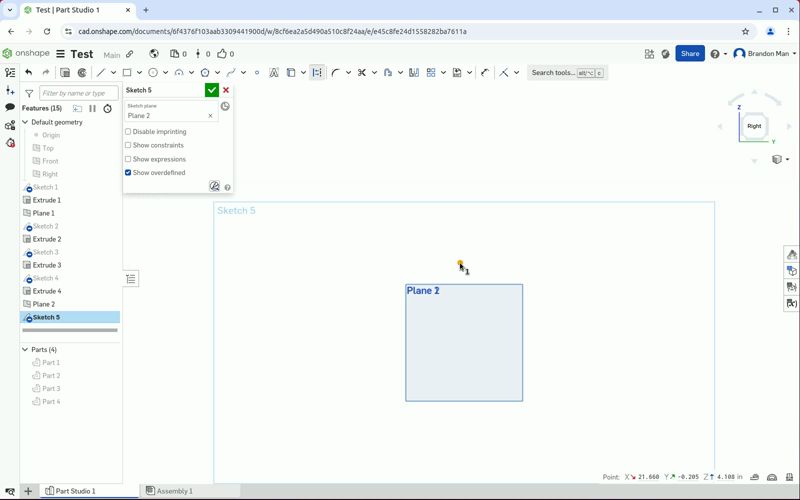
scroll(-6)
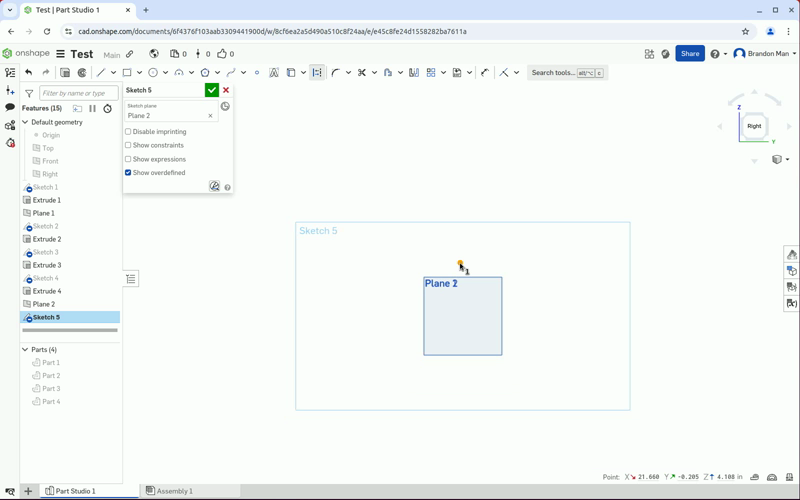
scroll(-6)
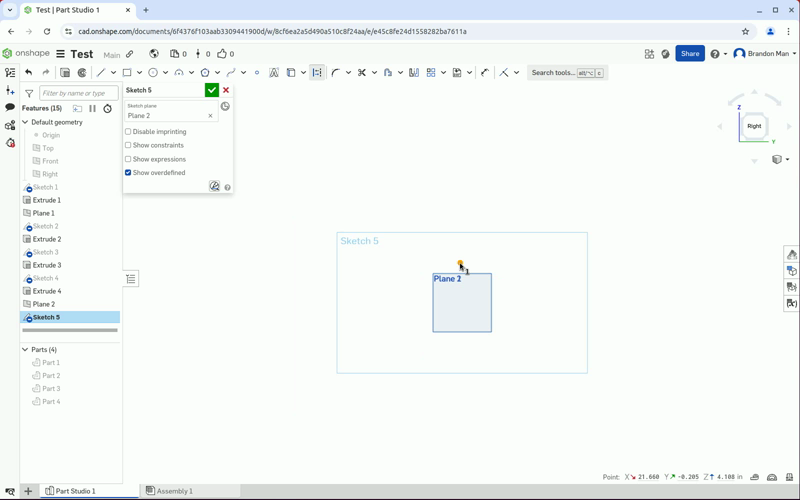
scroll(-6)
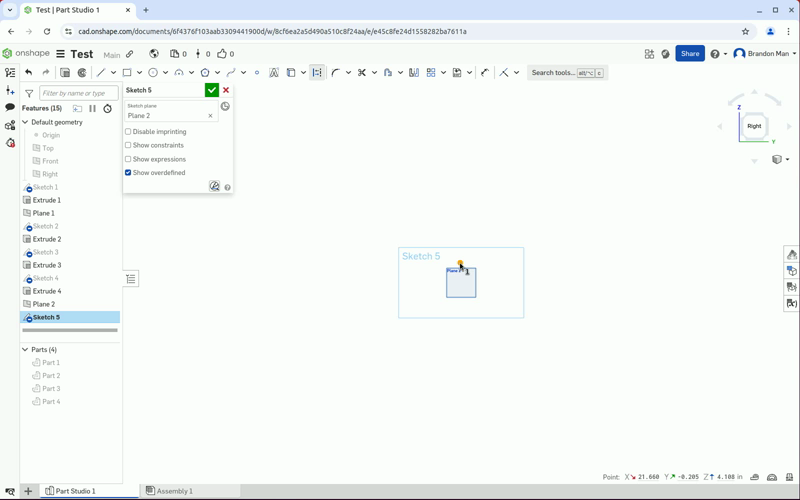
mouse_move(73, 352)
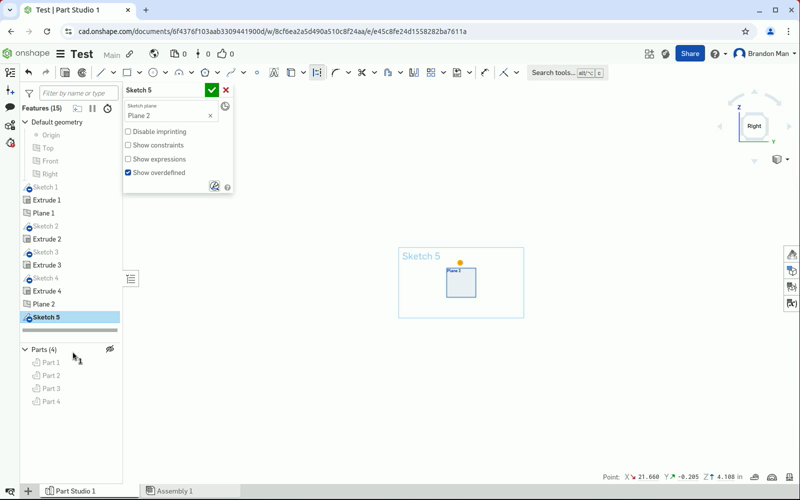
key(shift+y)
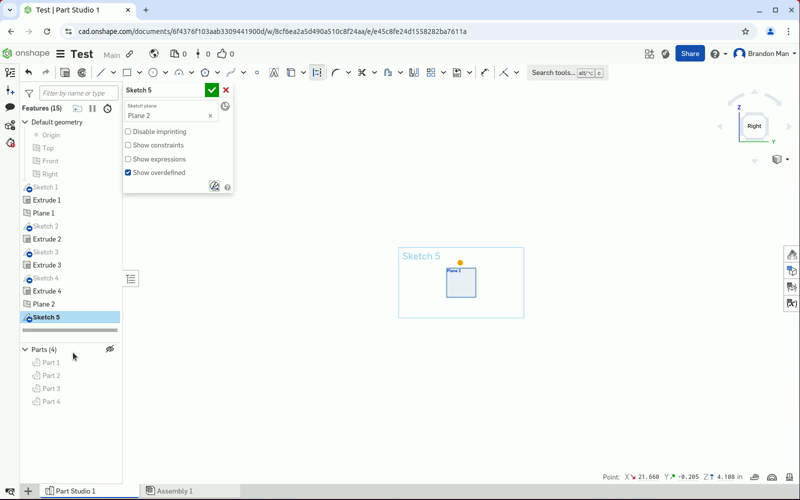
key(shift+e)
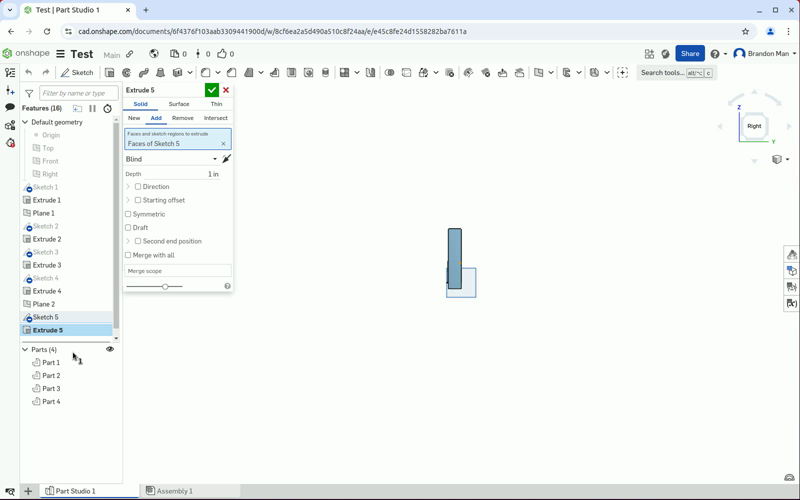
mouse_move(143, 106)
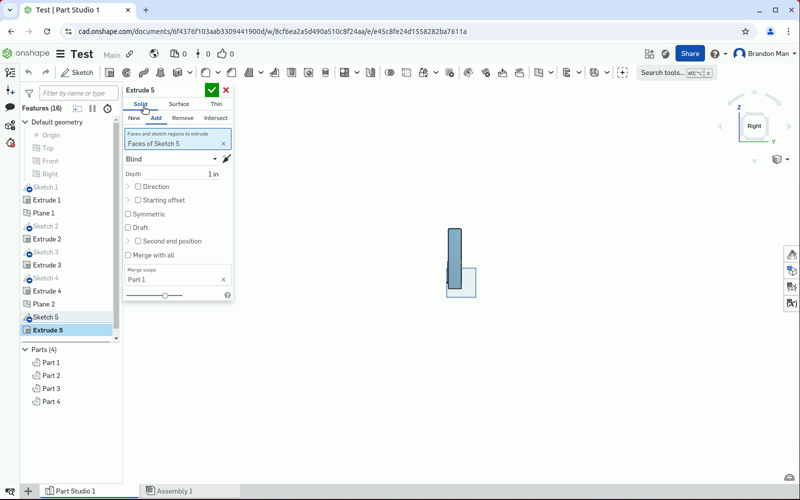
click(143, 106)
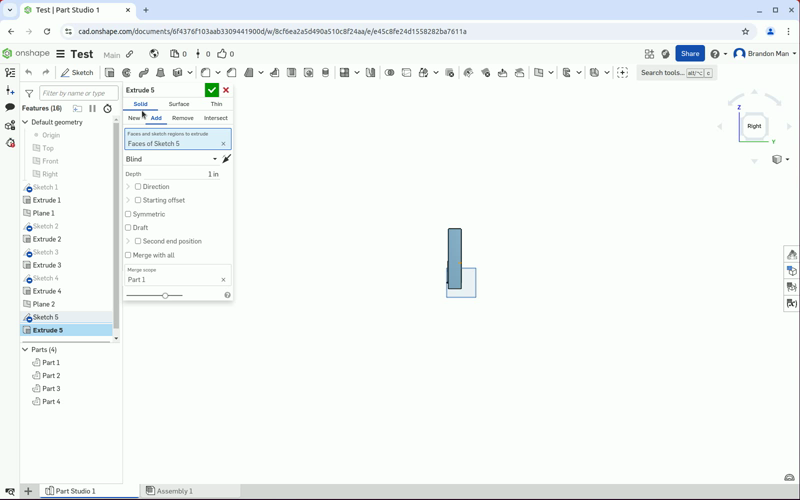
mouse_move(137, 120)
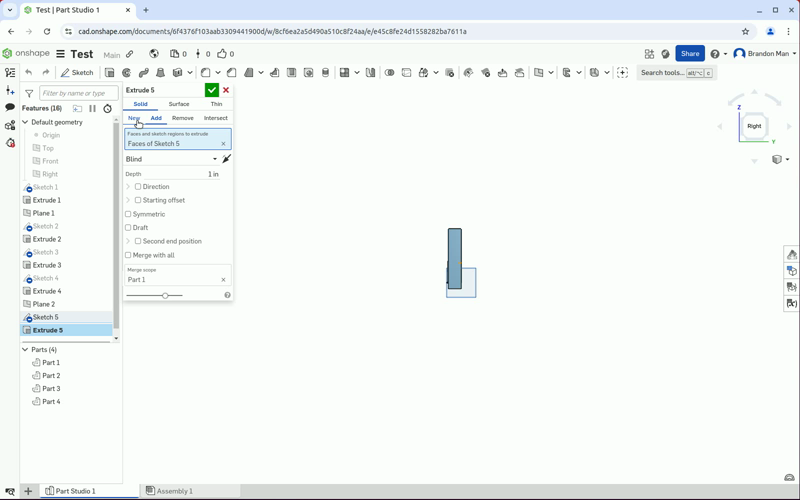
click(137, 120)
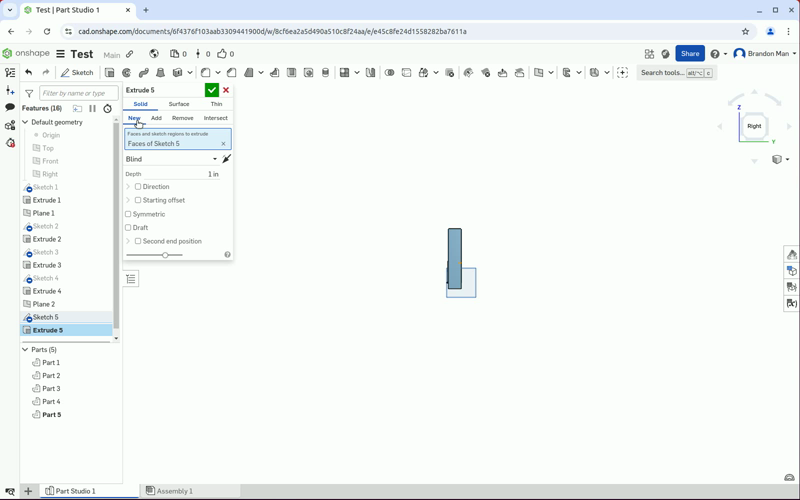
key(tab, 4)
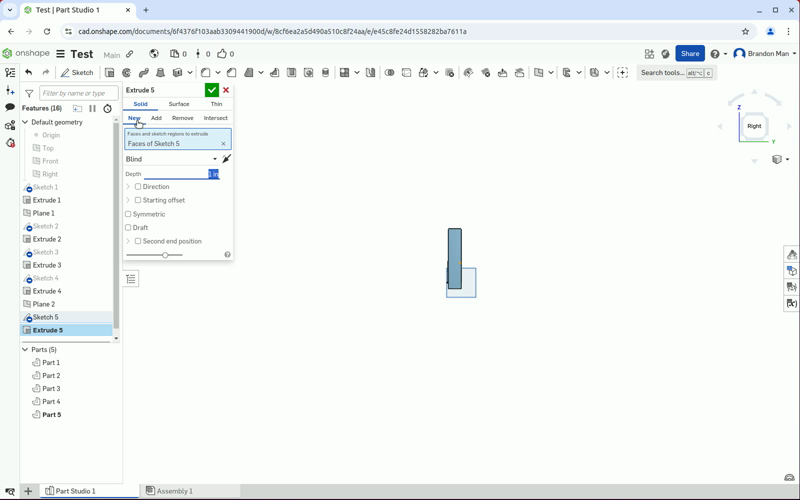
text(-0.241)
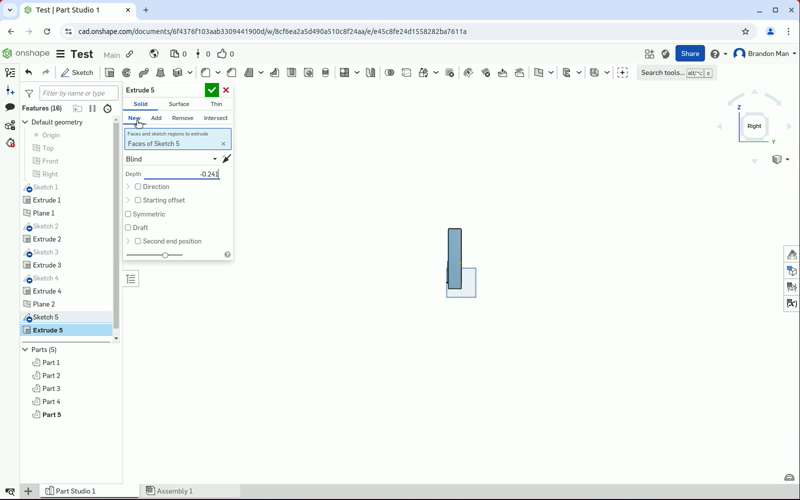
key(enter)
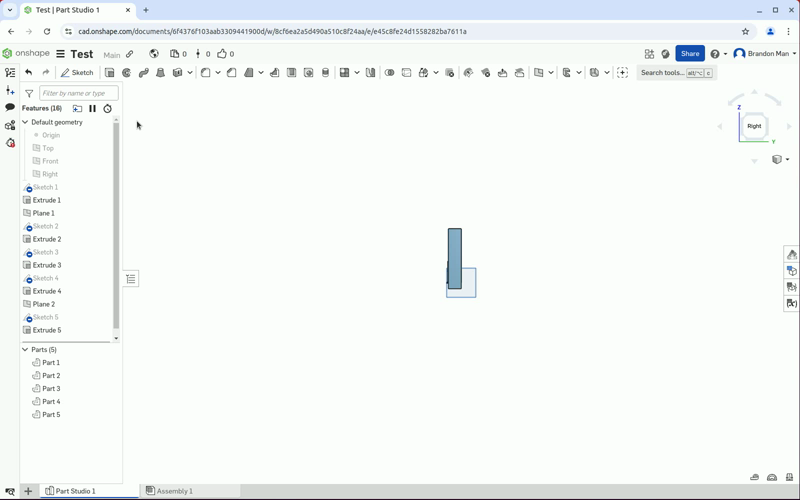
key(shift+h)
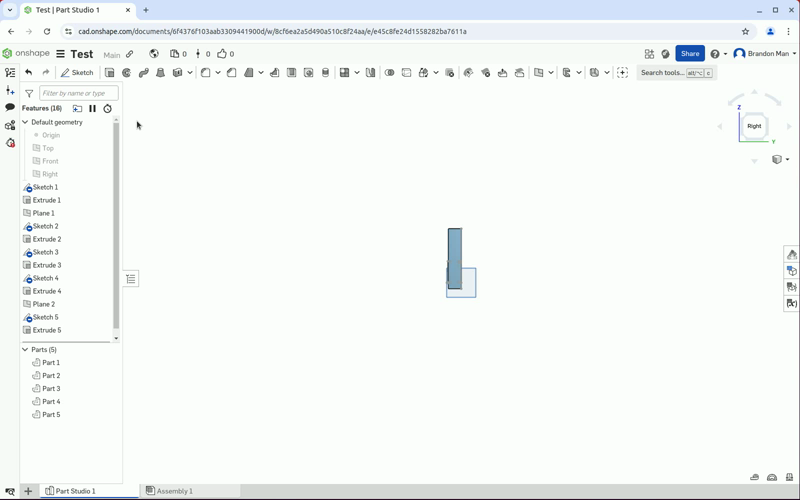
key(shift+h)
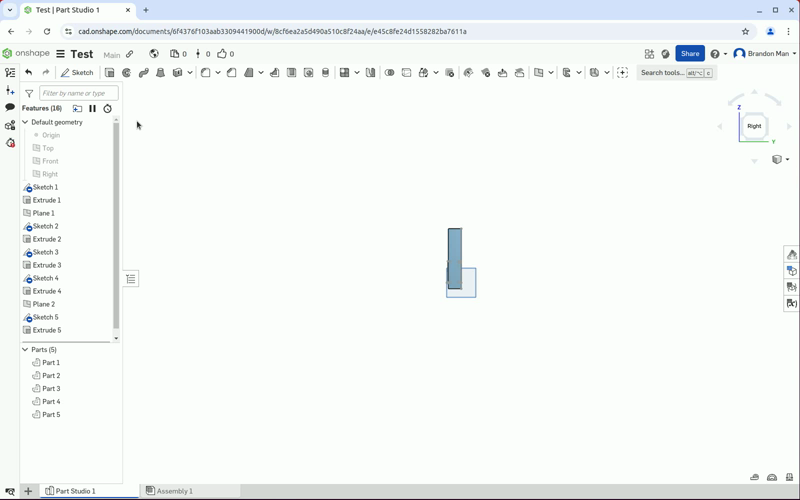
key(shift+7)
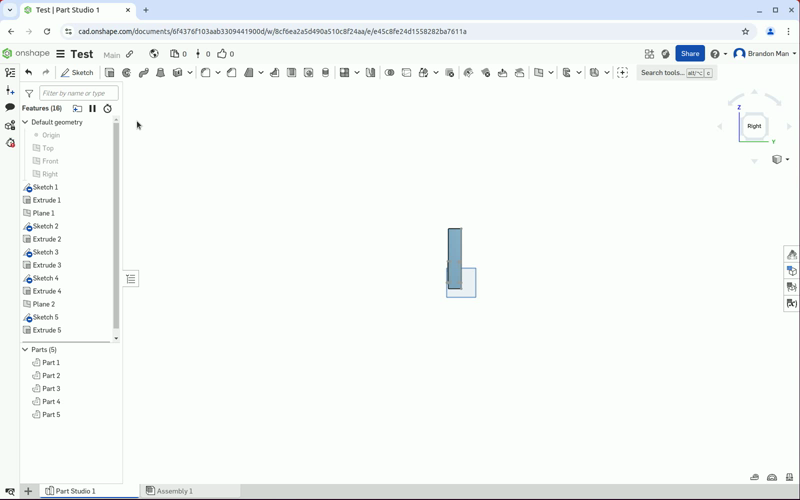
key(right, 2)
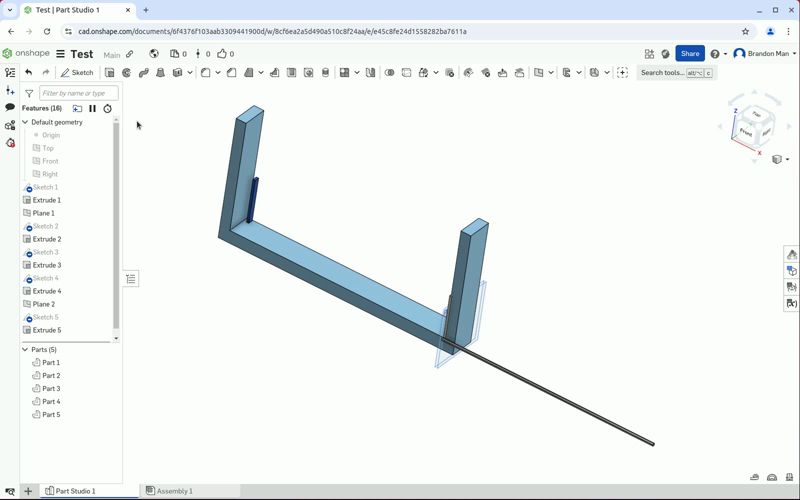
key(down, 2)
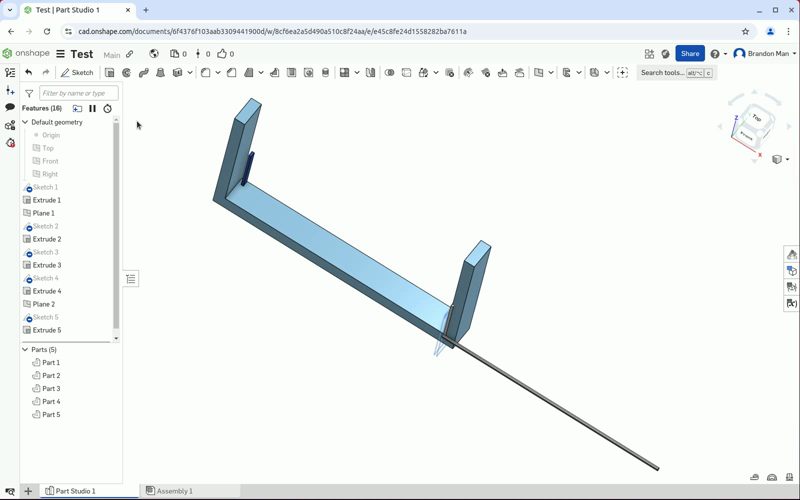
key(up, 2)
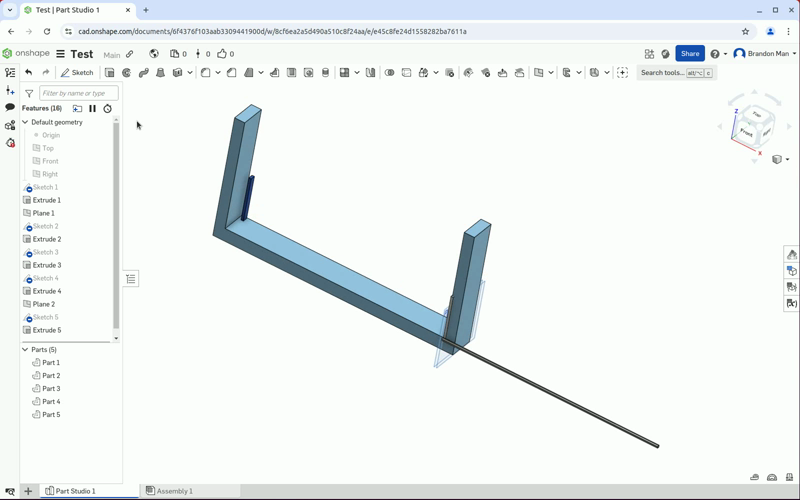
key(left, 2)
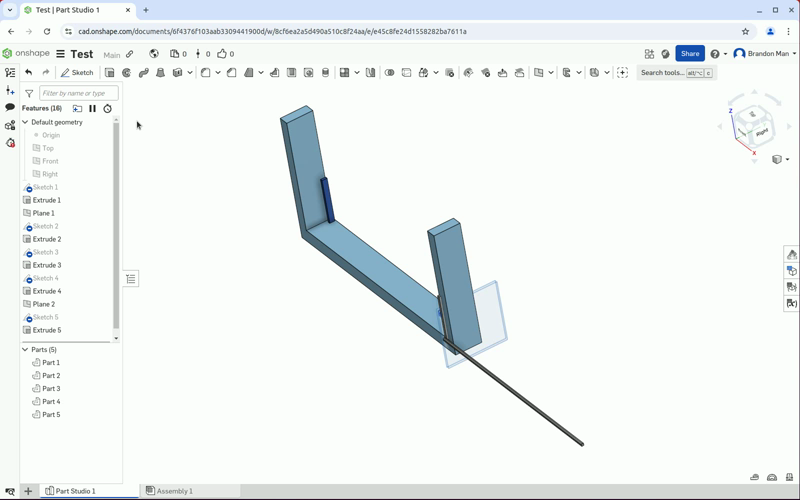
mouse_move(69, 189)
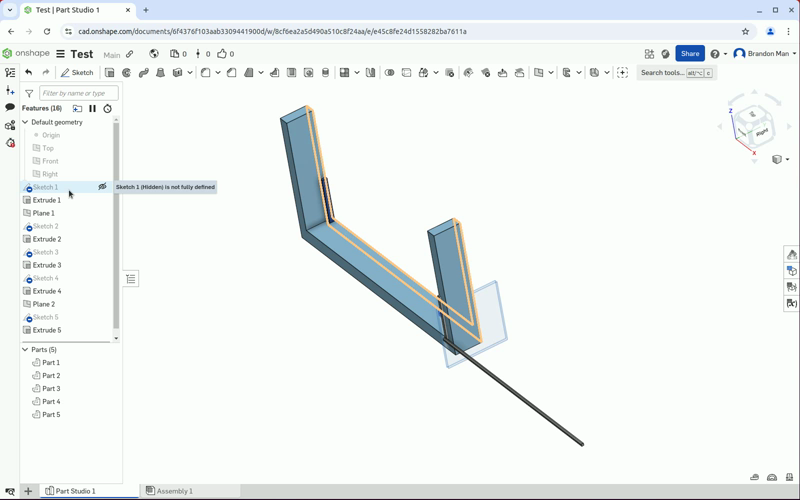
click(69, 189)